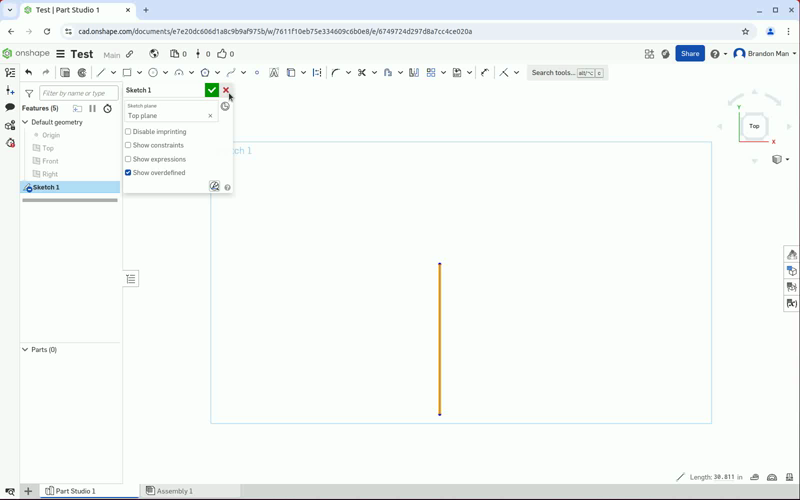
key(shift+h)
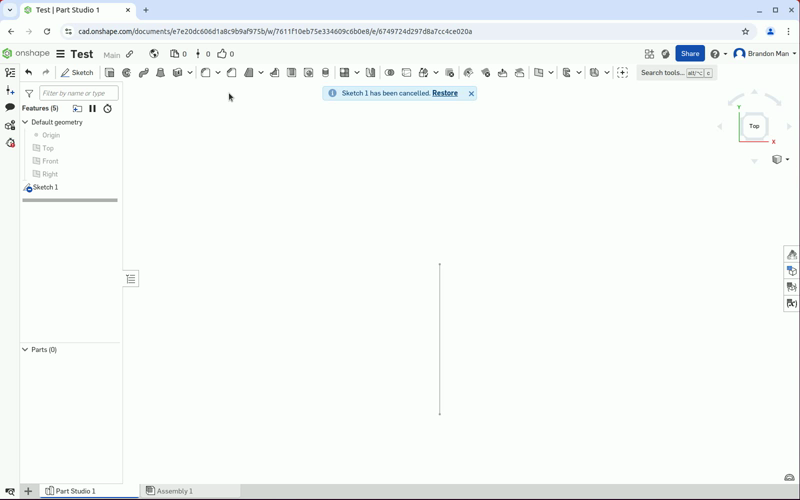
mouse_move(73, 352)
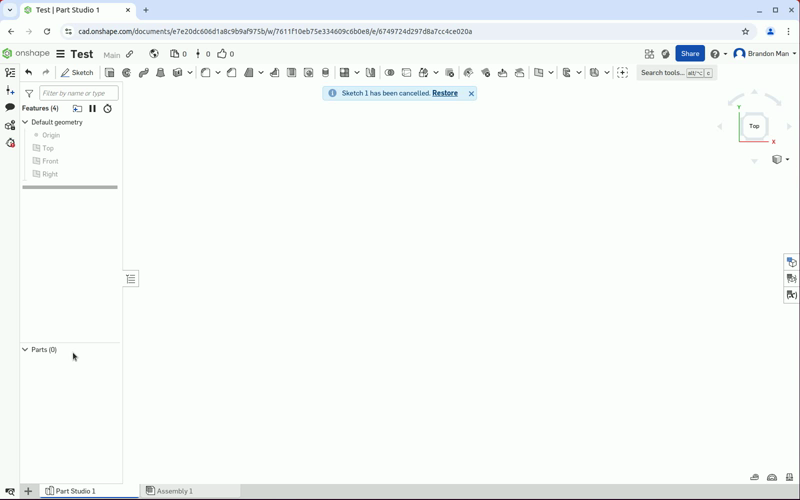
key(y)
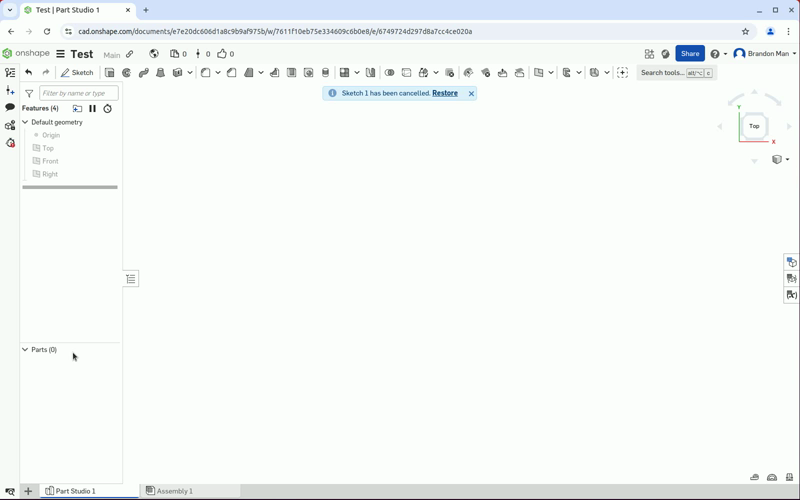
key(shift+p)
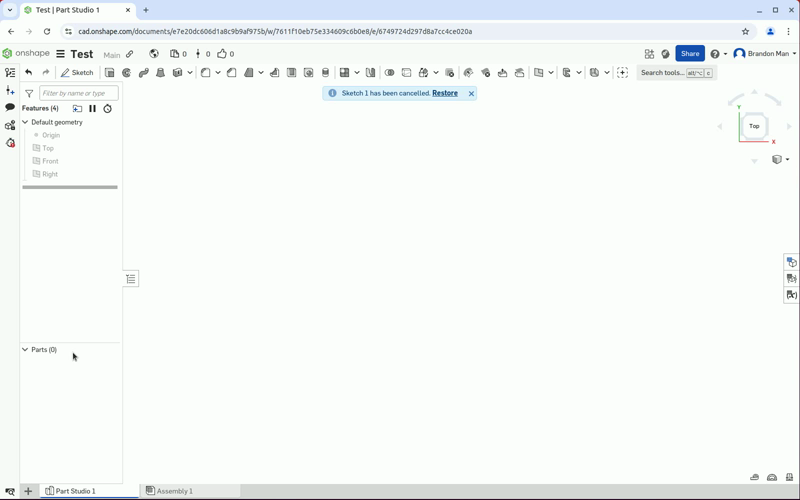
key(space)
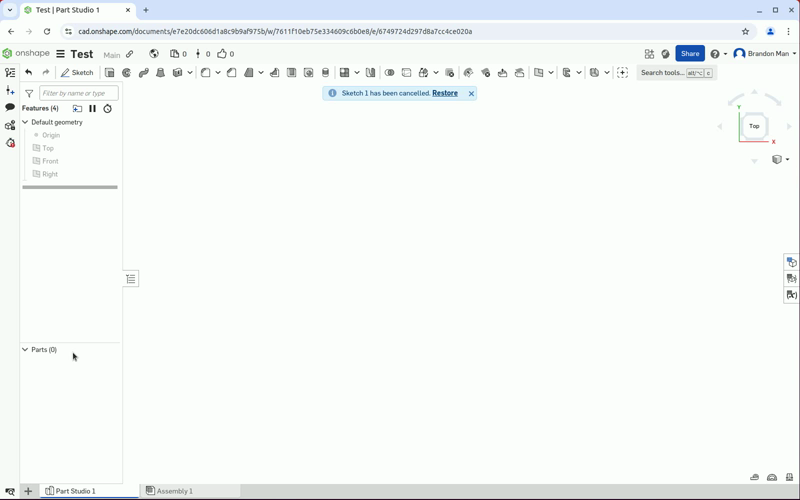
key_down(shift)
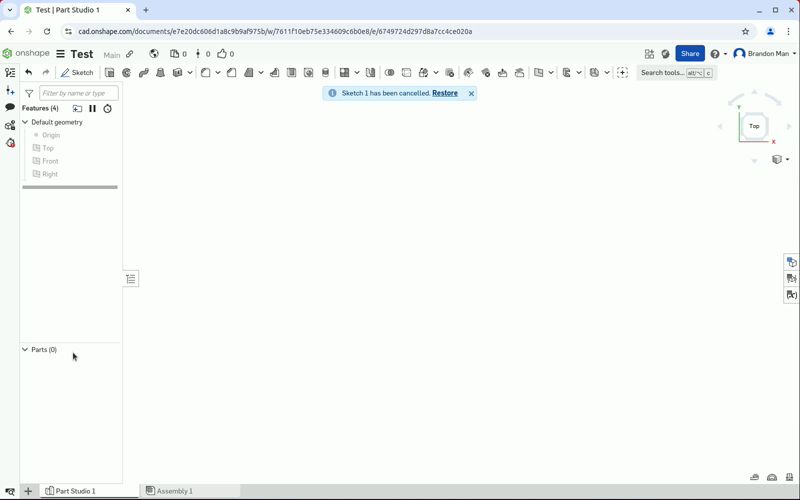
key(up)
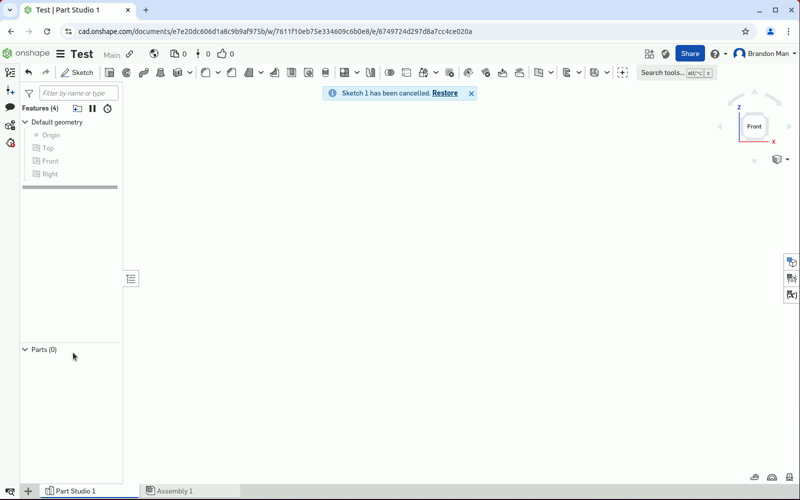
key_up(shift)
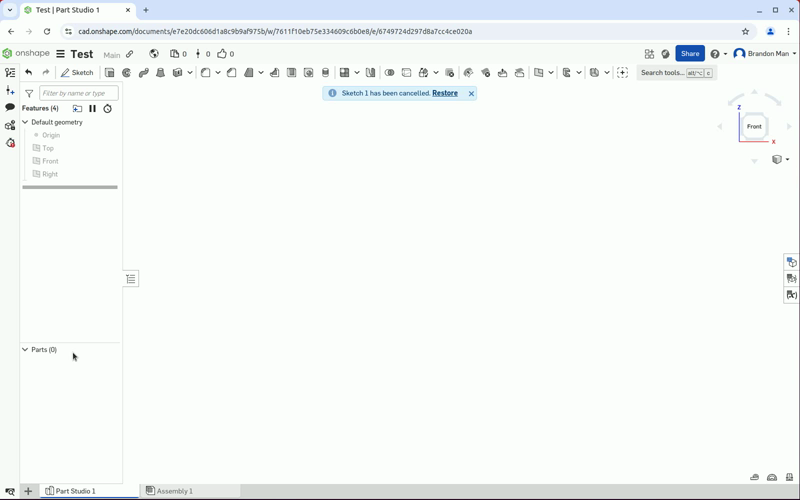
mouse_move(73, 352)
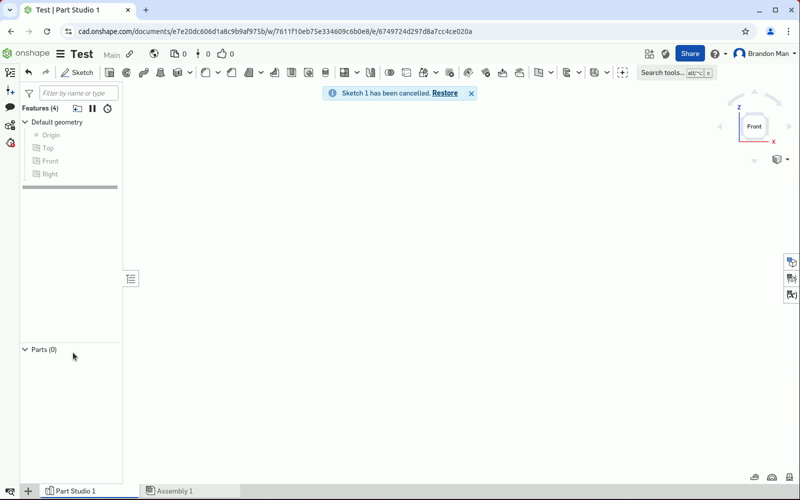
key(shift+y)
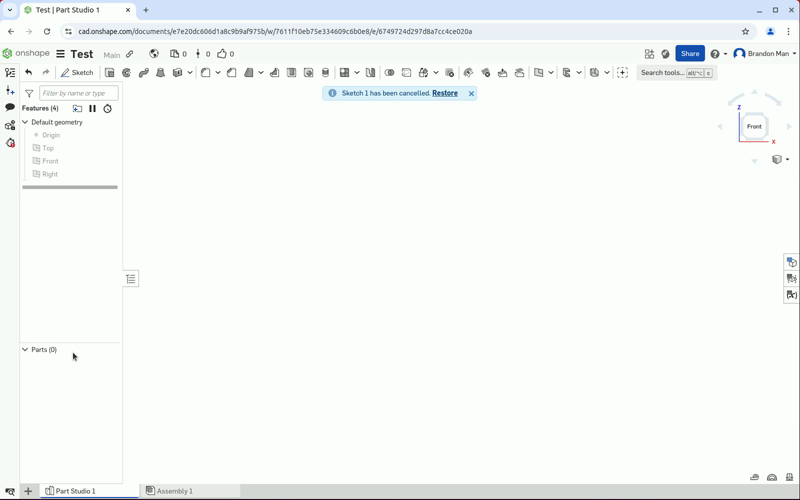
key(shift+s)
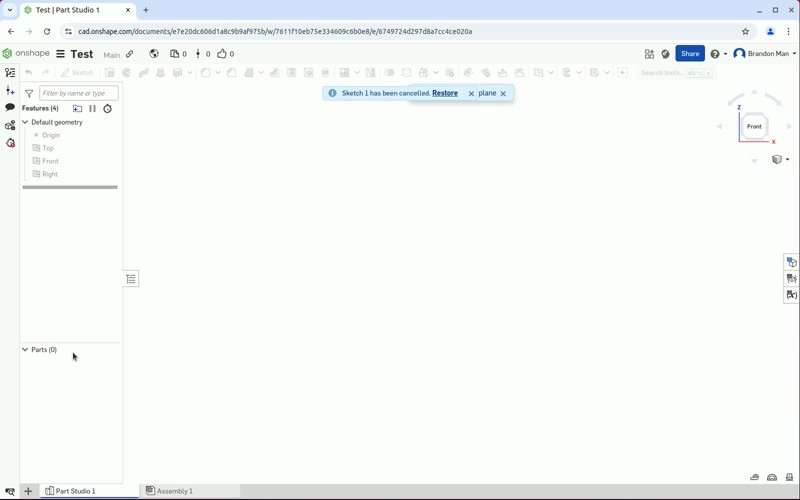
mouse_move(73, 163)
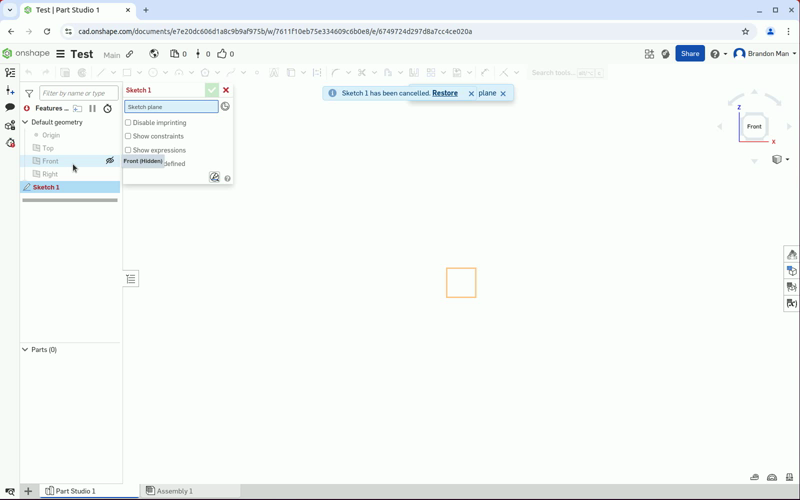
click(73, 163)
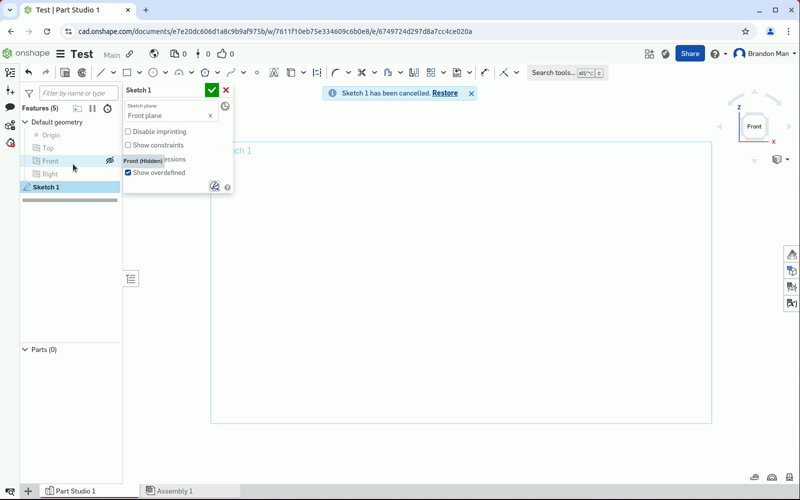
mouse_move(73, 352)
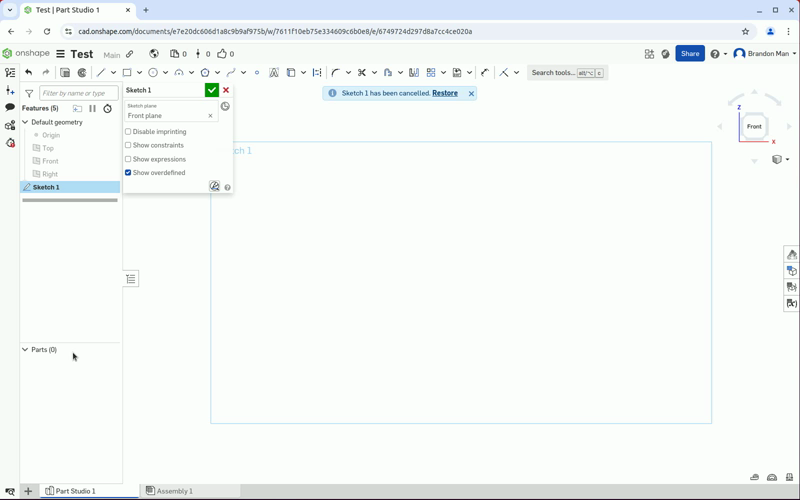
key(y)
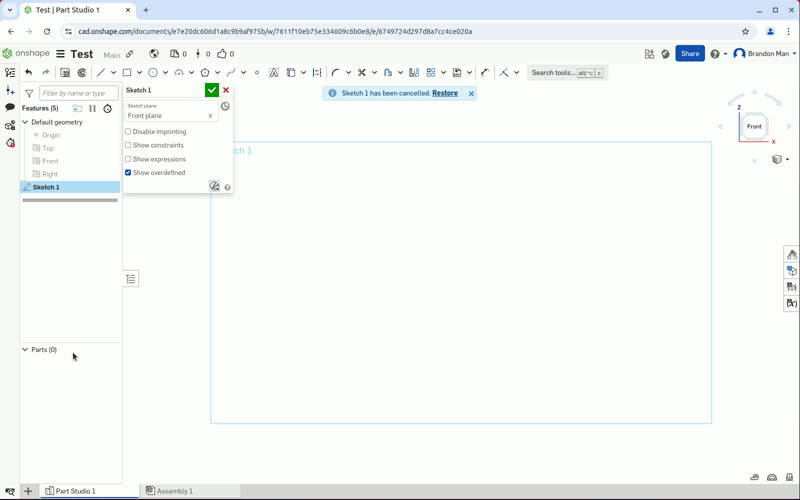
key(l)
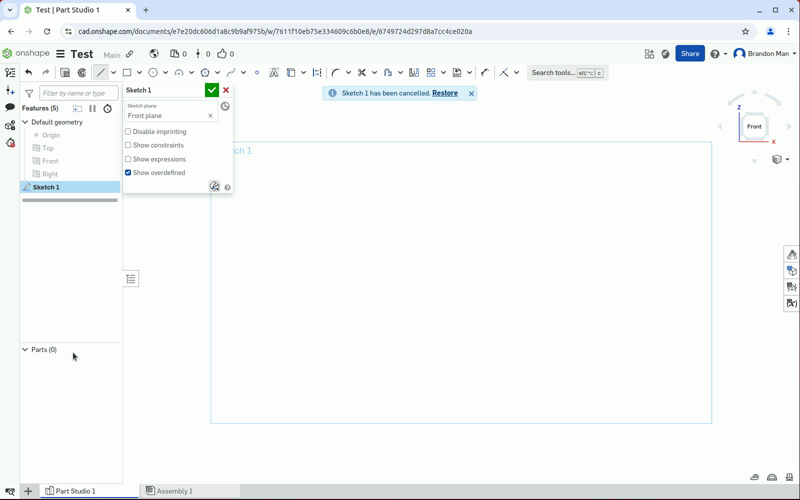
key_down(shift)
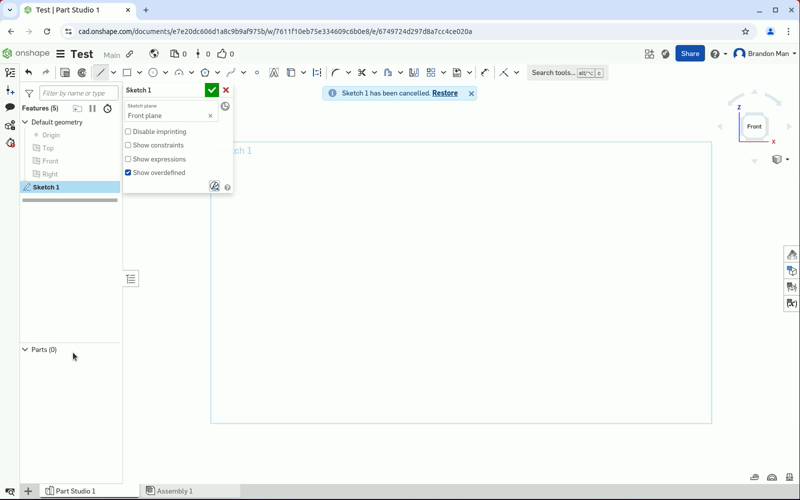
mouse_move(460, 282)
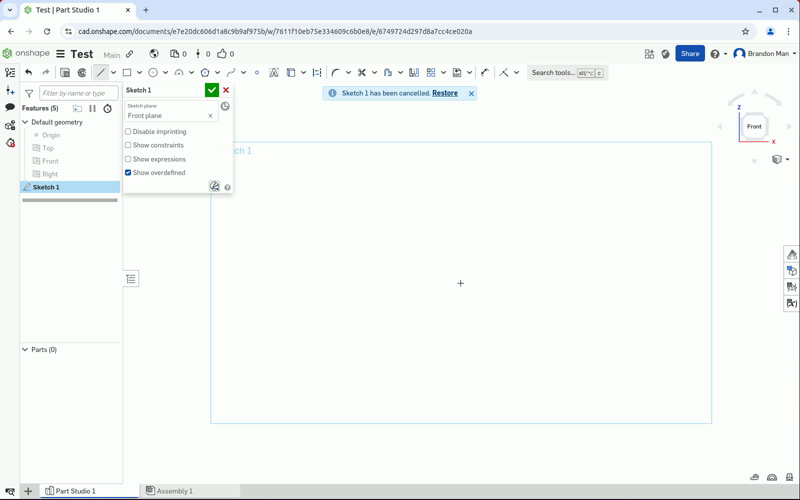
click(460, 282)
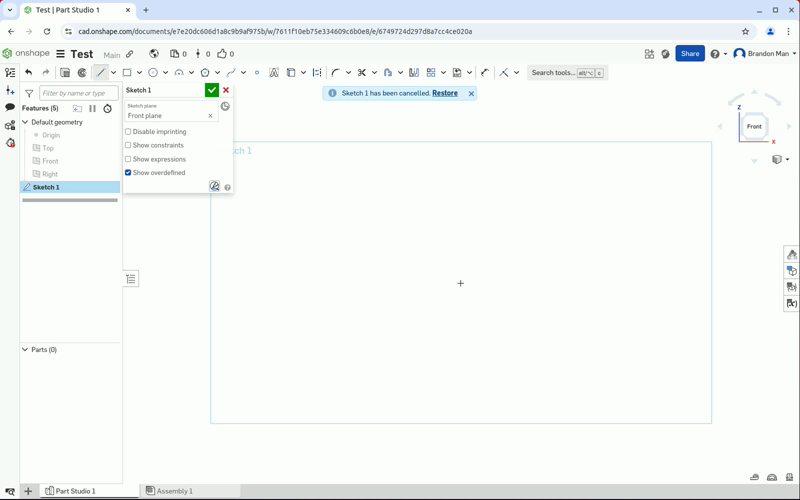
key_up(shift)
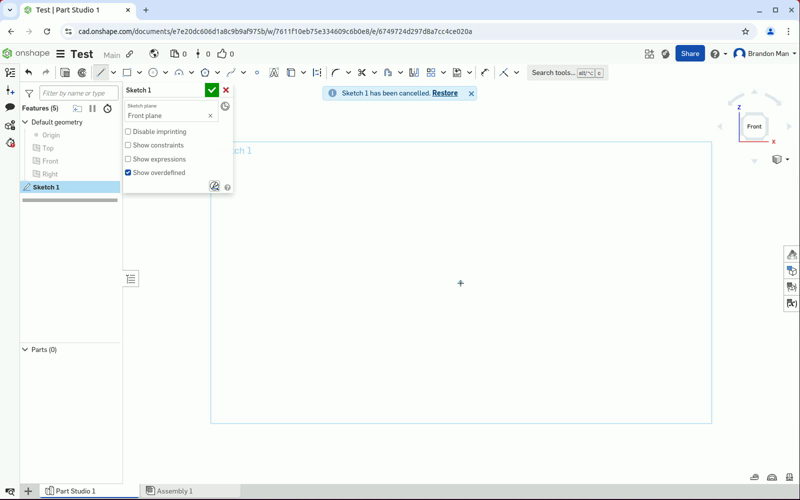
key_down(shift)
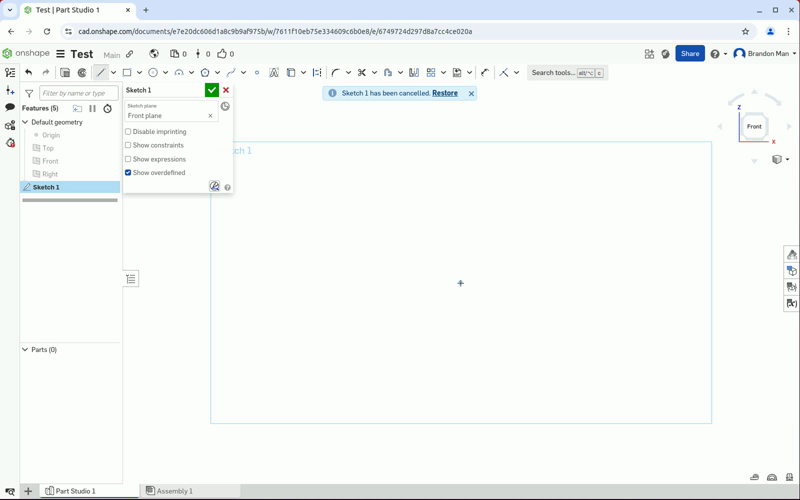
mouse_move(573, 282)
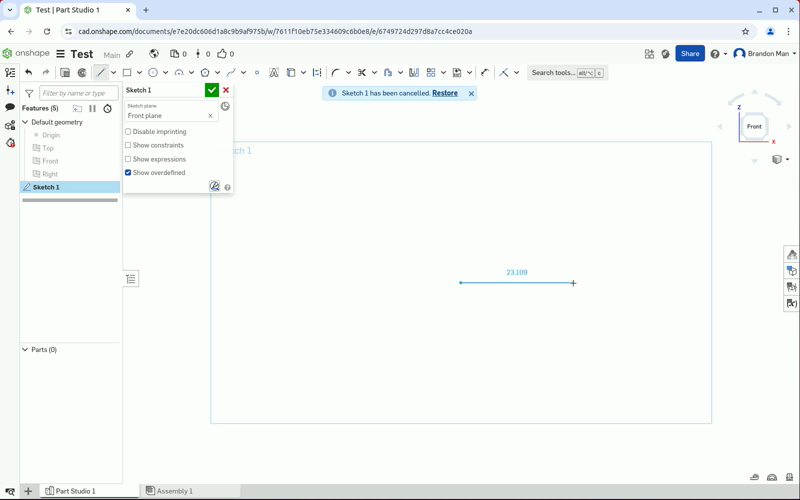
click(573, 282)
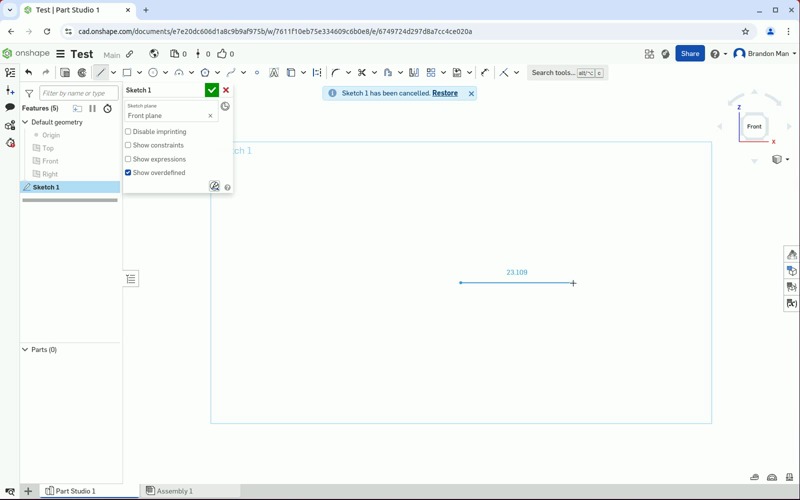
key_up(shift)
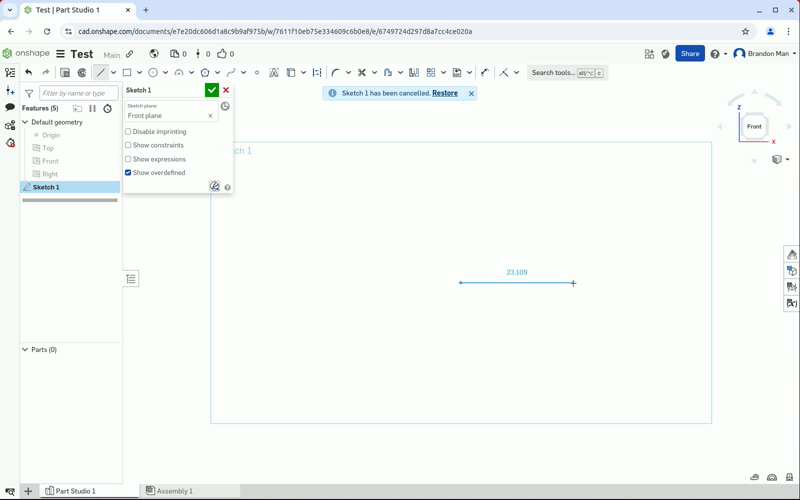
key_down(shift)
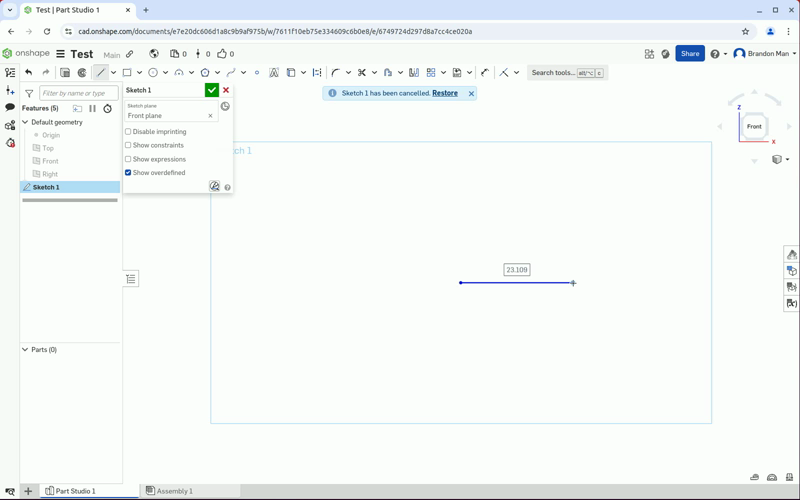
mouse_move(589, 282)
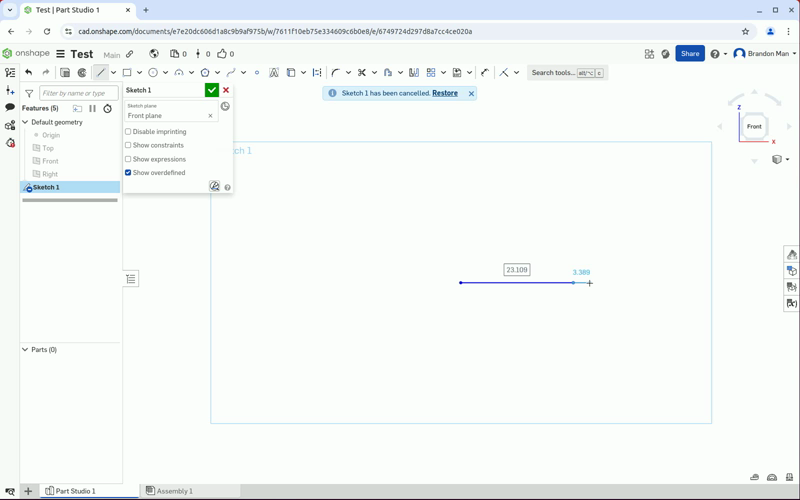
mouse_move(573, 272)
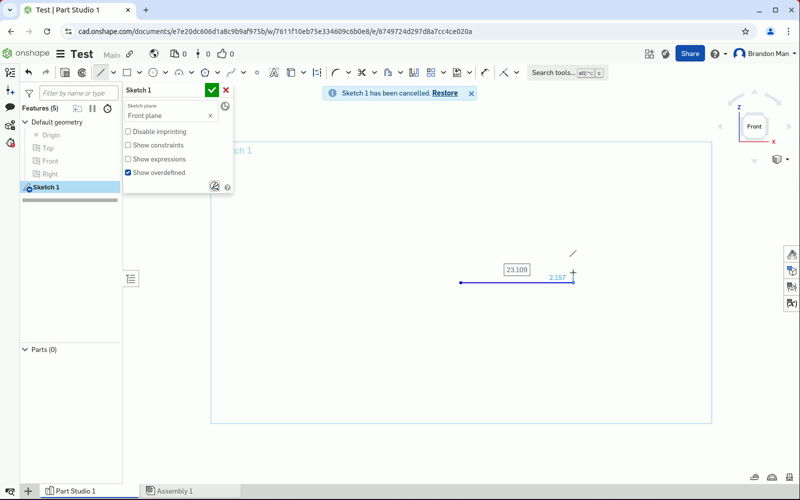
click(573, 272)
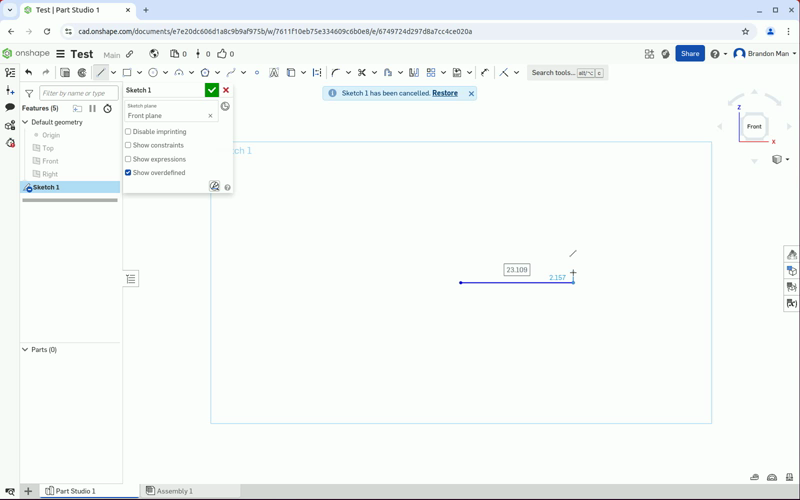
key_up(shift)
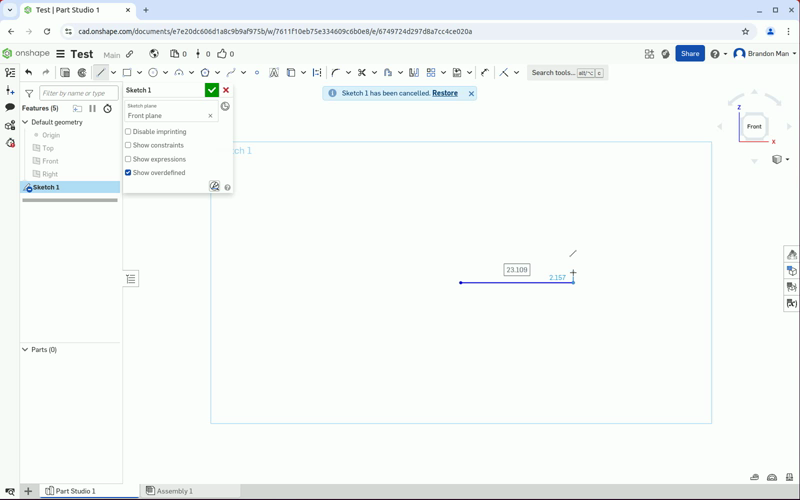
key_down(shift)
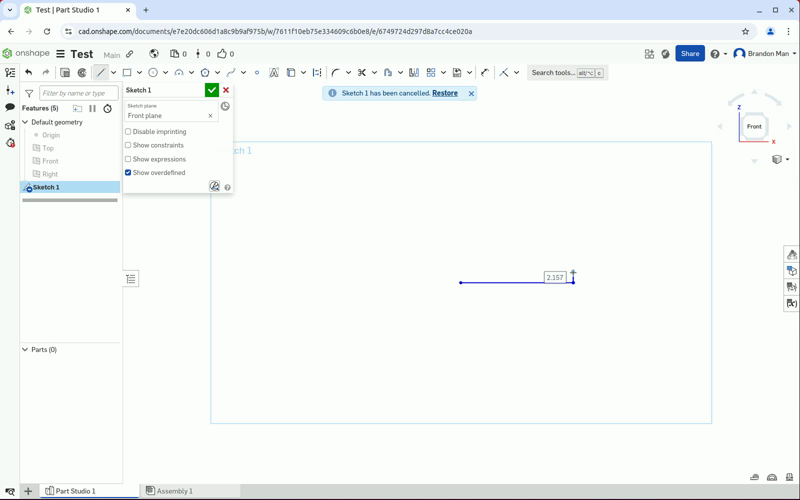
mouse_move(589, 272)
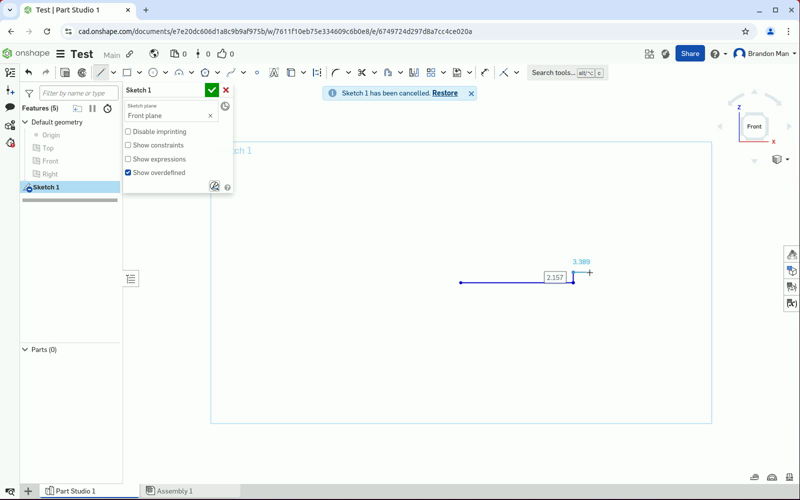
mouse_move(550, 272)
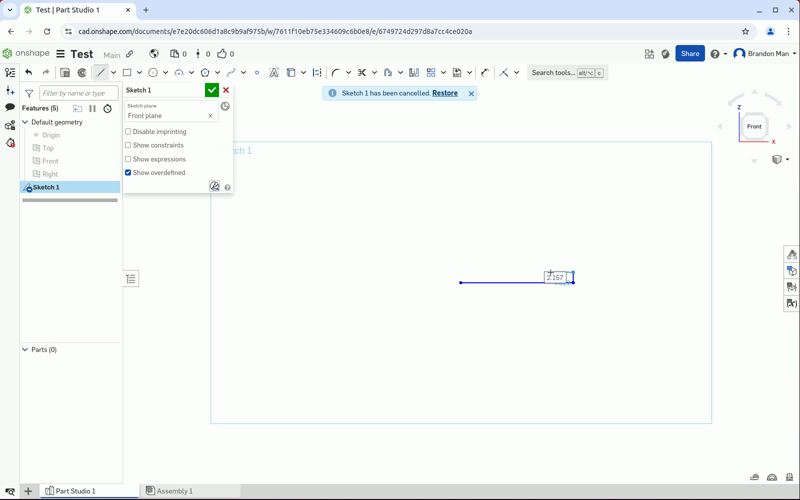
click(550, 272)
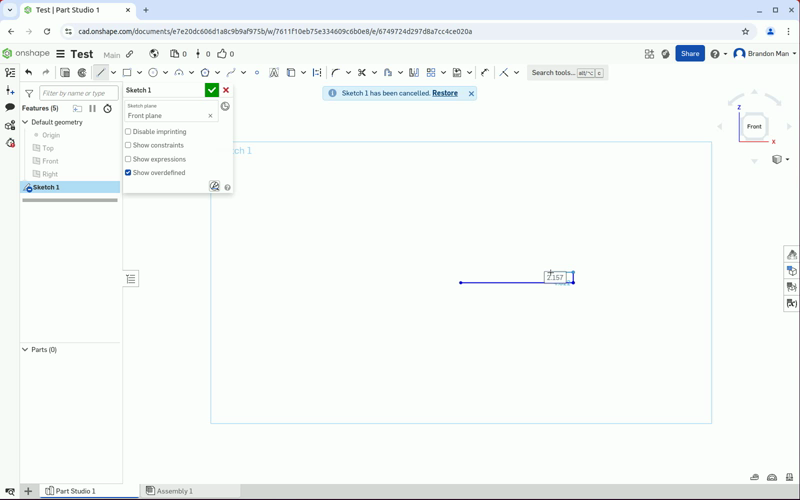
key_up(shift)
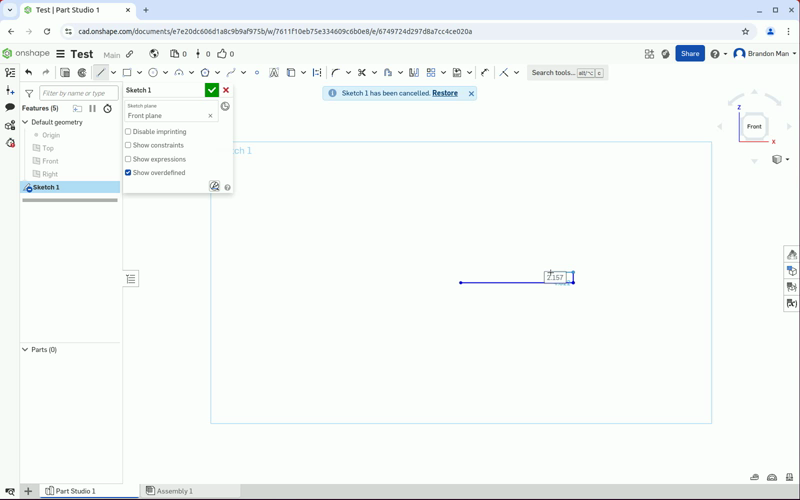
key_down(shift)
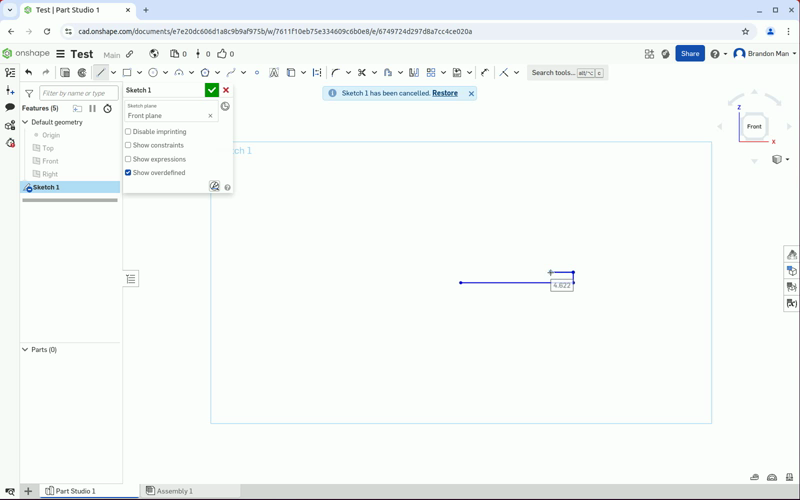
mouse_move(580, 272)
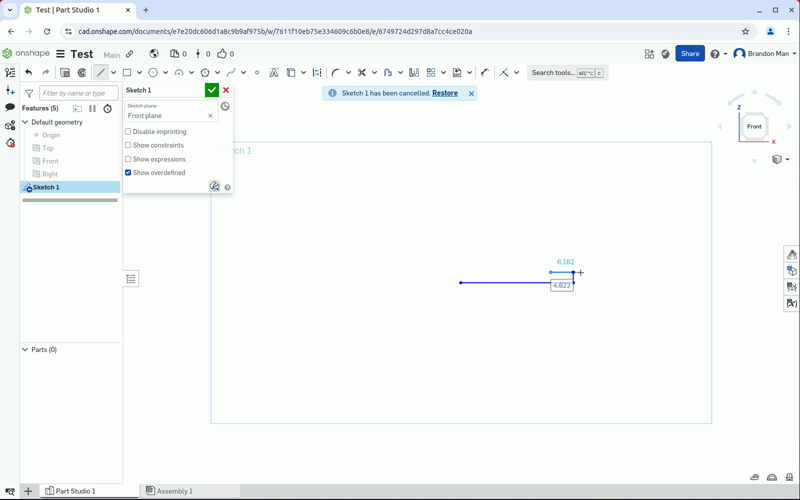
mouse_move(528, 272)
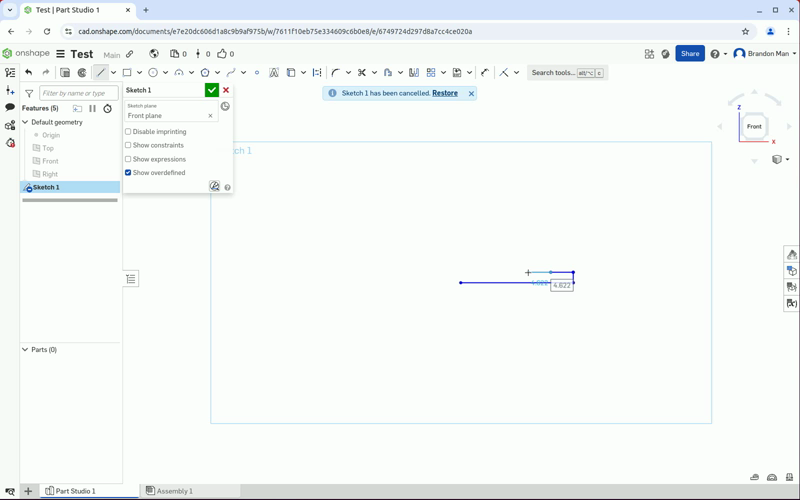
click(528, 272)
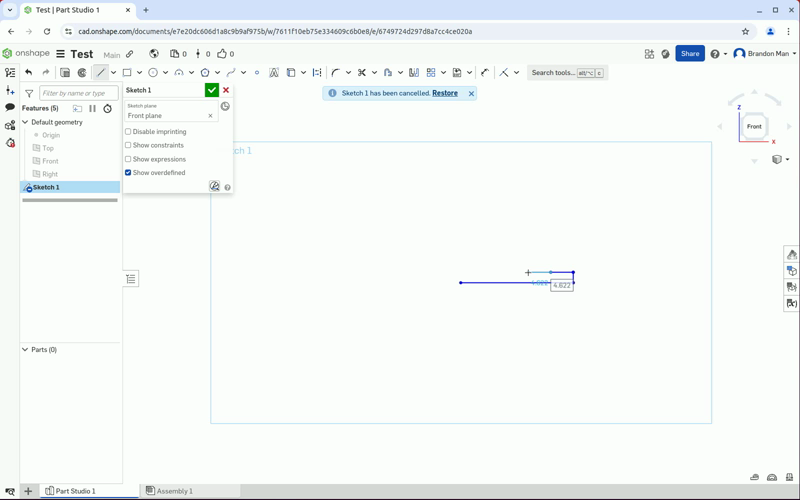
key_up(shift)
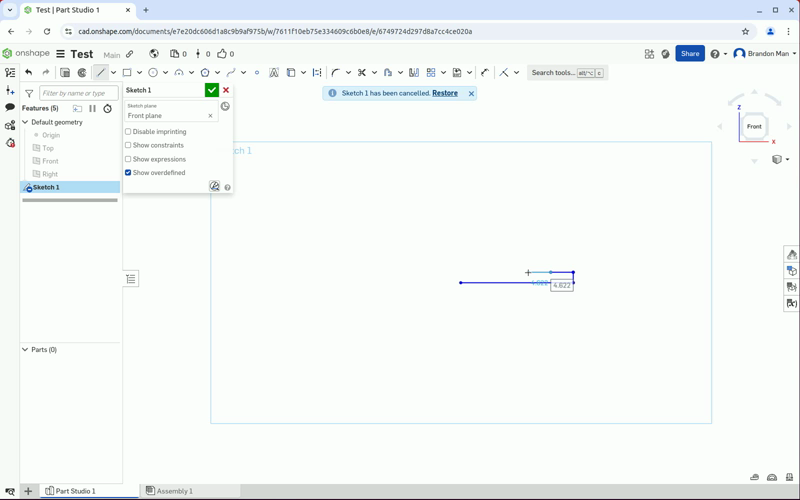
key_down(shift)
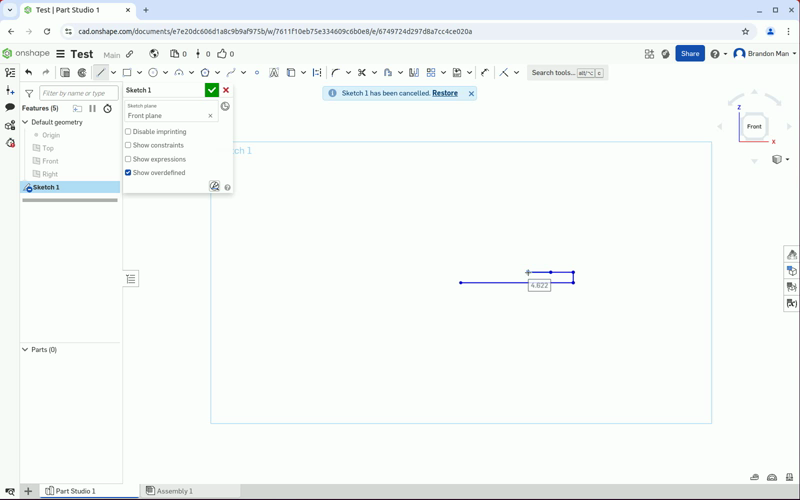
mouse_move(460, 272)
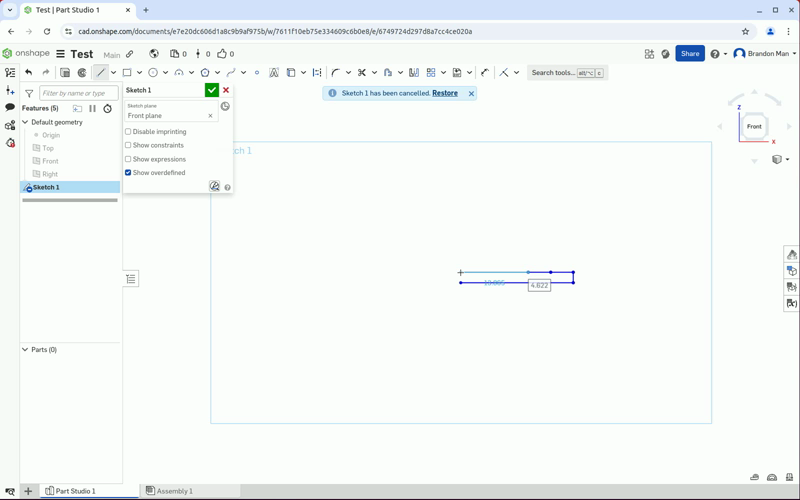
click(460, 272)
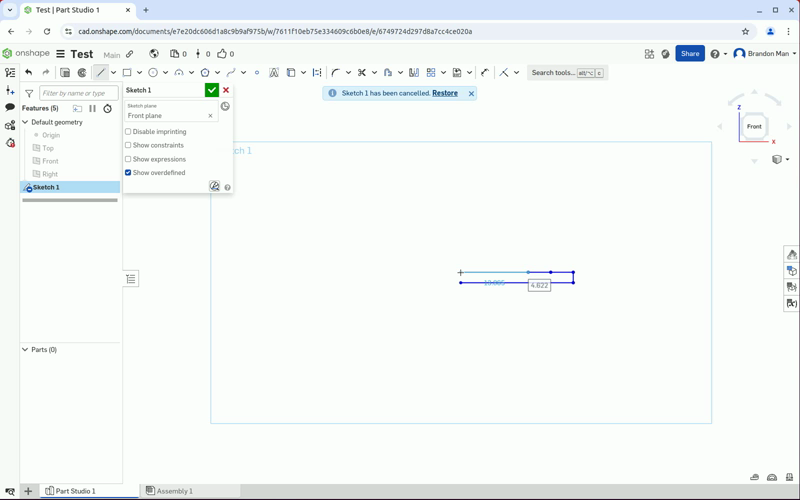
key_up(shift)
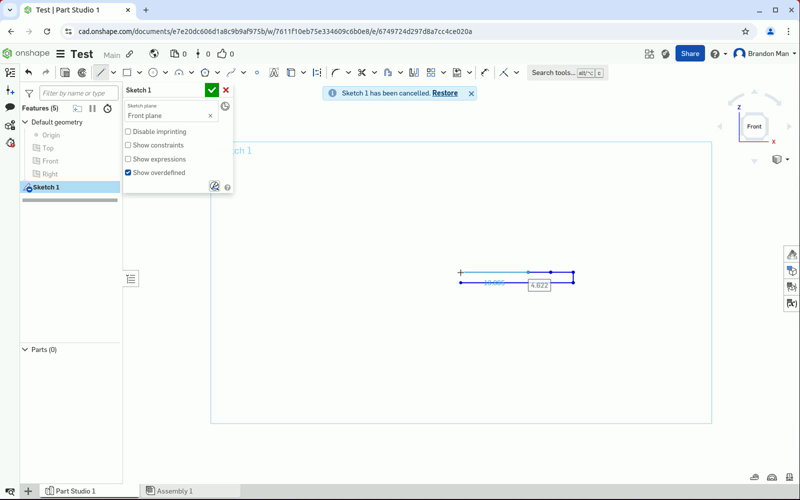
mouse_move(490, 272)
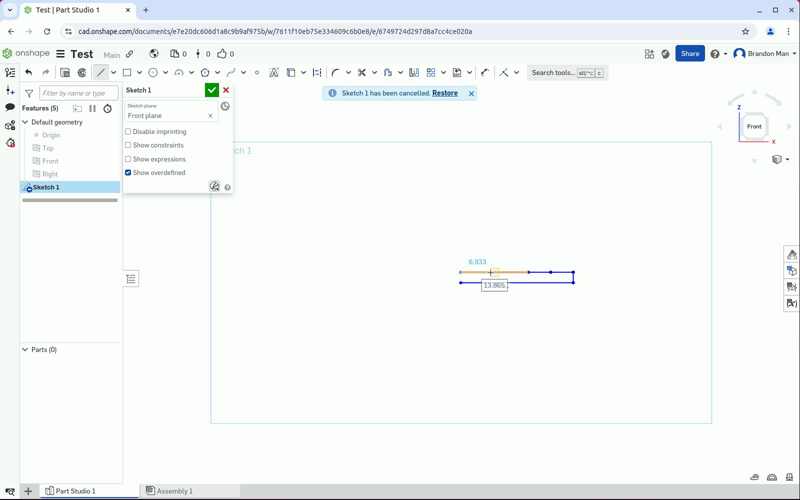
key_down(shift)
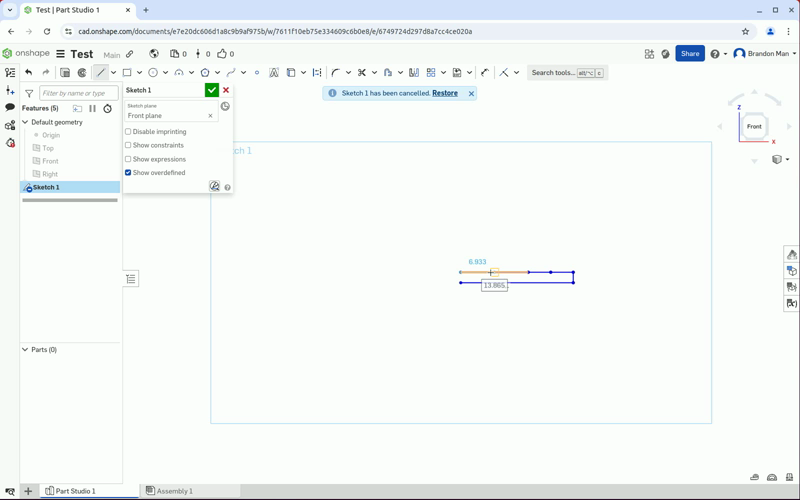
mouse_move(460, 282)
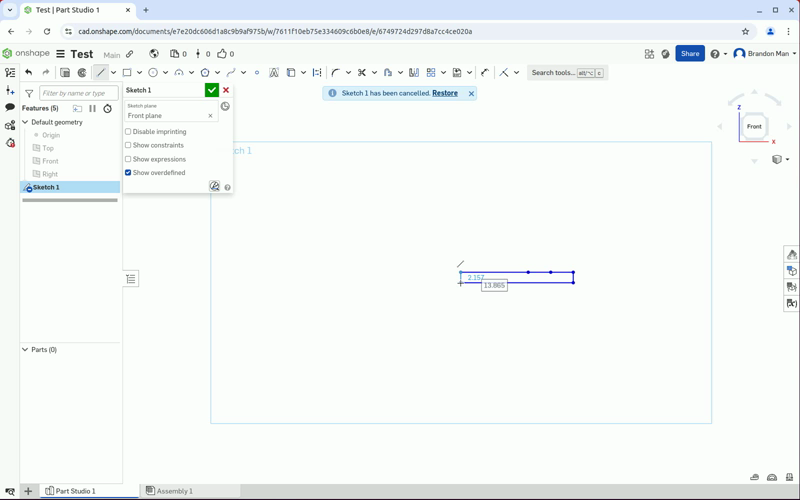
key_up(shift)
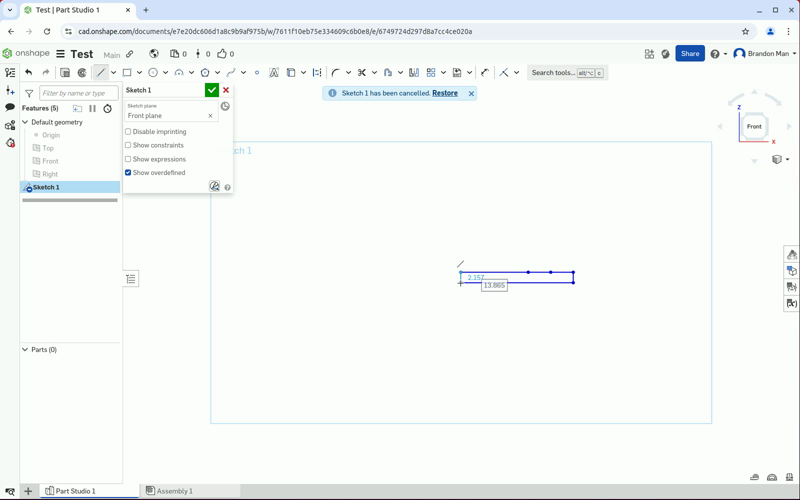
click(460, 282)
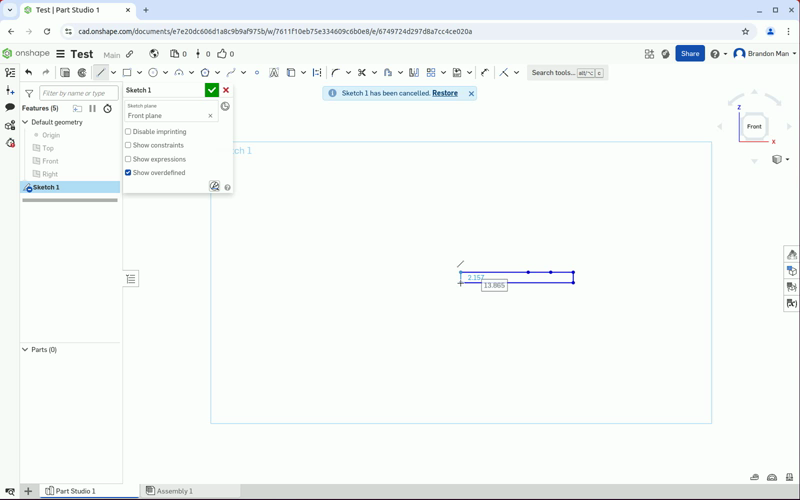
key(esc)
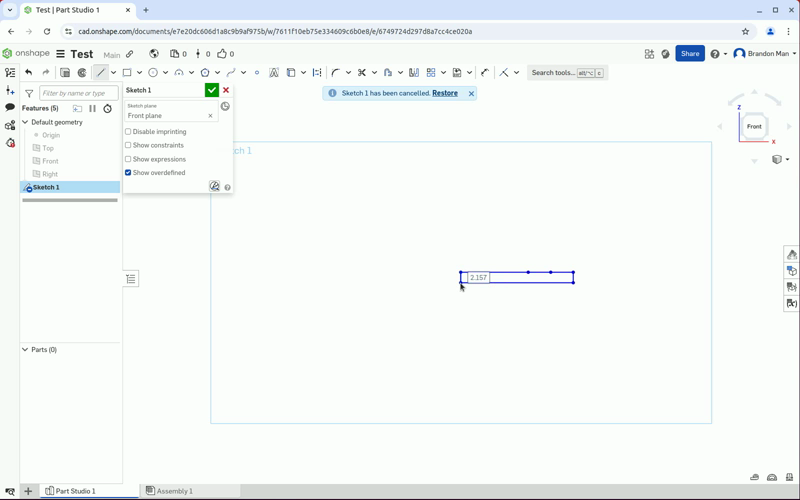
mouse_move(532, 276)
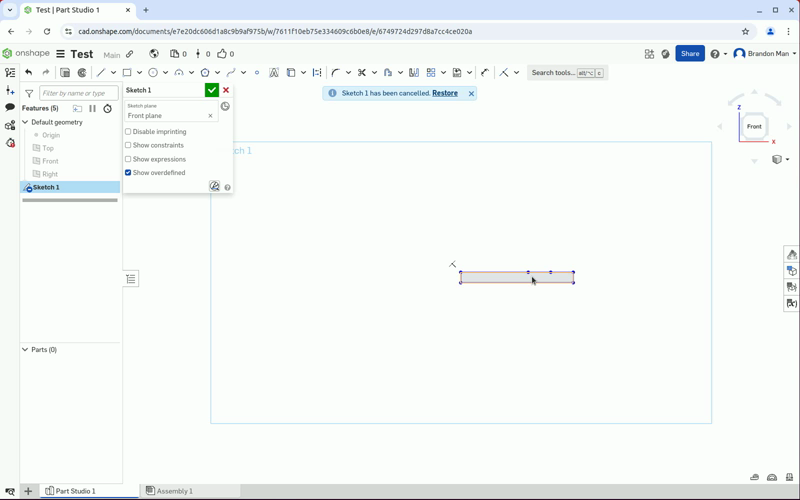
scroll(6)
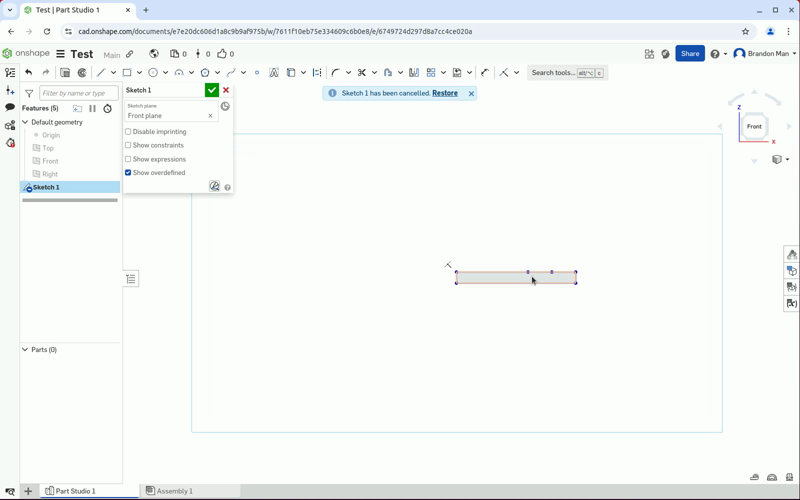
scroll(6)
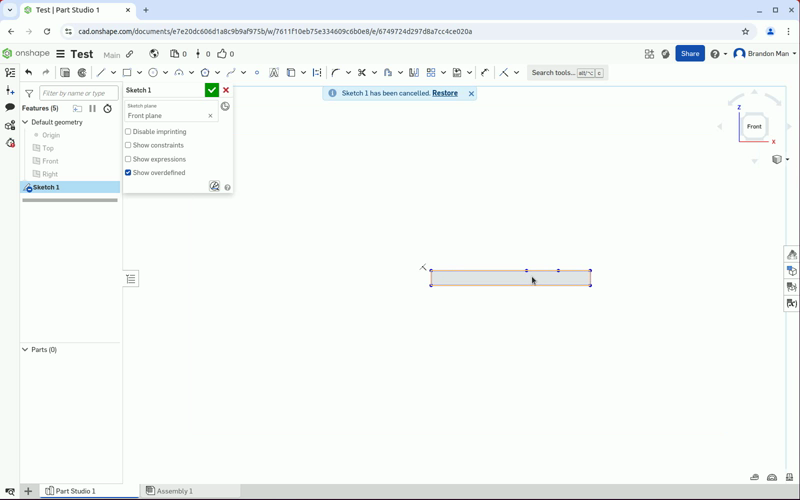
scroll(6)
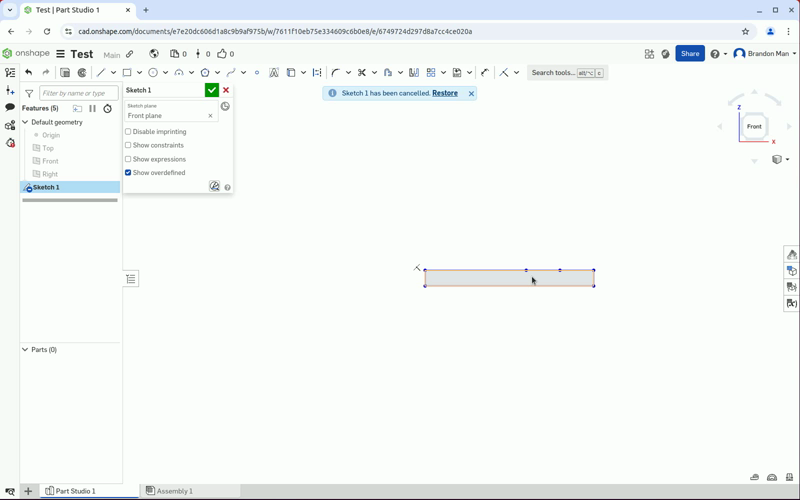
scroll(6)
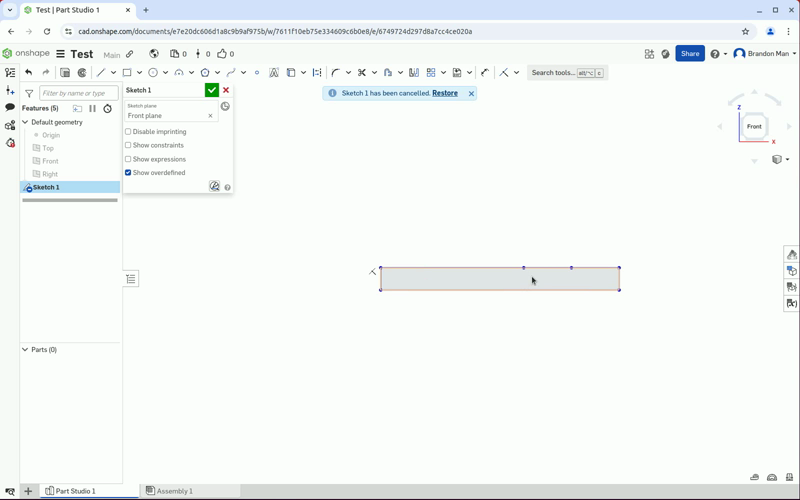
scroll(6)
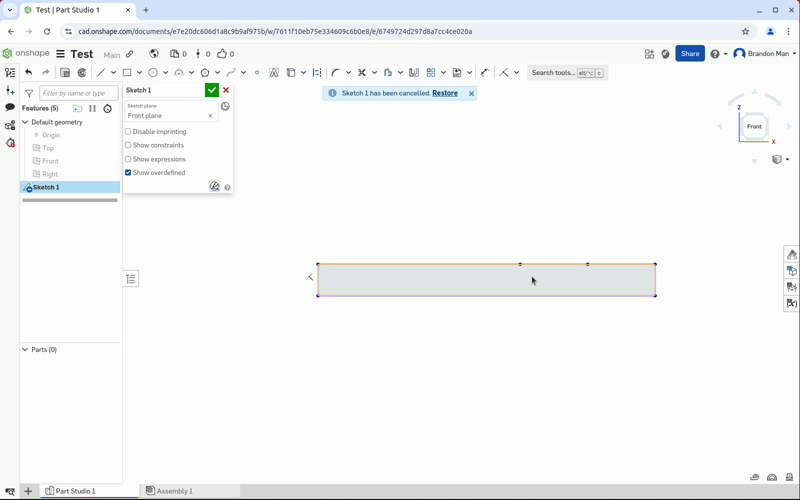
scroll(6)
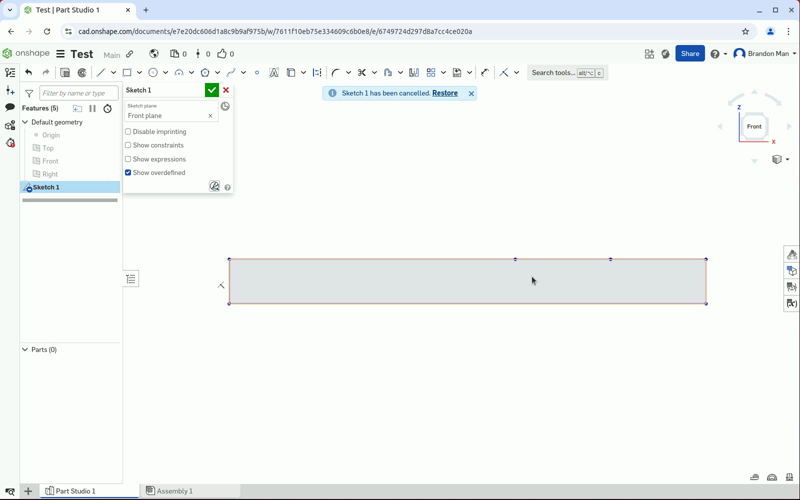
scroll(6)
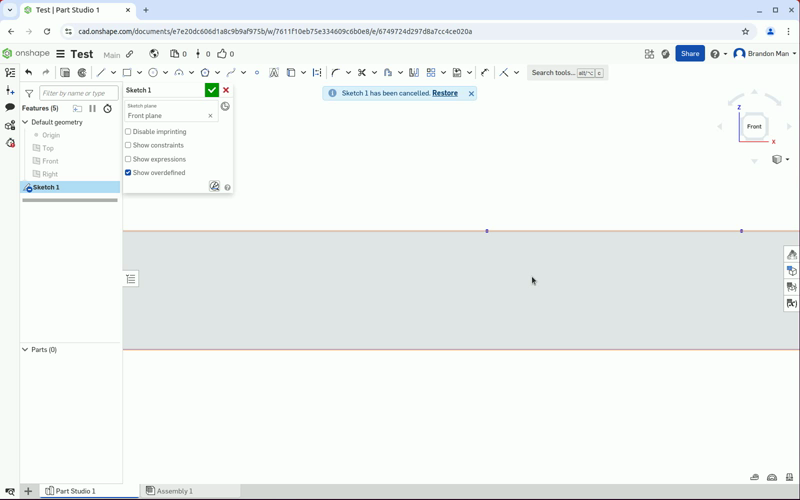
click(532, 276)
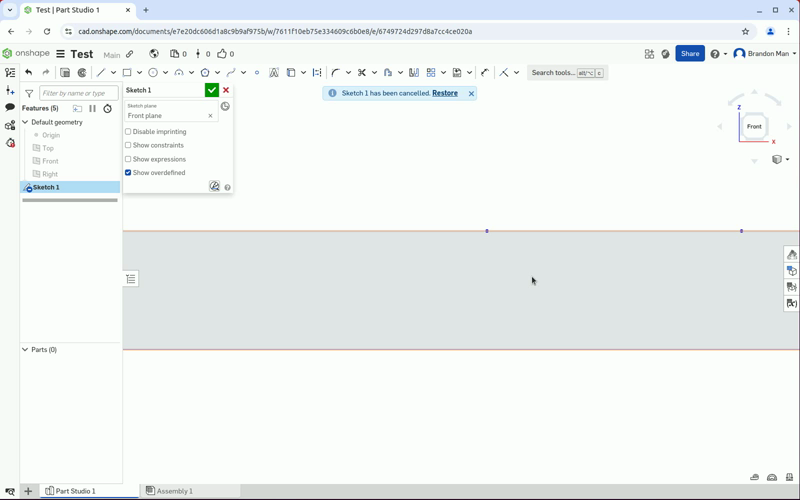
scroll(-6)
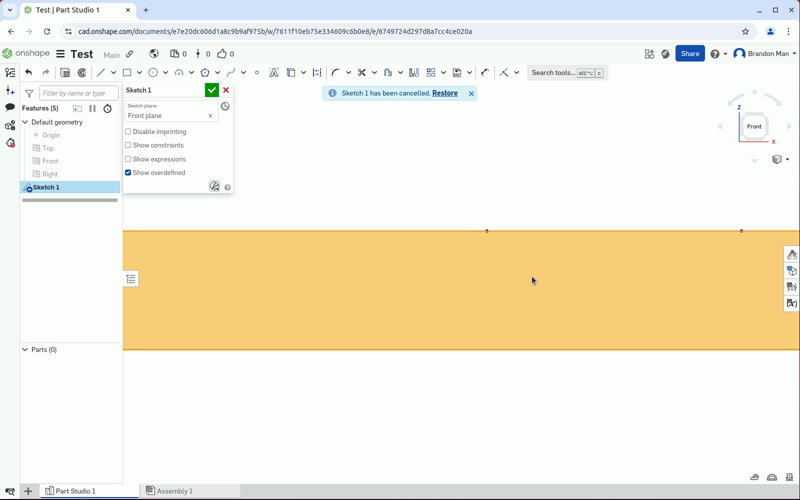
scroll(-6)
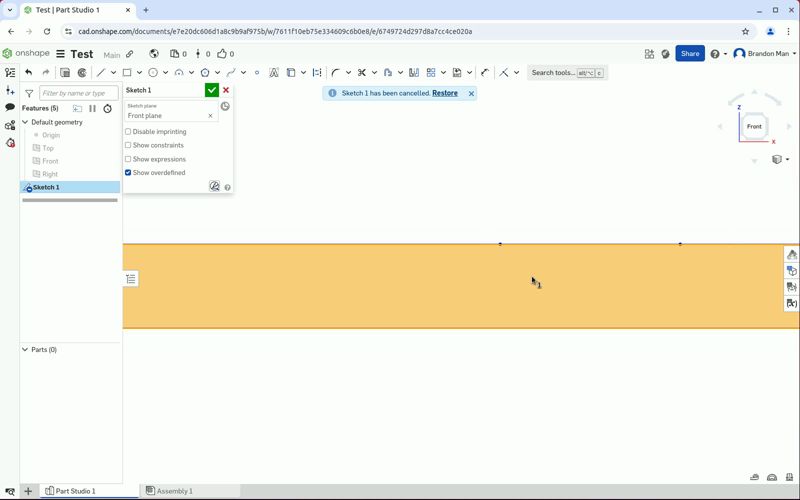
scroll(-6)
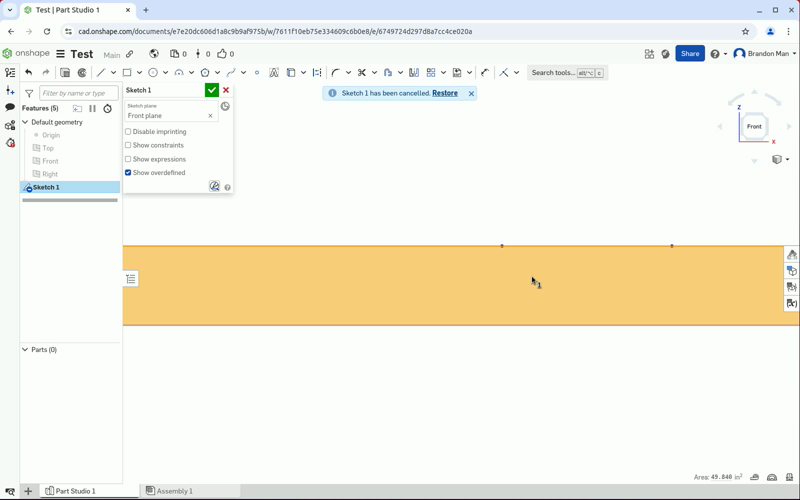
scroll(-6)
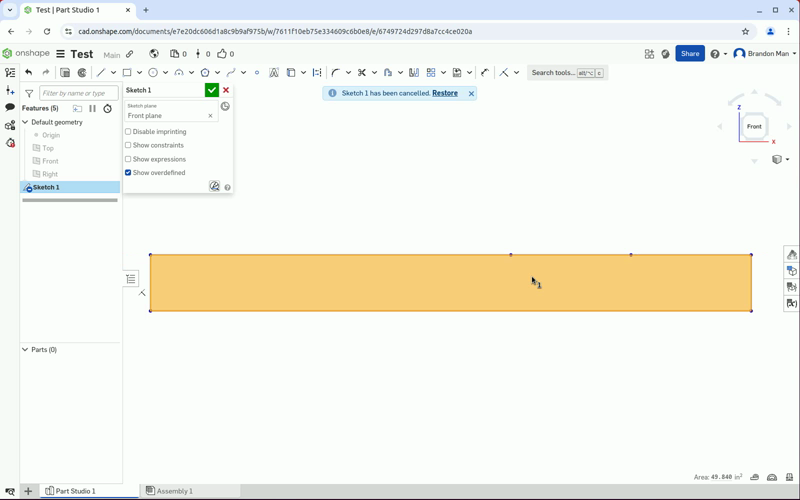
scroll(-6)
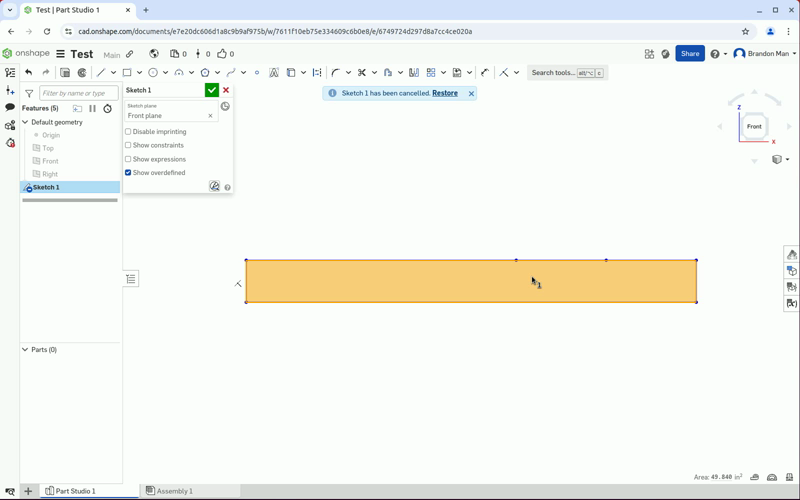
scroll(-6)
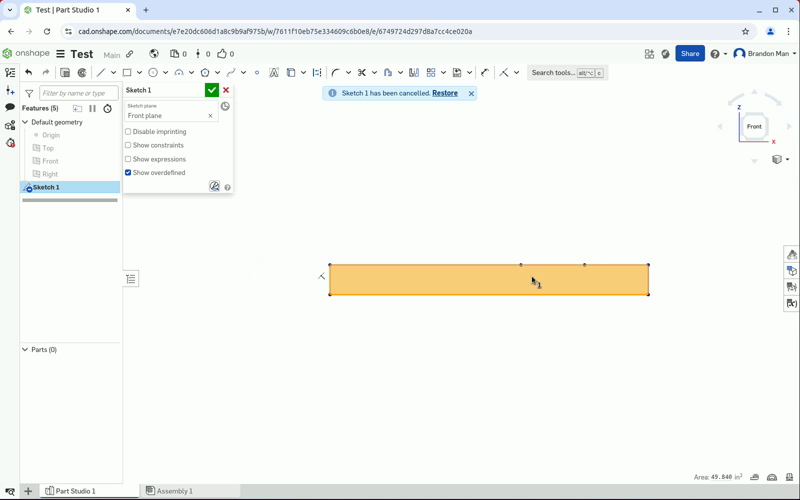
scroll(-6)
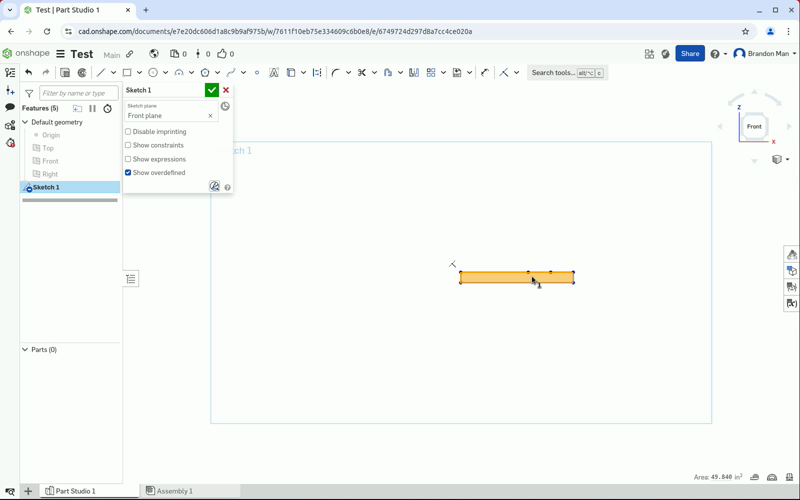
mouse_move(73, 352)
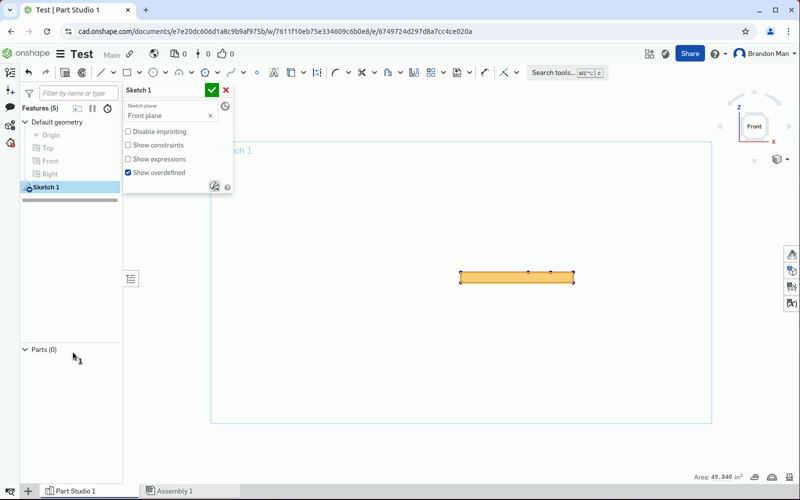
key(shift+y)
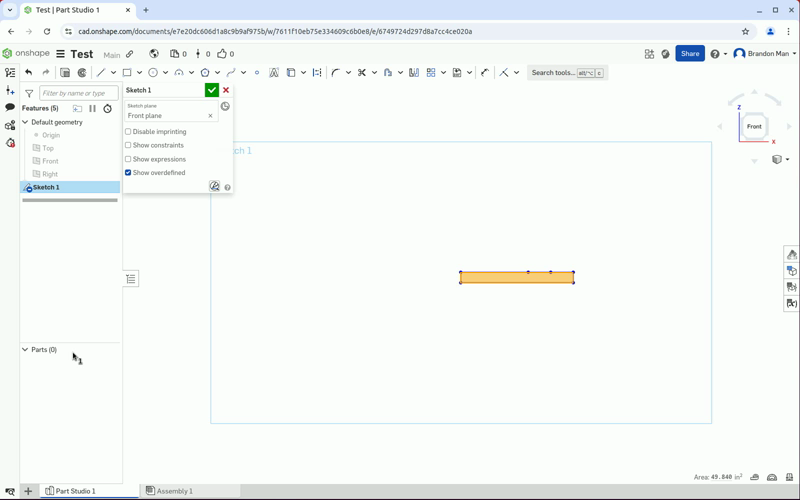
key(shift+e)
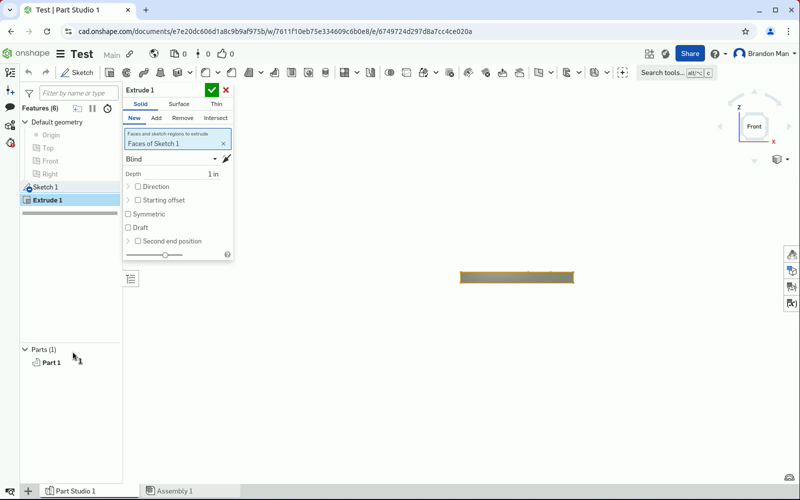
mouse_move(143, 106)
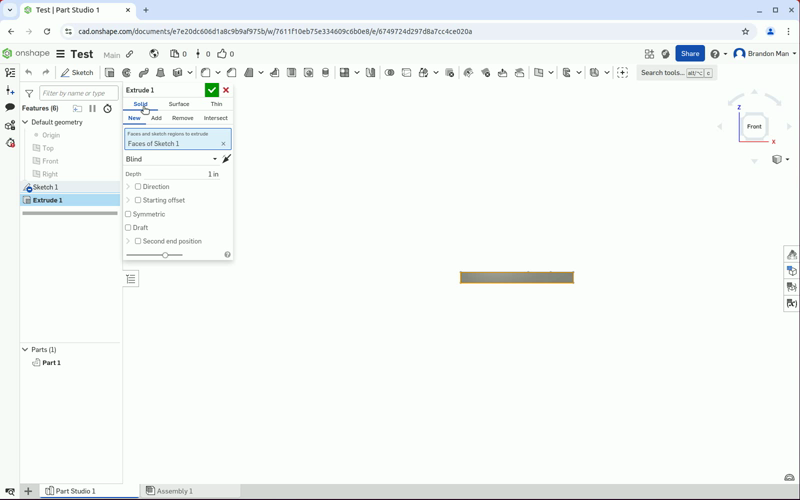
click(143, 106)
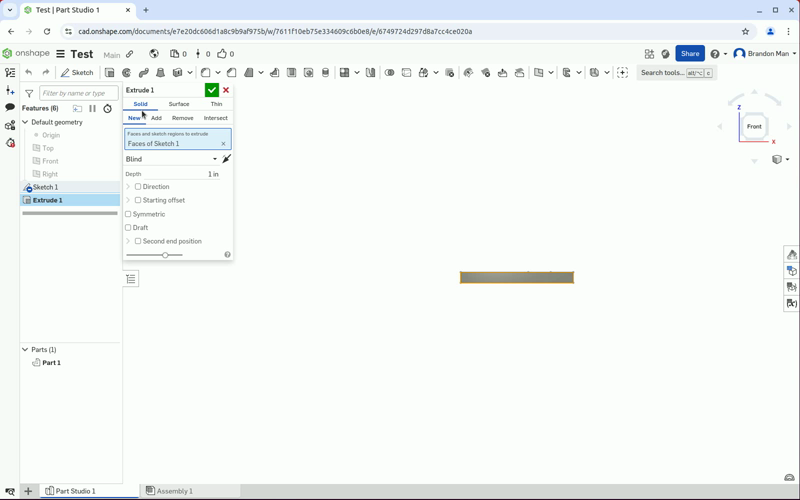
mouse_move(137, 120)
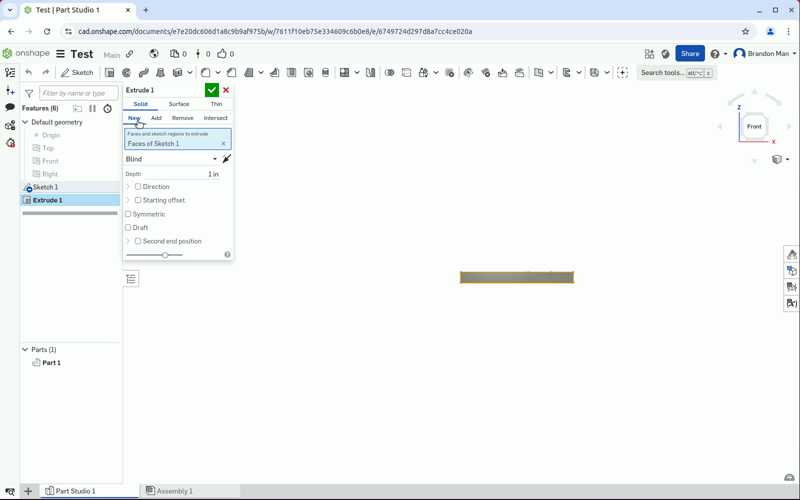
click(137, 120)
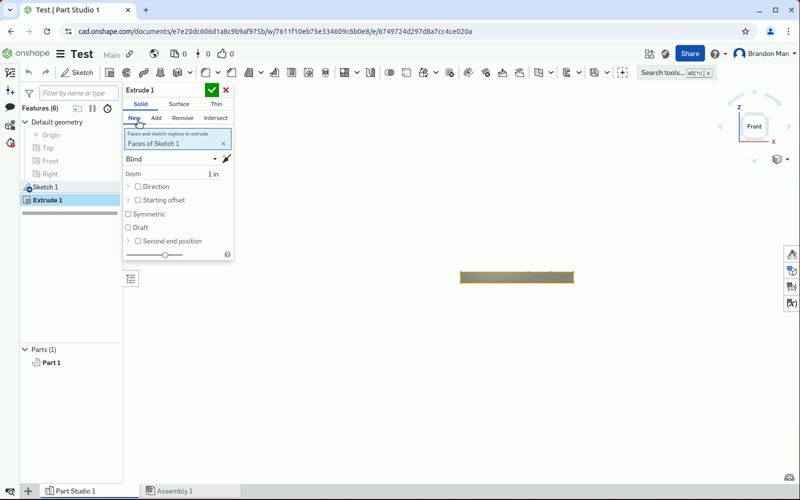
key(tab, 4)
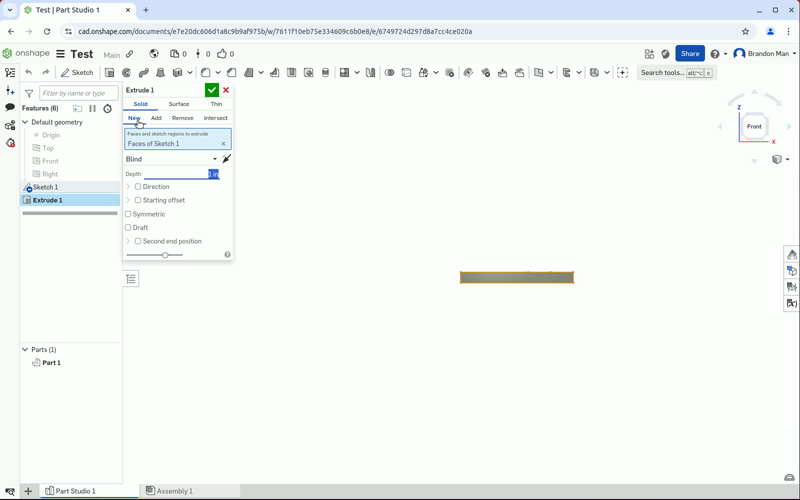
text(13.721)
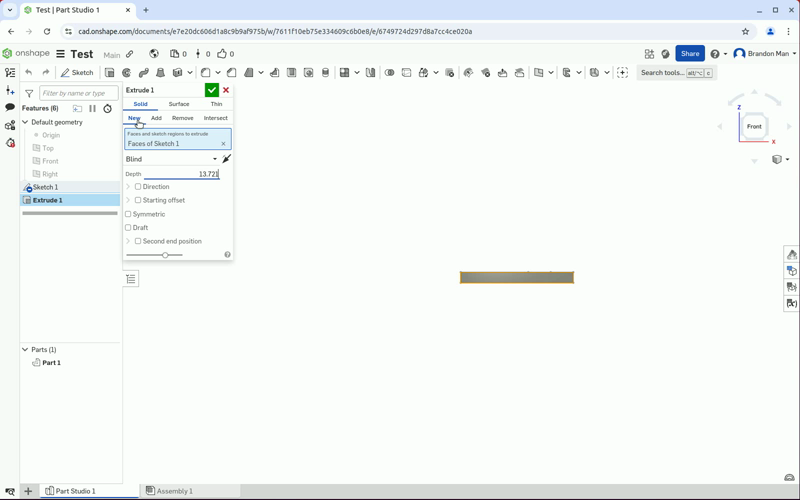
key(enter)
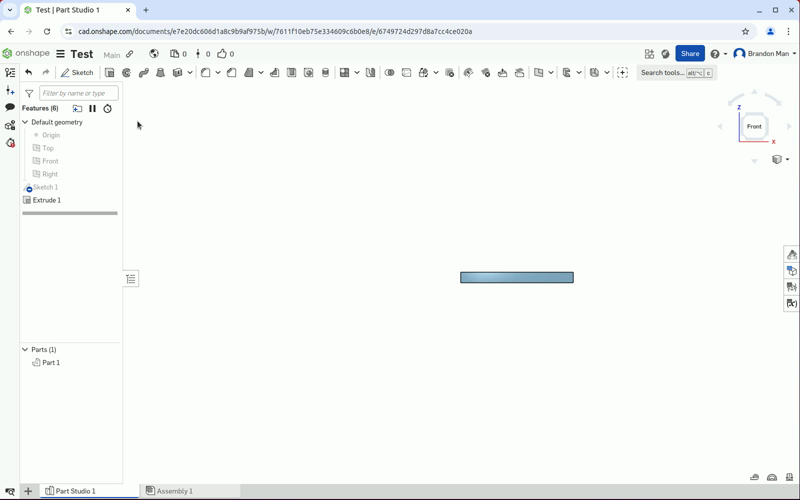
key(shift+h)
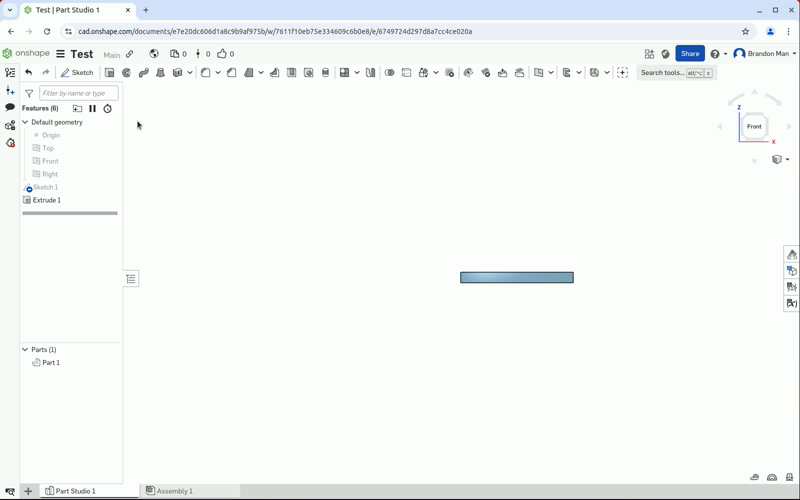
key(shift+h)
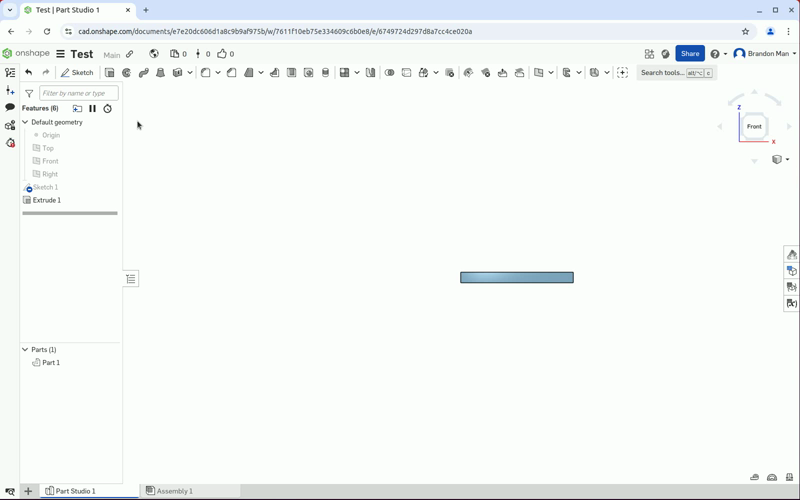
mouse_move(73, 189)
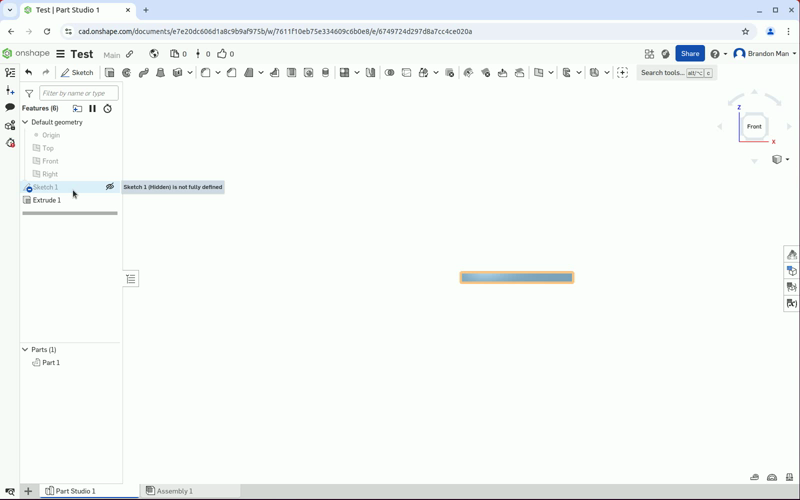
click(73, 189)
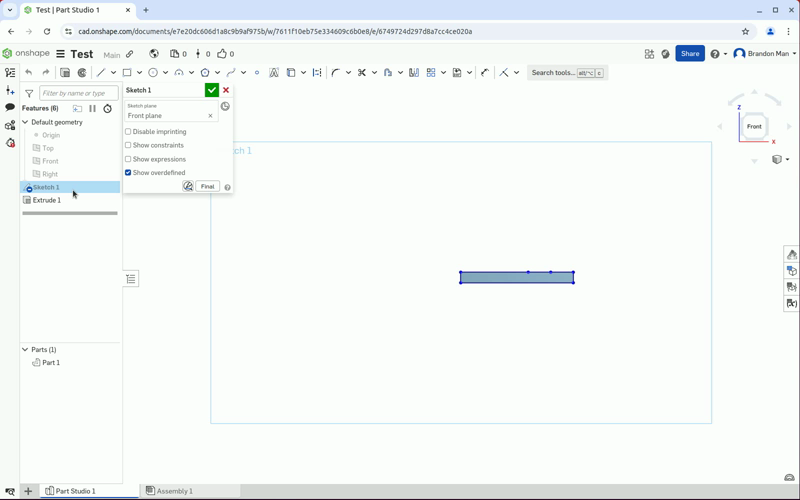
mouse_move(229, 92)
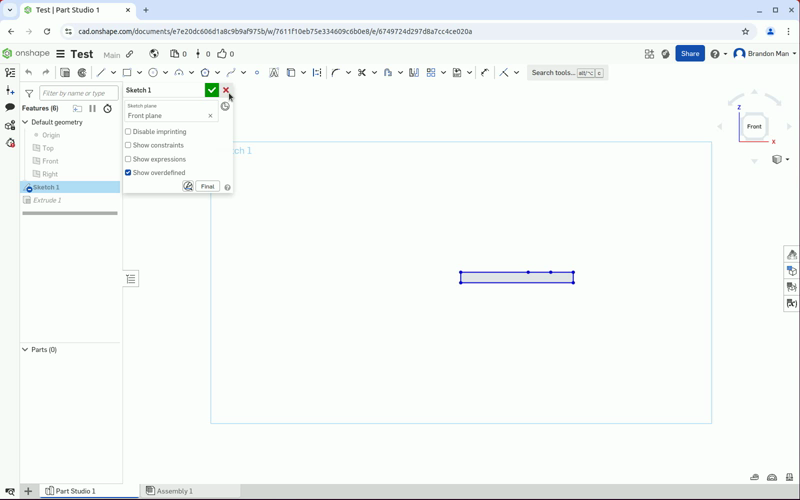
click(229, 92)
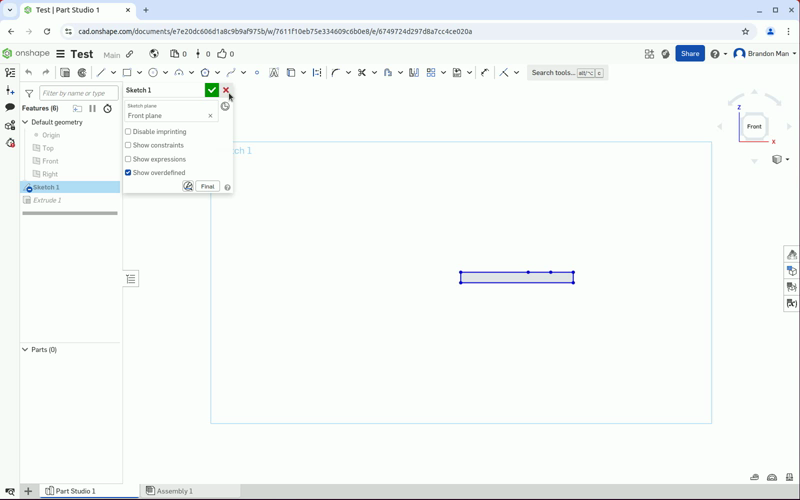
key(shift+s)
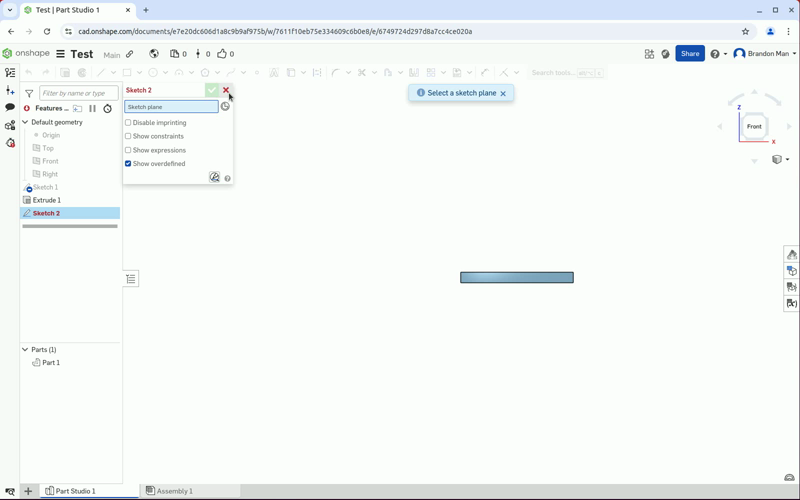
mouse_move(73, 163)
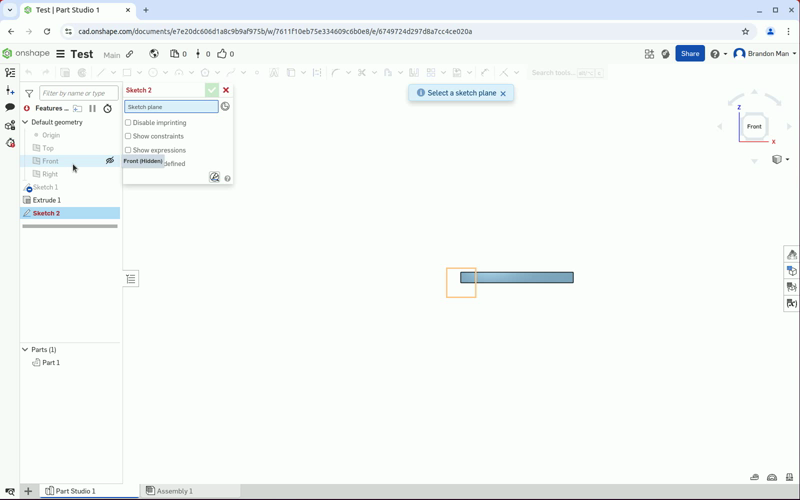
click(73, 163)
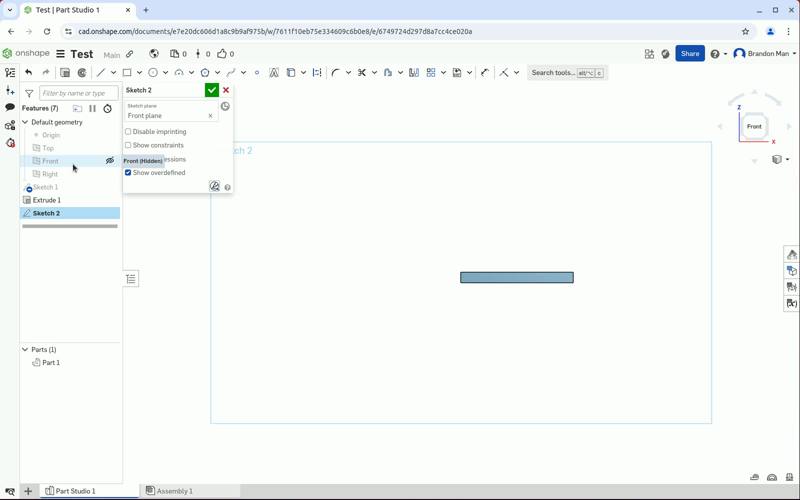
mouse_move(73, 352)
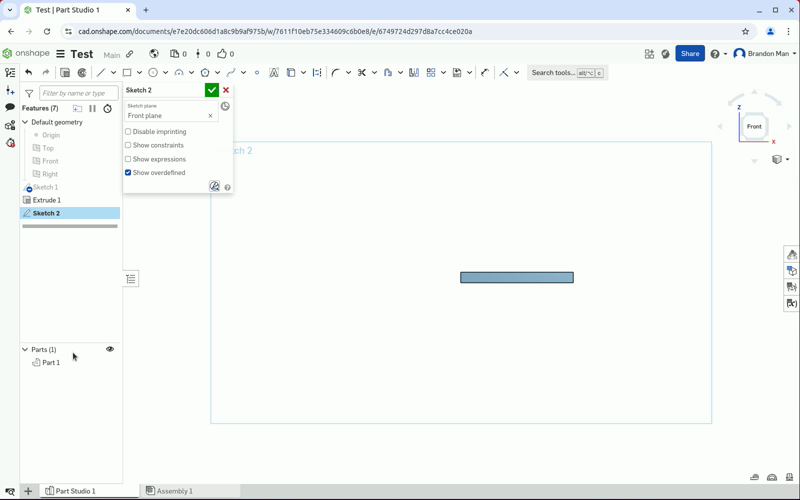
key(y)
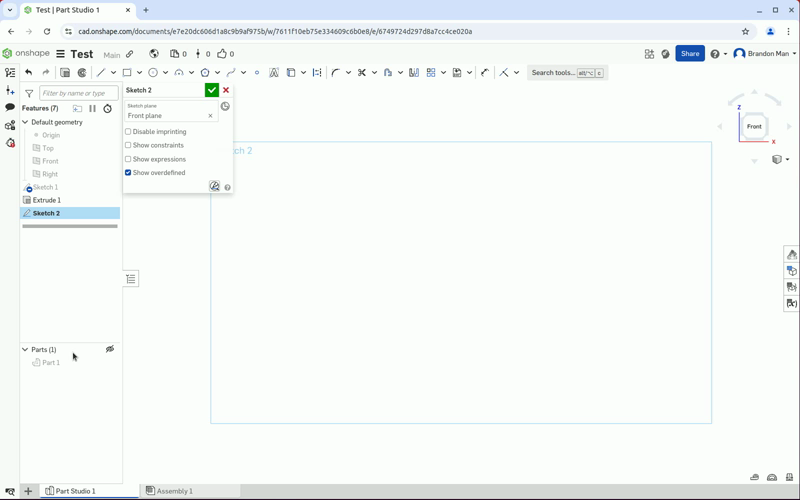
key(l)
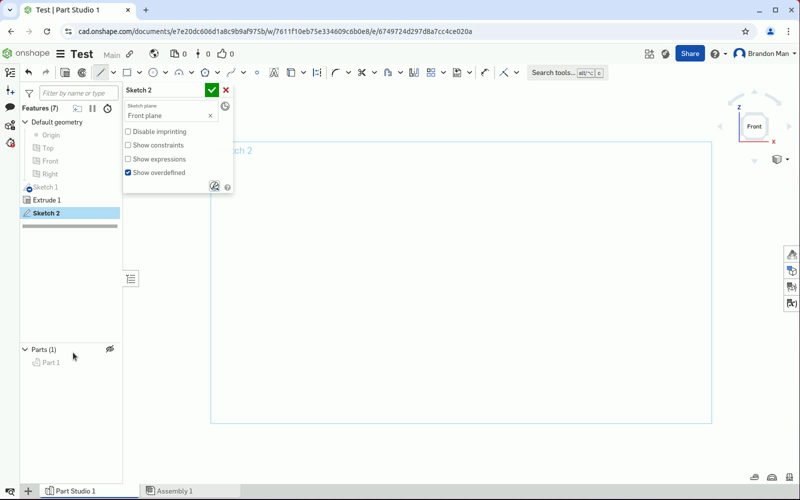
key_down(shift)
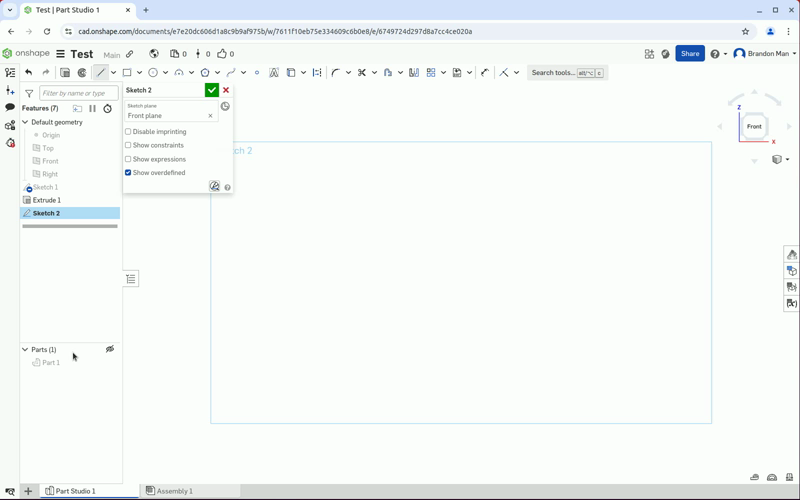
mouse_move(527, 272)
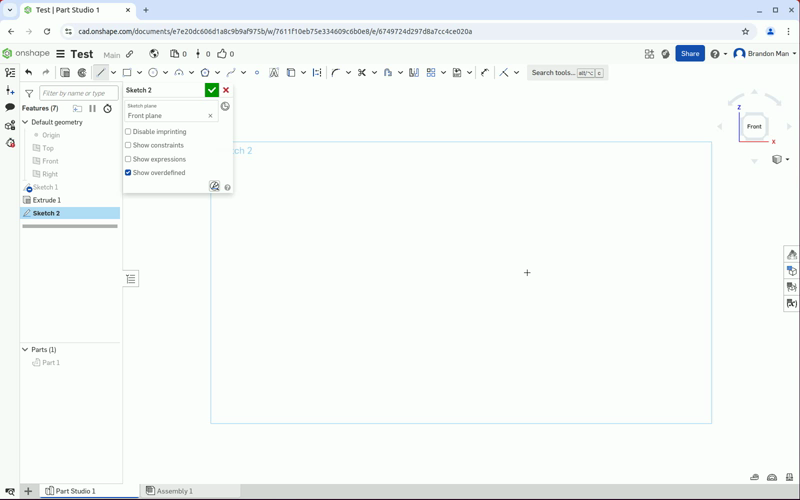
click(527, 272)
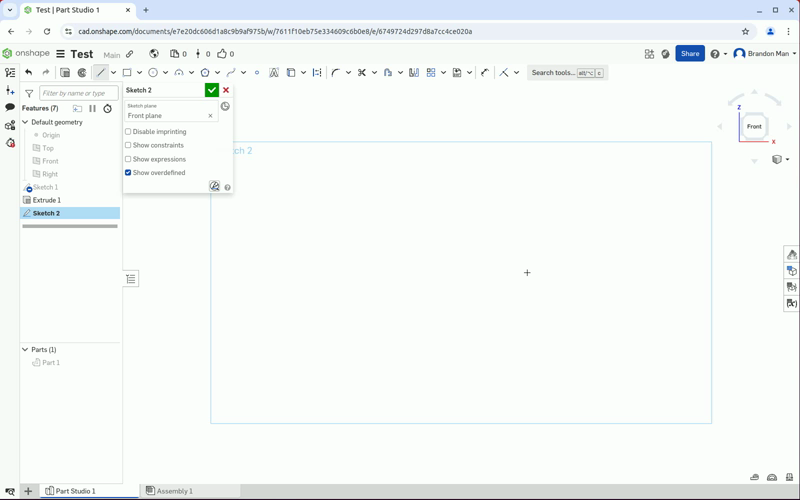
key_up(shift)
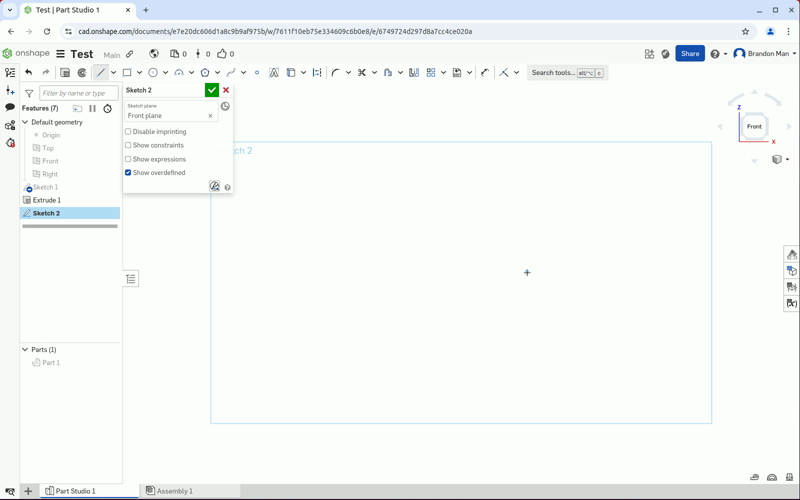
key_down(shift)
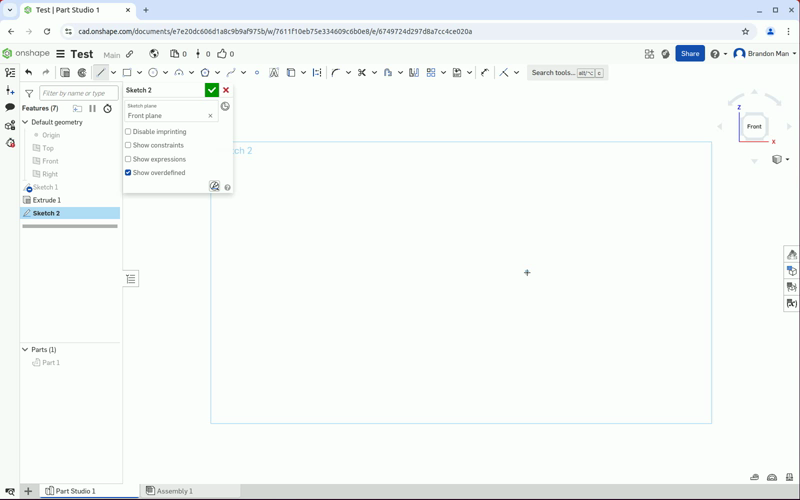
mouse_move(557, 272)
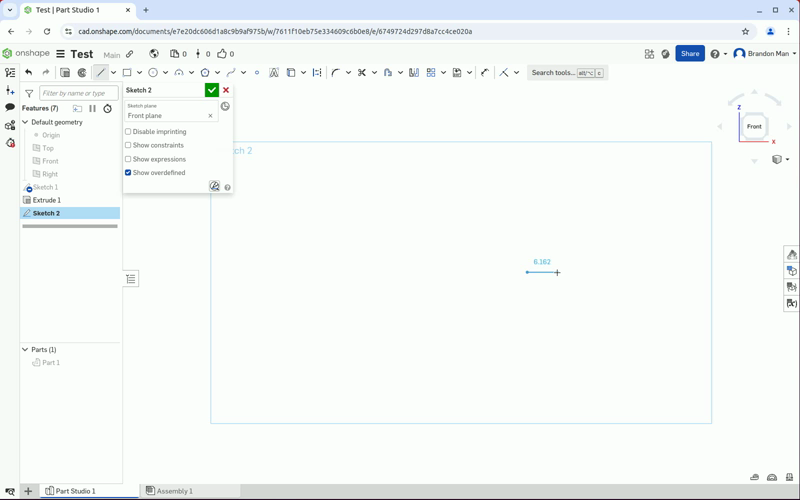
mouse_move(550, 272)
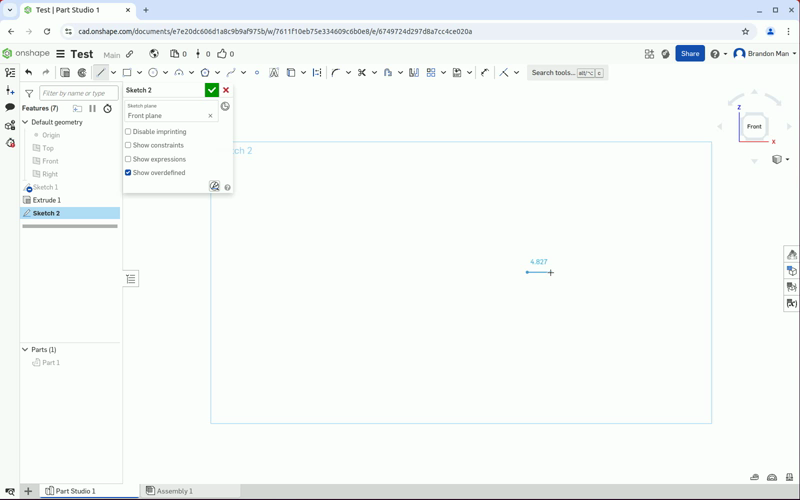
click(550, 272)
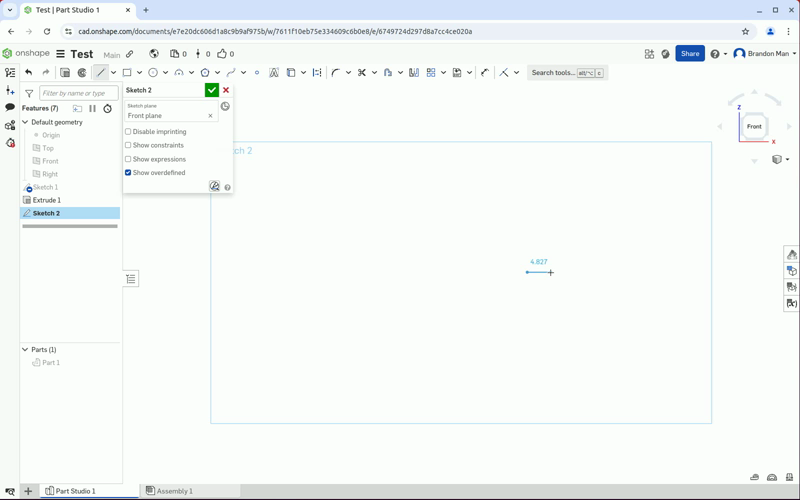
key_up(shift)
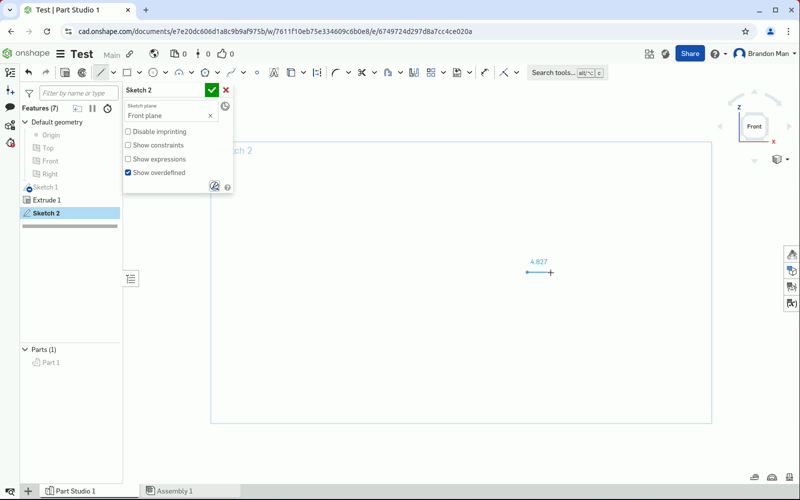
key(esc)
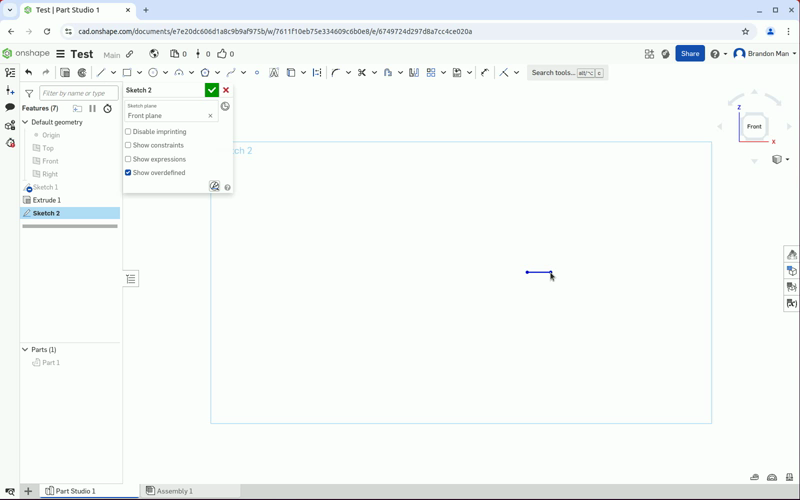
key(a)
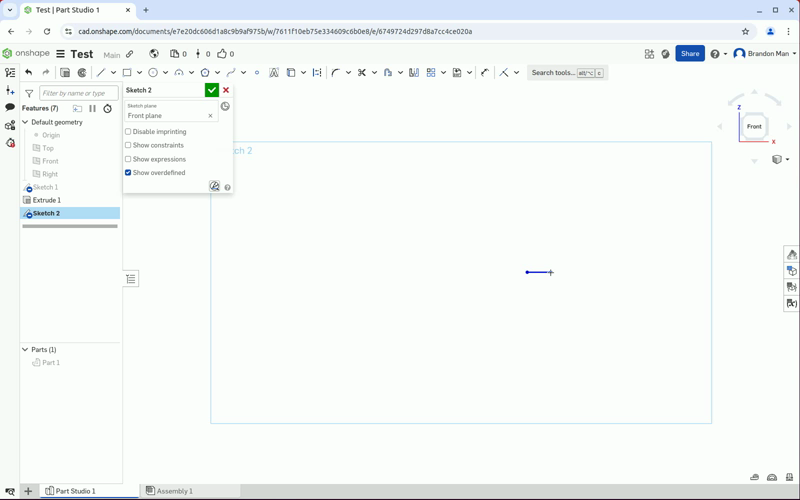
mouse_move(550, 272)
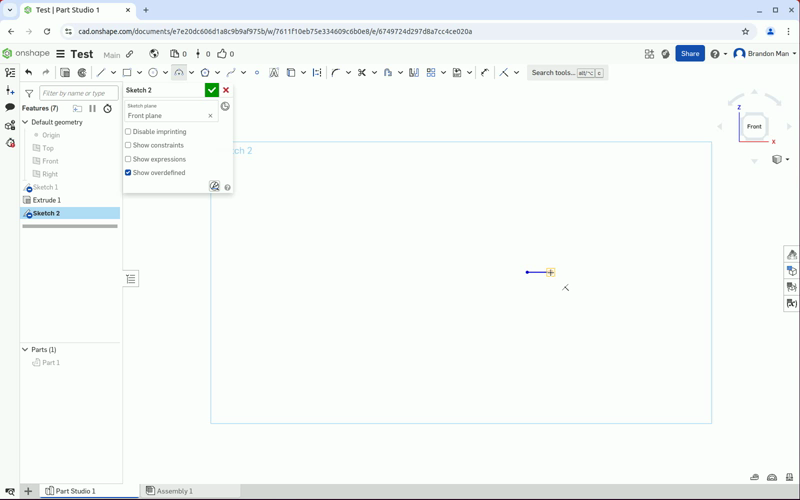
click(550, 272)
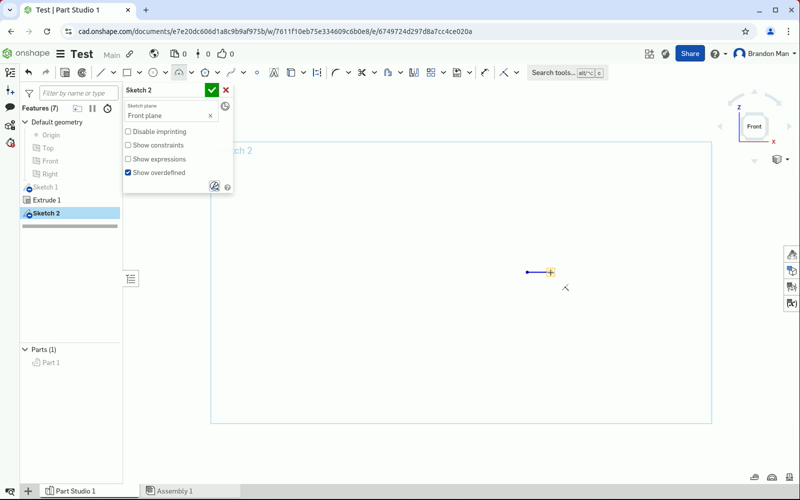
key_down(shift)
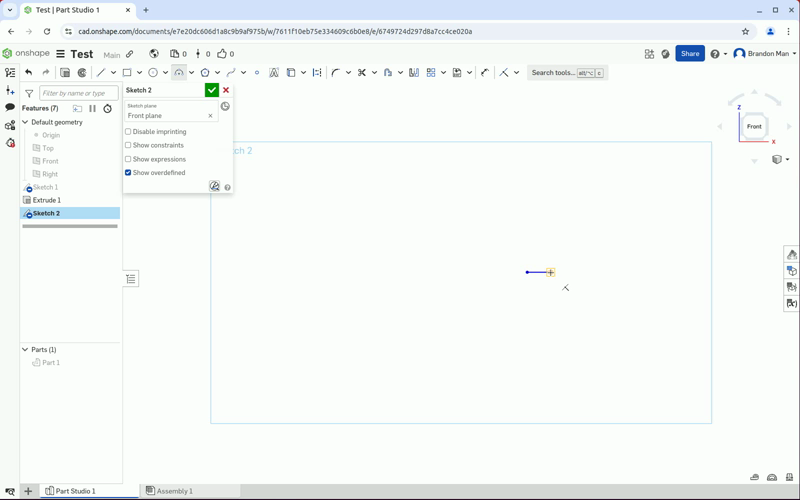
mouse_move(527, 249)
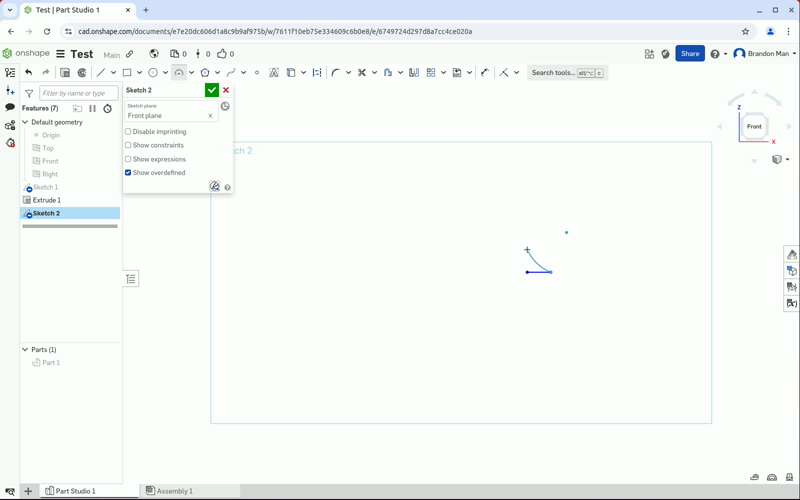
click(527, 249)
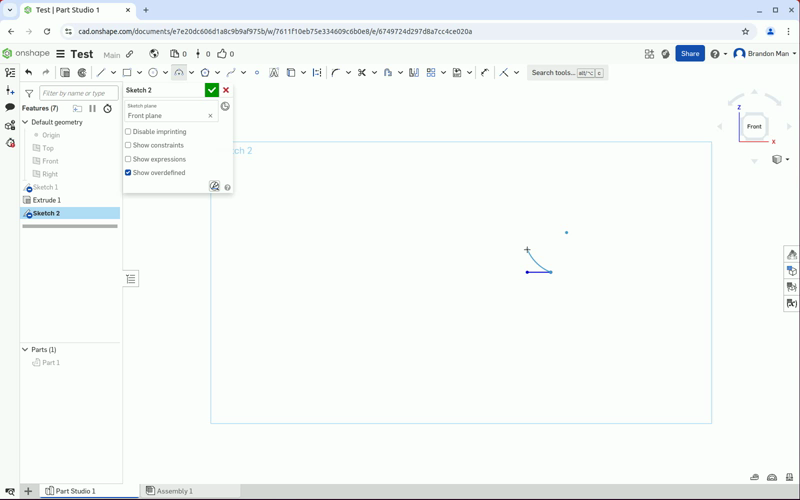
mouse_move(534, 265)
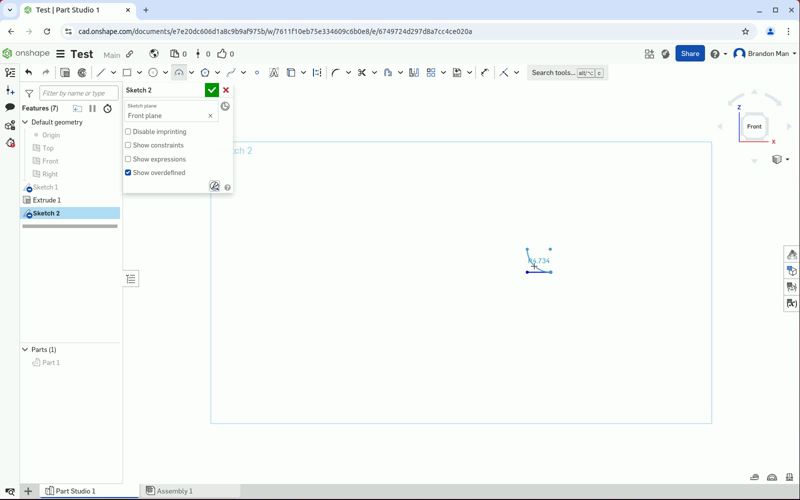
click(534, 265)
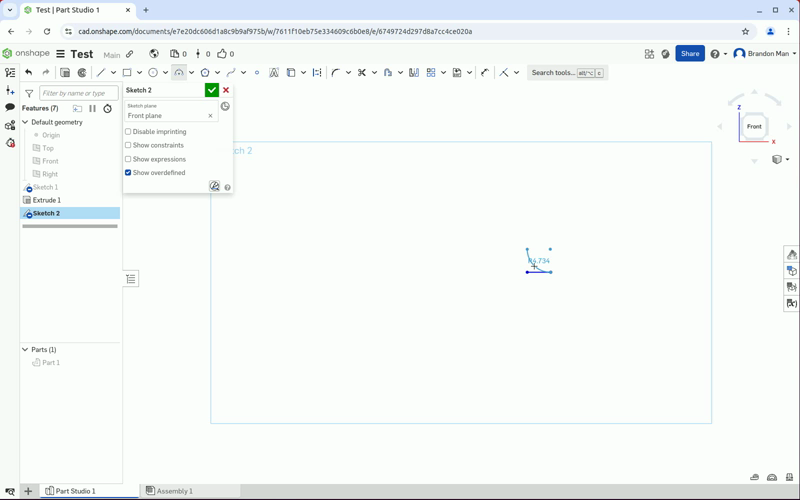
key_up(shift)
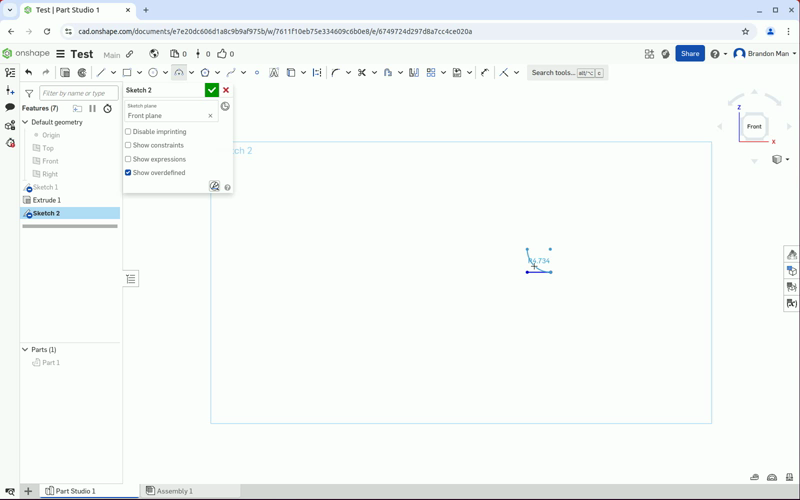
key(esc)
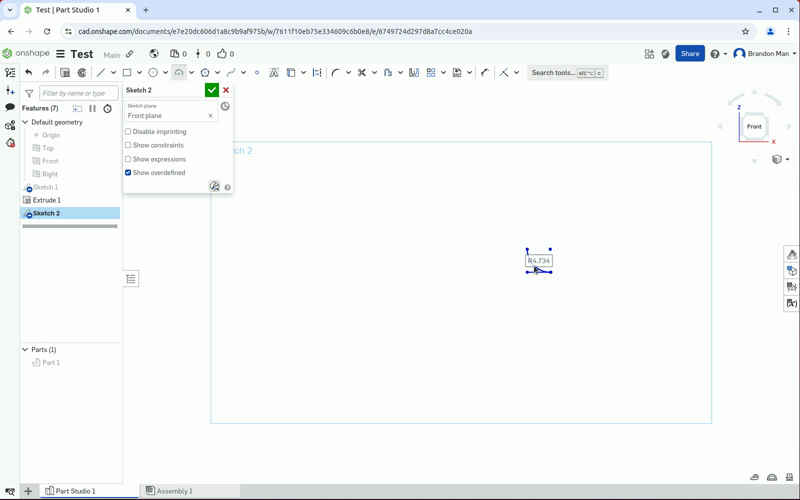
key(l)
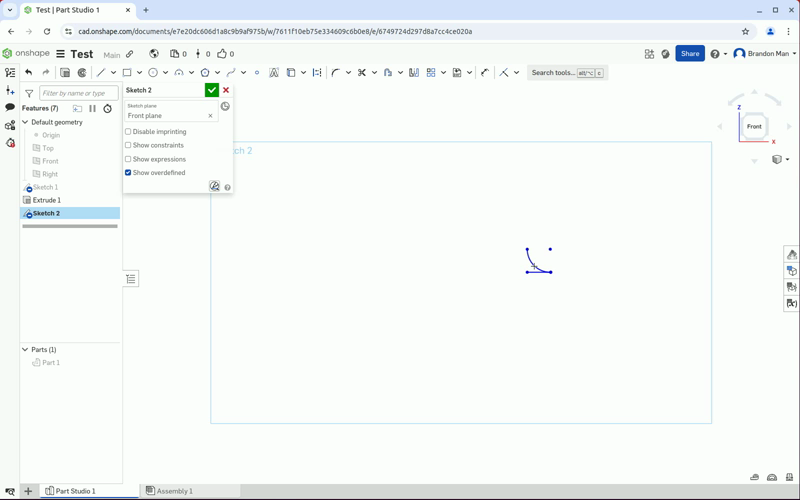
mouse_move(527, 249)
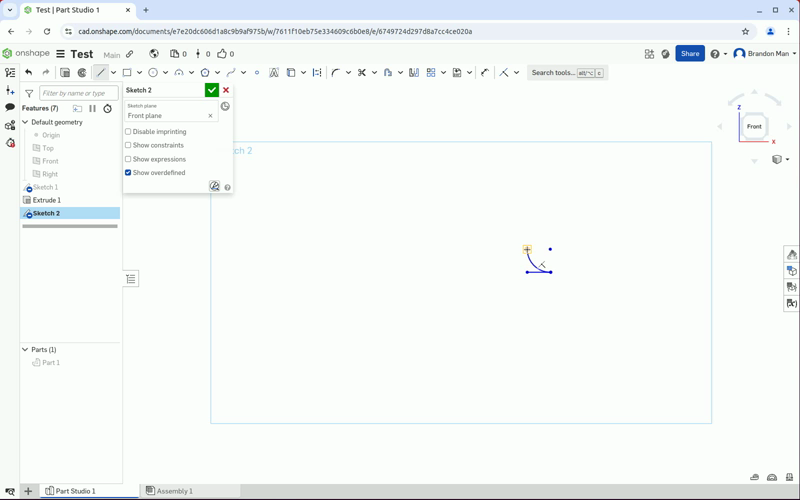
click(527, 249)
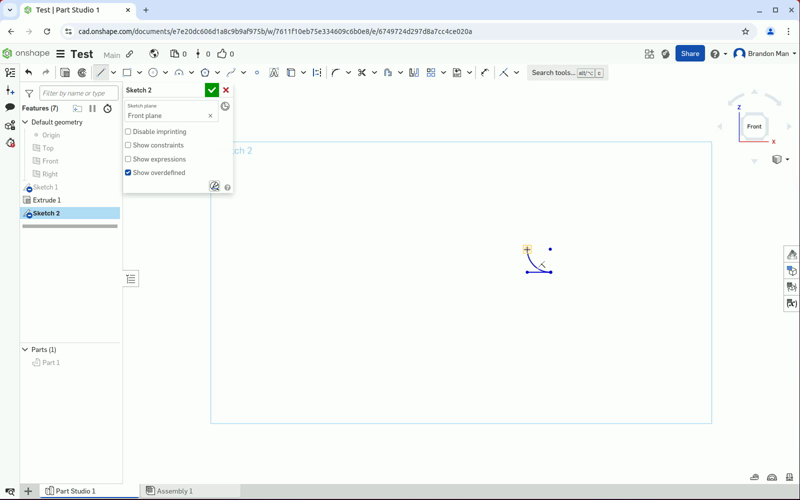
mouse_move(557, 249)
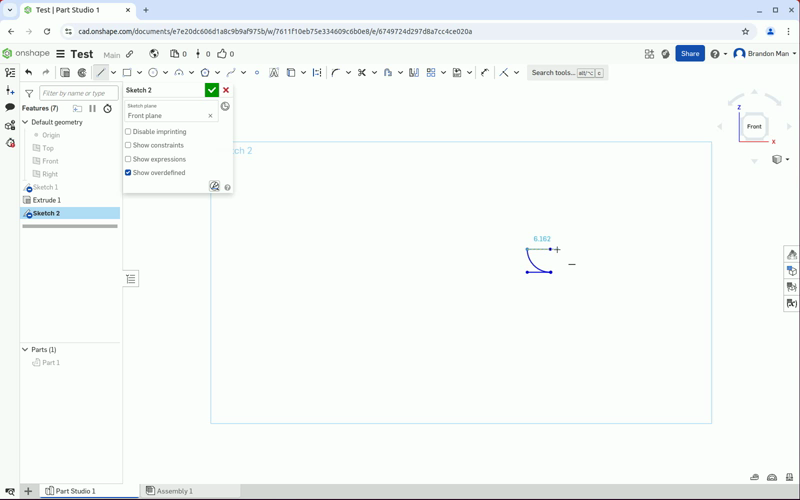
key_down(shift)
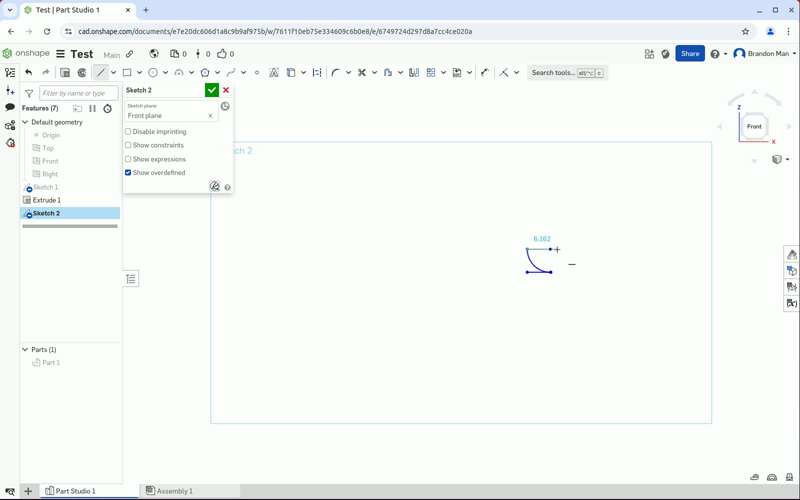
mouse_move(527, 272)
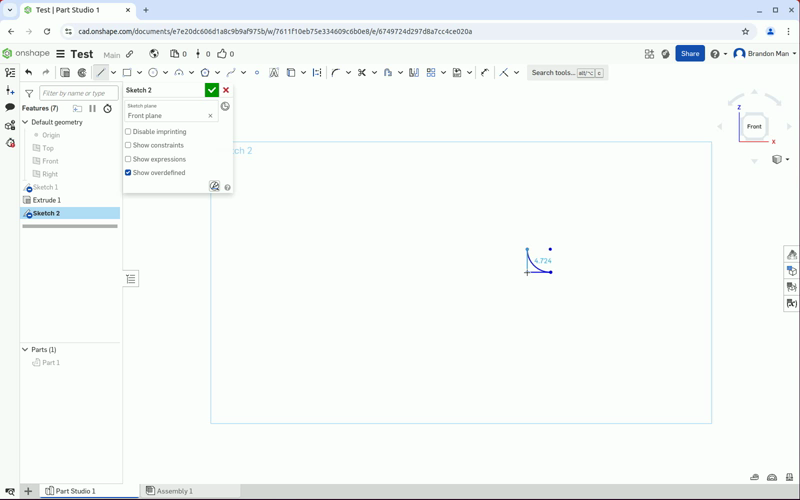
key_up(shift)
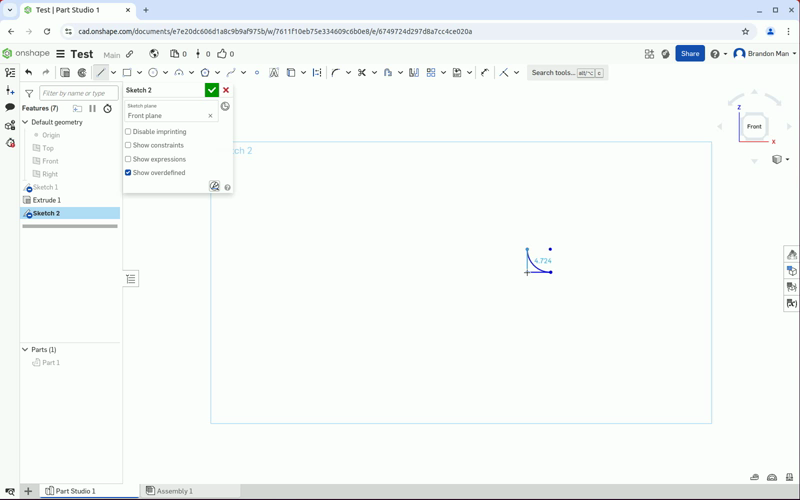
click(527, 272)
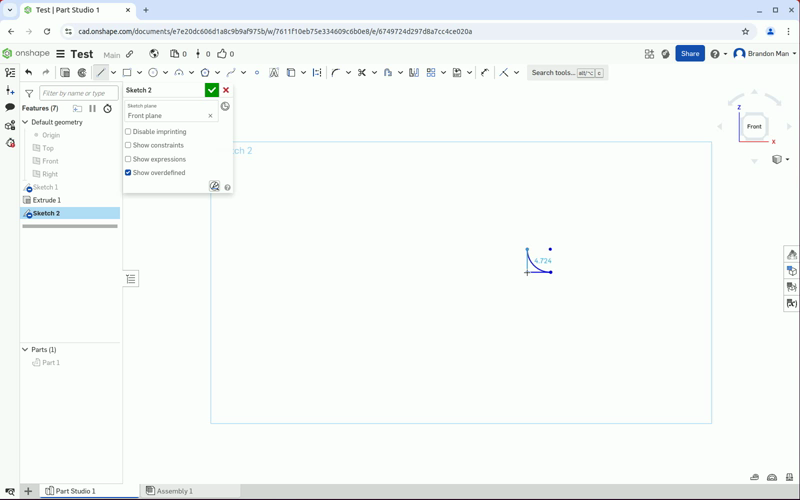
key(esc)
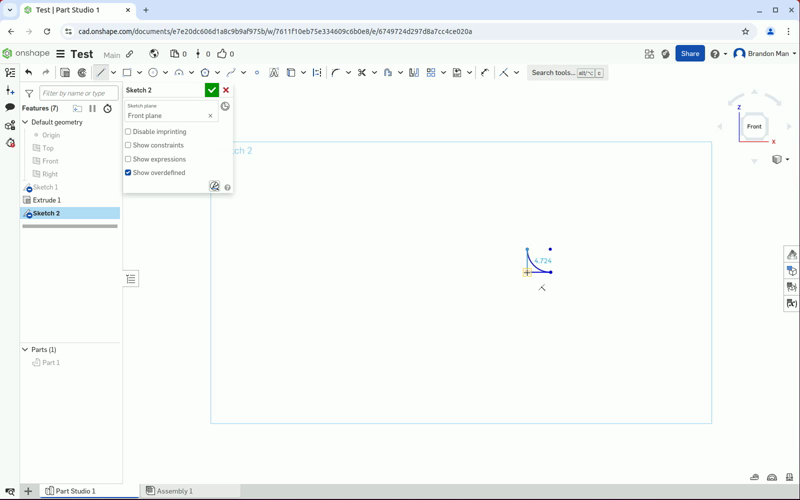
mouse_move(533, 269)
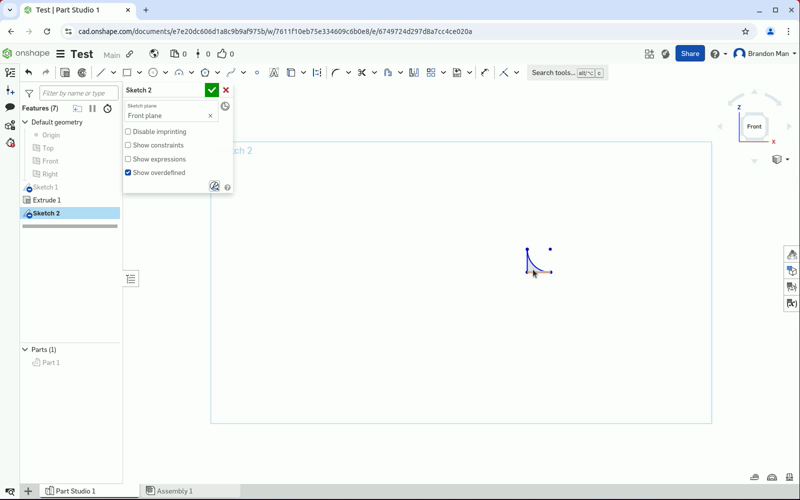
scroll(6)
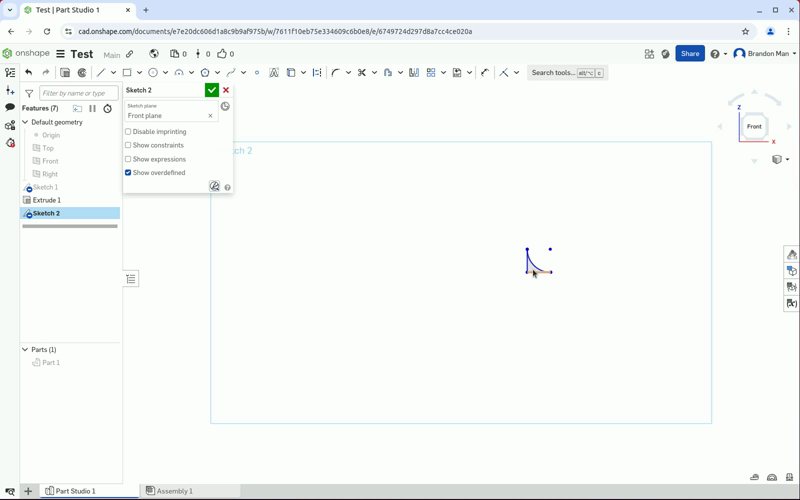
scroll(6)
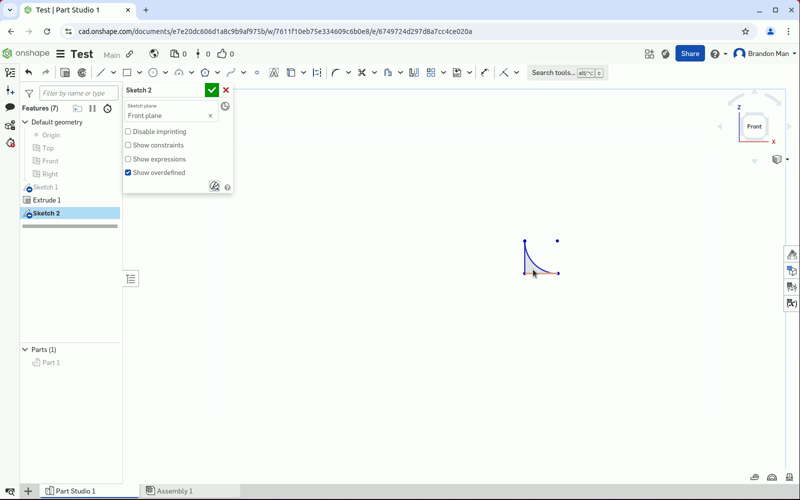
scroll(6)
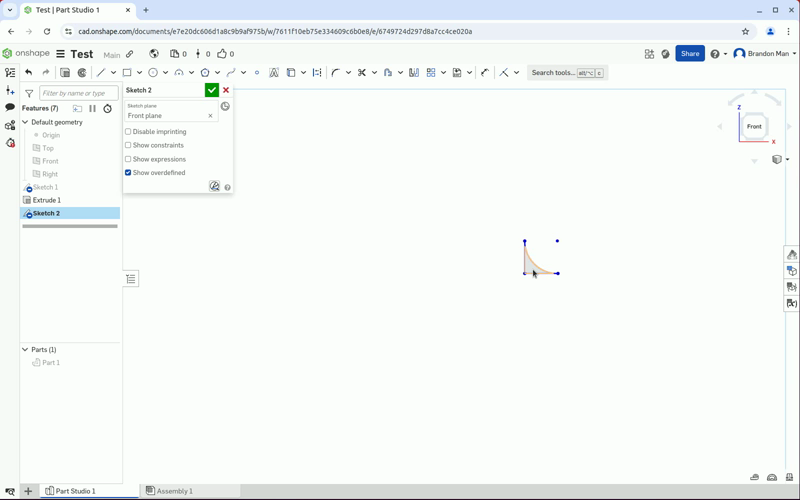
scroll(6)
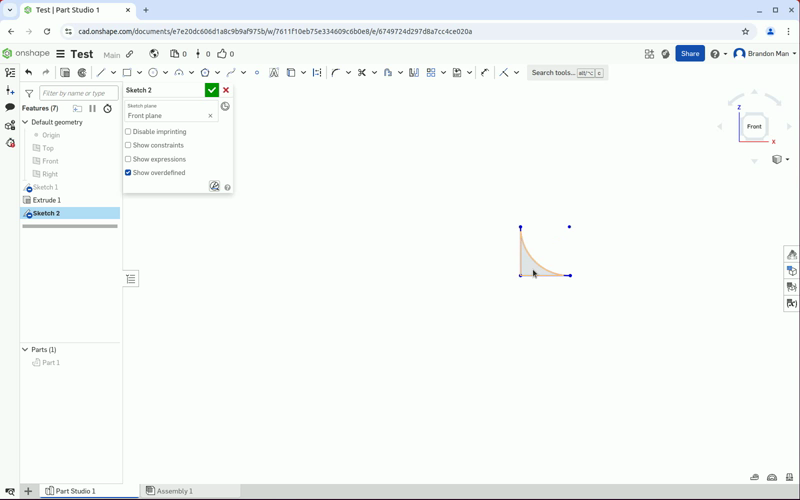
scroll(6)
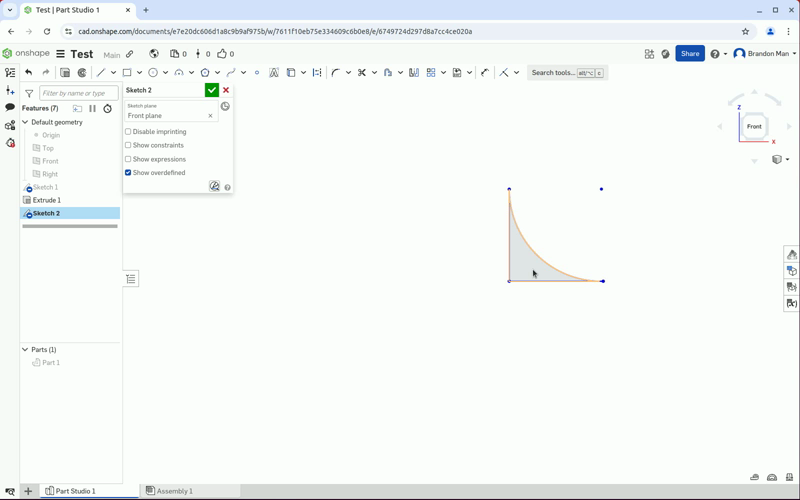
scroll(6)
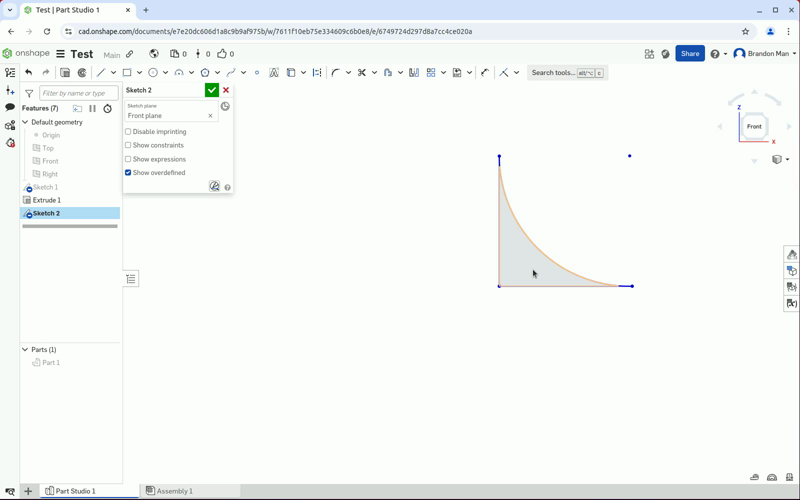
scroll(6)
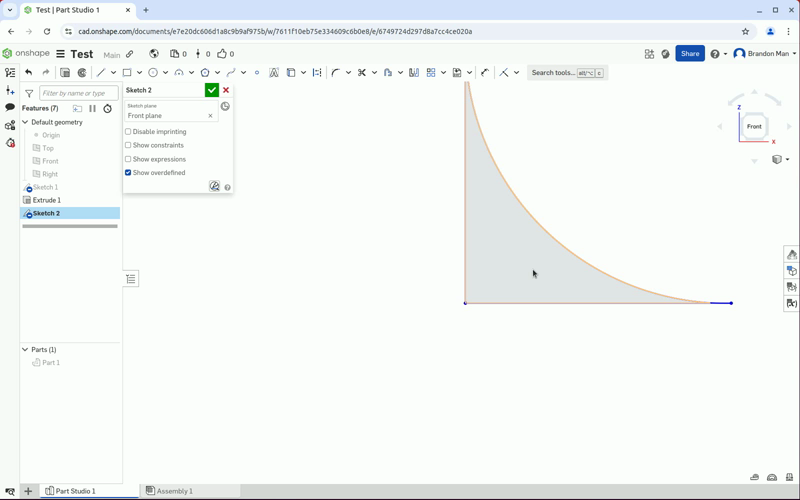
click(533, 269)
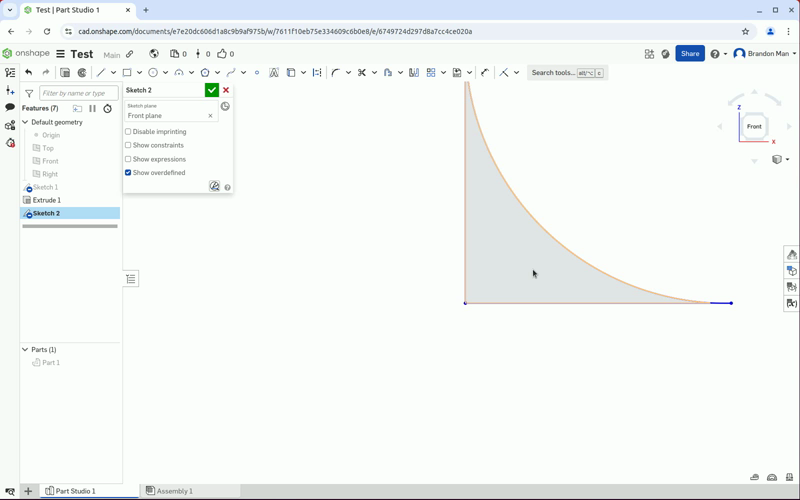
scroll(-6)
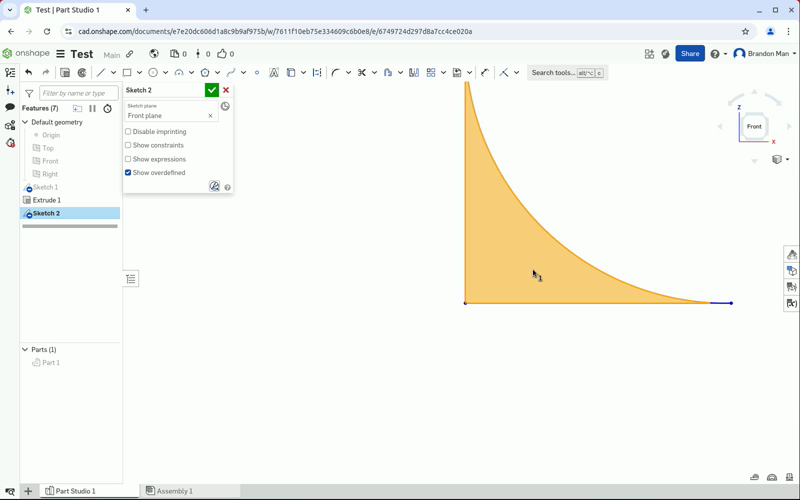
scroll(-6)
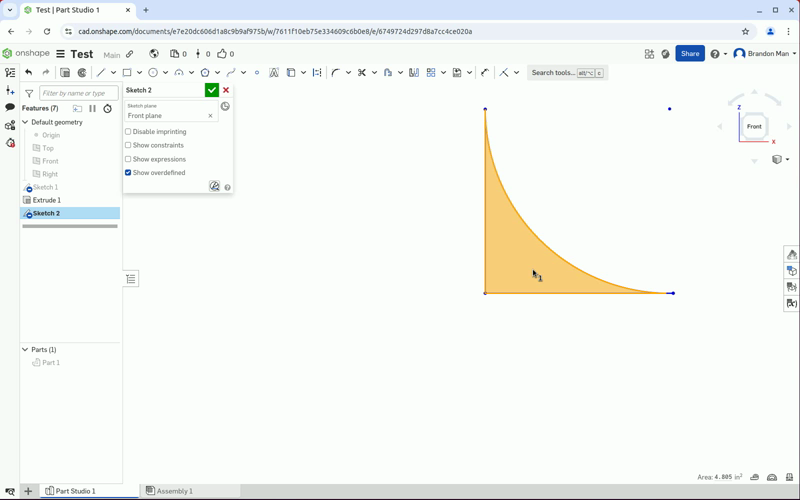
scroll(-6)
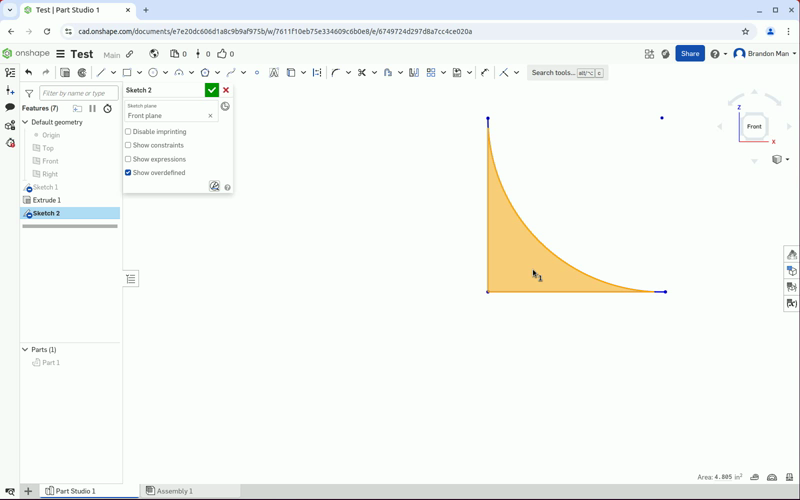
scroll(-6)
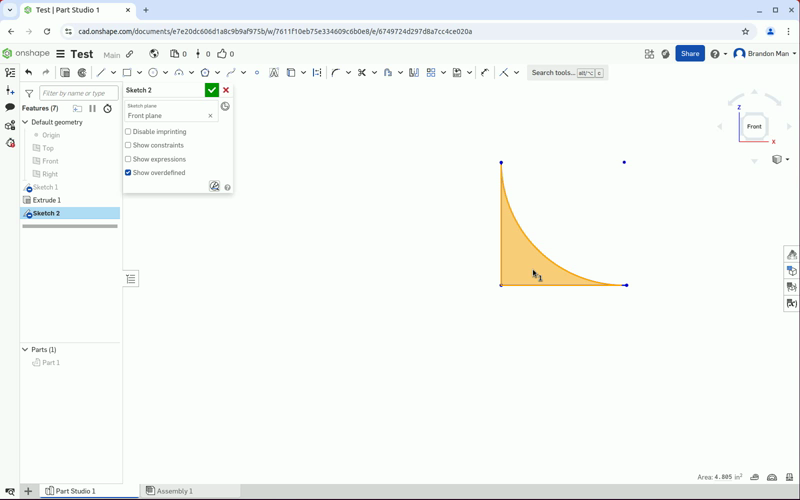
scroll(-6)
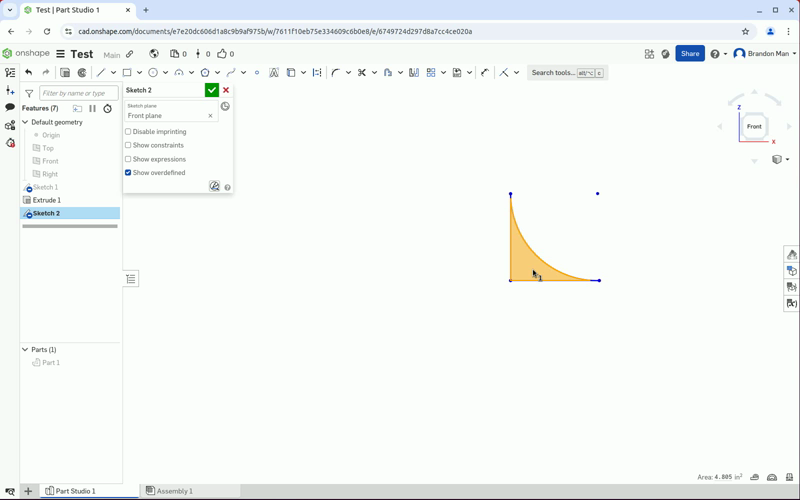
scroll(-6)
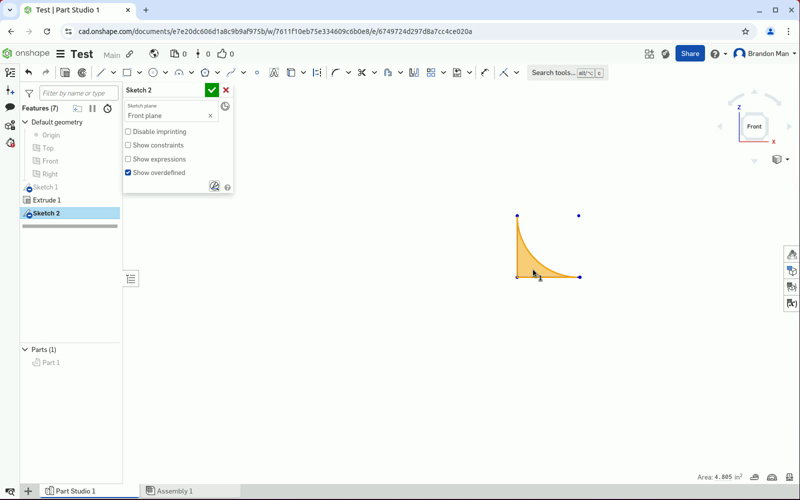
scroll(-6)
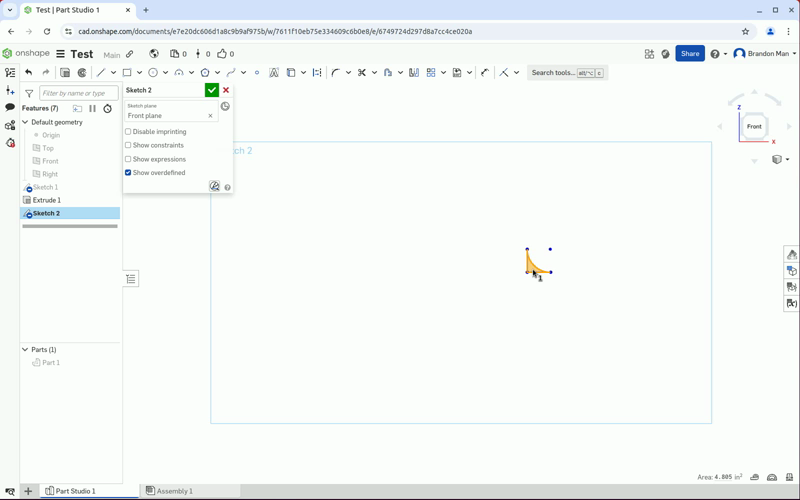
mouse_move(73, 352)
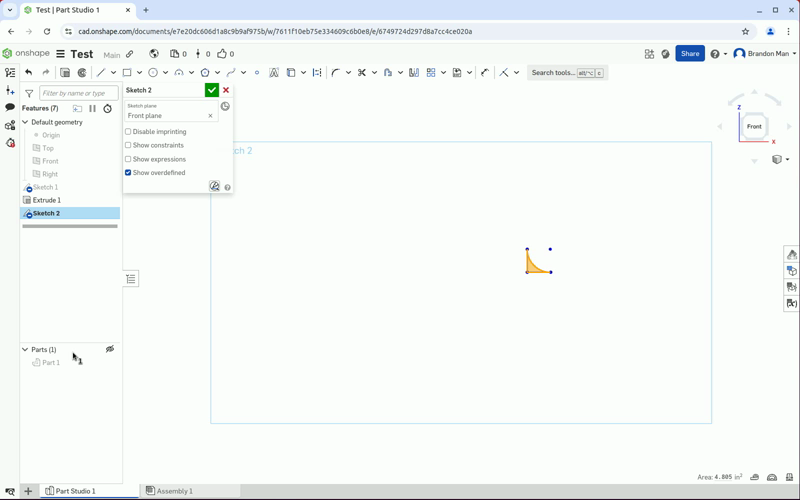
key(shift+y)
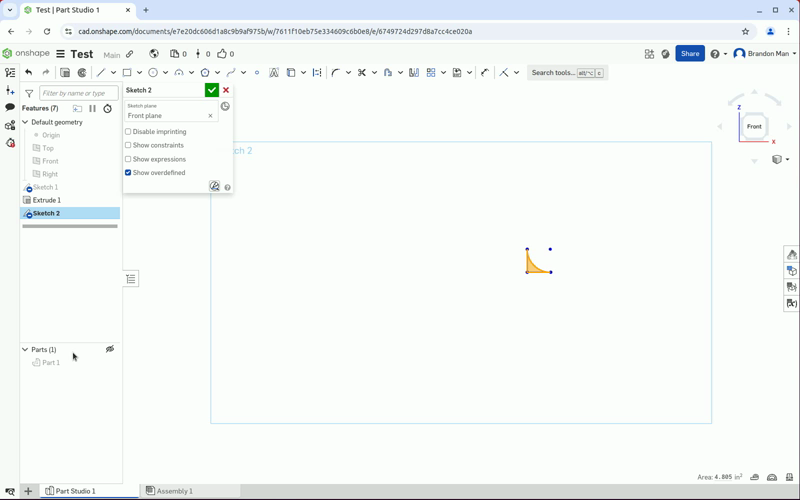
key(shift+e)
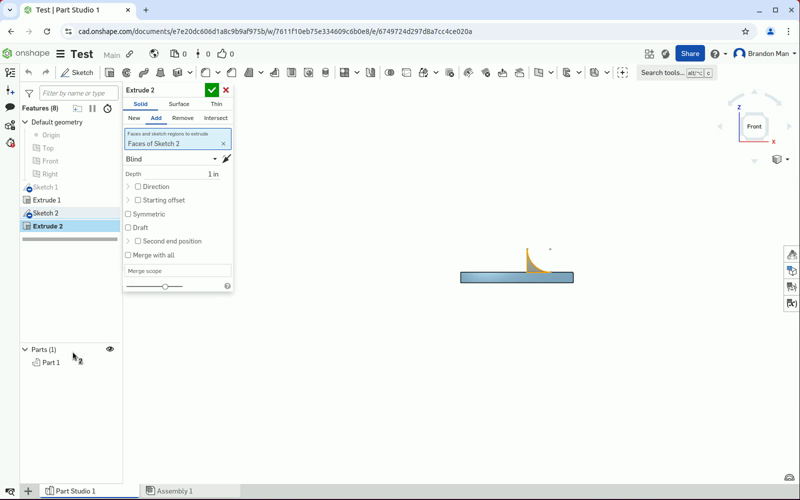
mouse_move(143, 106)
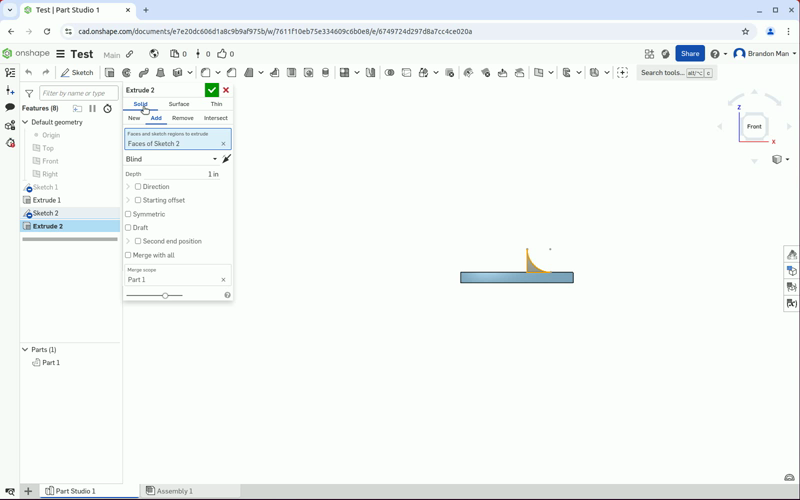
click(143, 106)
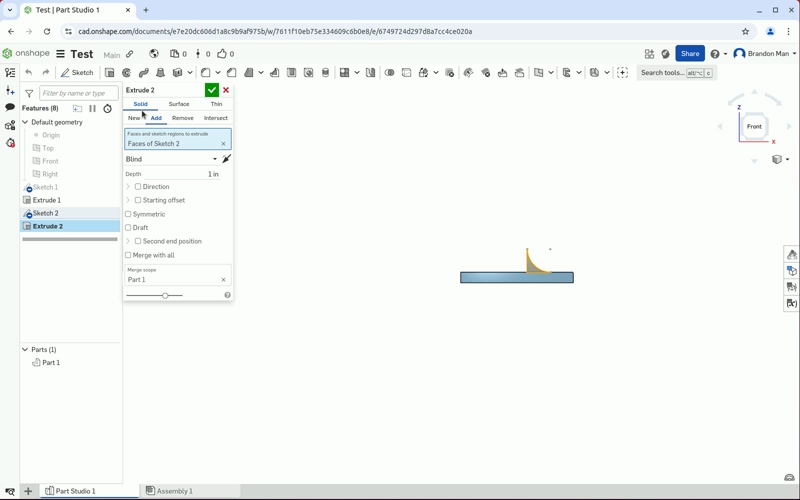
mouse_move(137, 120)
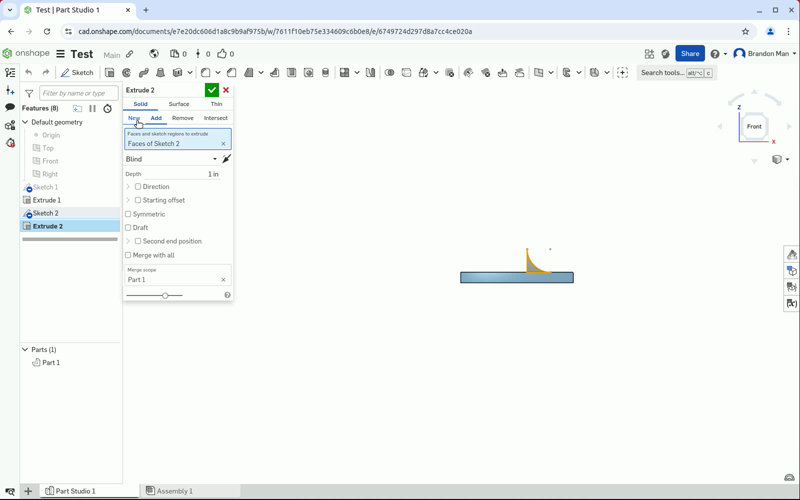
click(137, 120)
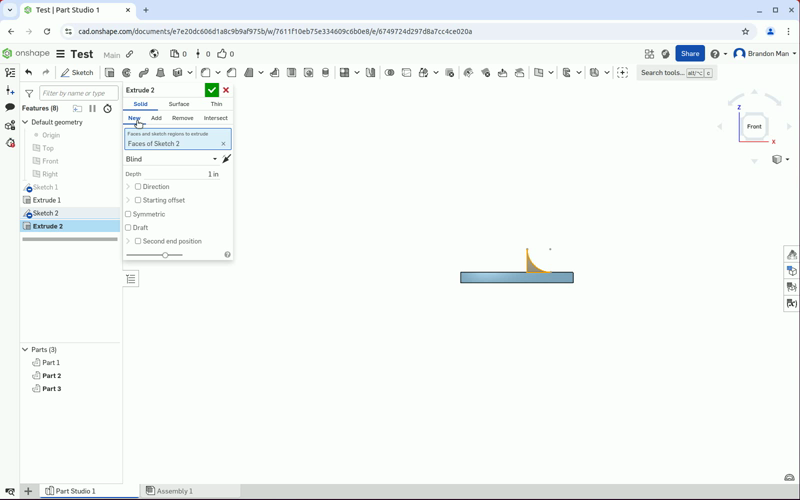
key(tab, 4)
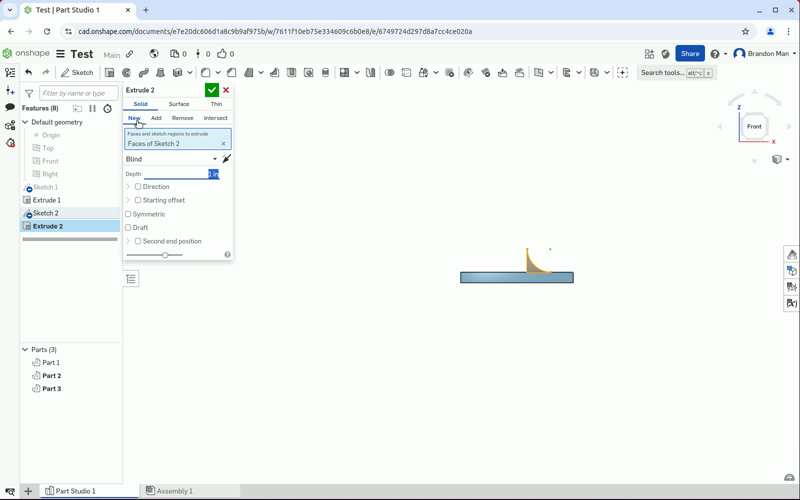
text(13.721)
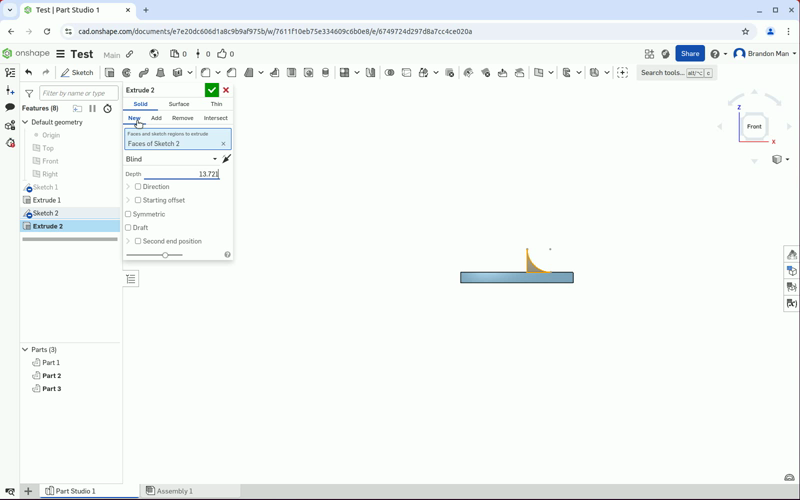
key(enter)
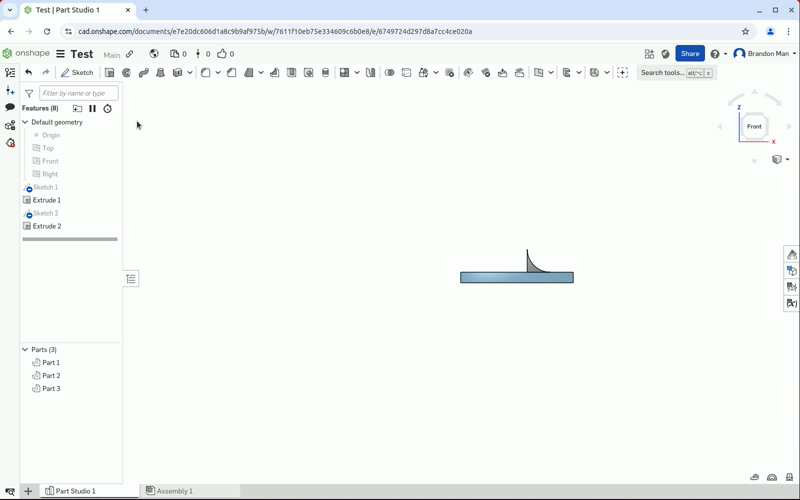
key(shift+h)
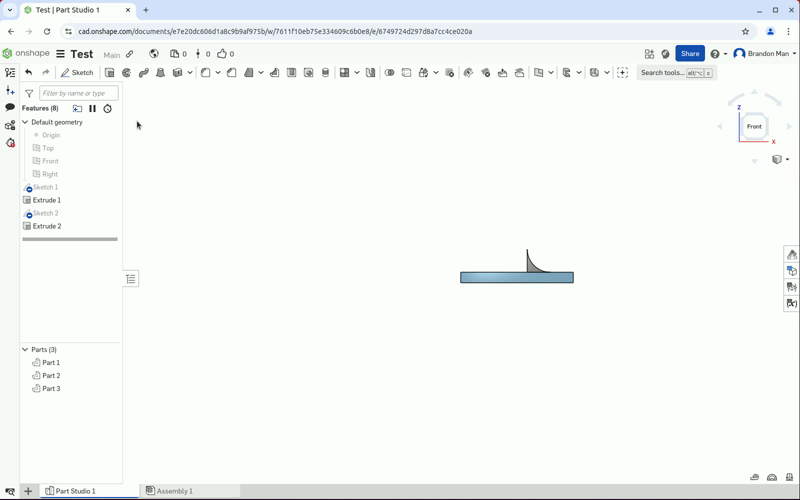
key(shift+h)
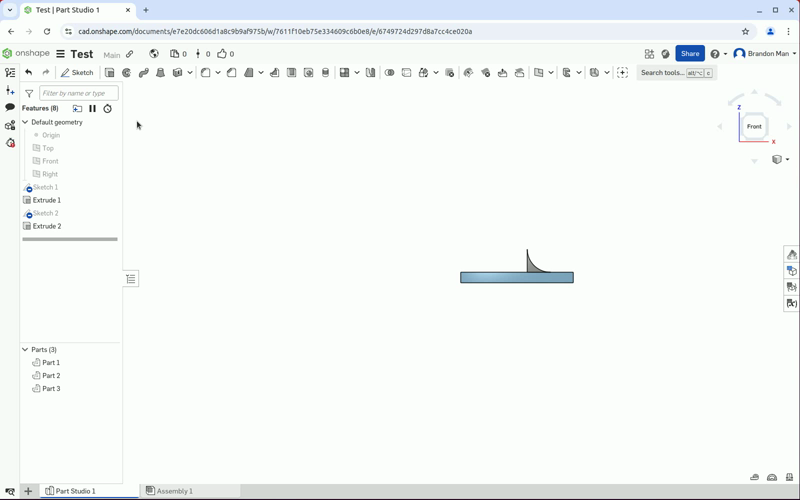
mouse_move(73, 189)
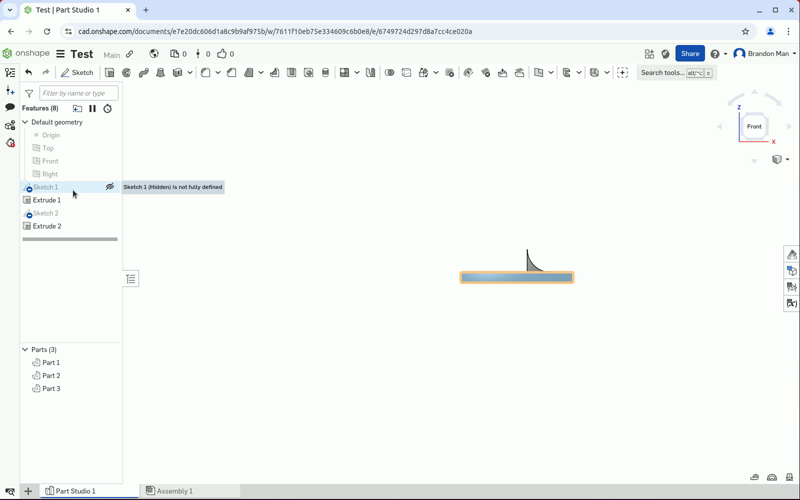
click(73, 189)
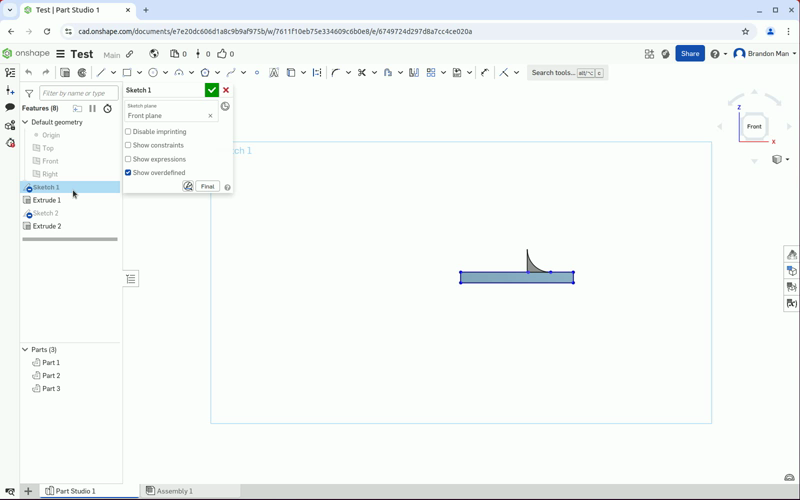
mouse_move(229, 92)
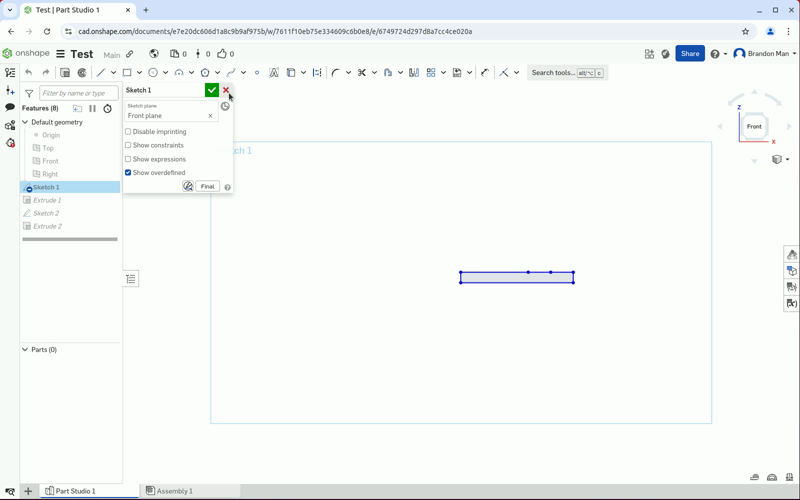
click(229, 92)
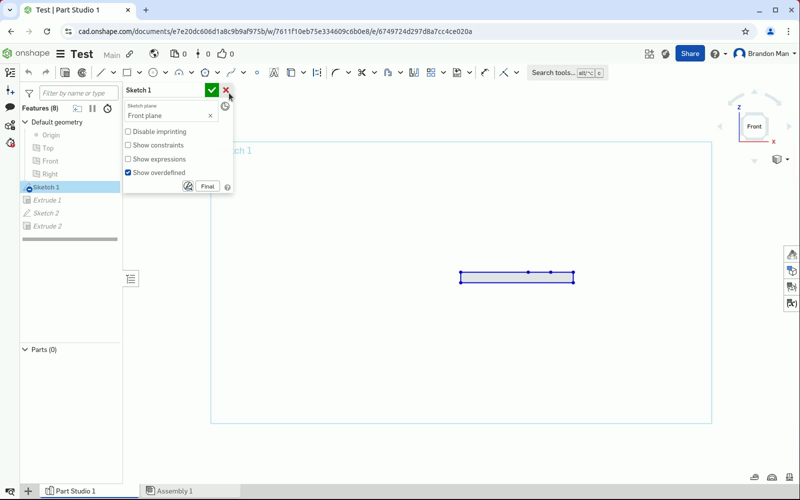
key(shift+s)
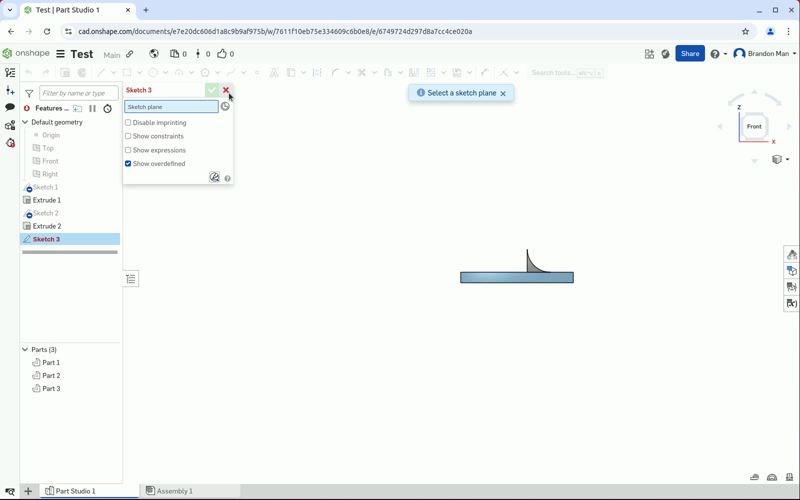
mouse_move(73, 163)
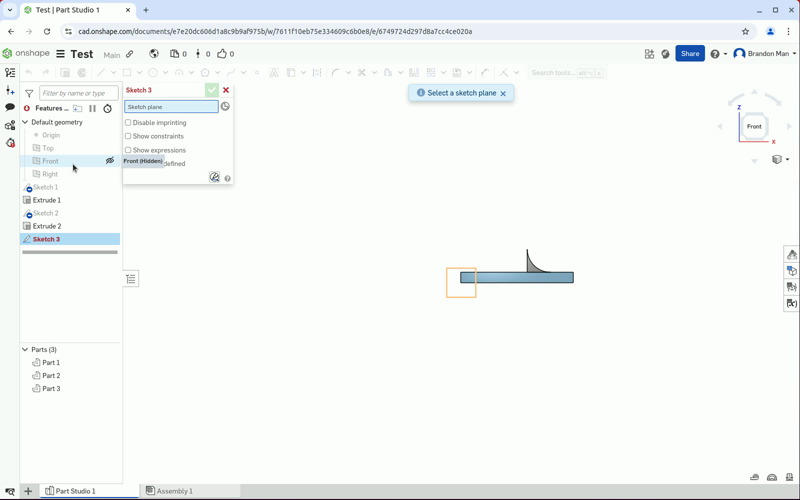
click(73, 163)
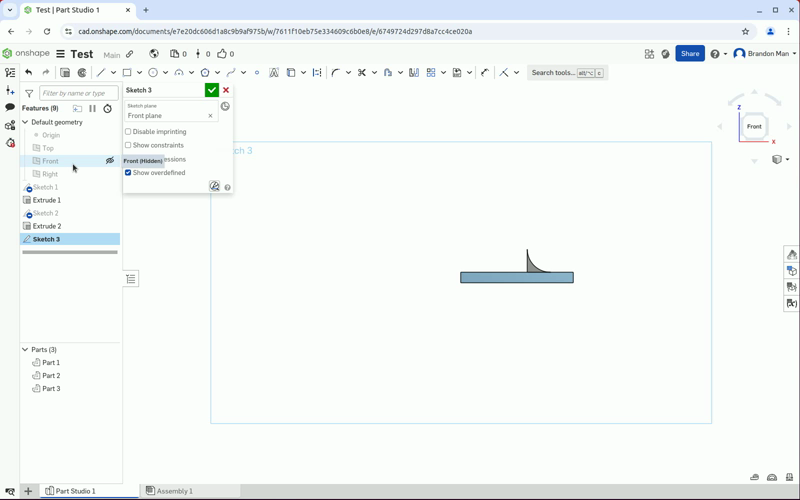
mouse_move(73, 352)
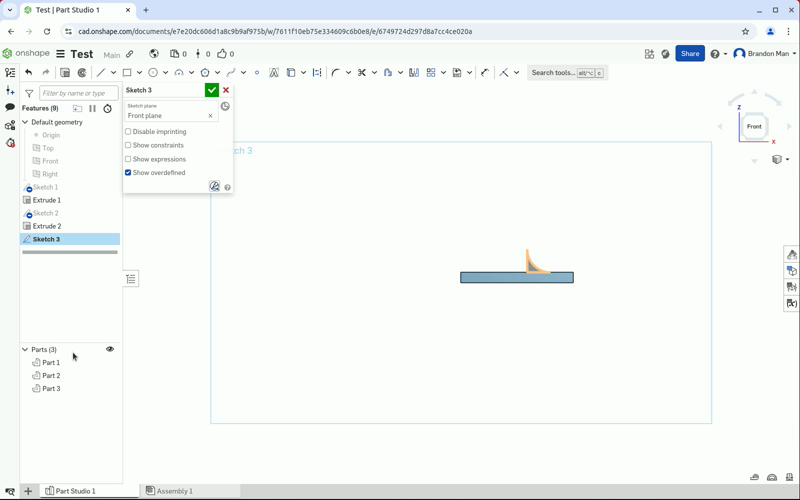
key(y)
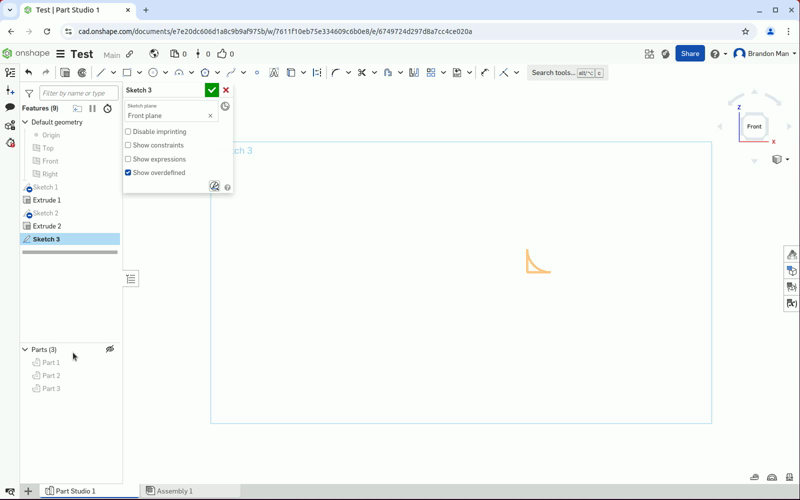
key(c)
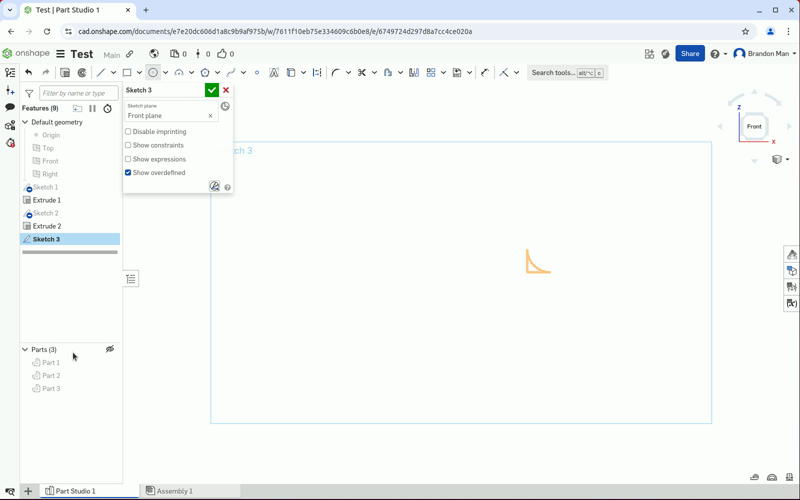
key_down(shift)
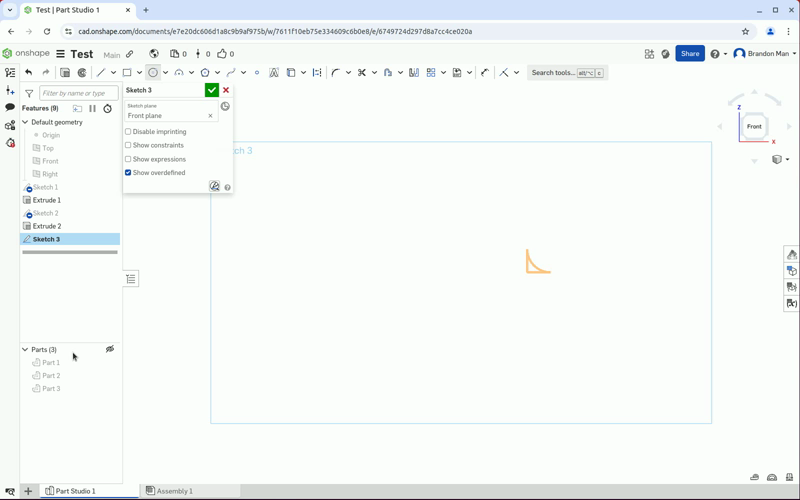
mouse_move(551, 249)
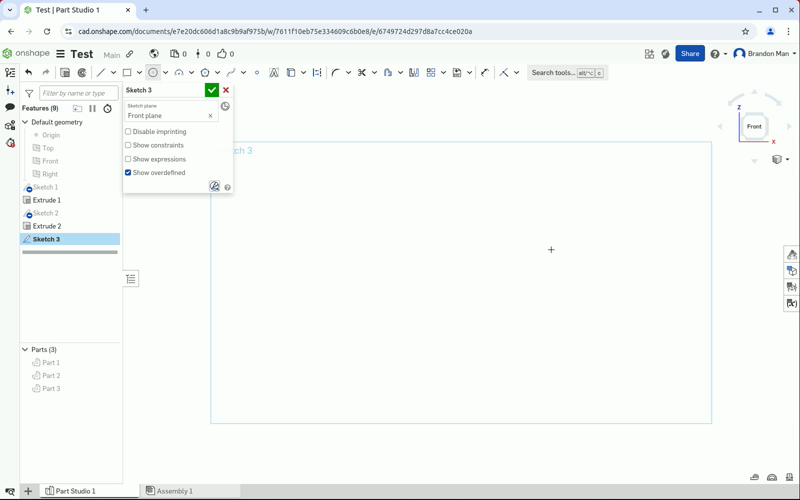
click(551, 249)
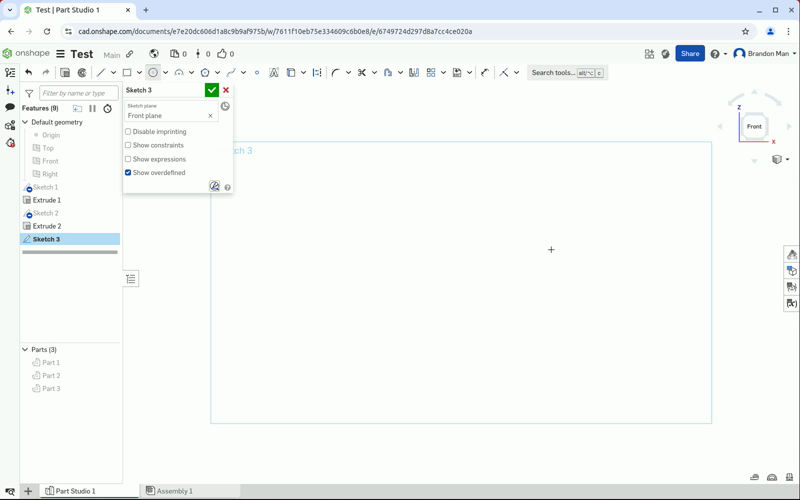
key_up(shift)
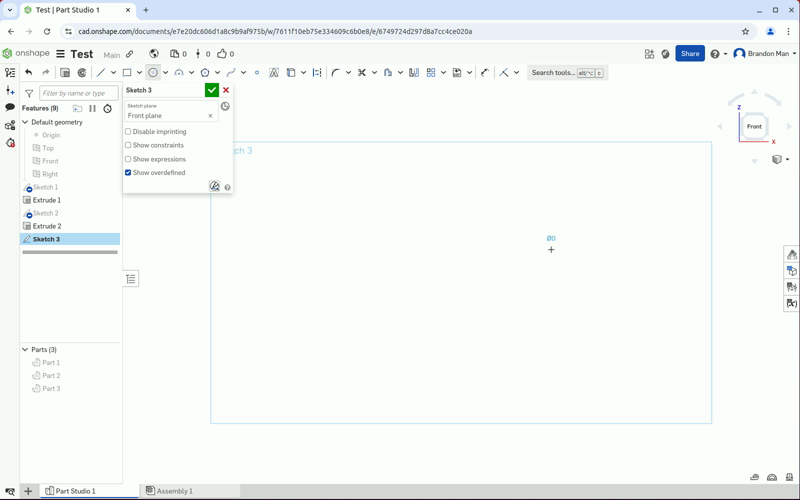
mouse_move(574, 249)
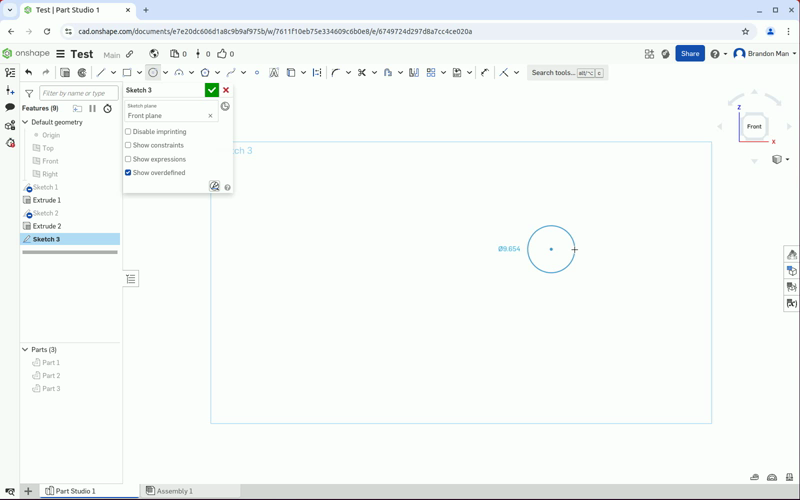
click(574, 249)
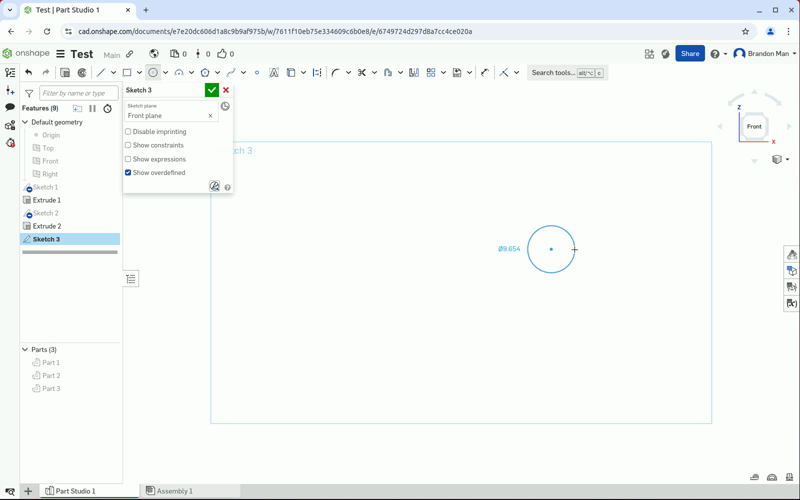
key(esc)
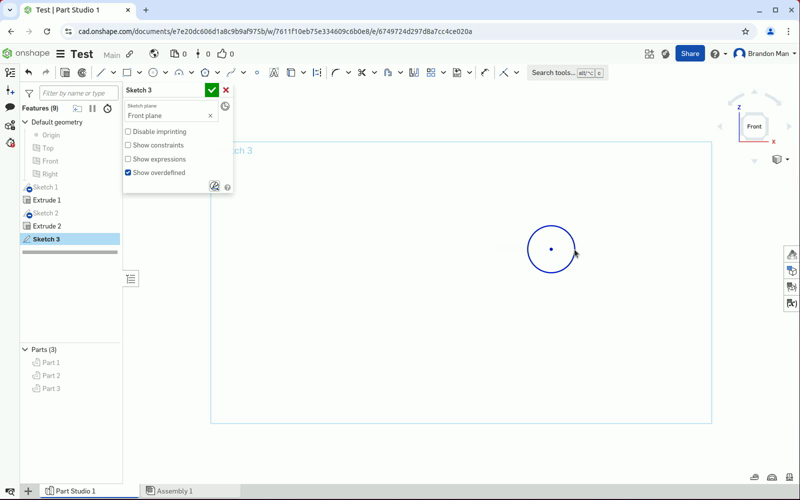
key(c)
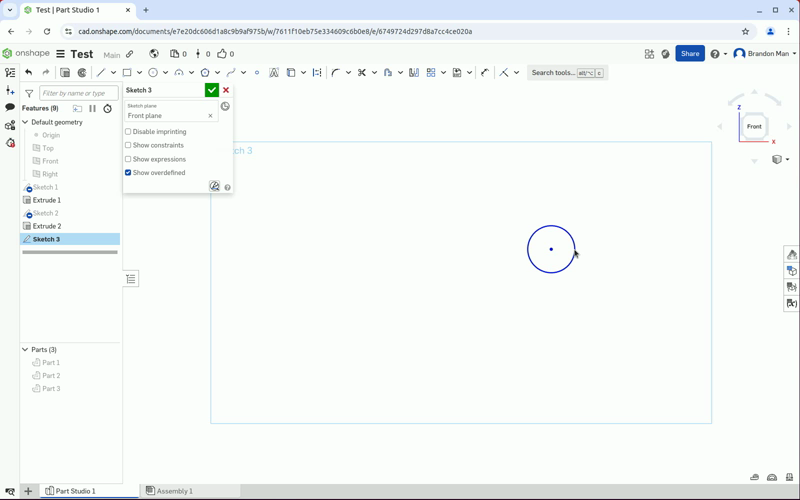
key_down(shift)
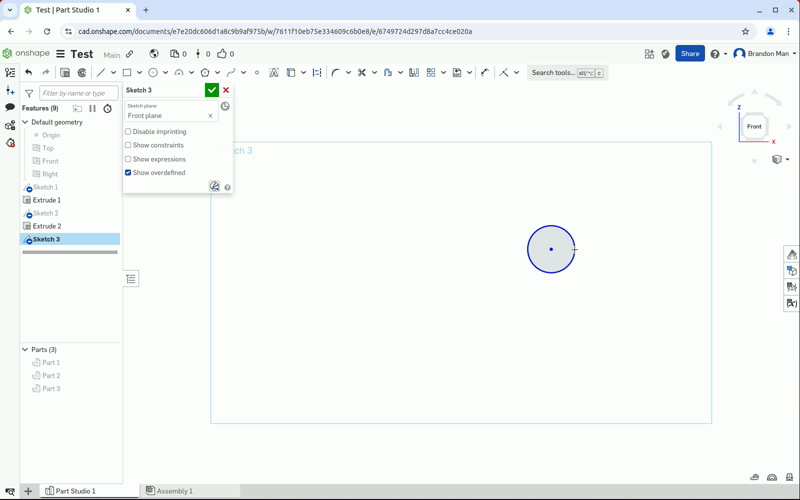
mouse_move(551, 249)
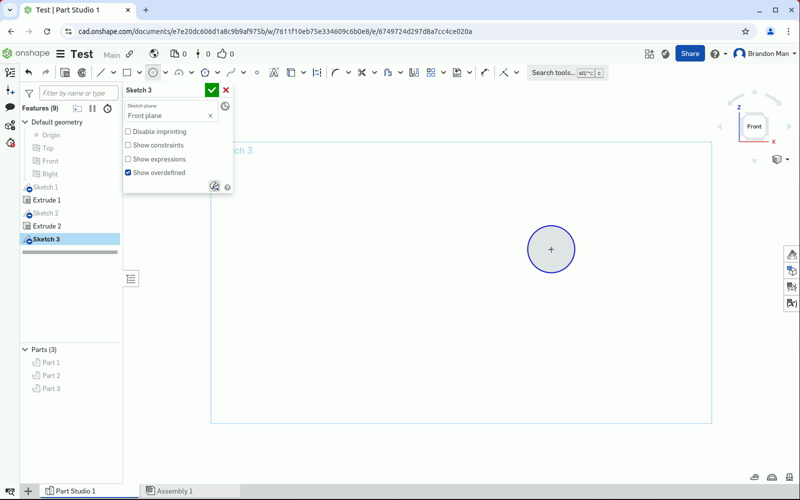
click(551, 249)
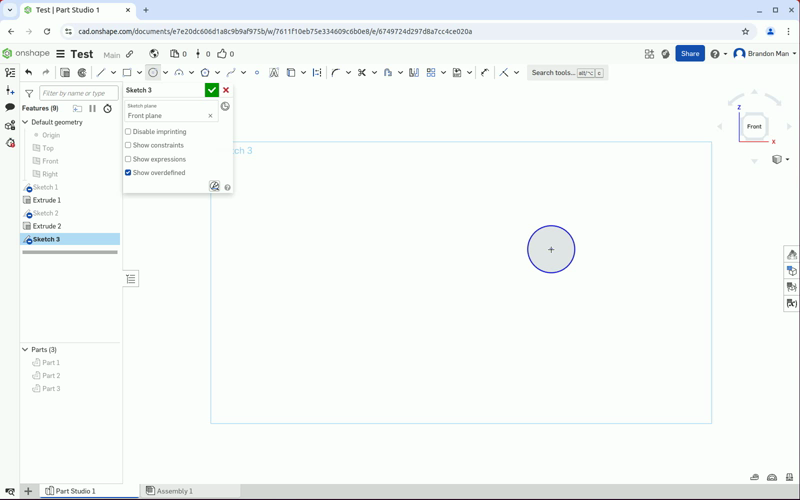
key_up(shift)
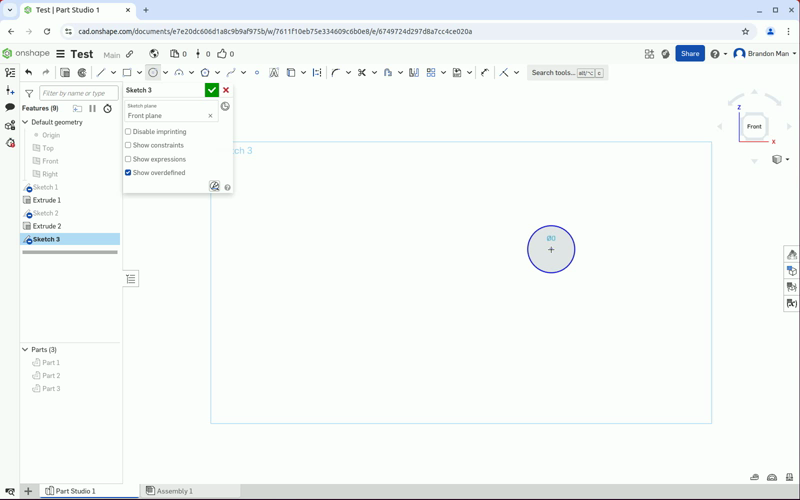
mouse_move(561, 249)
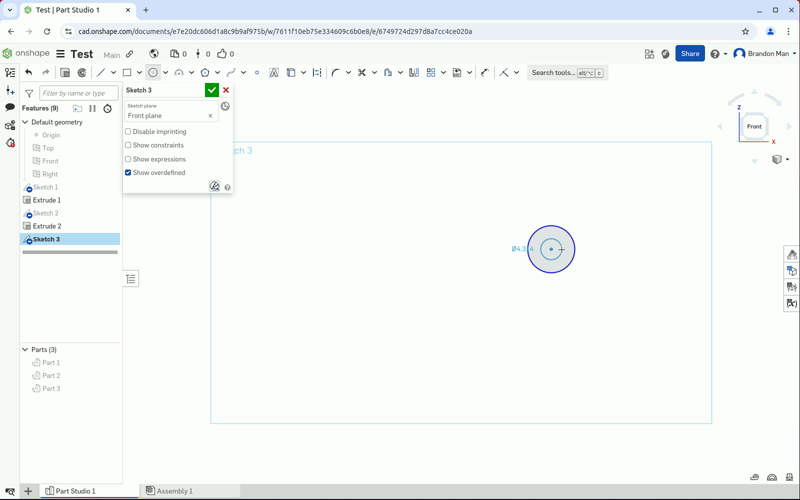
click(561, 249)
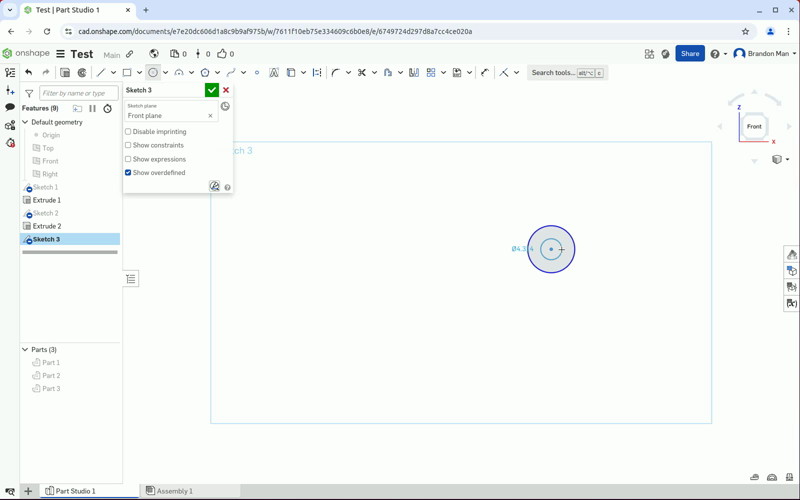
key(esc)
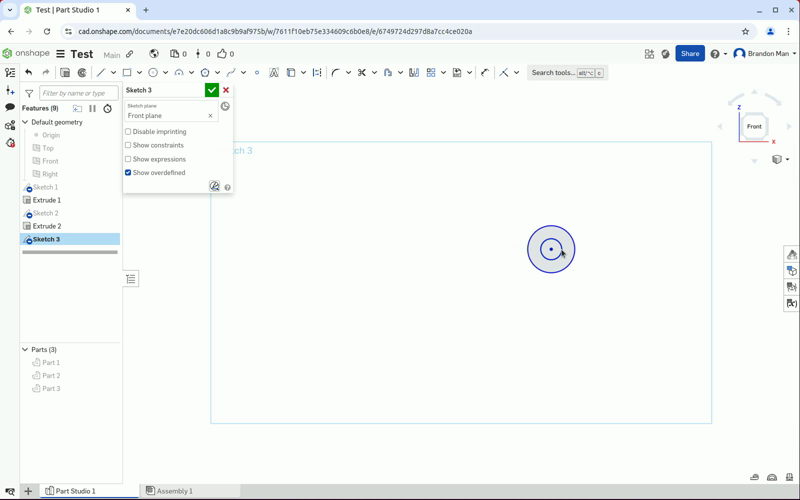
mouse_move(564, 253)
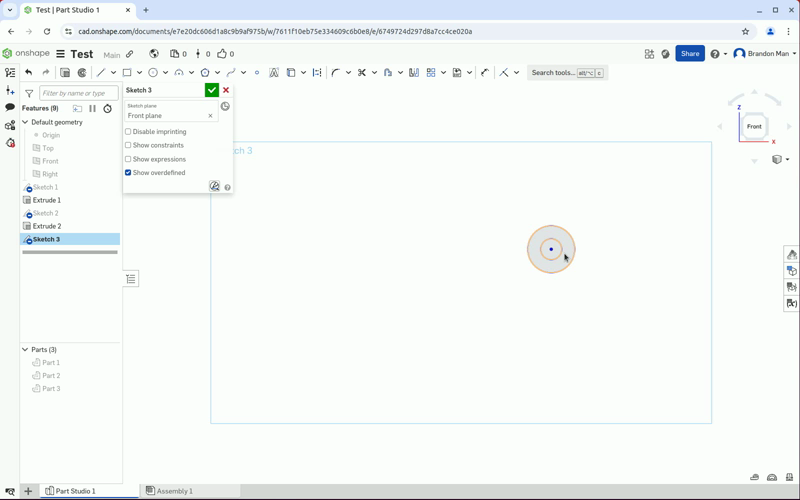
scroll(6)
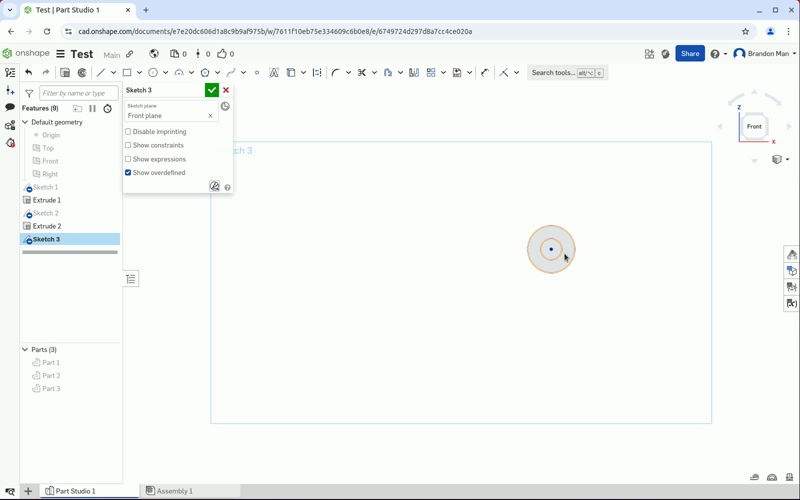
scroll(6)
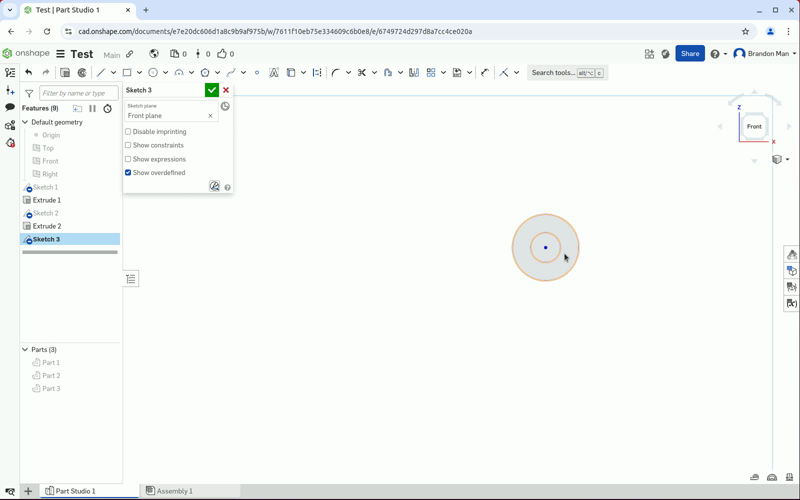
scroll(6)
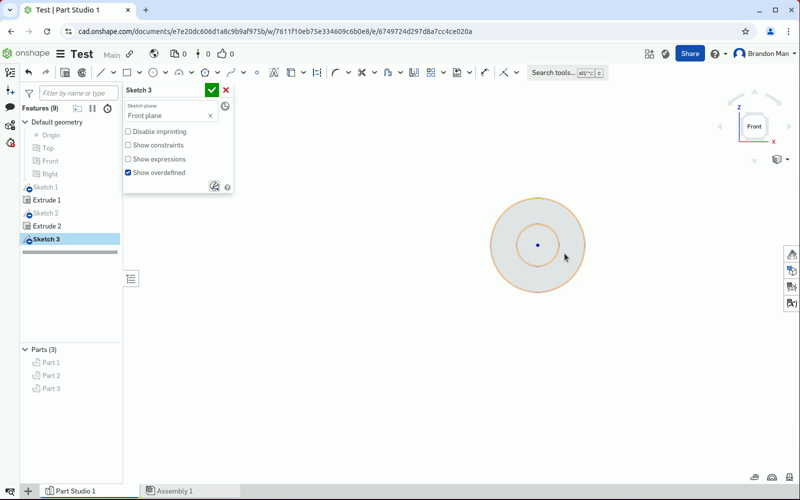
scroll(6)
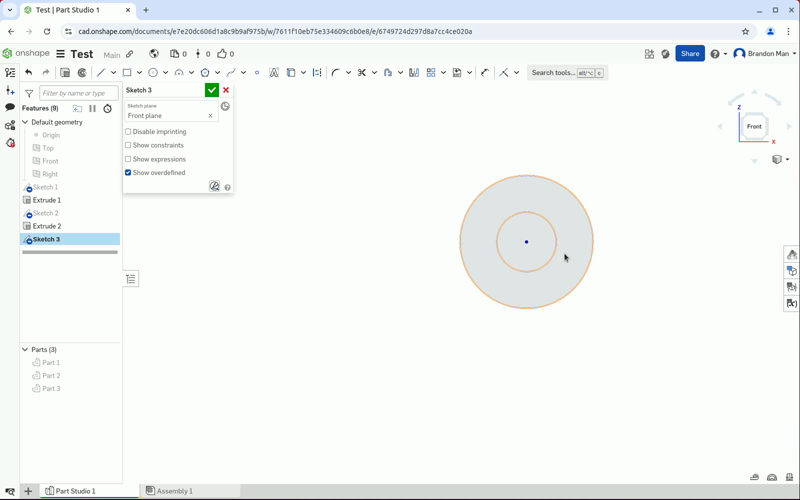
scroll(6)
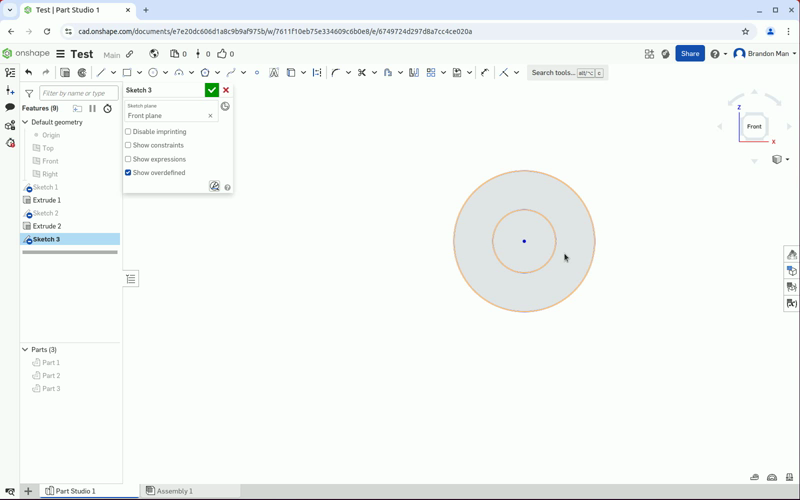
scroll(6)
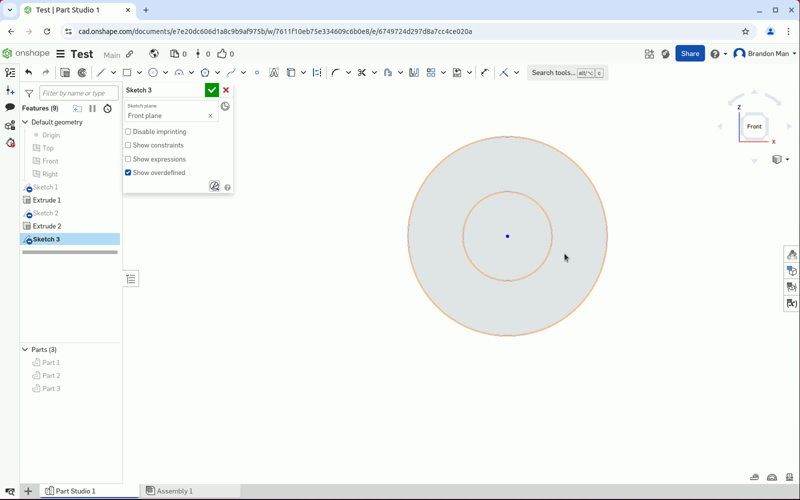
scroll(6)
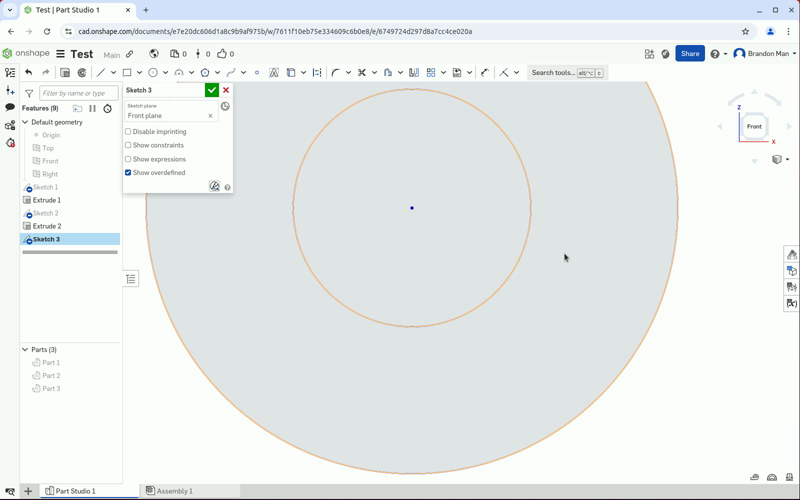
click(564, 253)
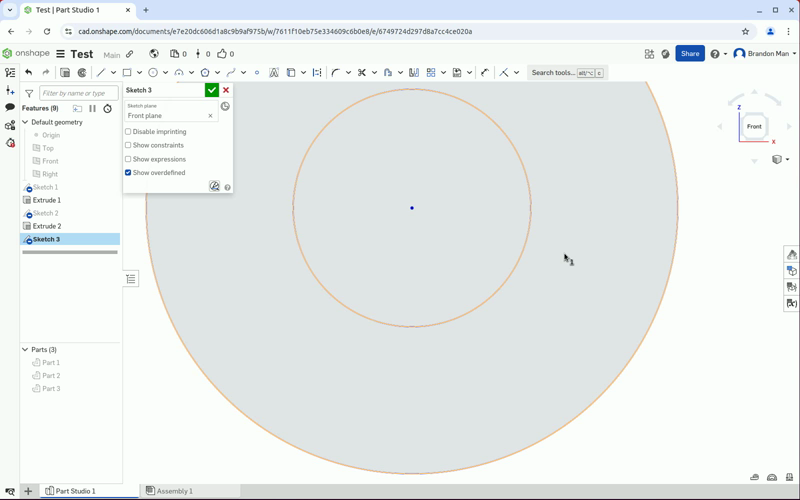
scroll(-6)
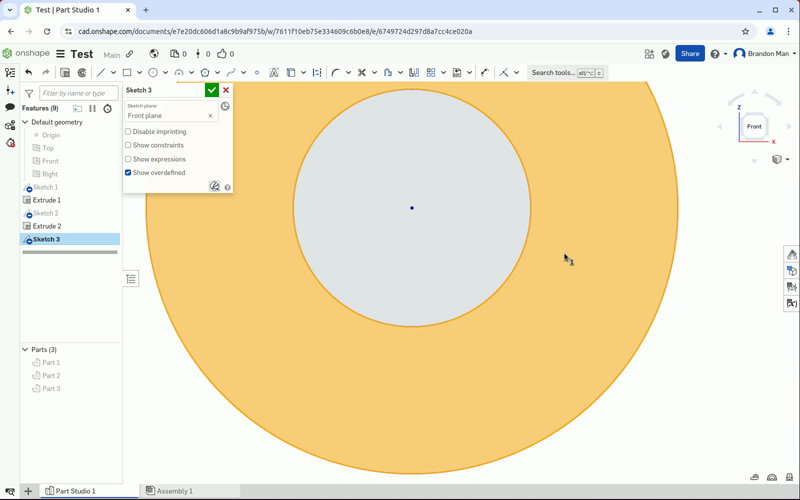
scroll(-6)
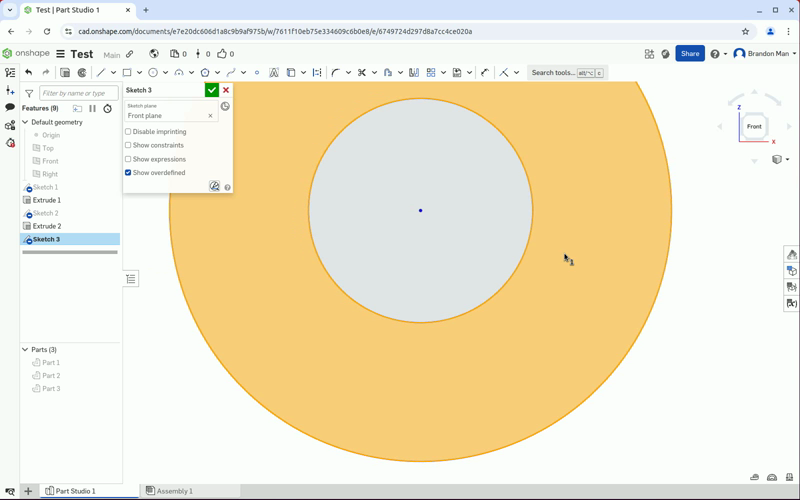
scroll(-6)
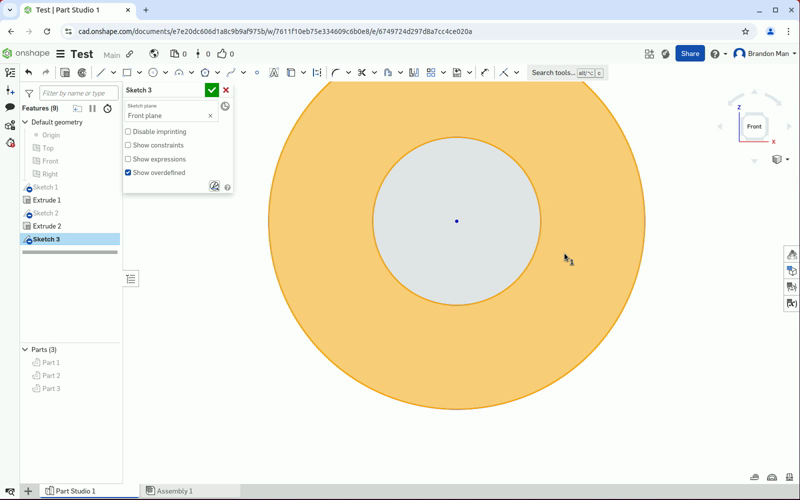
scroll(-6)
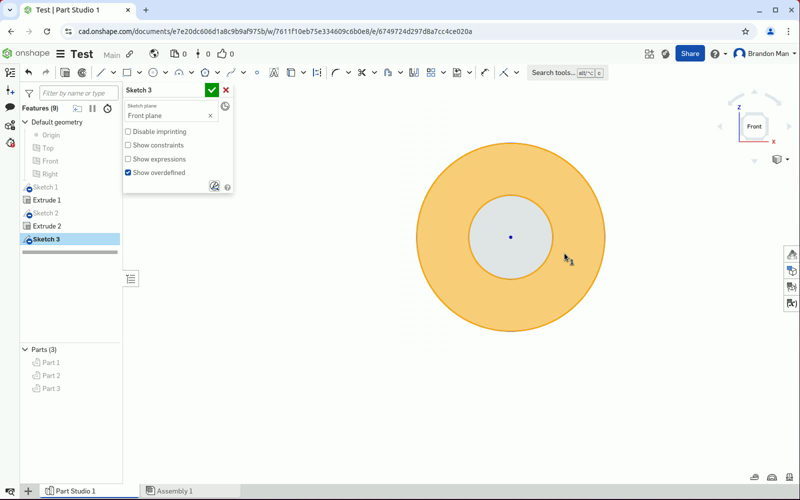
scroll(-6)
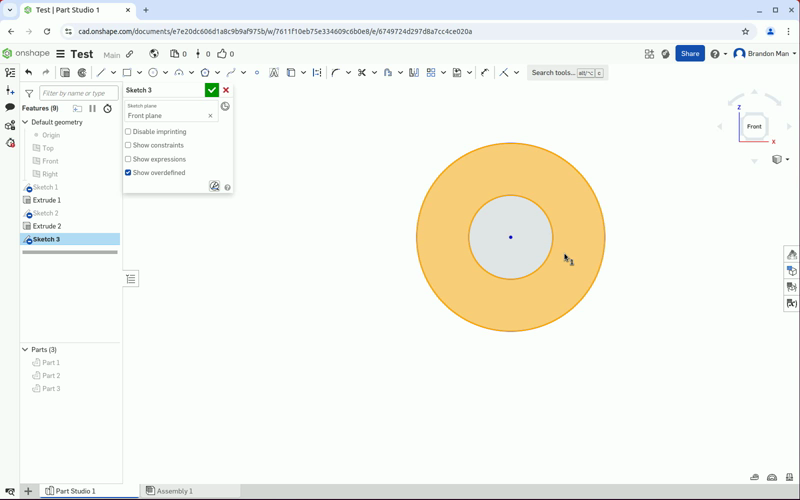
scroll(-6)
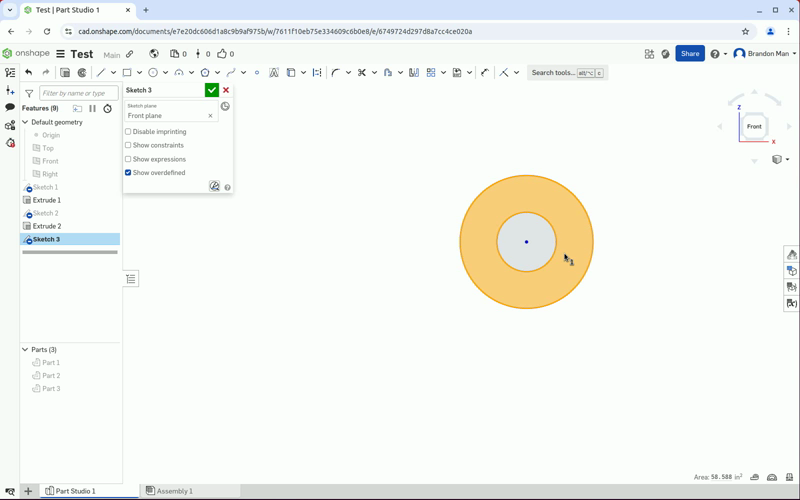
scroll(-6)
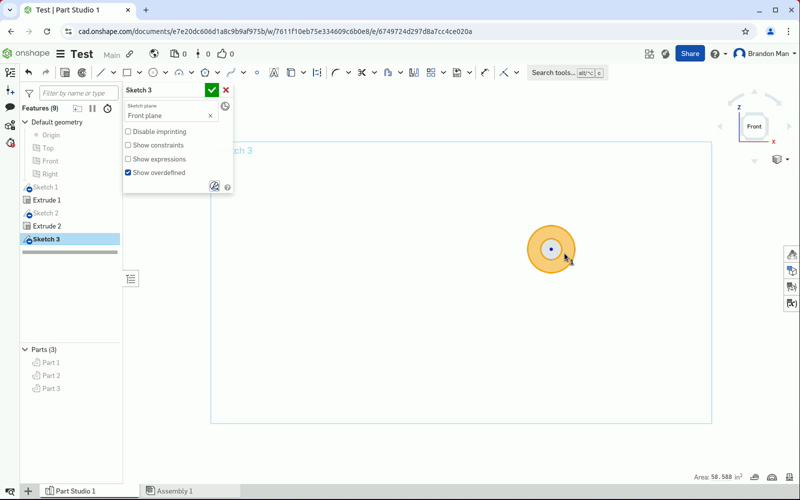
mouse_move(73, 352)
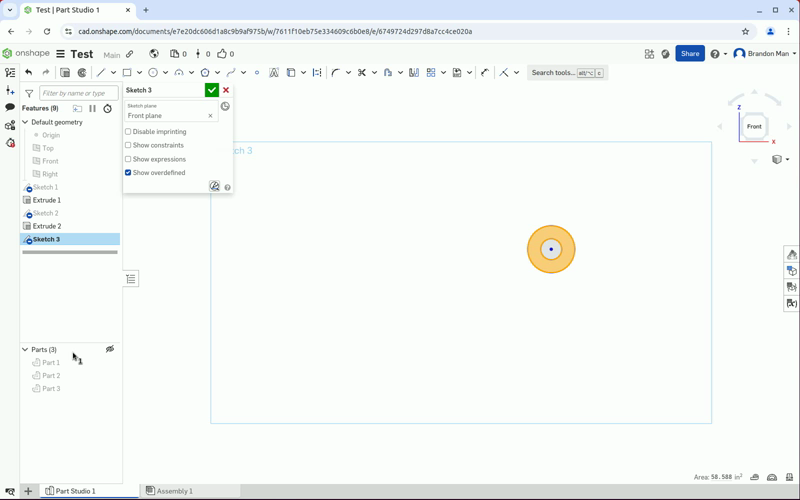
key(shift+y)
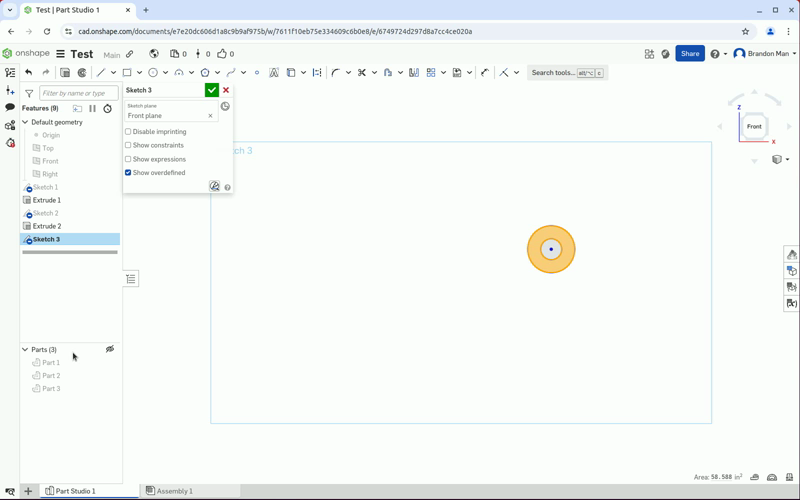
key(shift+e)
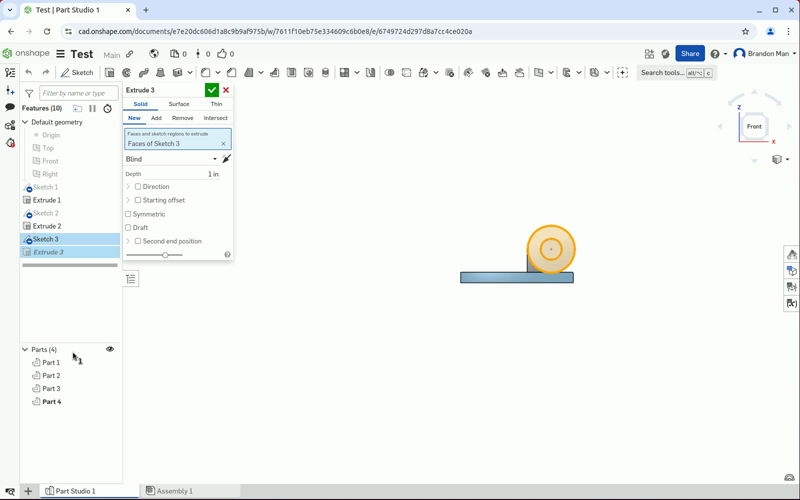
mouse_move(143, 106)
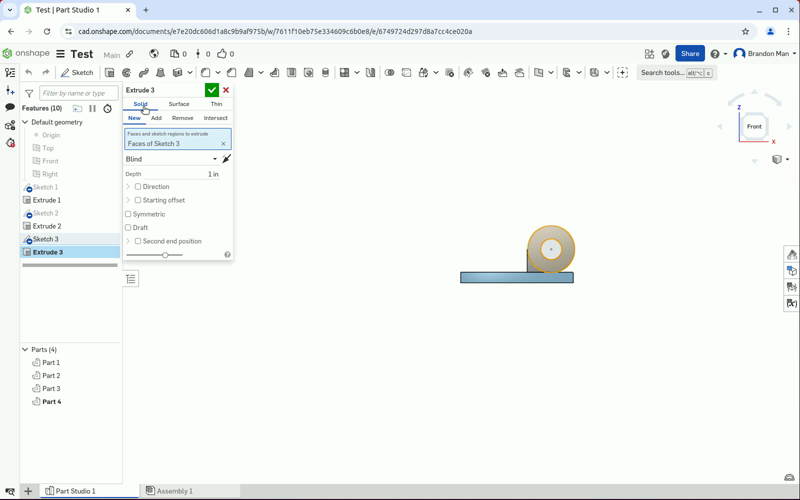
click(143, 106)
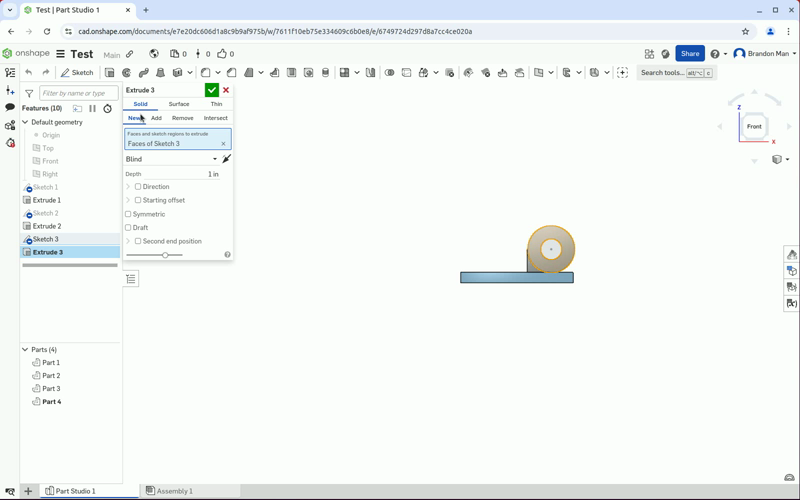
mouse_move(137, 120)
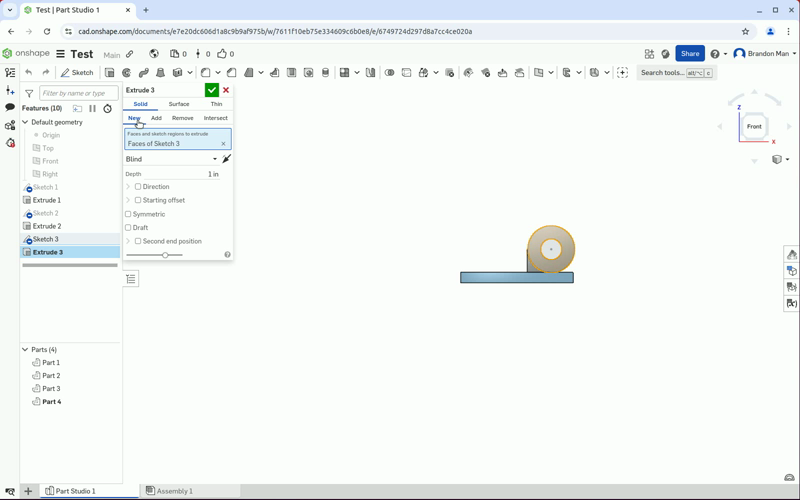
click(137, 120)
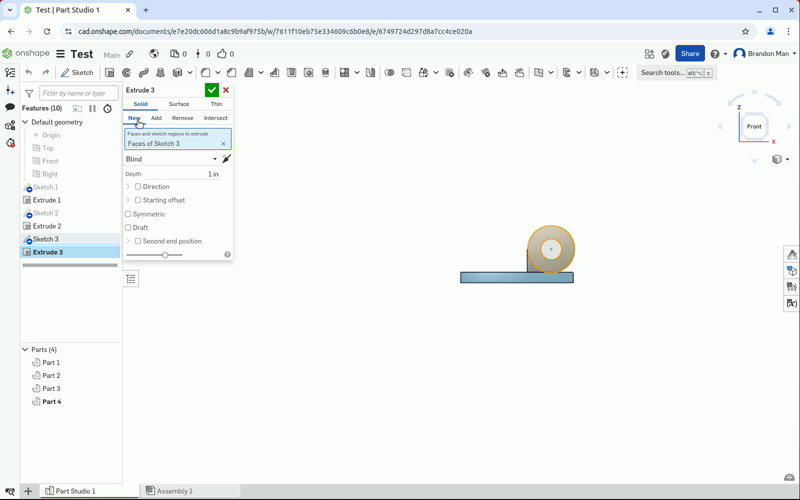
key(tab, 4)
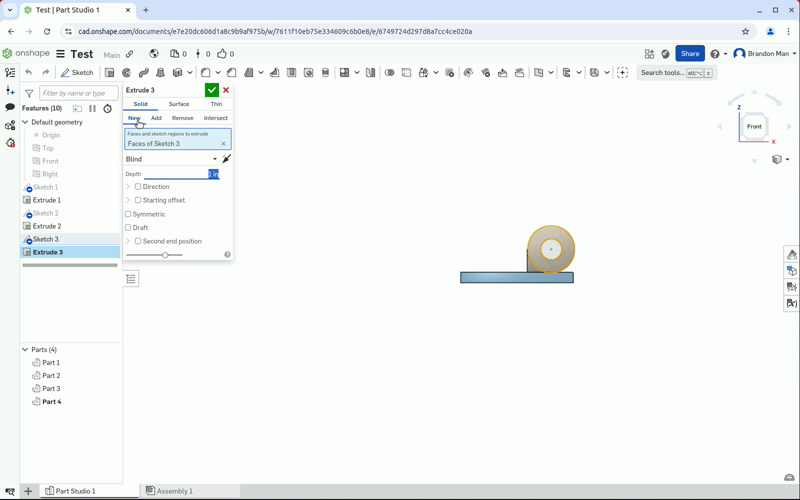
text(13.721)
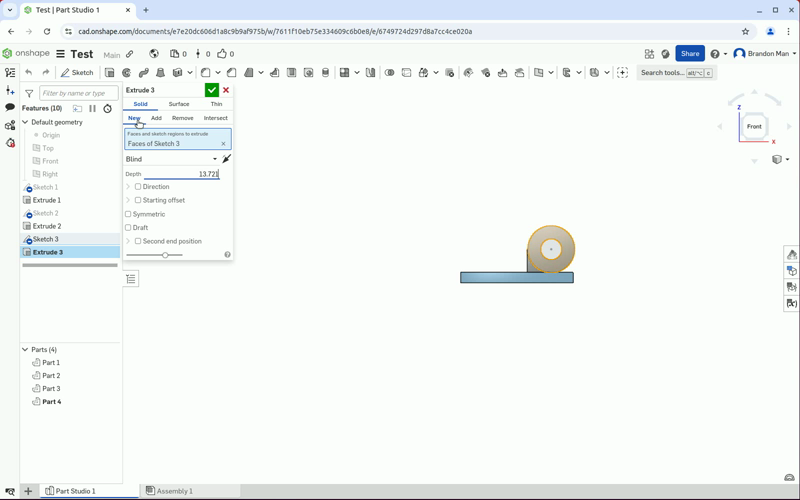
key(enter)
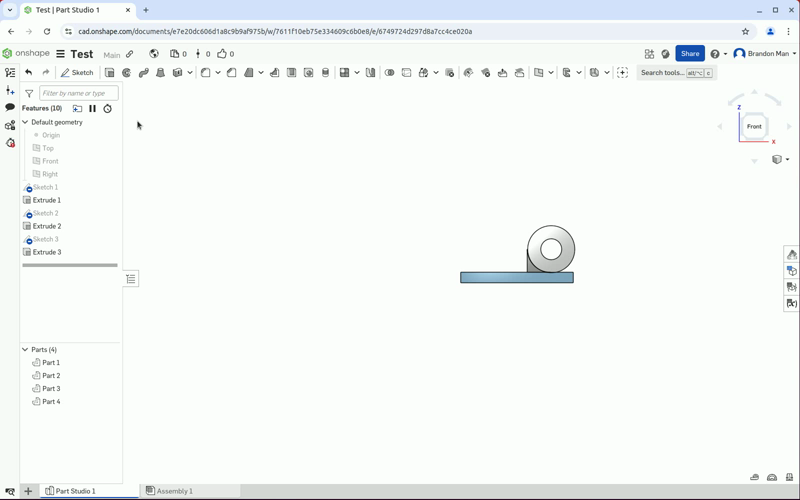
key(shift+h)
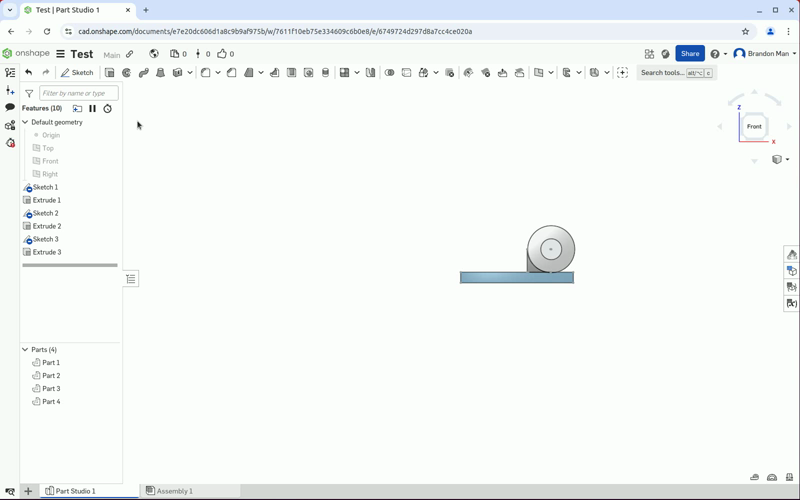
key(shift+h)
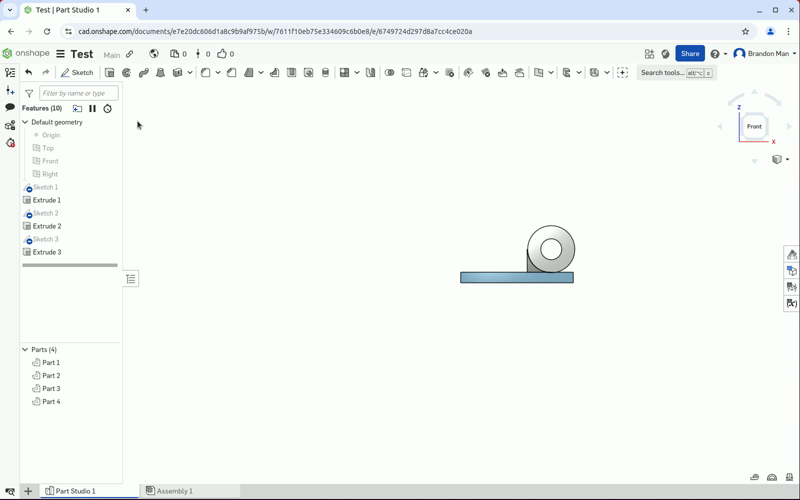
mouse_move(73, 189)
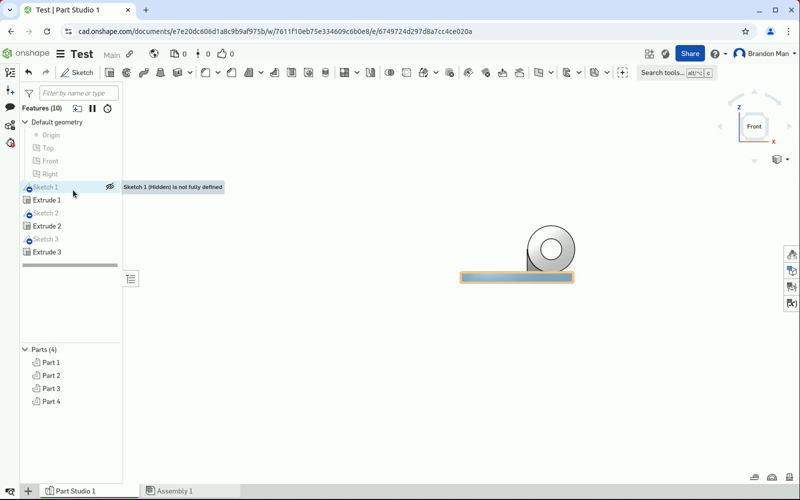
click(73, 189)
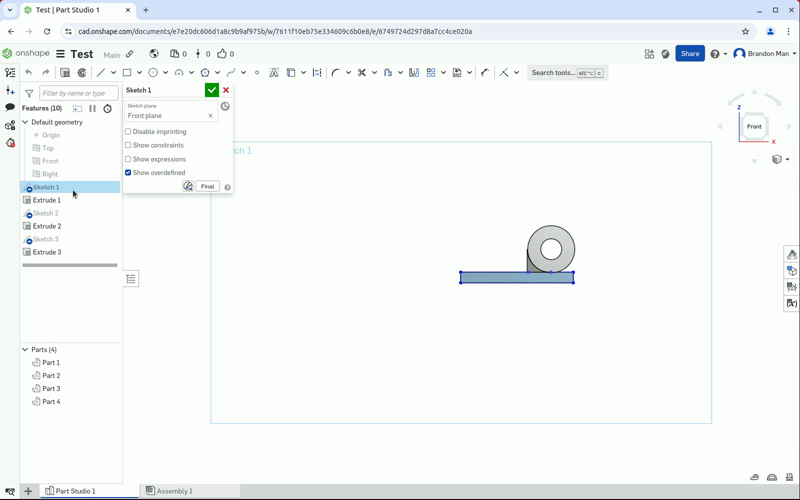
mouse_move(229, 92)
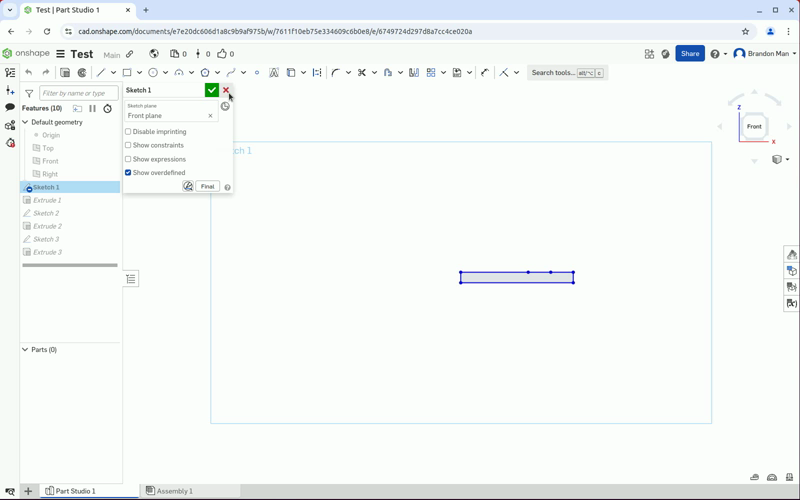
click(229, 92)
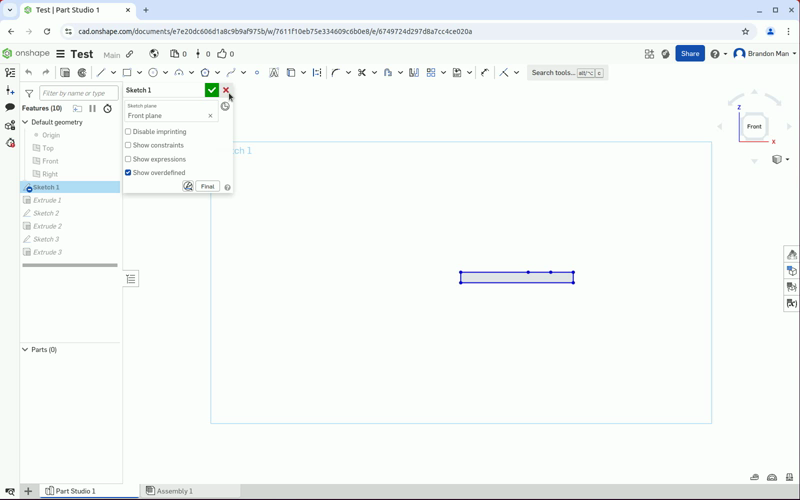
key(shift+s)
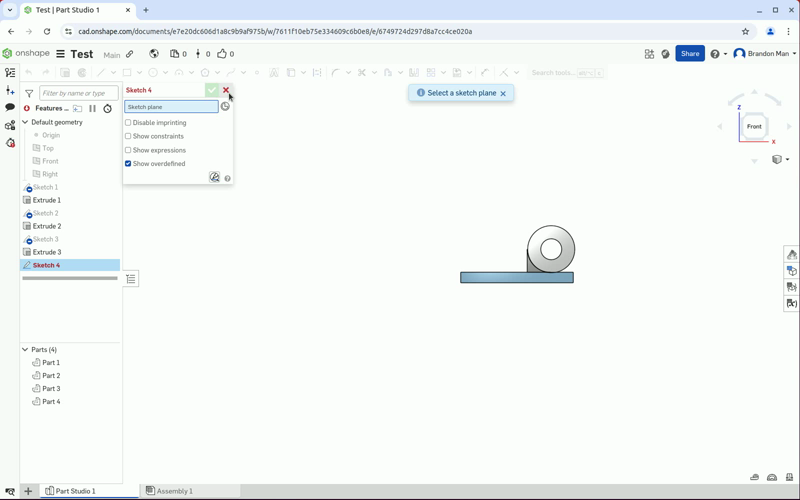
mouse_move(73, 163)
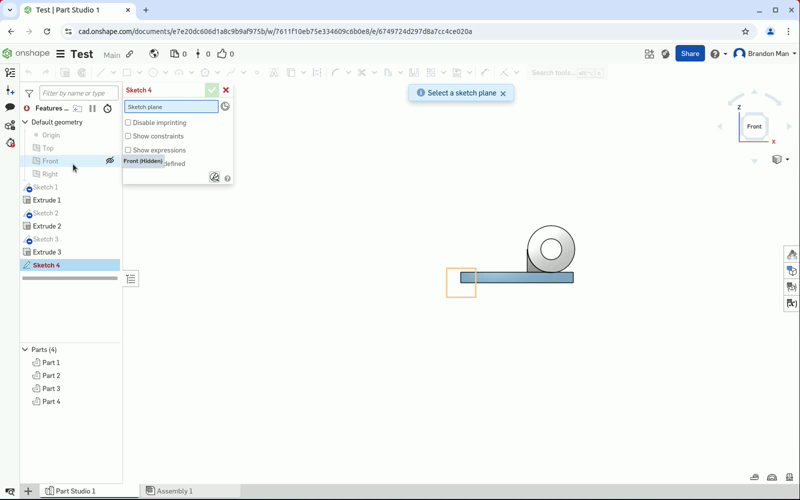
click(73, 163)
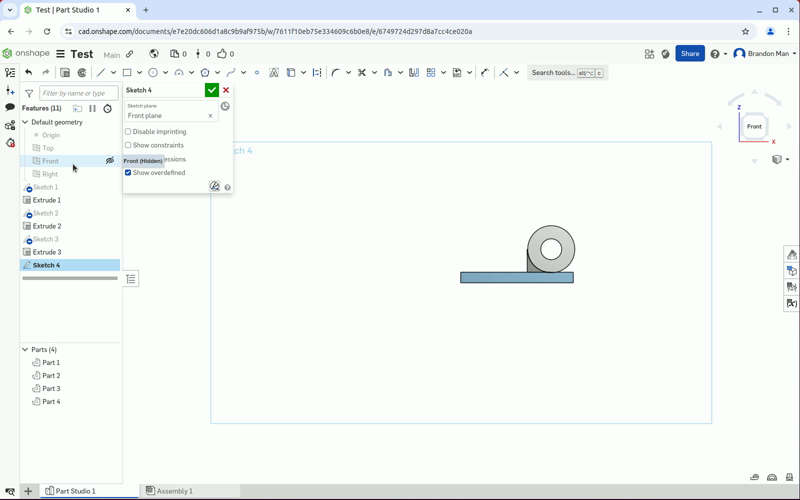
mouse_move(73, 352)
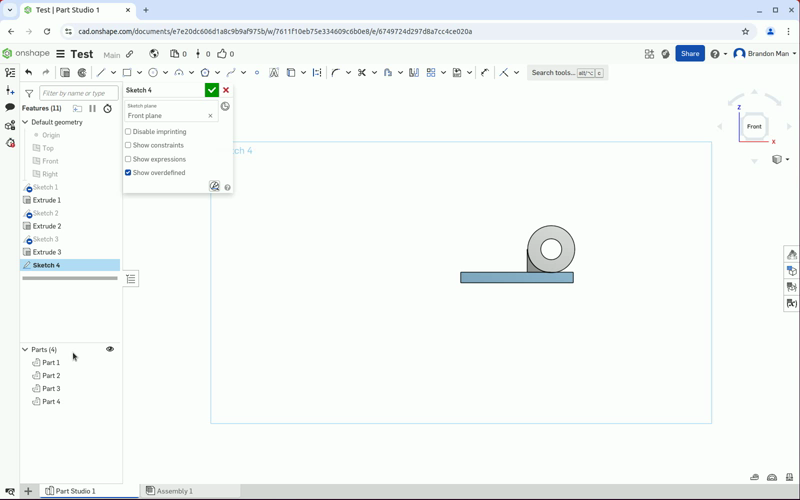
key(y)
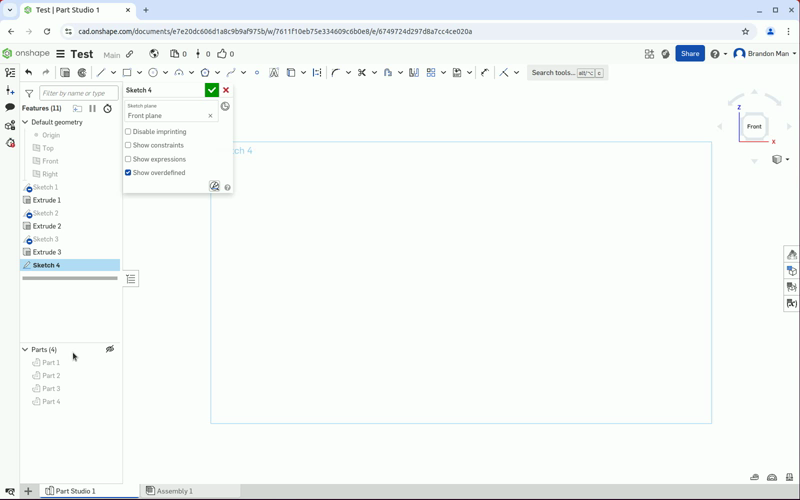
key(l)
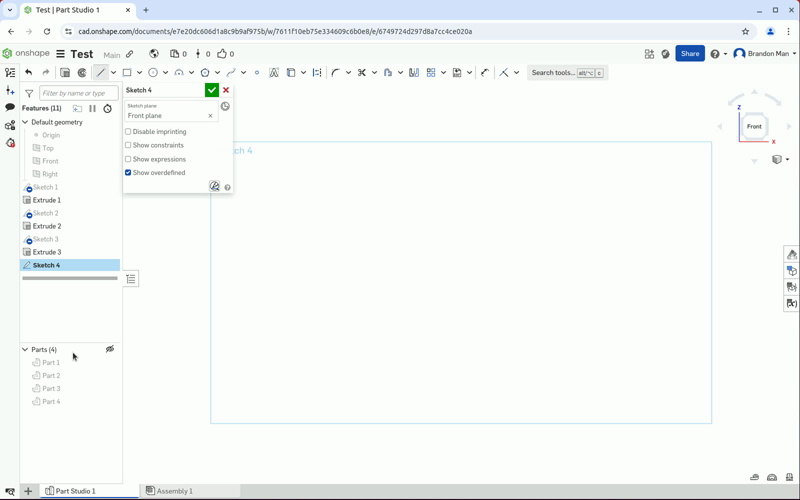
key_down(shift)
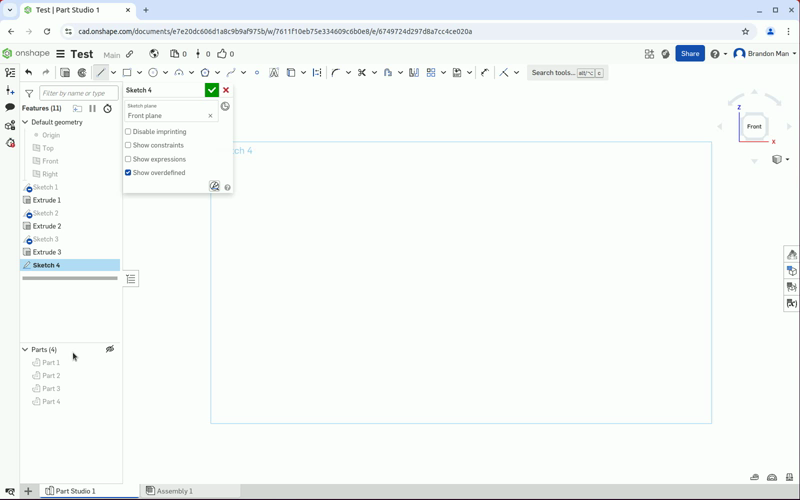
mouse_move(551, 272)
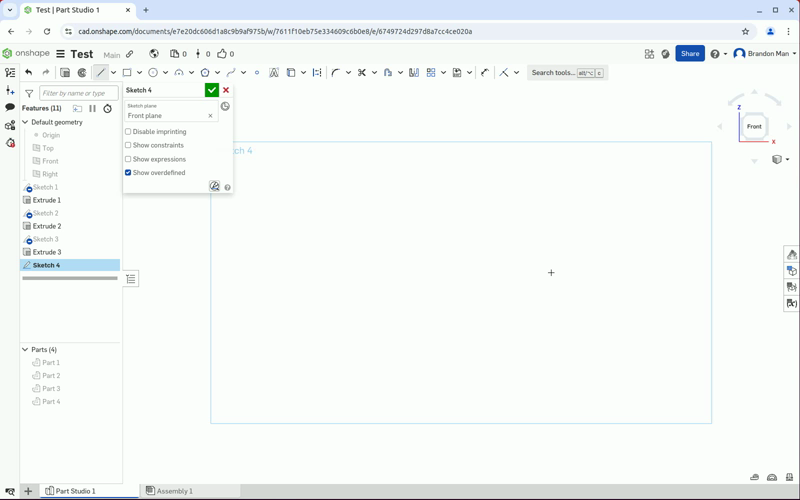
click(551, 272)
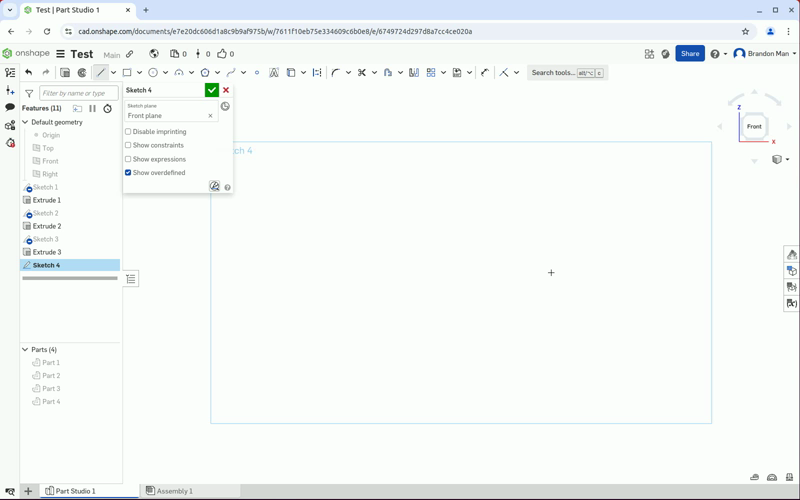
key_up(shift)
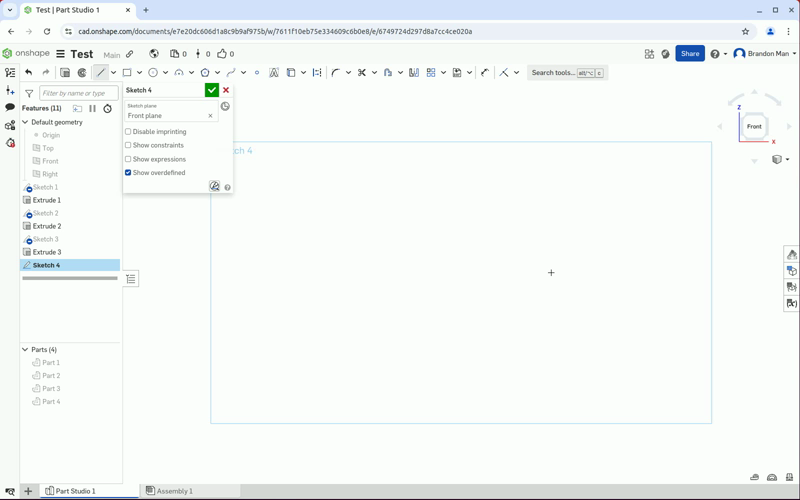
key_down(shift)
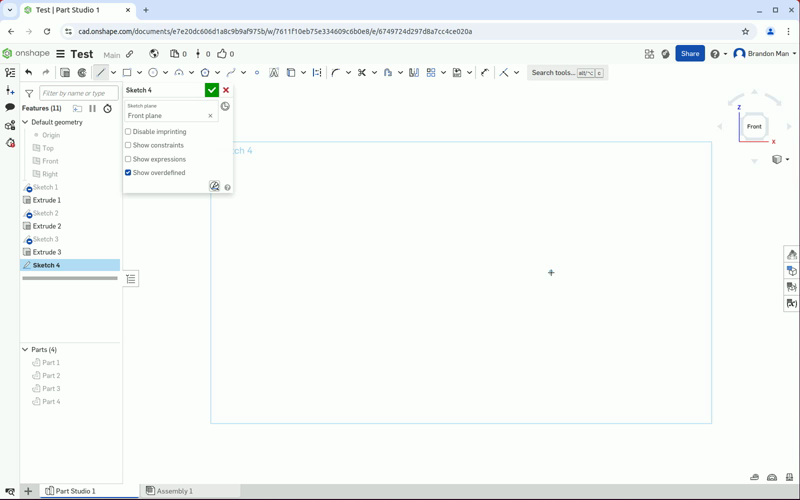
mouse_move(581, 272)
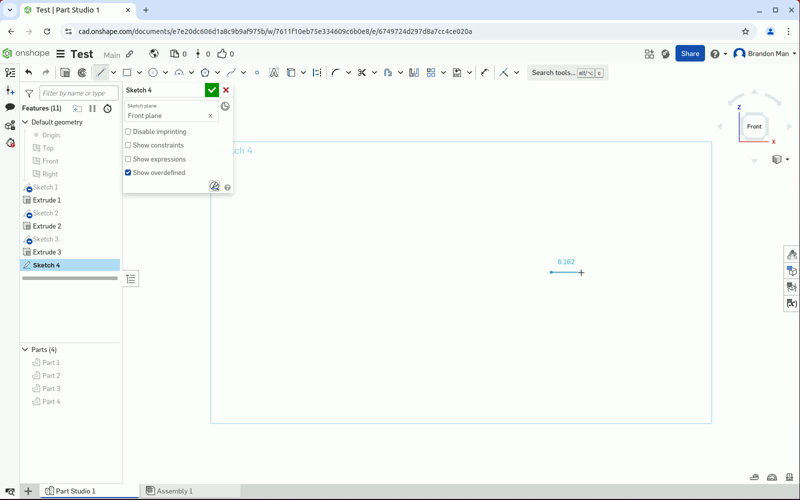
mouse_move(574, 272)
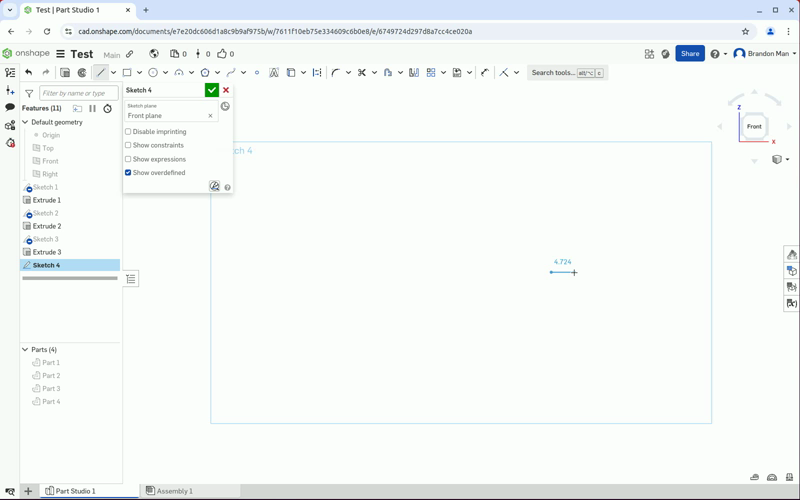
click(574, 272)
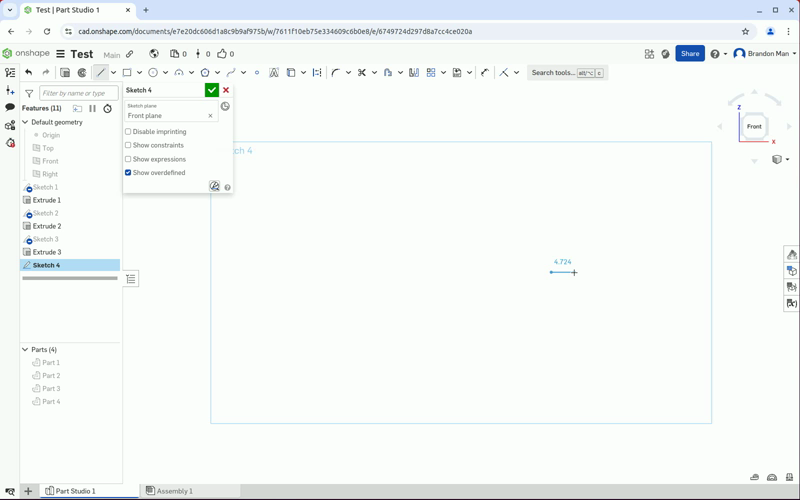
key_up(shift)
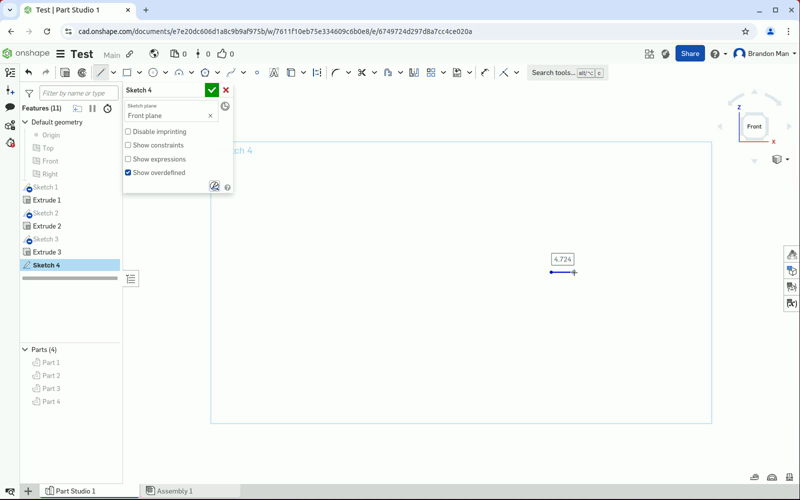
key_down(shift)
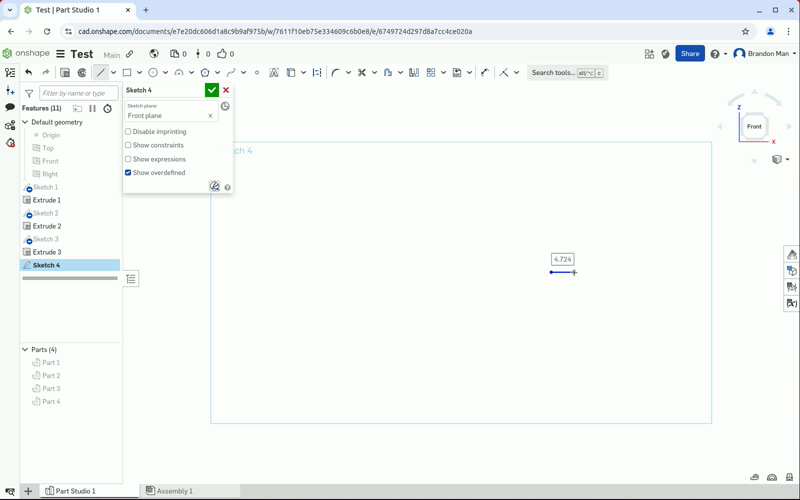
mouse_move(589, 272)
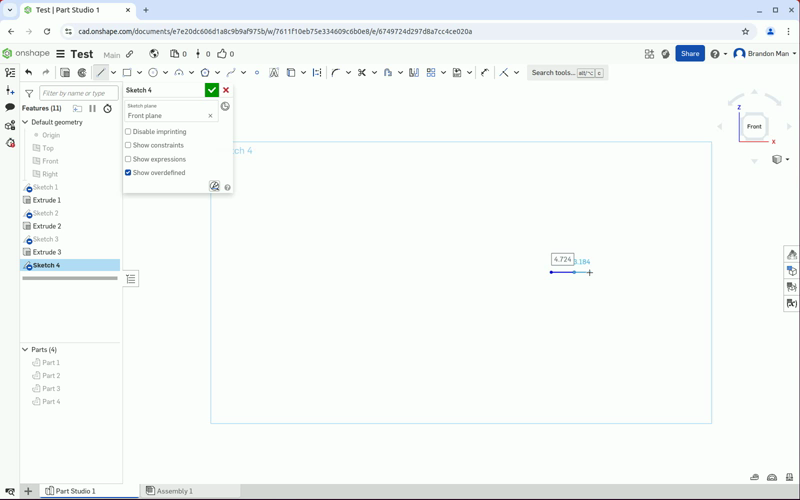
mouse_move(574, 249)
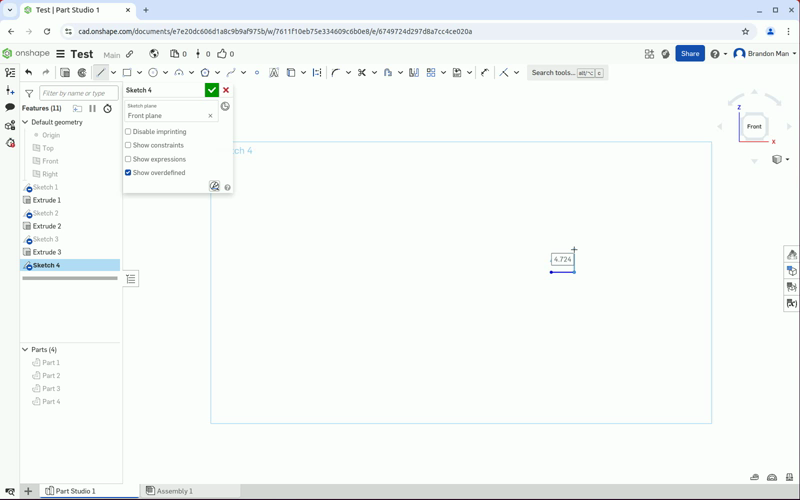
click(574, 249)
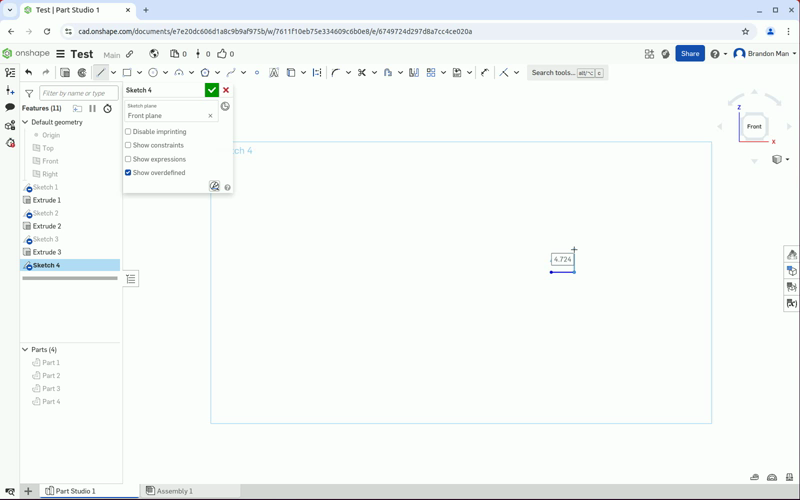
key_up(shift)
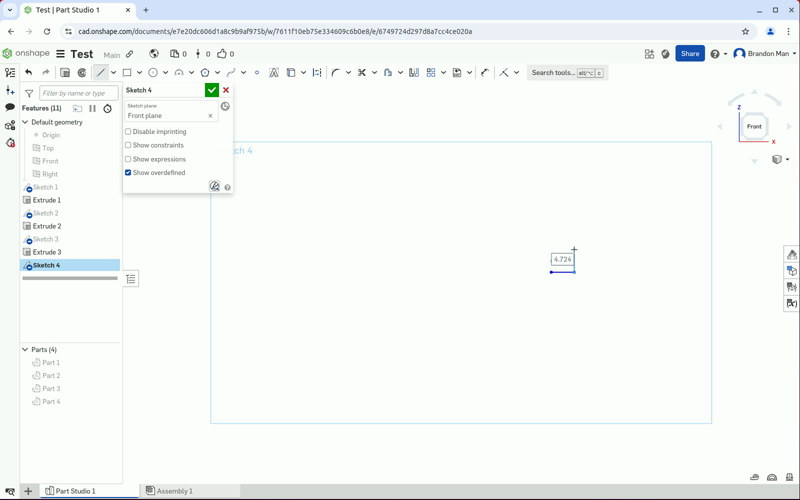
key(esc)
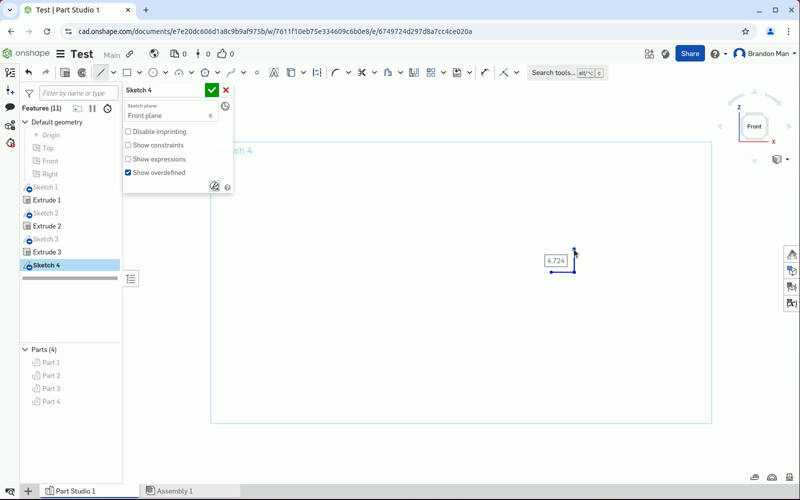
key(a)
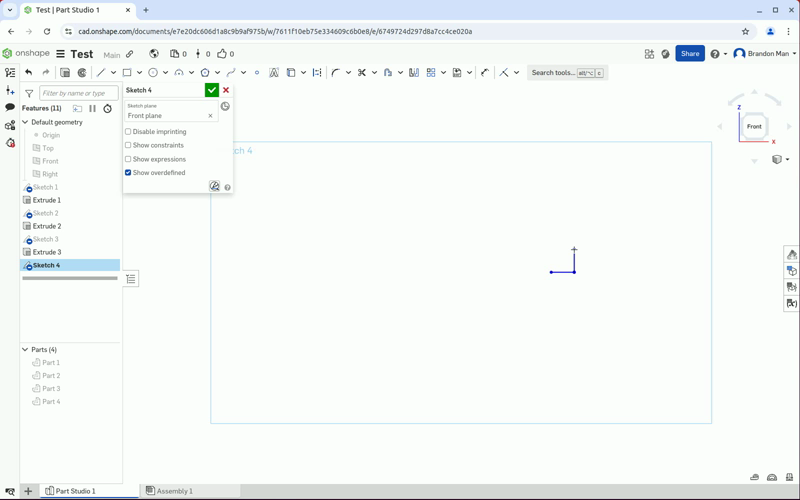
mouse_move(574, 249)
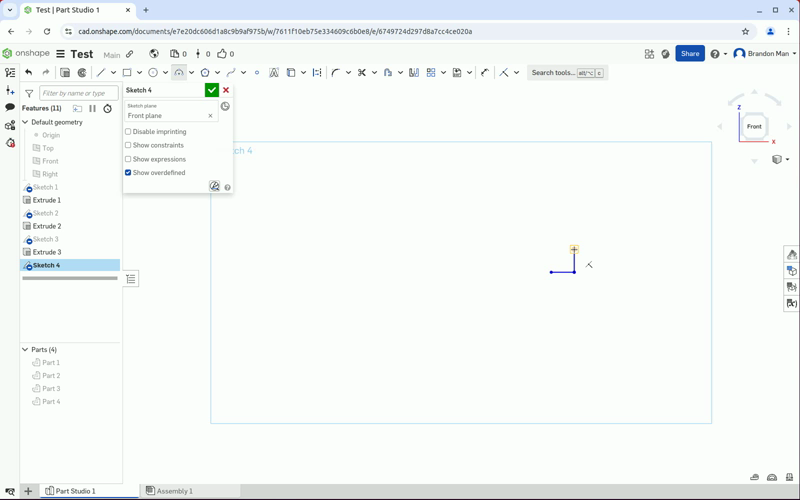
click(574, 249)
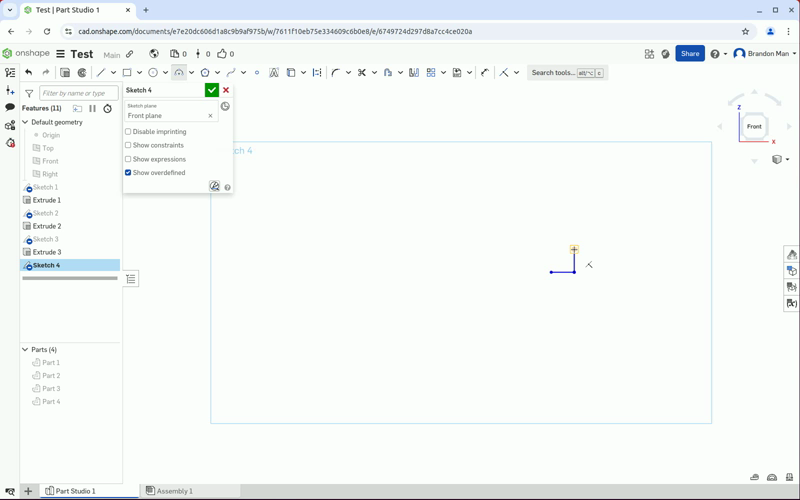
mouse_move(551, 272)
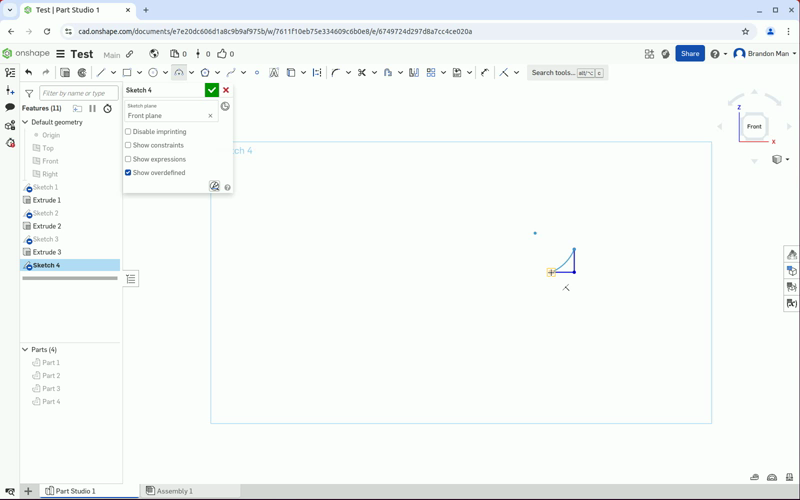
click(551, 272)
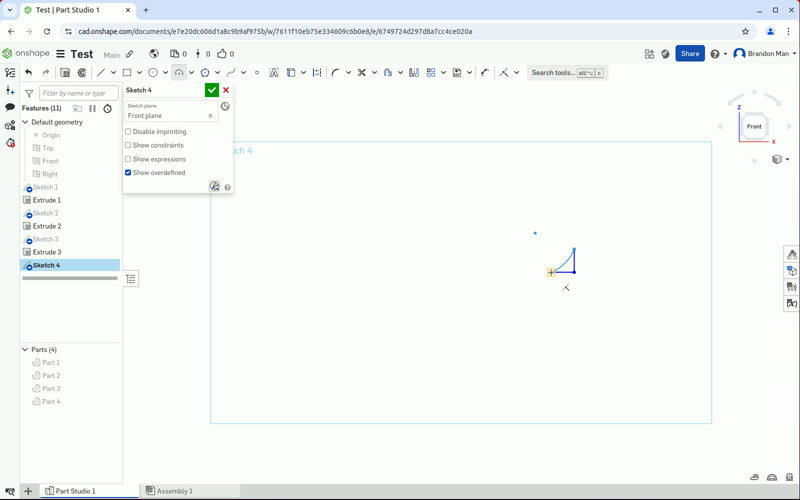
key_down(shift)
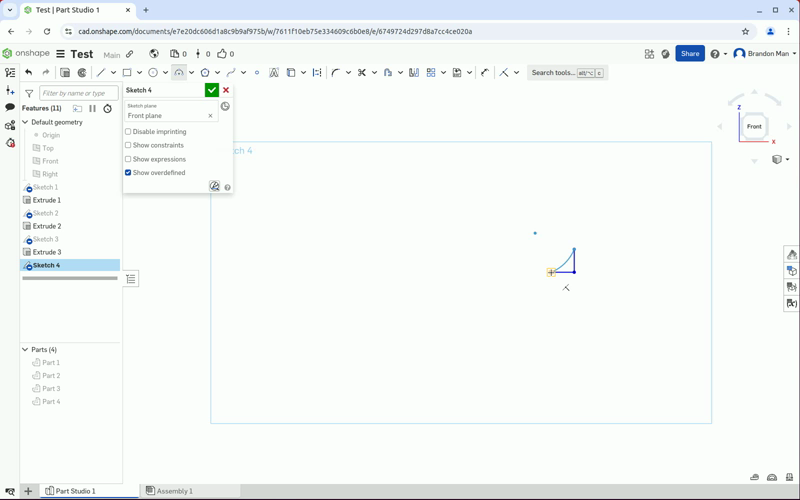
mouse_move(567, 265)
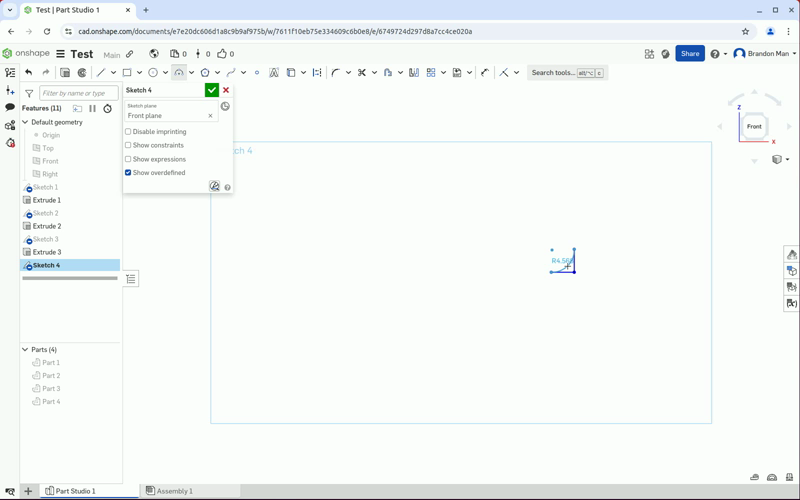
click(567, 265)
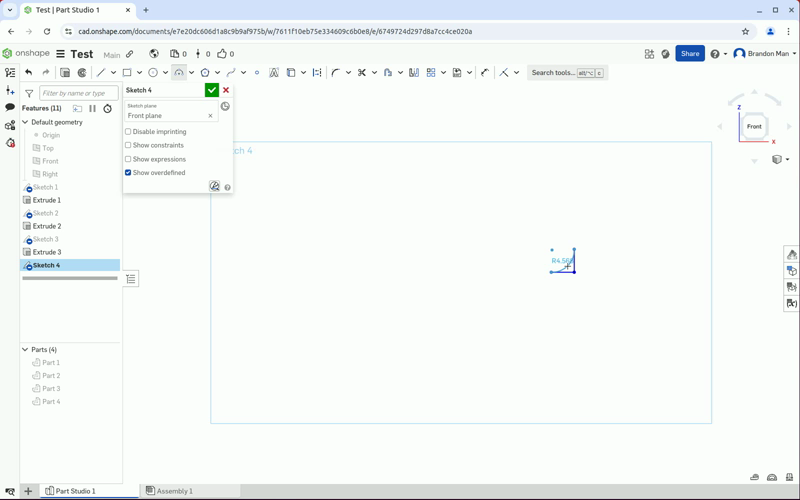
key_up(shift)
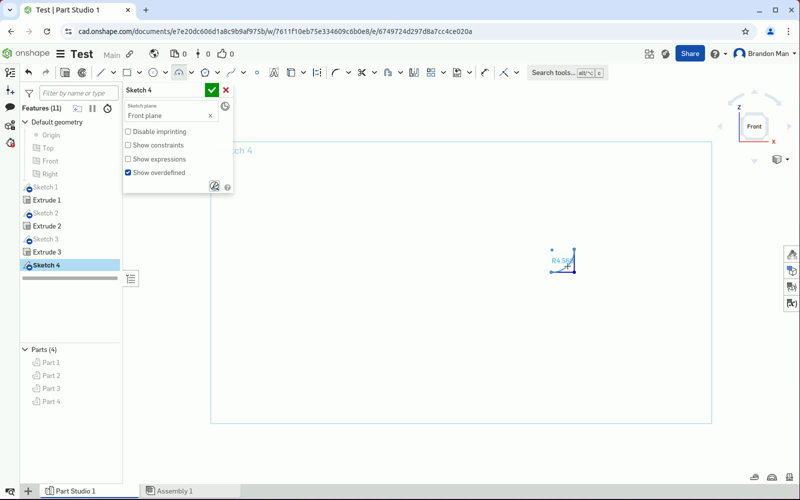
key(esc)
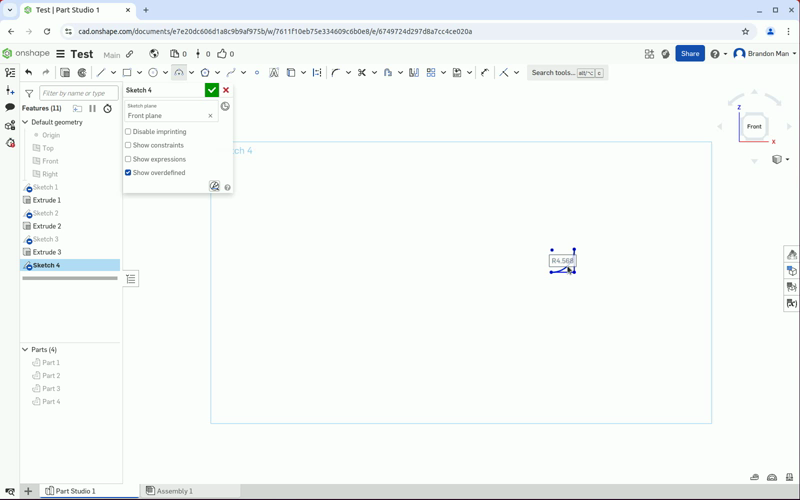
mouse_move(565, 270)
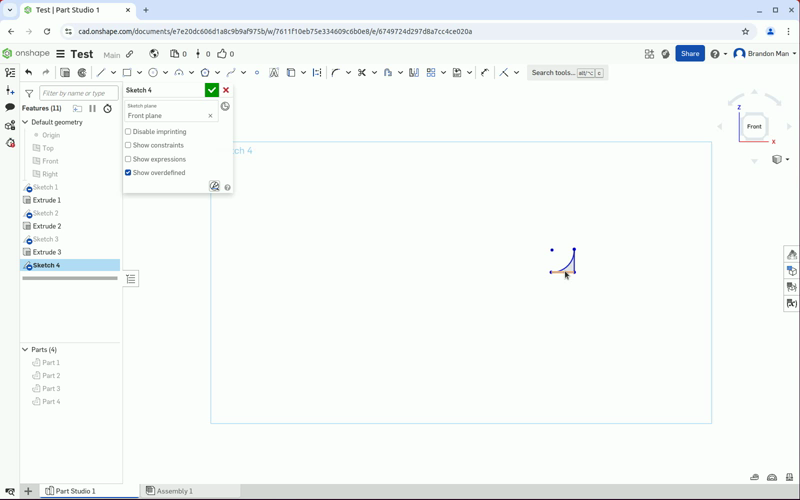
scroll(6)
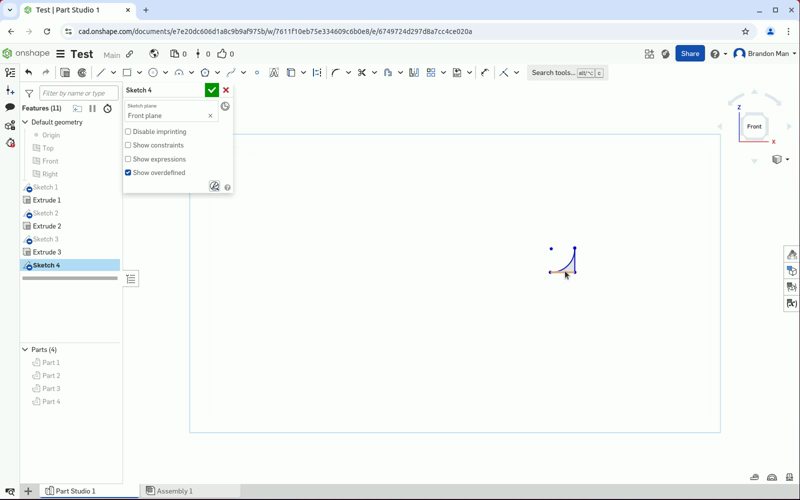
scroll(6)
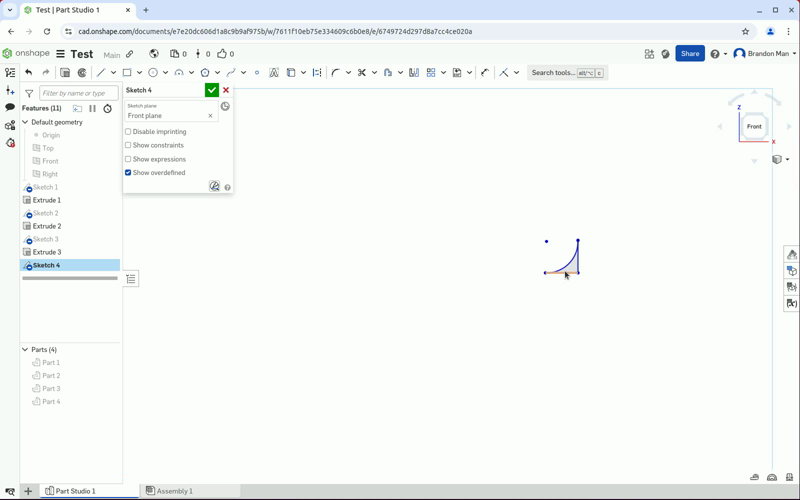
scroll(6)
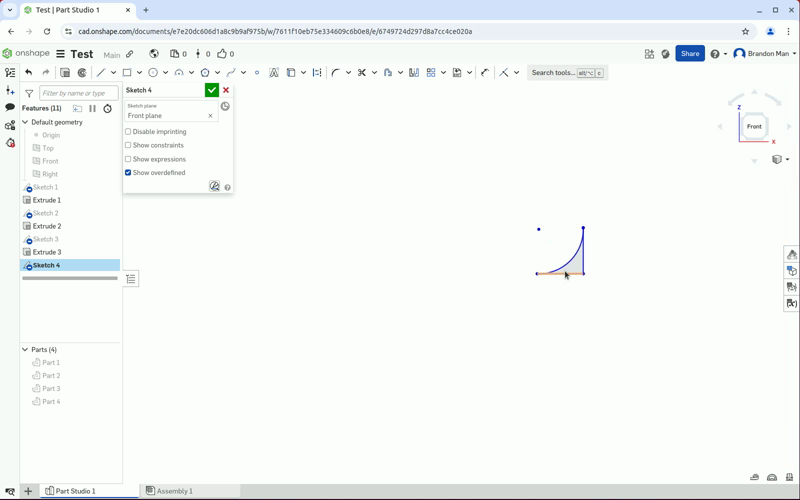
scroll(6)
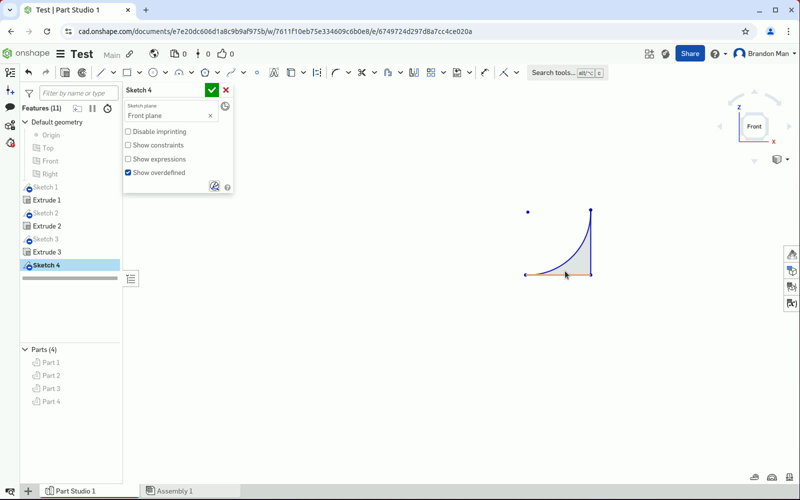
scroll(6)
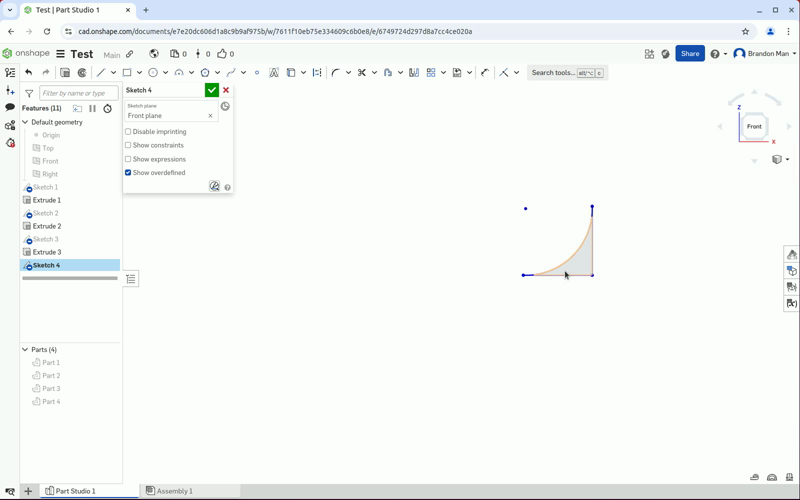
scroll(6)
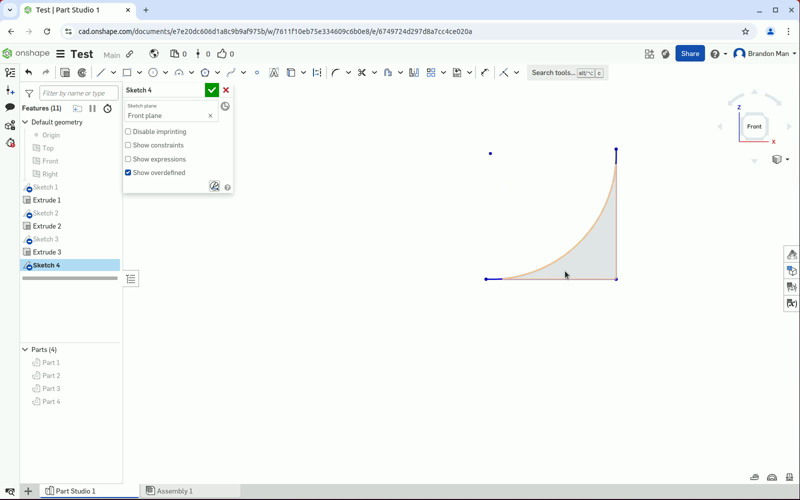
scroll(6)
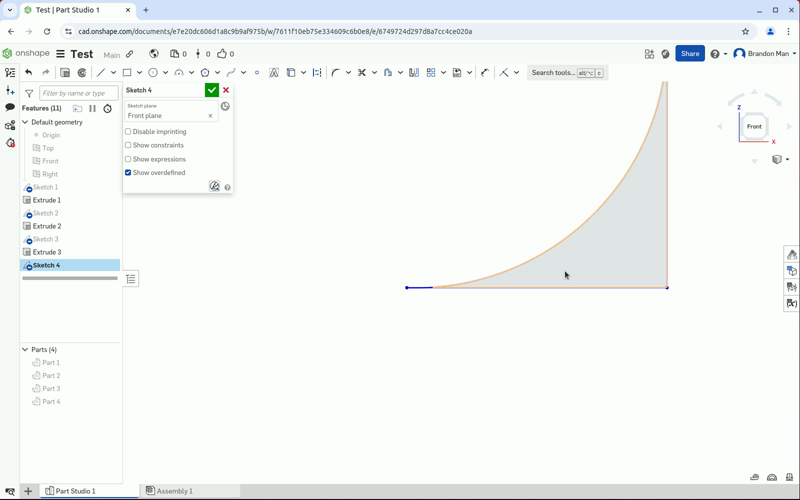
click(565, 270)
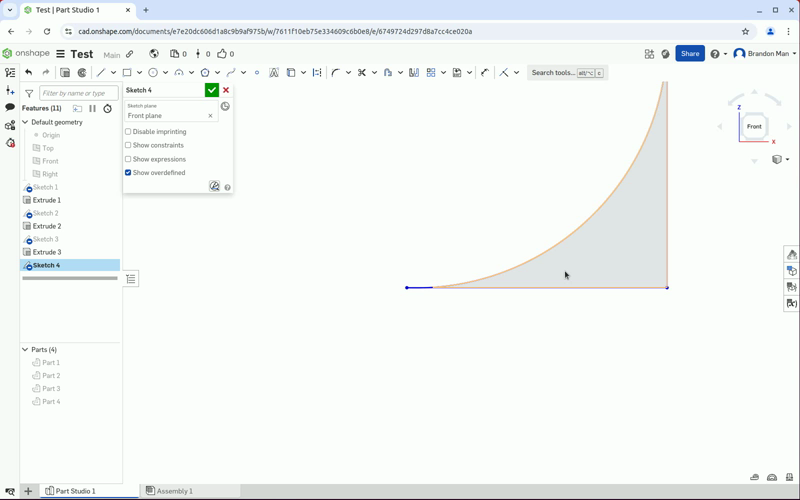
scroll(-6)
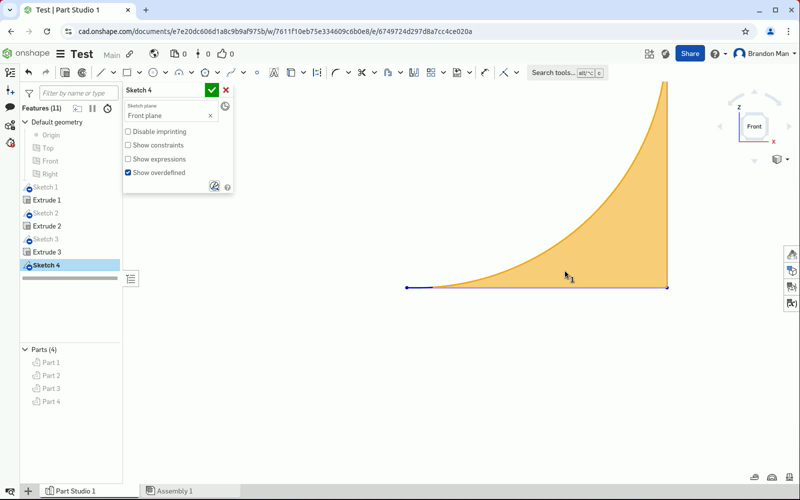
scroll(-6)
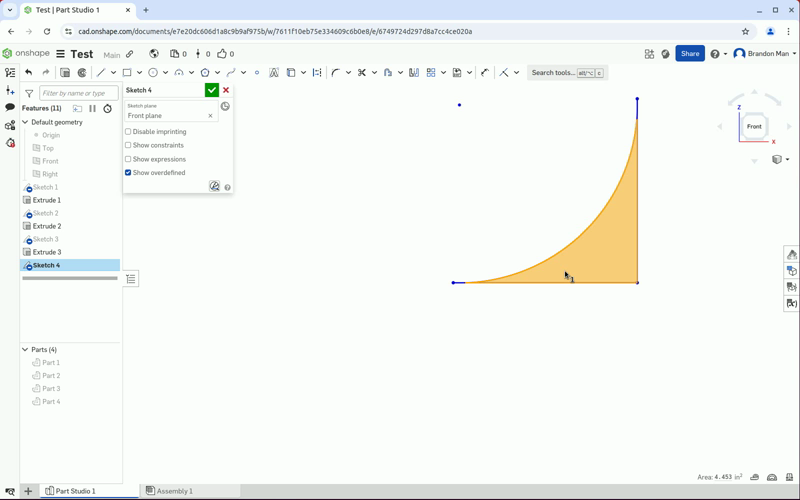
scroll(-6)
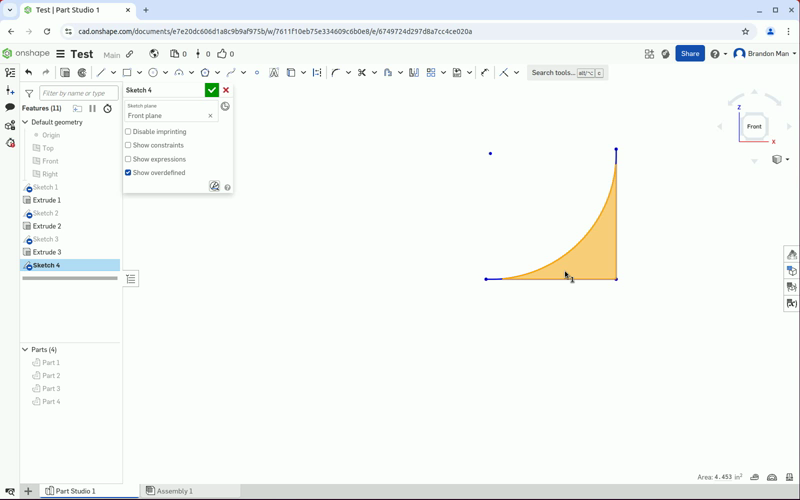
scroll(-6)
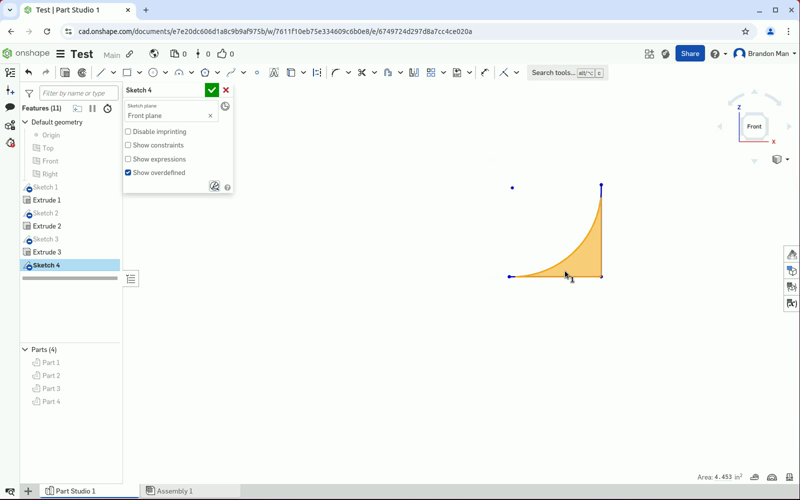
scroll(-6)
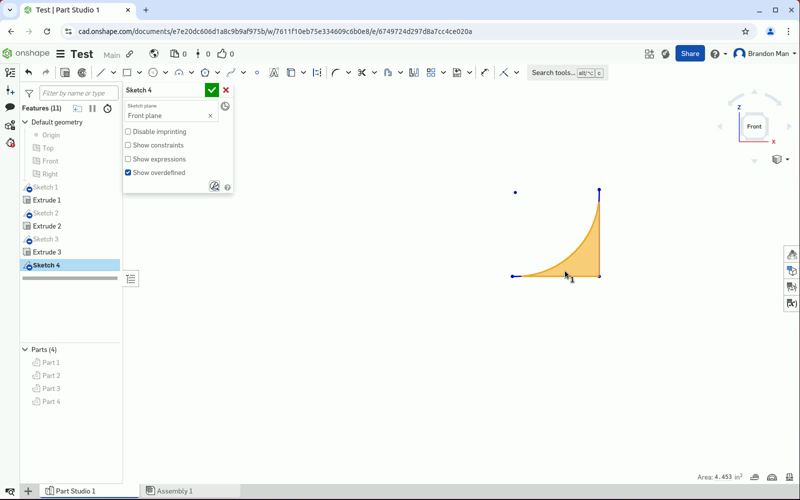
scroll(-6)
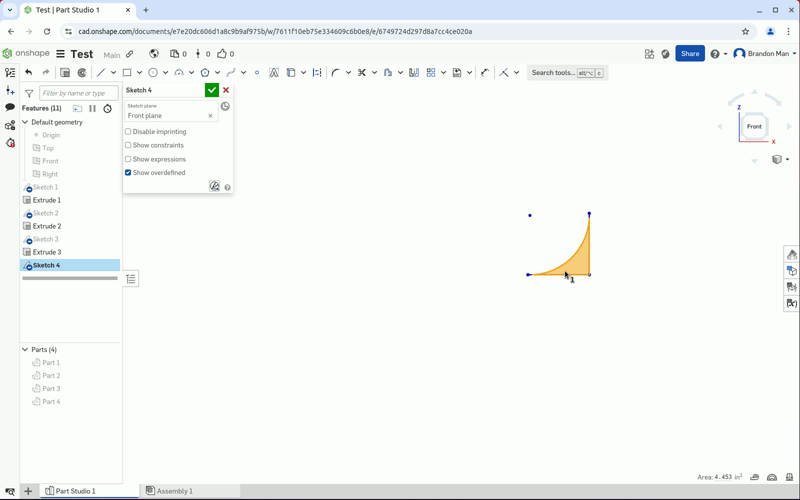
scroll(-6)
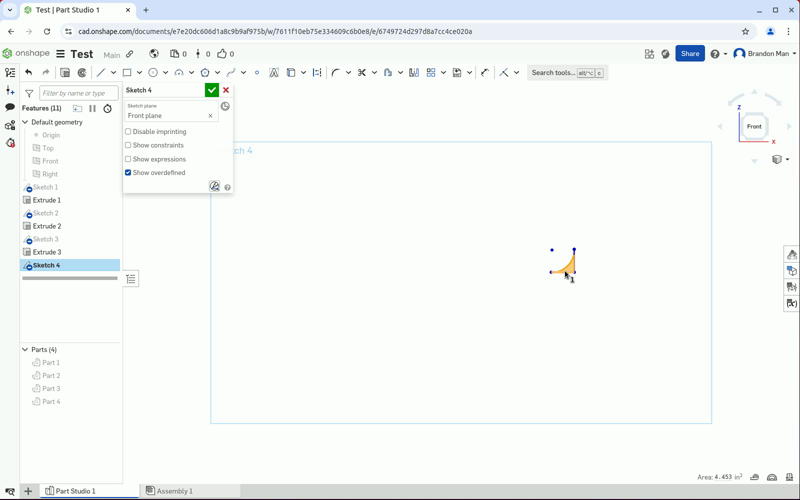
mouse_move(73, 352)
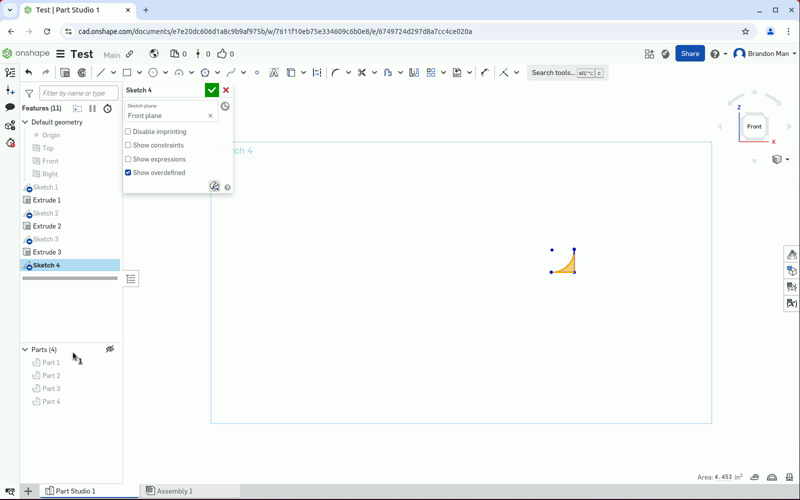
key(shift+y)
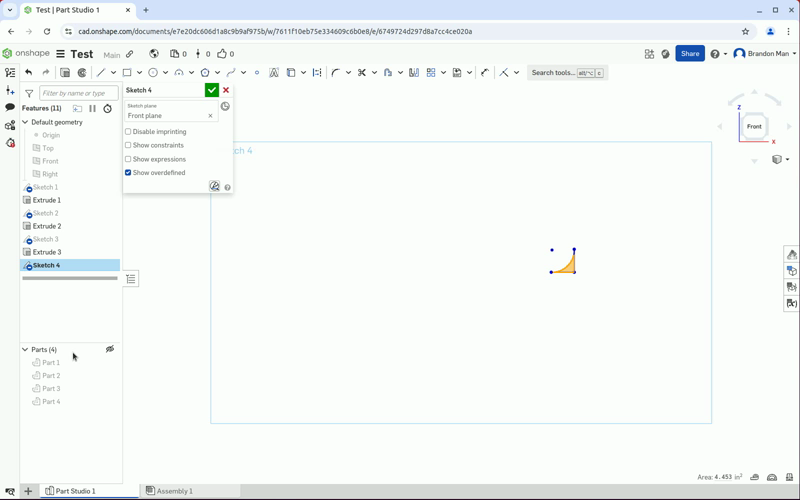
key(shift+e)
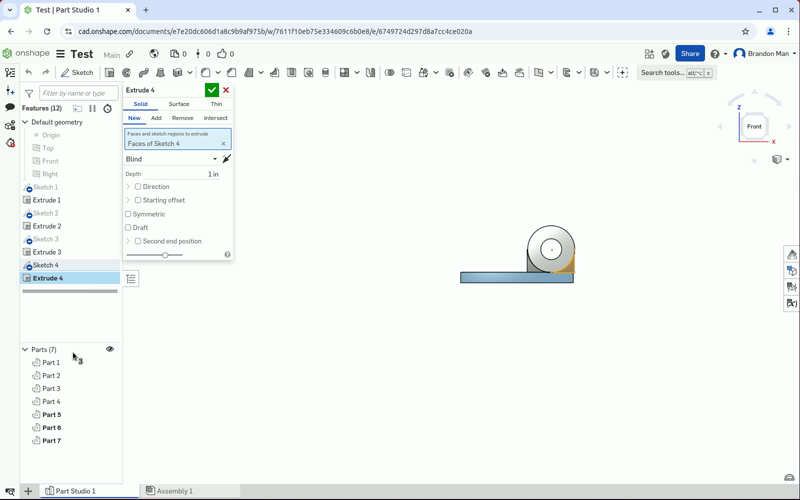
mouse_move(143, 106)
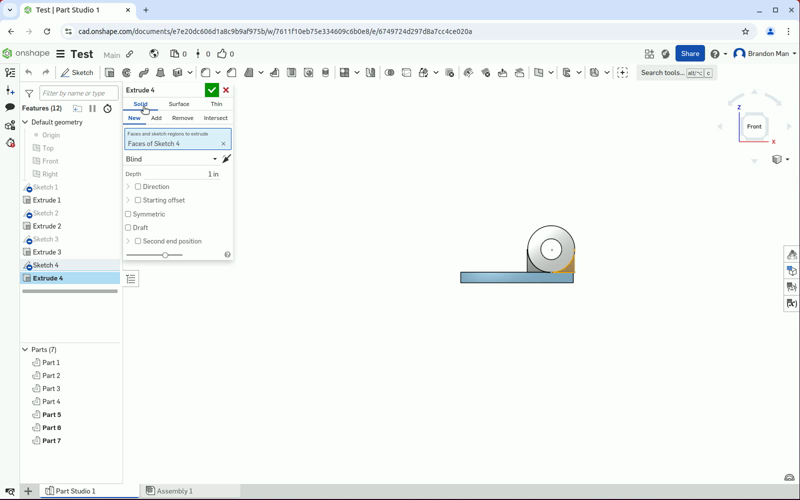
click(143, 106)
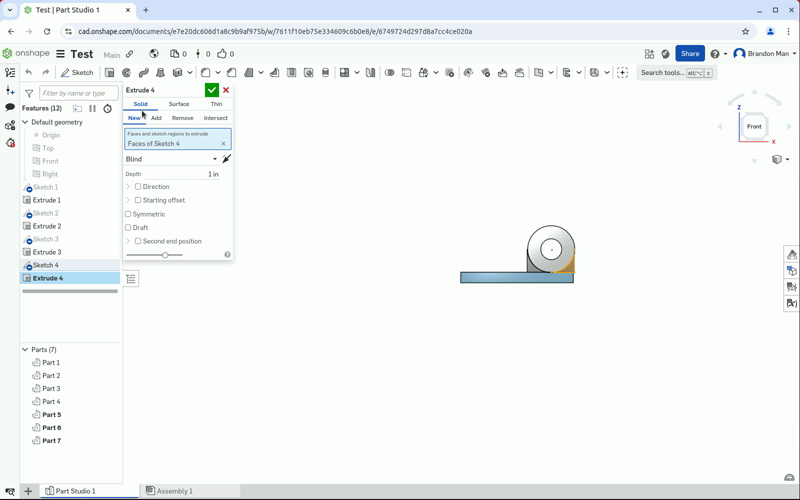
mouse_move(137, 120)
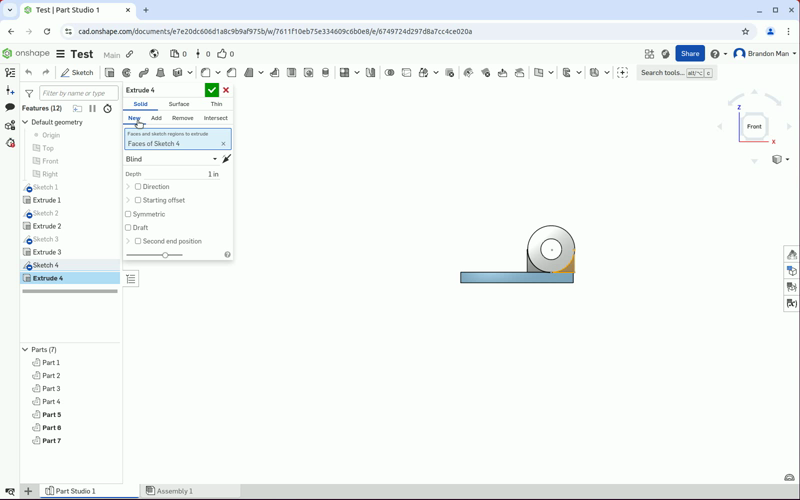
click(137, 120)
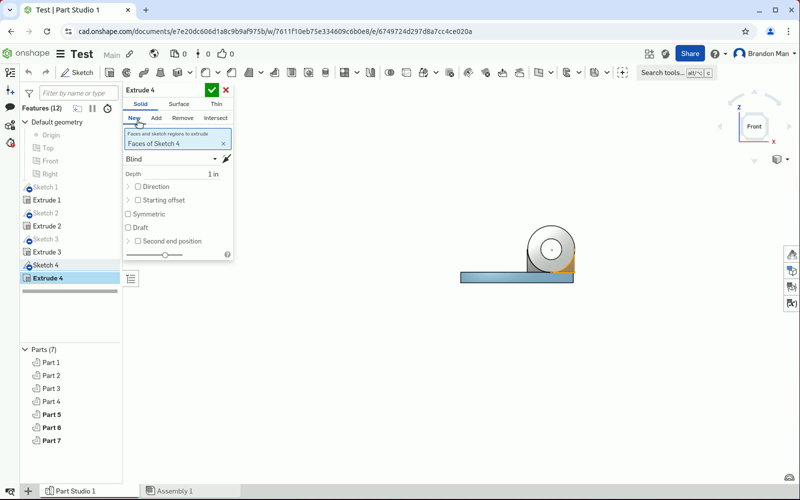
key(tab, 4)
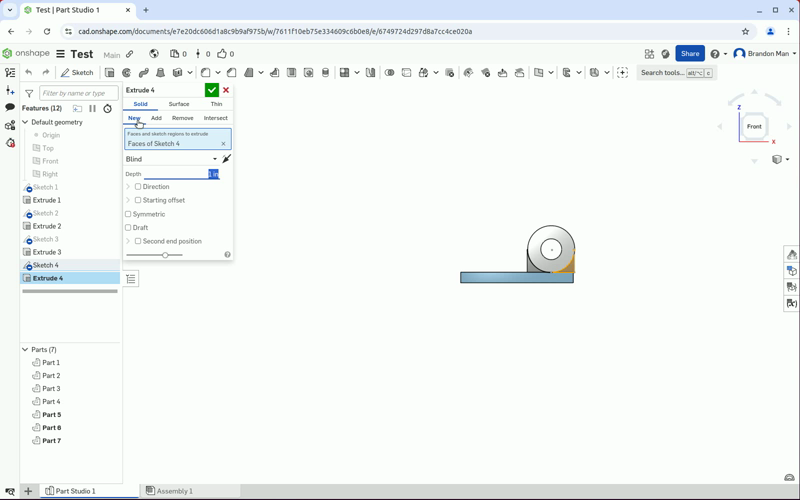
text(13.721)
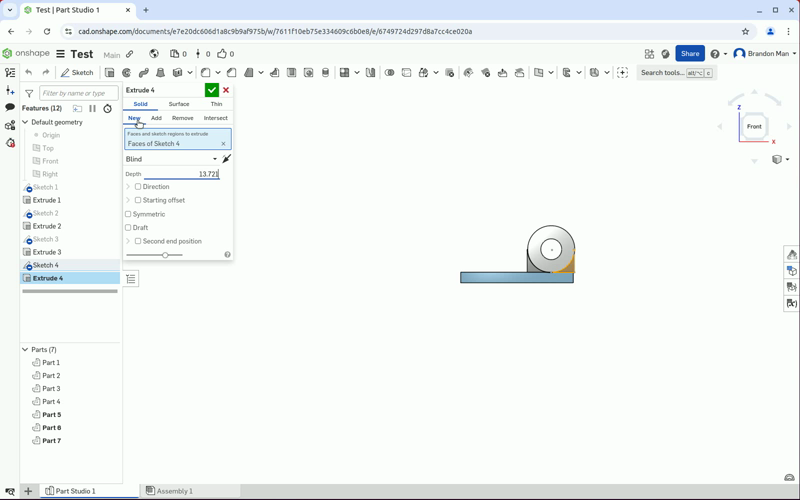
key(enter)
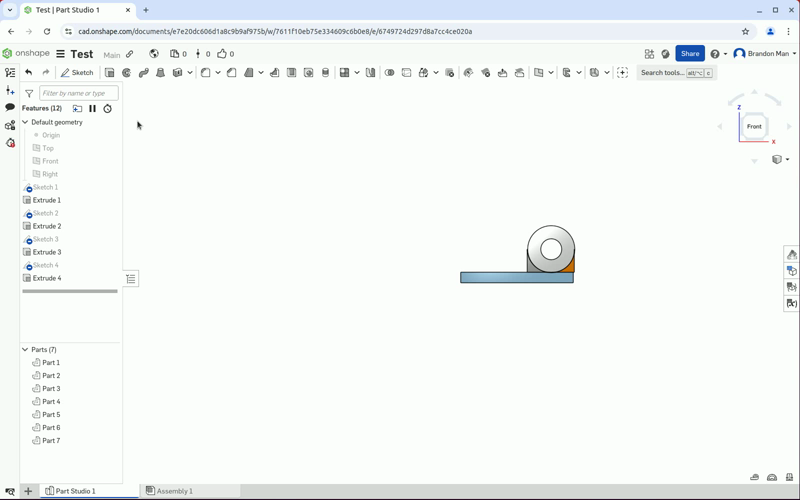
key(shift+h)
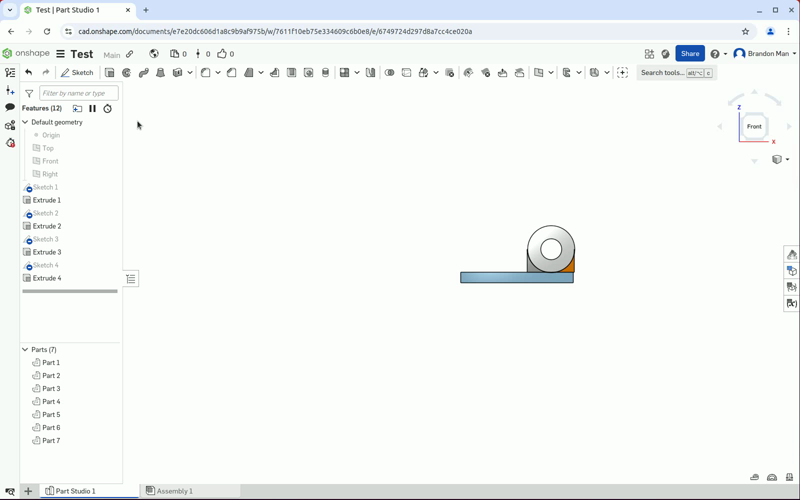
key(shift+h)
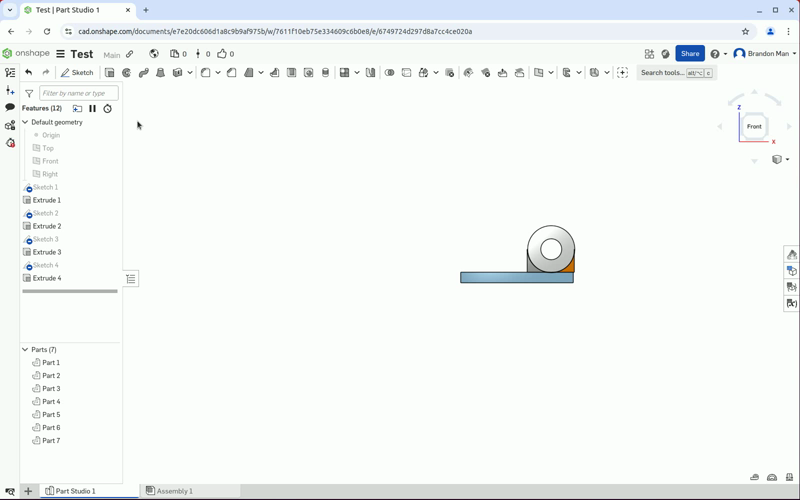
mouse_move(73, 189)
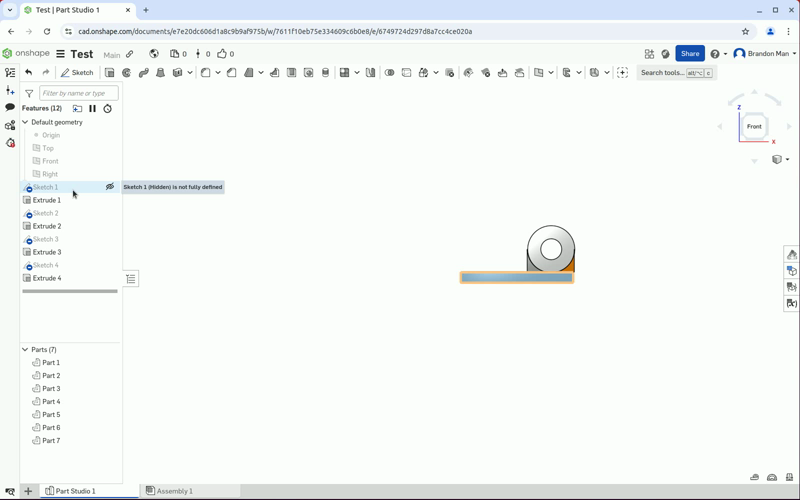
click(73, 189)
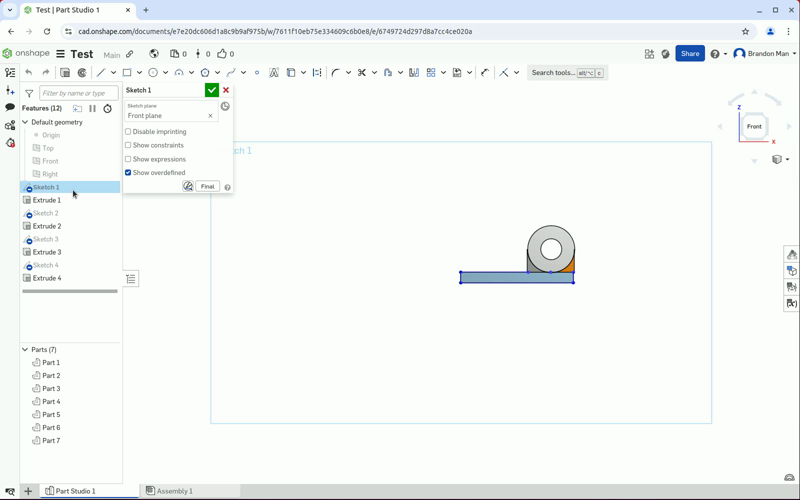
mouse_move(229, 92)
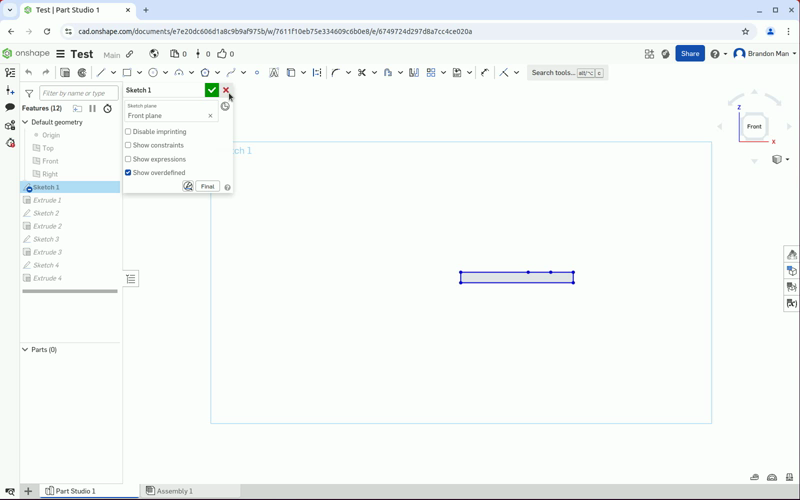
click(229, 92)
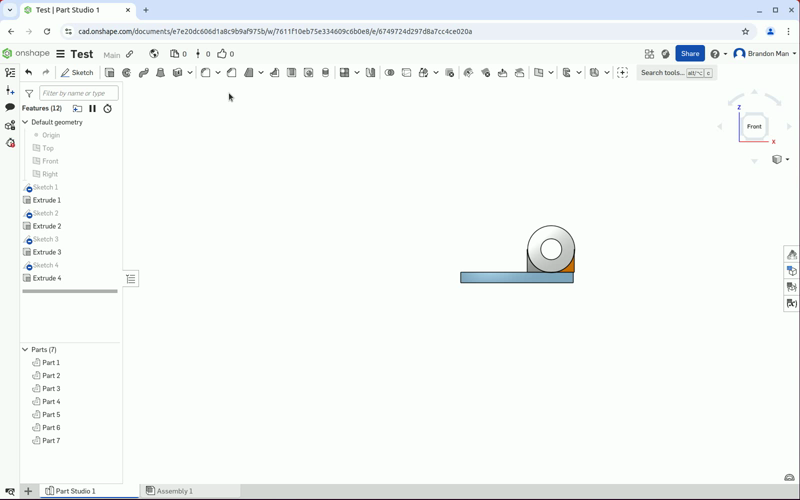
mouse_move(73, 352)
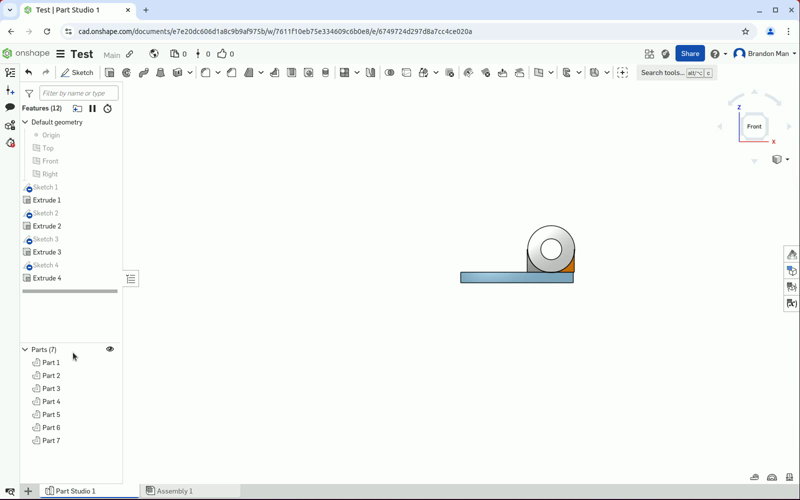
key(y)
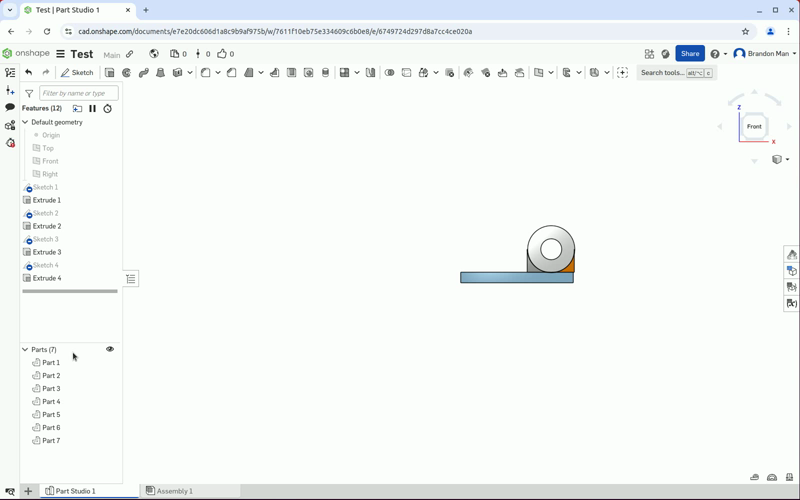
key(shift+p)
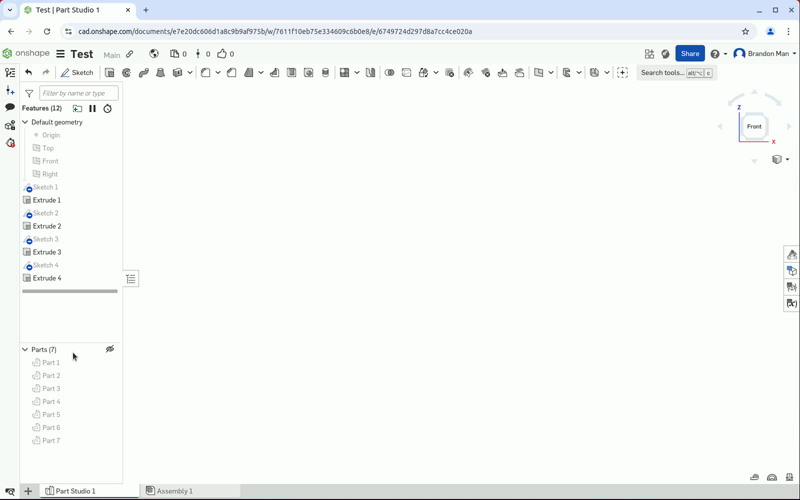
key(space)
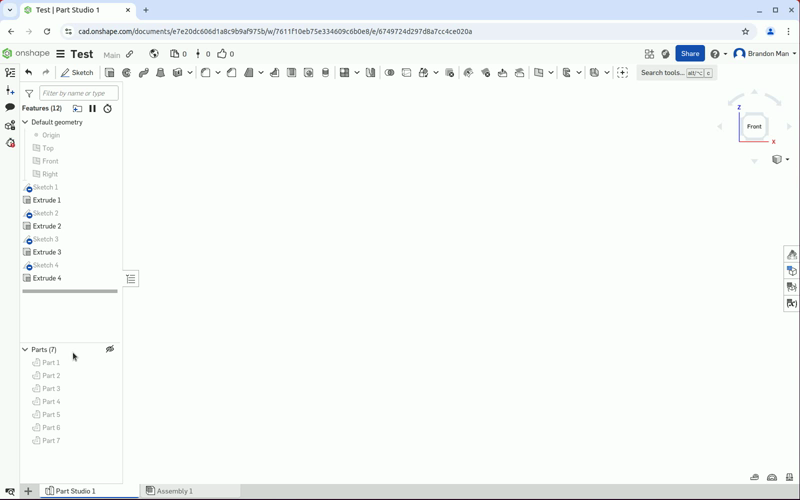
key_down(shift)
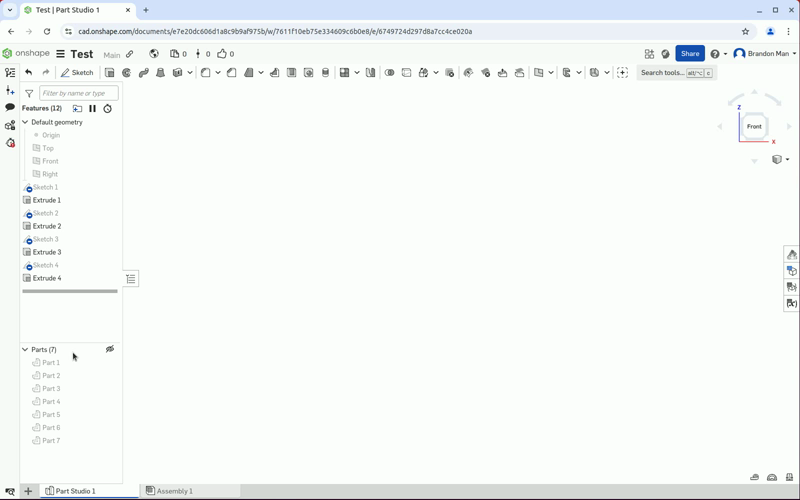
key(down)
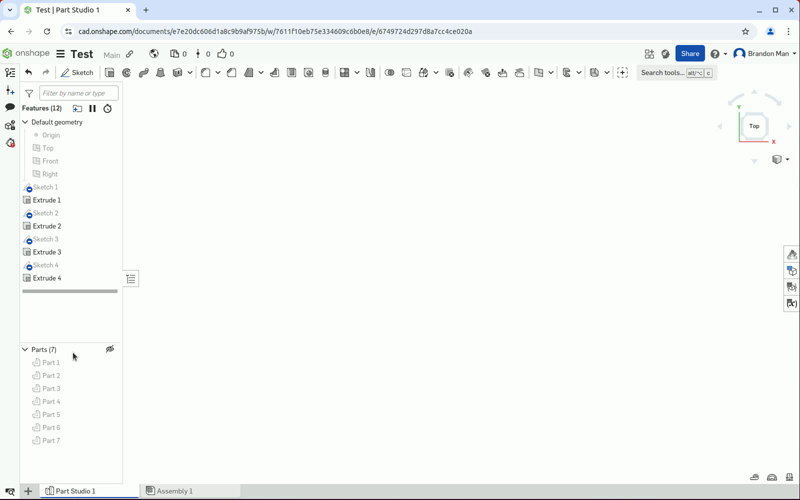
key_up(shift)
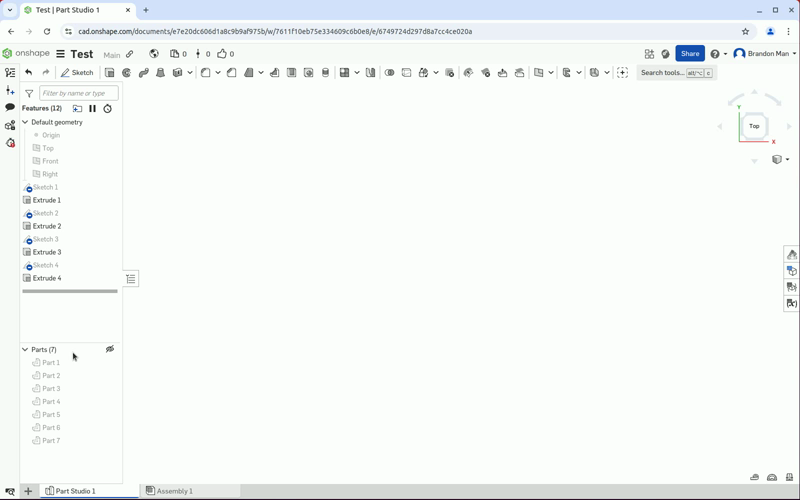
mouse_move(73, 352)
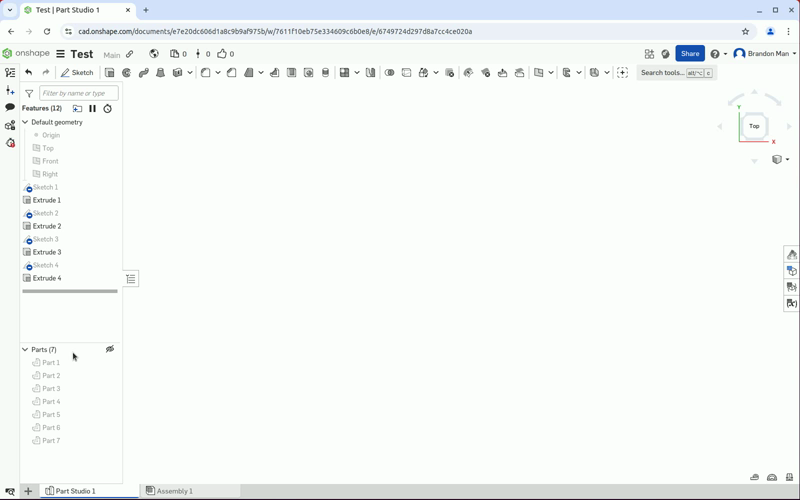
key(shift+y)
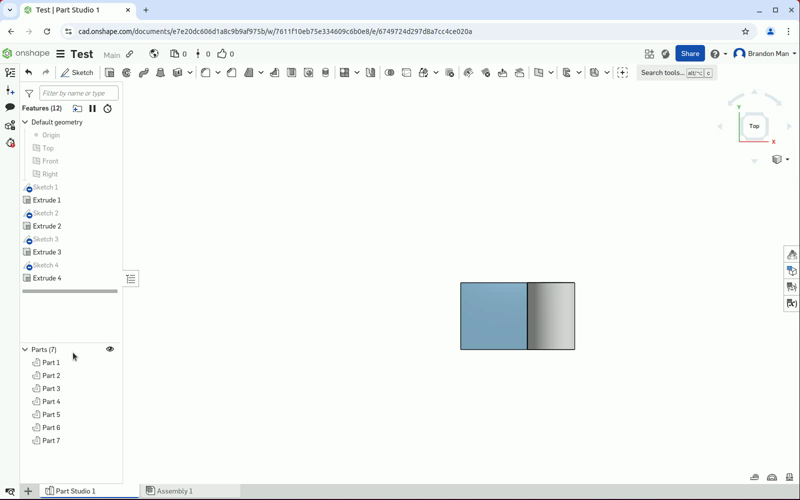
mouse_move(541, 75)
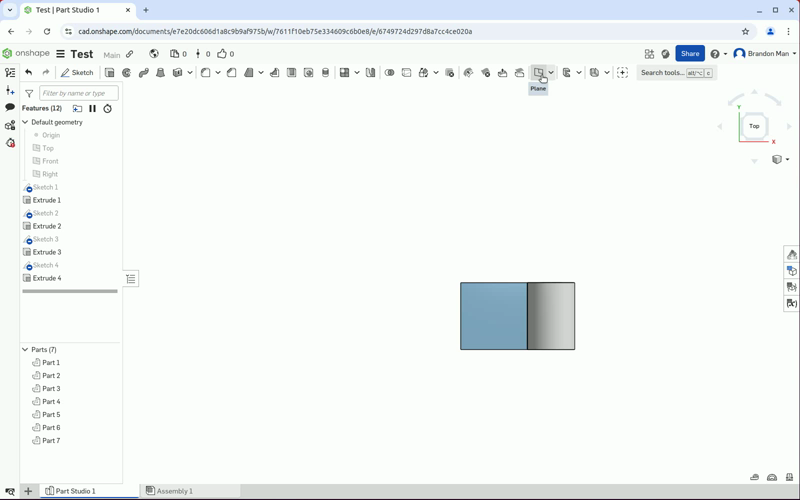
click(541, 75)
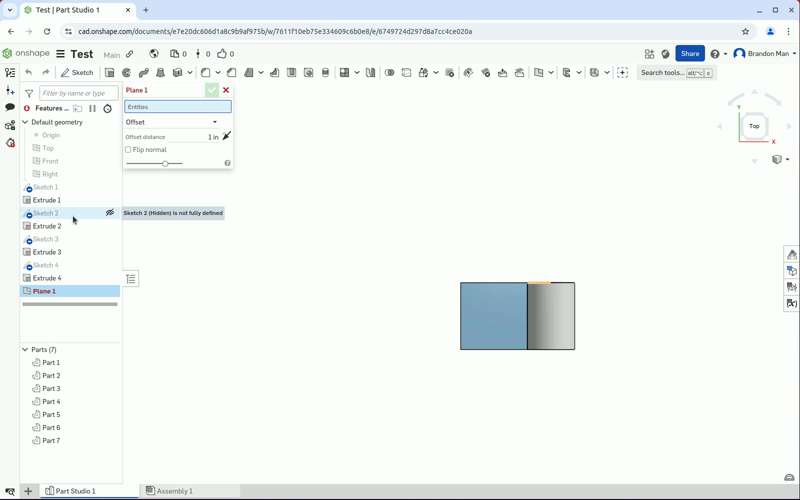
scroll(3)
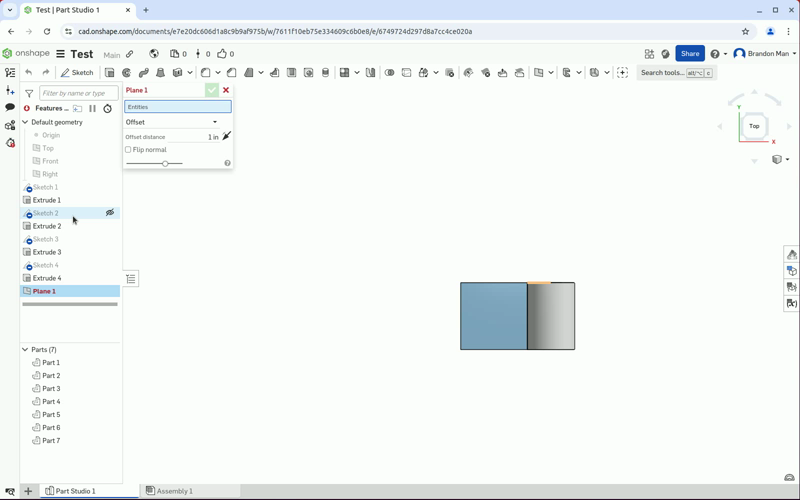
mouse_move(73, 150)
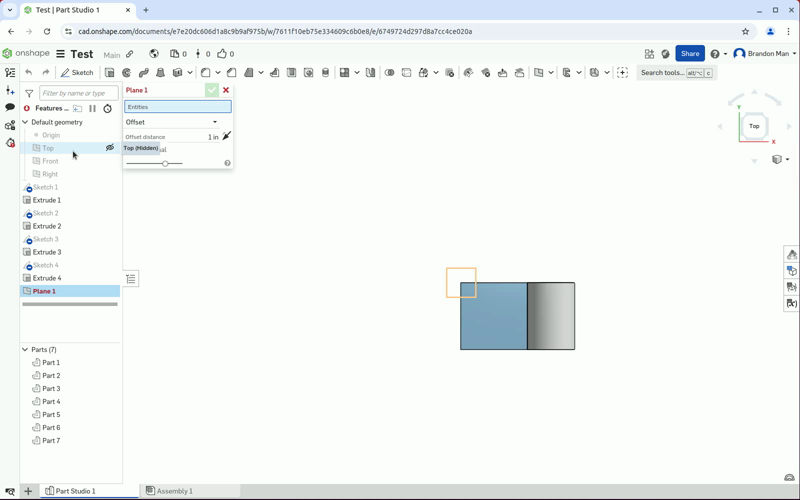
click(73, 150)
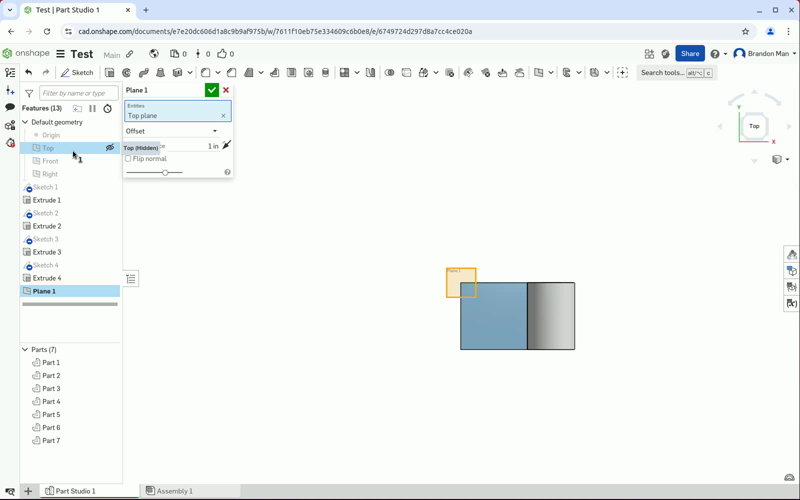
key(tab, 2)
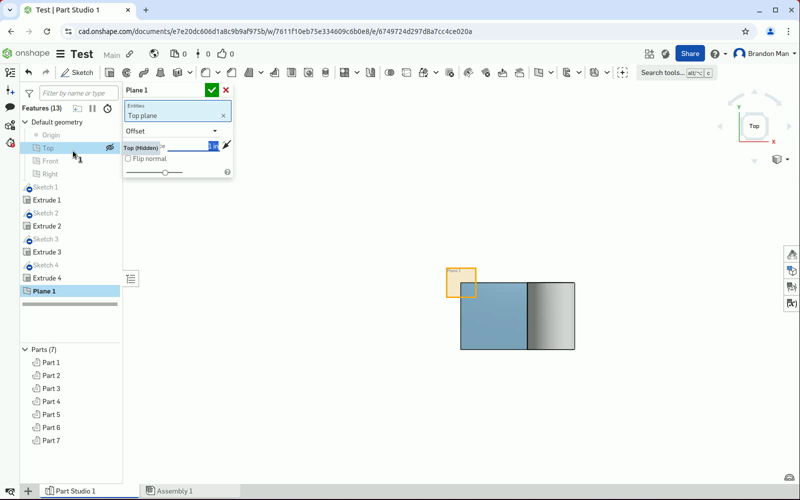
text(2.157)
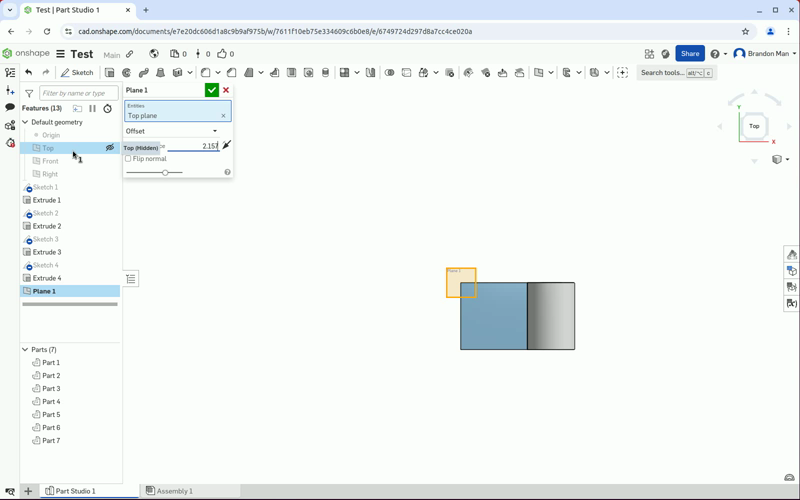
key(enter, 2)
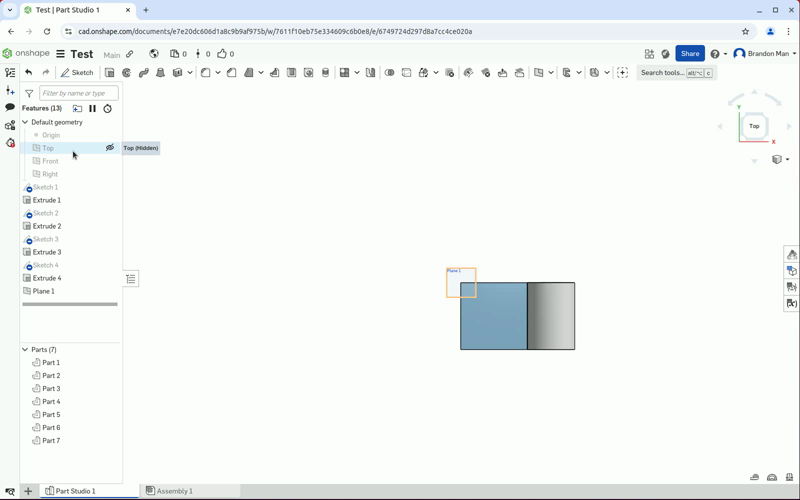
key(shift+s)
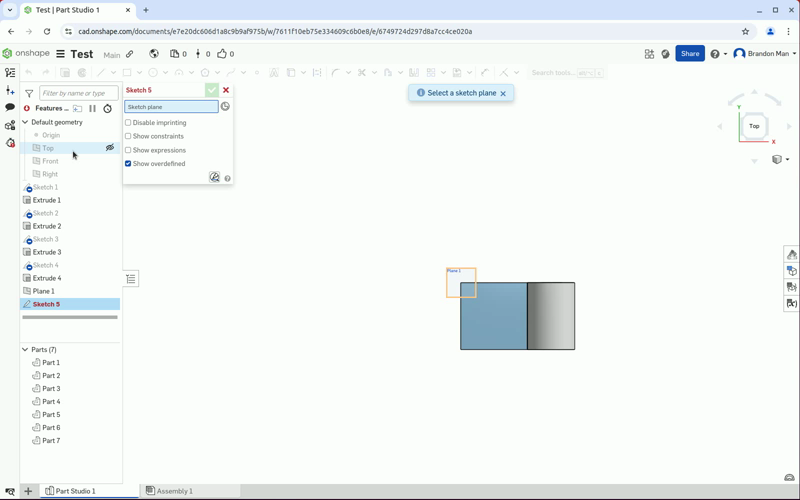
mouse_move(73, 293)
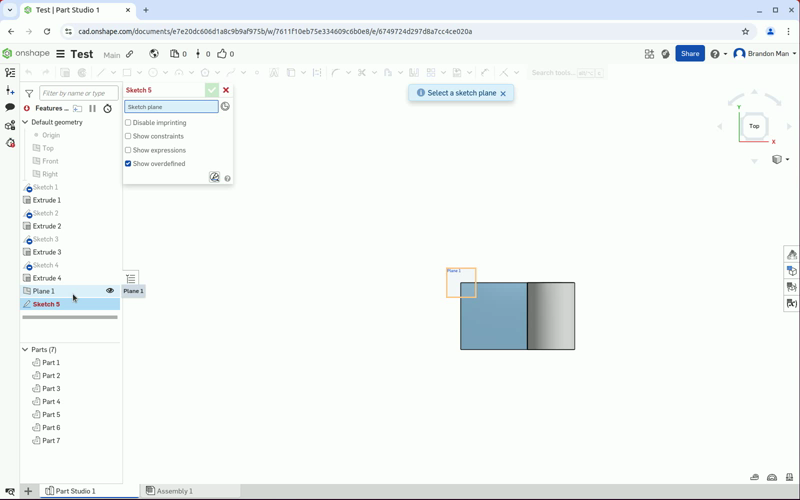
click(73, 293)
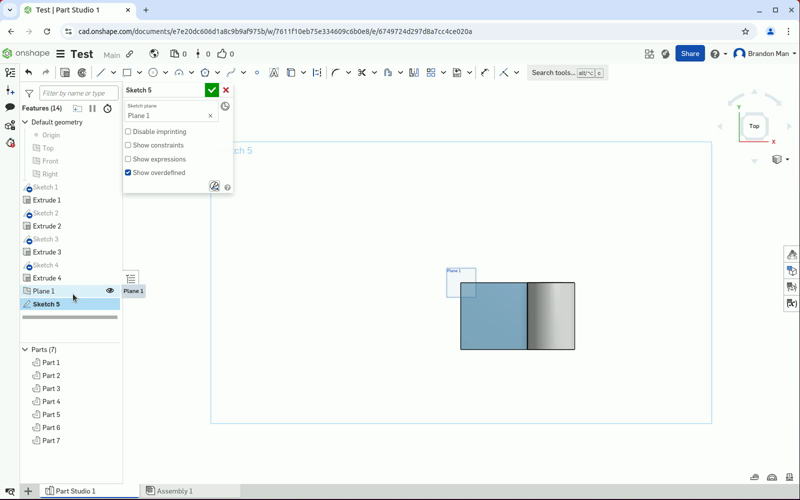
mouse_move(73, 352)
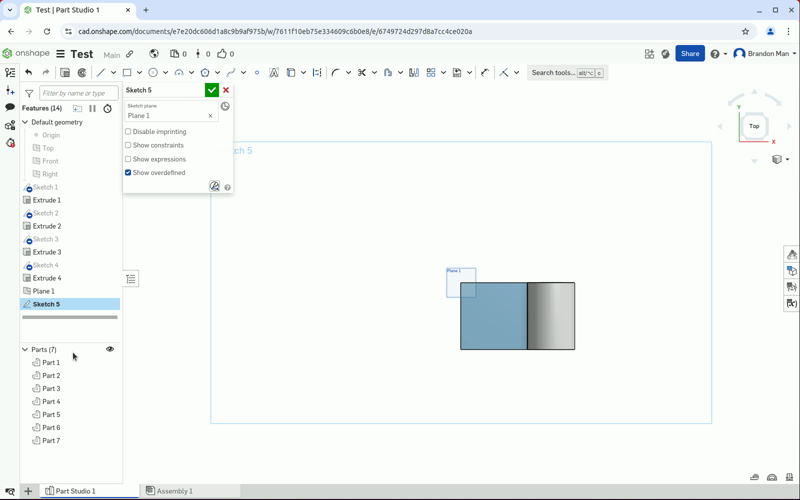
key(y)
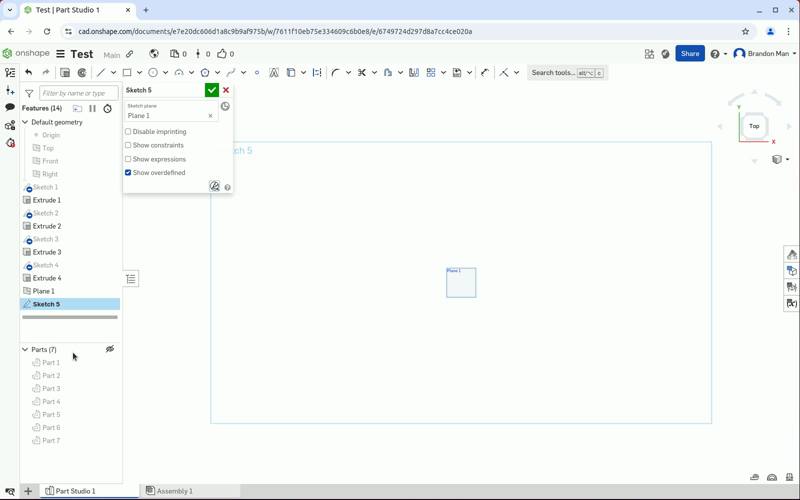
key(a)
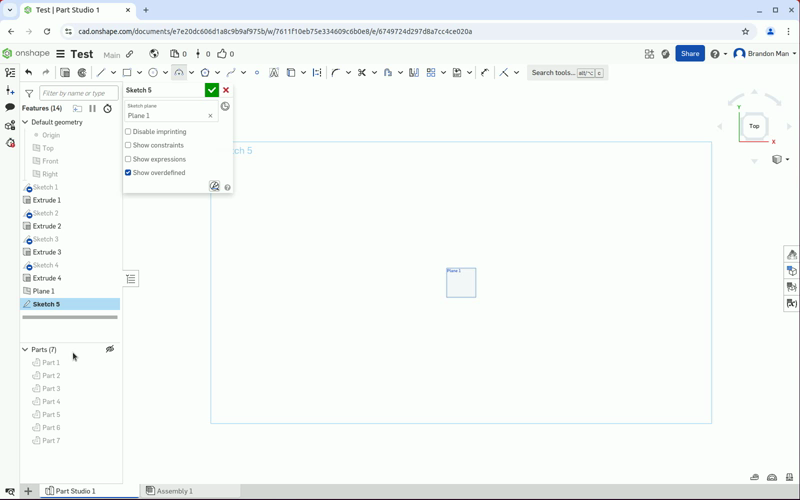
key_down(shift)
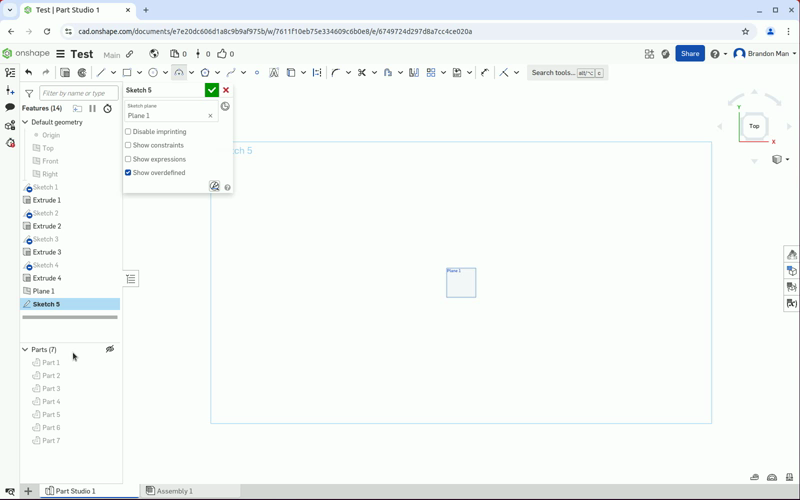
mouse_move(473, 316)
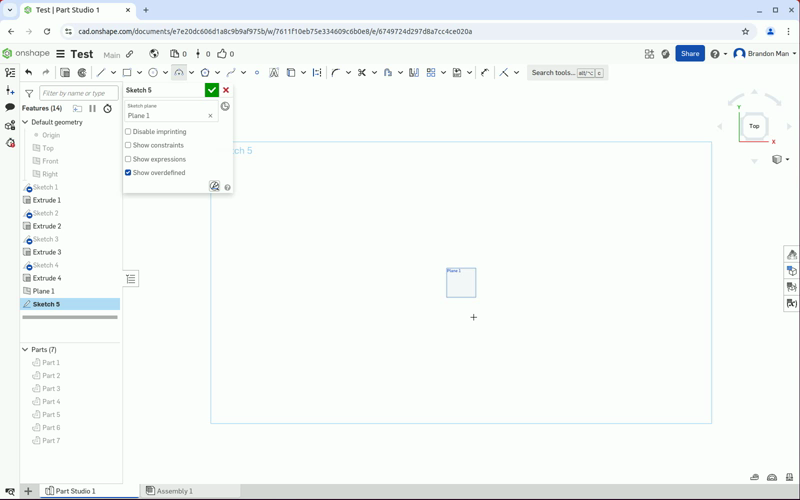
click(473, 316)
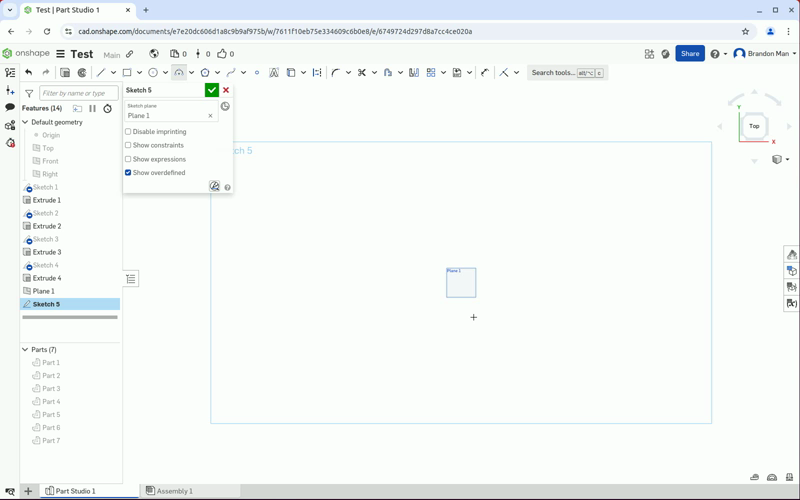
key_up(shift)
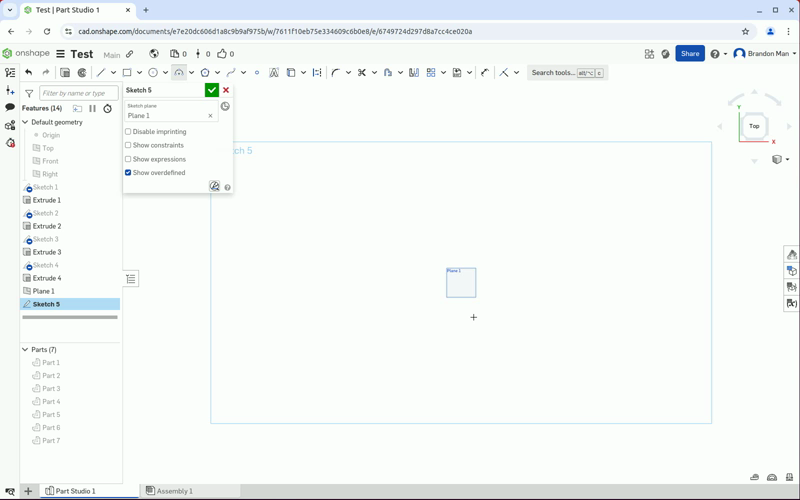
key_down(shift)
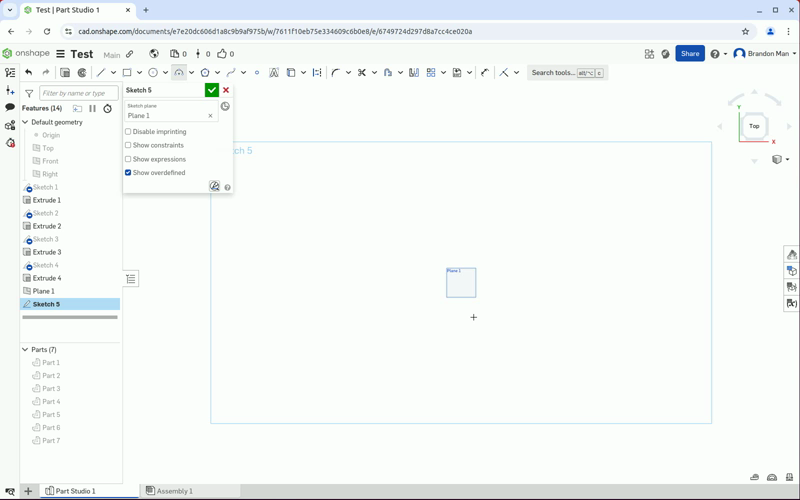
mouse_move(487, 316)
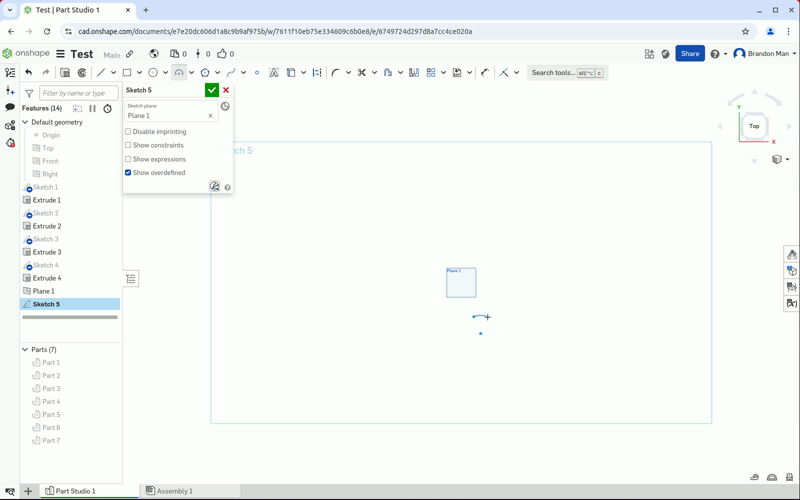
click(487, 316)
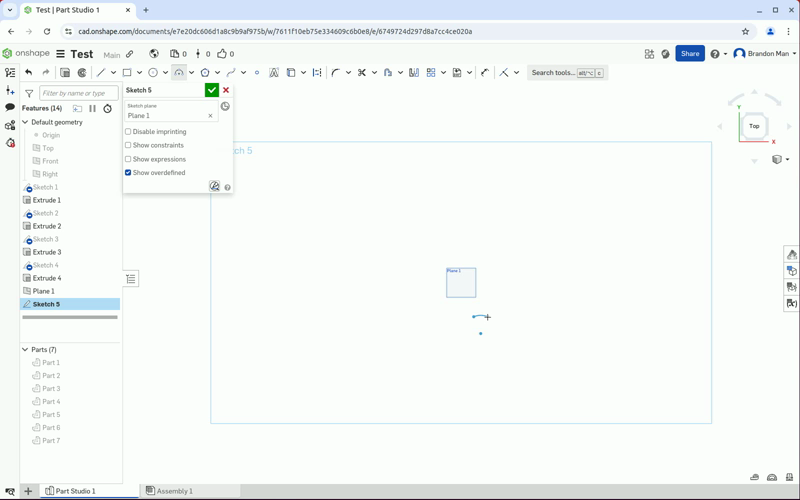
mouse_move(480, 324)
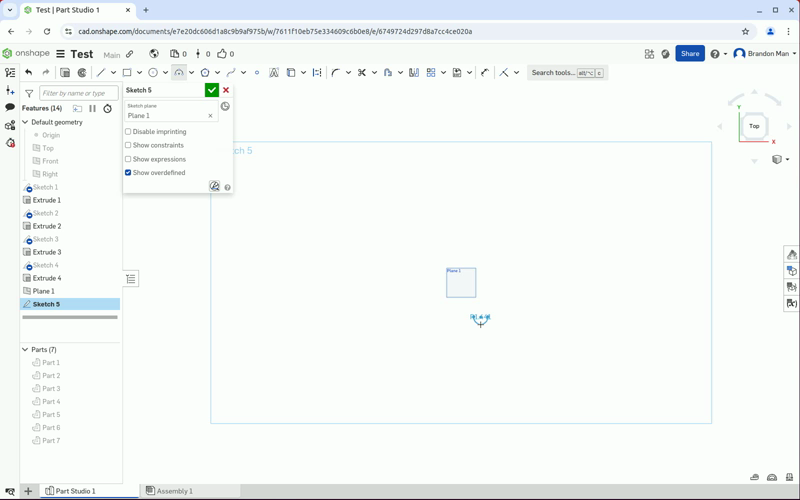
click(480, 324)
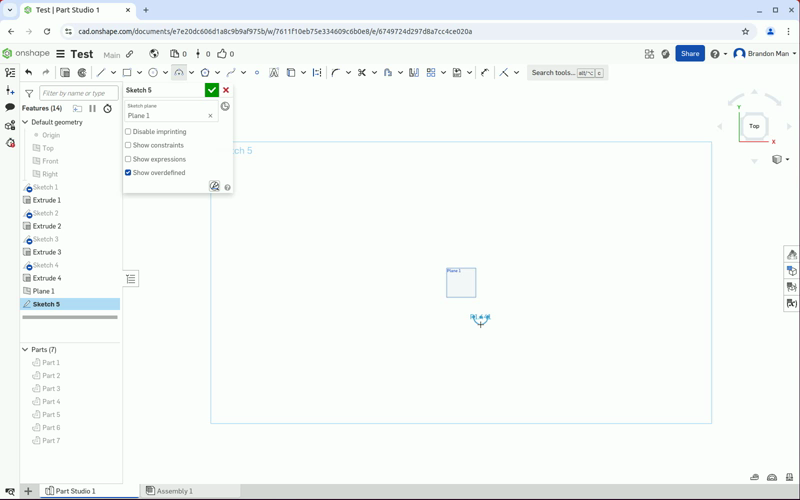
key_up(shift)
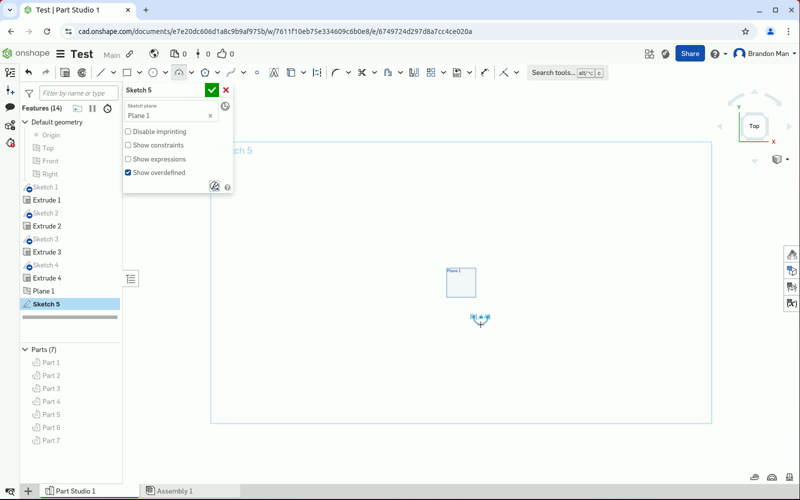
key(esc)
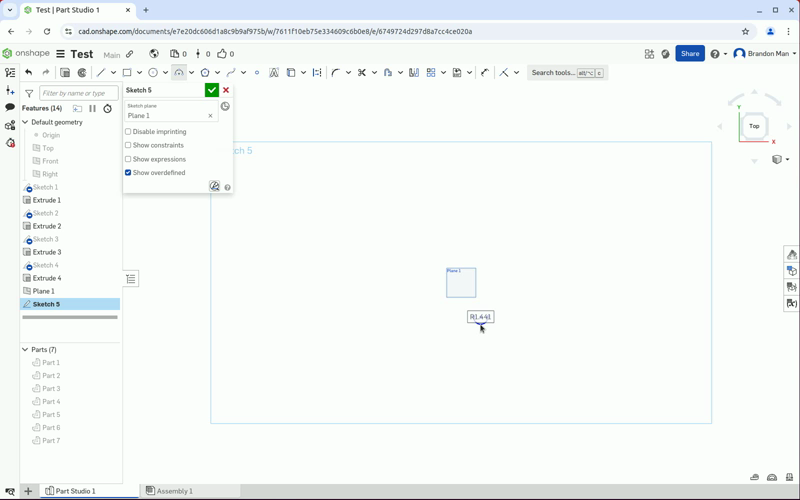
key(l)
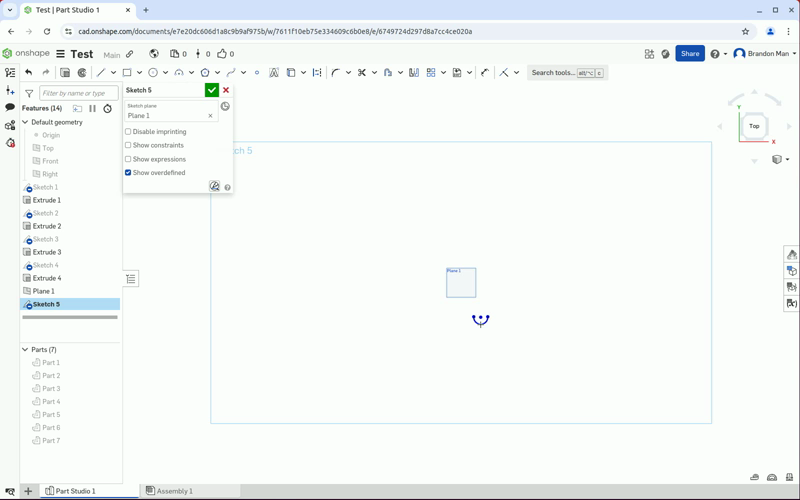
mouse_move(487, 316)
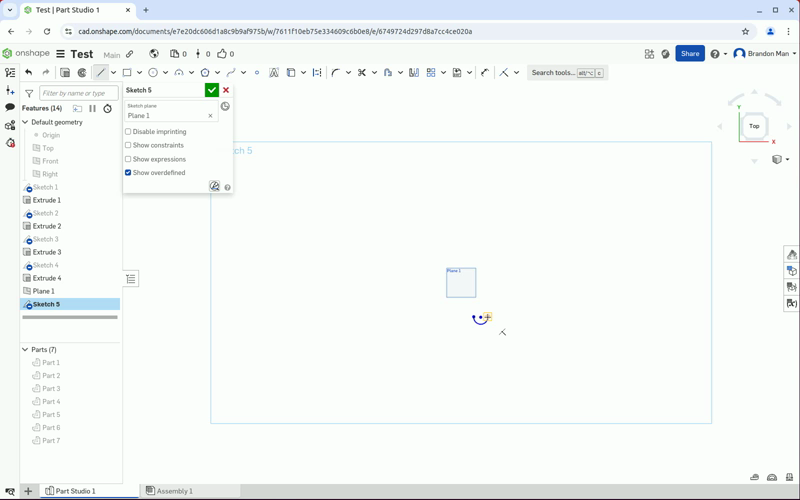
click(487, 316)
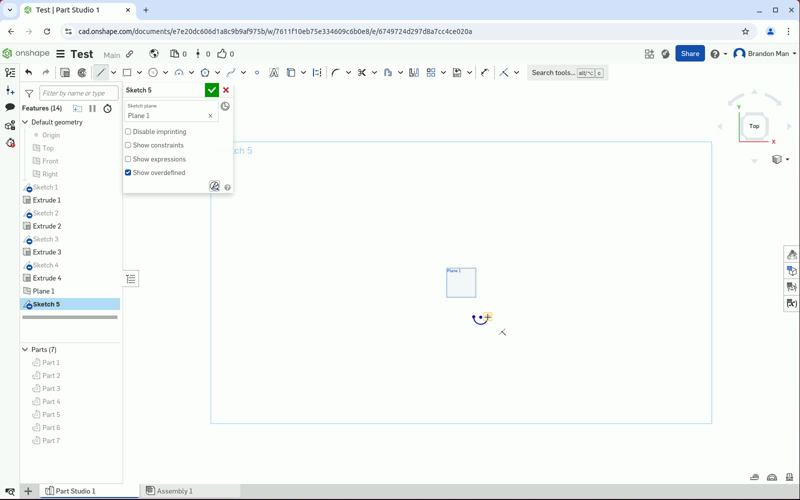
mouse_move(517, 316)
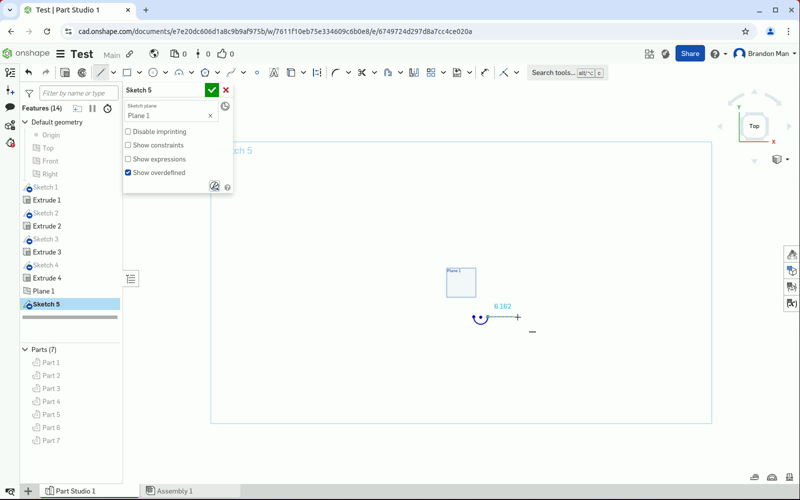
key_down(shift)
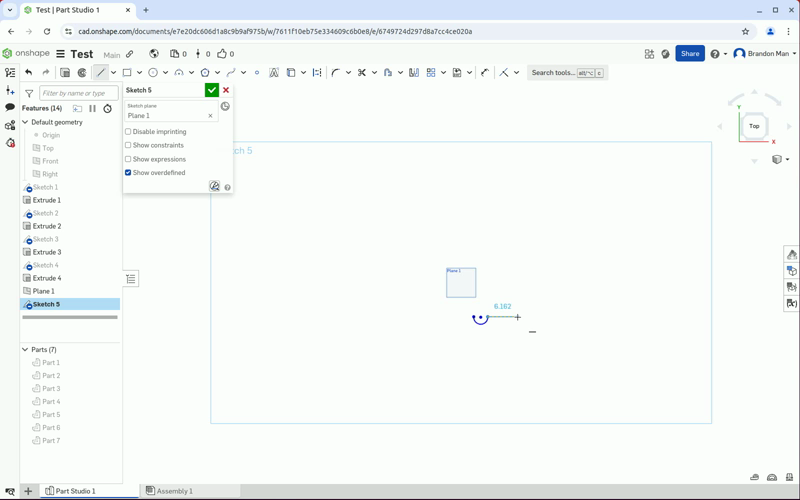
mouse_move(473, 316)
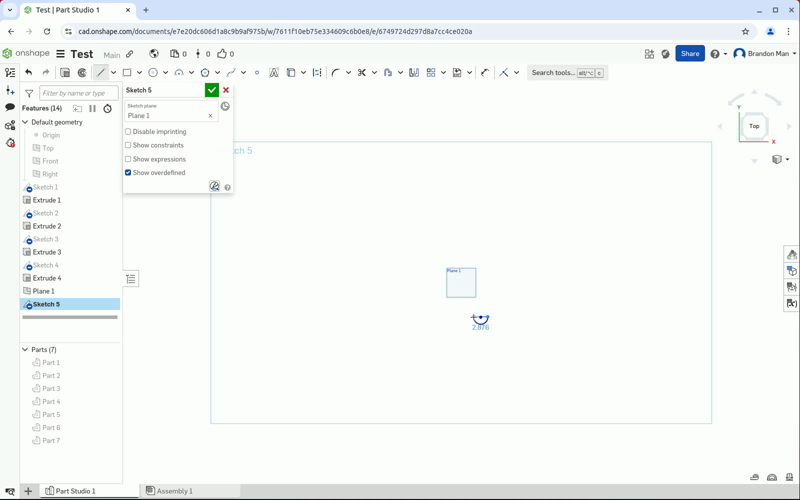
key_up(shift)
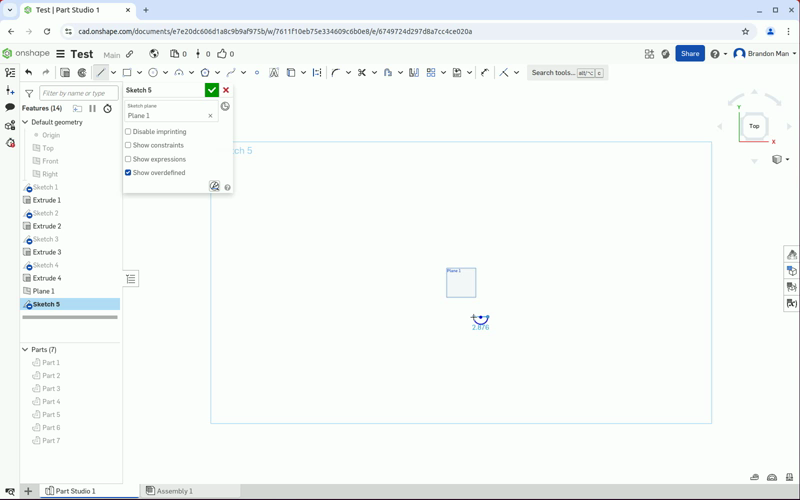
click(473, 316)
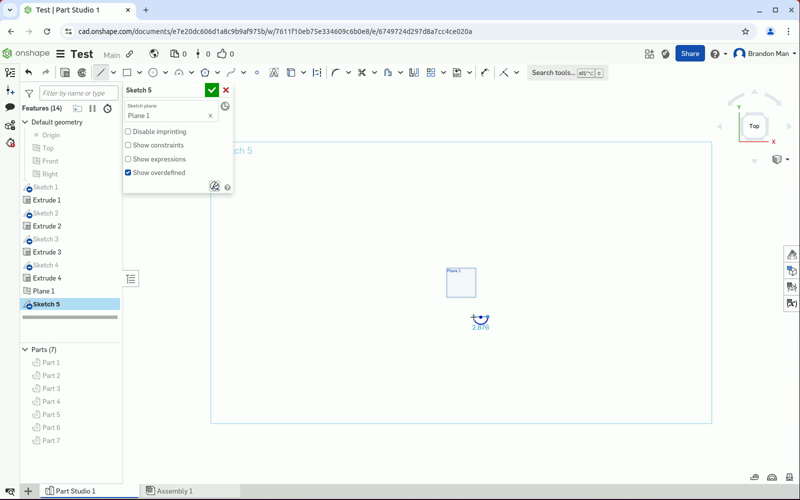
key(esc)
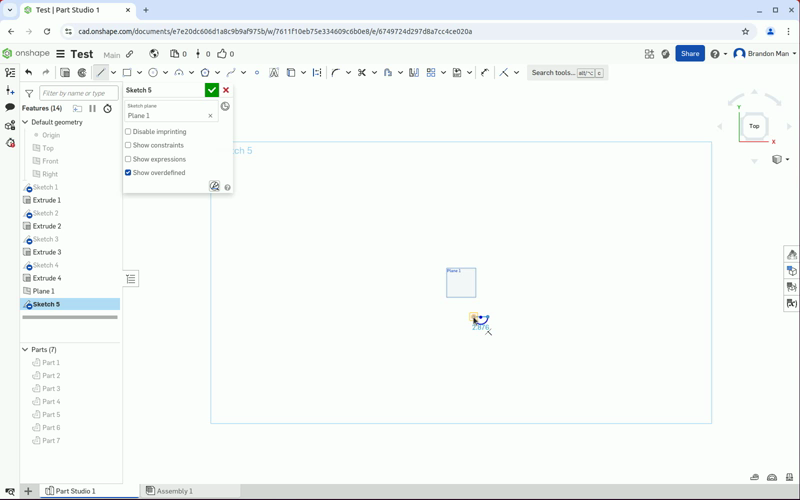
mouse_move(483, 317)
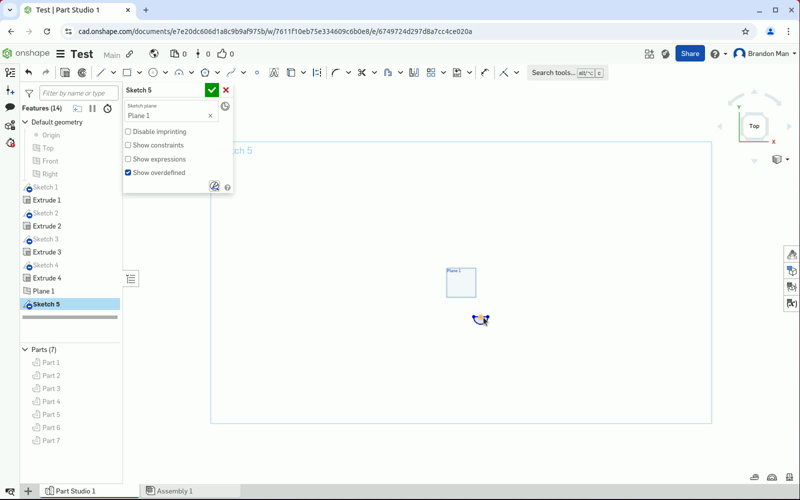
scroll(6)
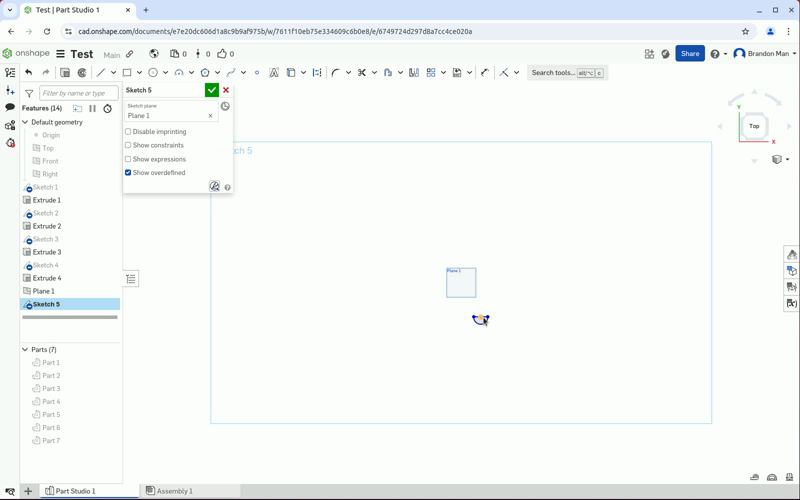
scroll(6)
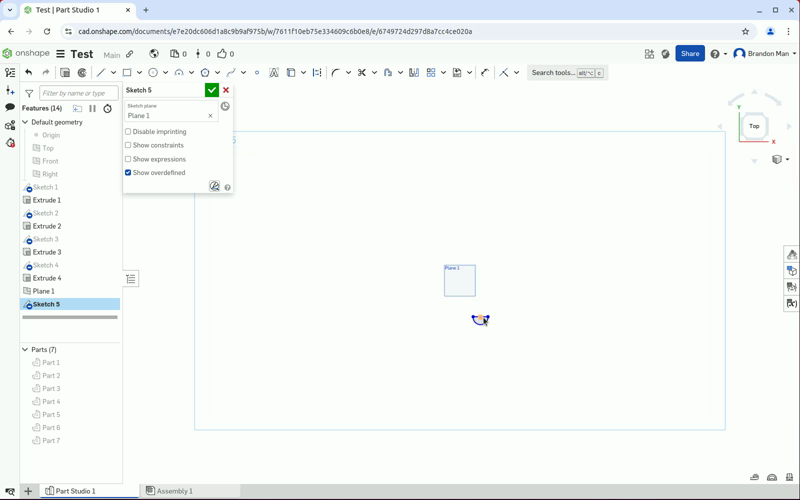
scroll(6)
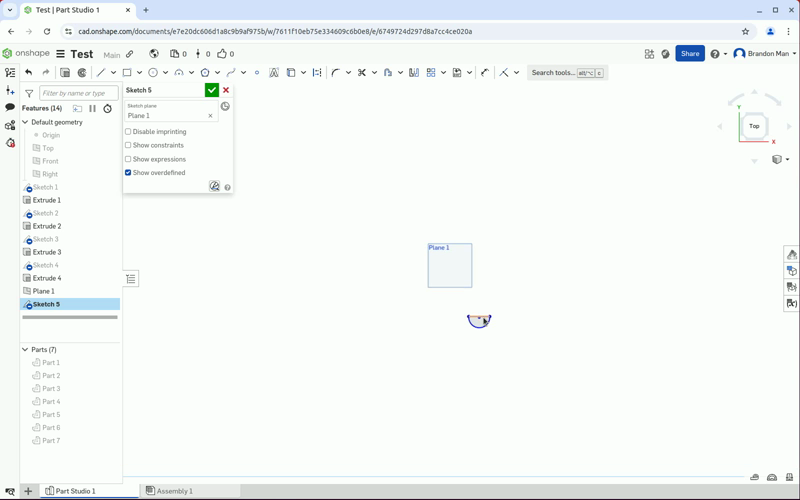
scroll(6)
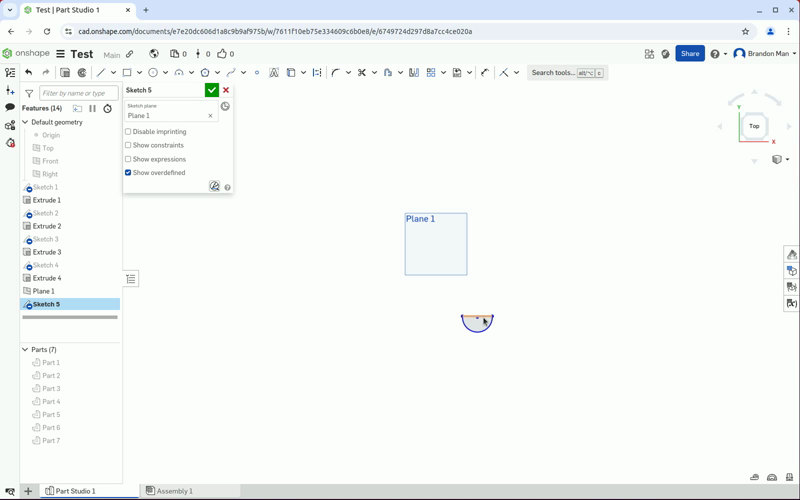
scroll(6)
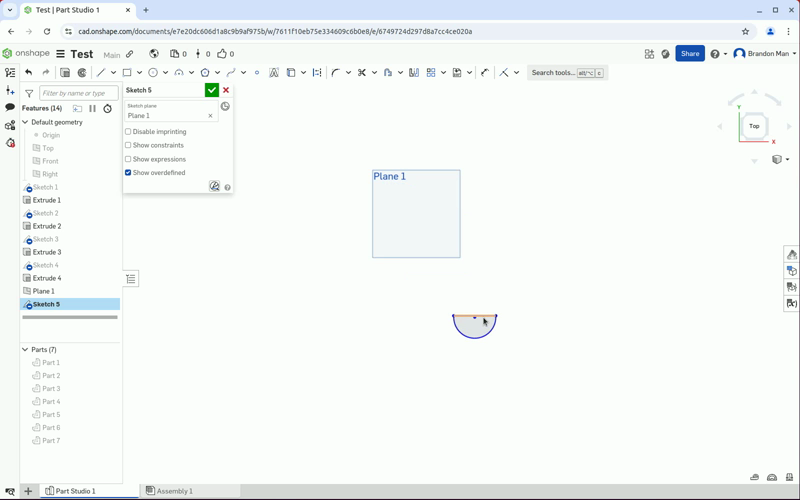
scroll(6)
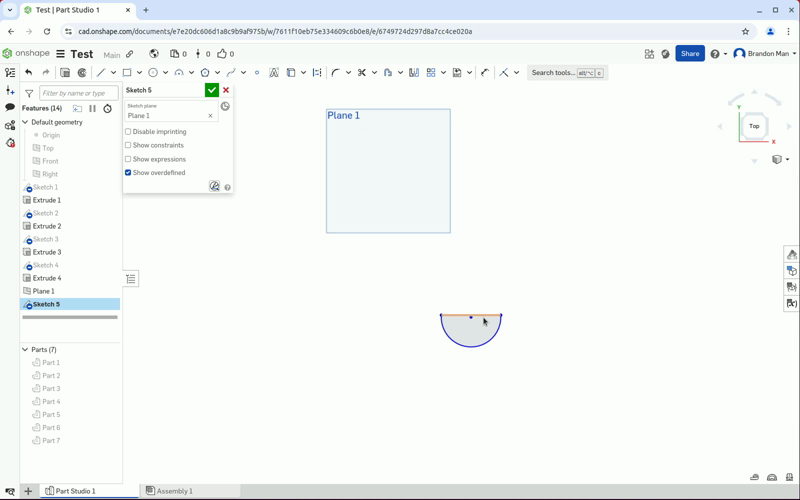
scroll(6)
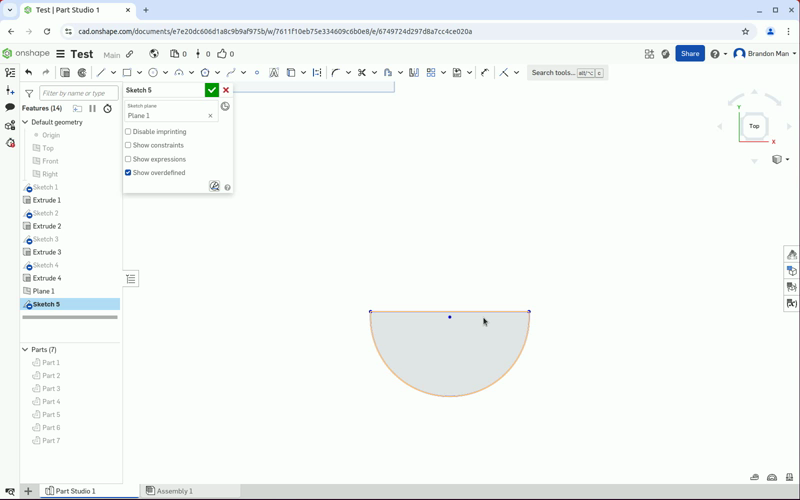
click(483, 317)
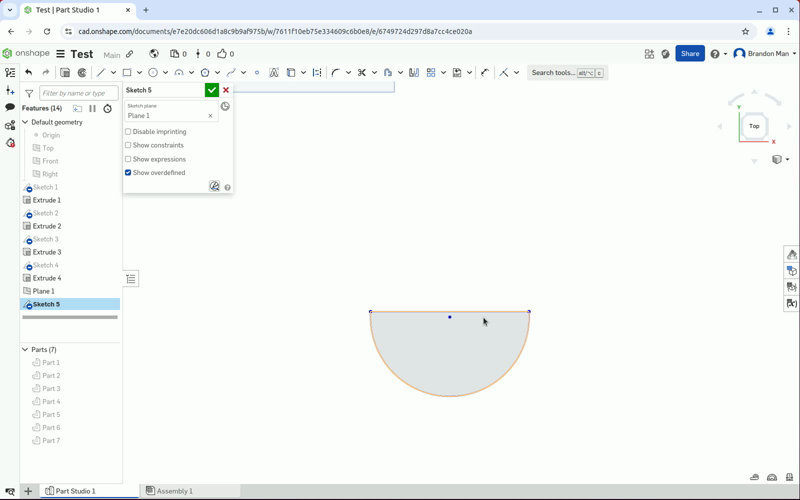
scroll(-6)
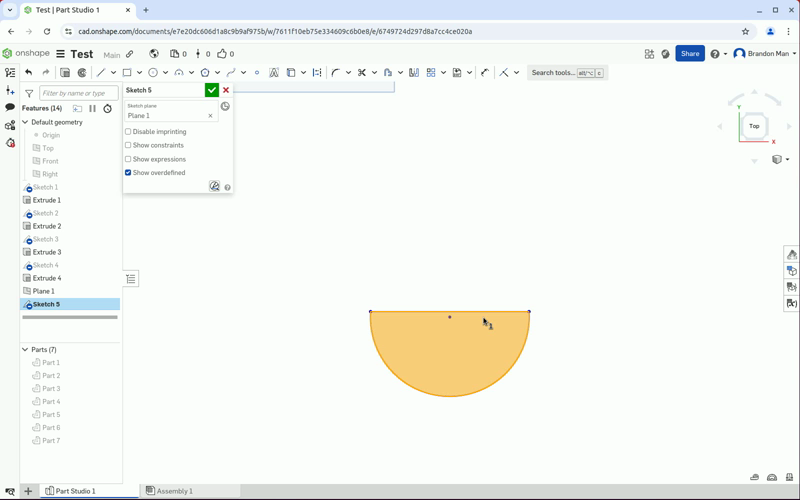
scroll(-6)
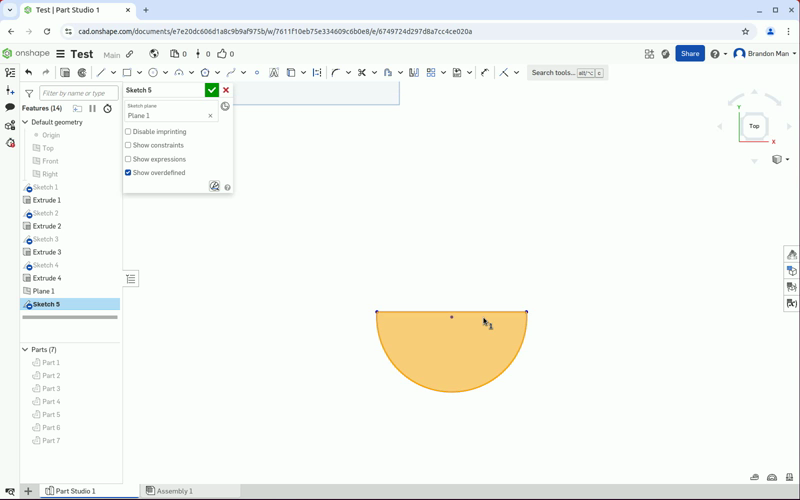
scroll(-6)
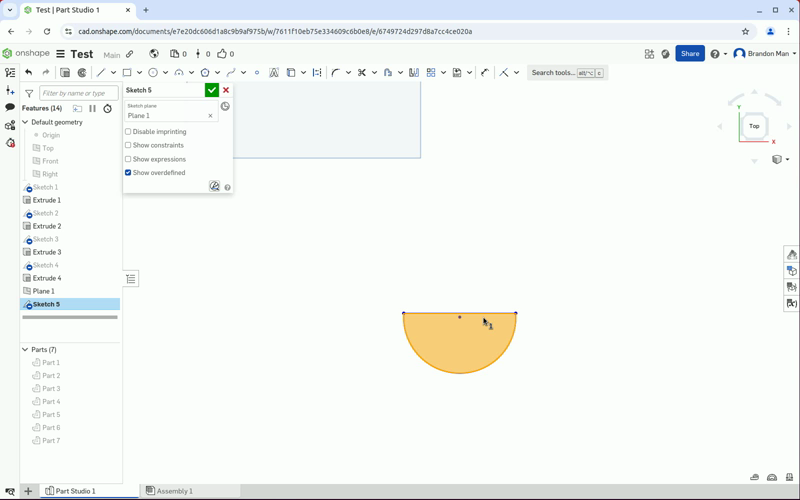
scroll(-6)
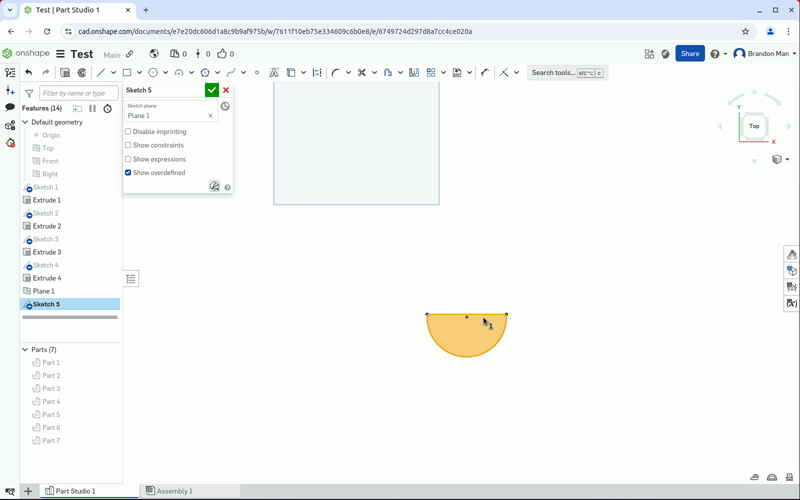
scroll(-6)
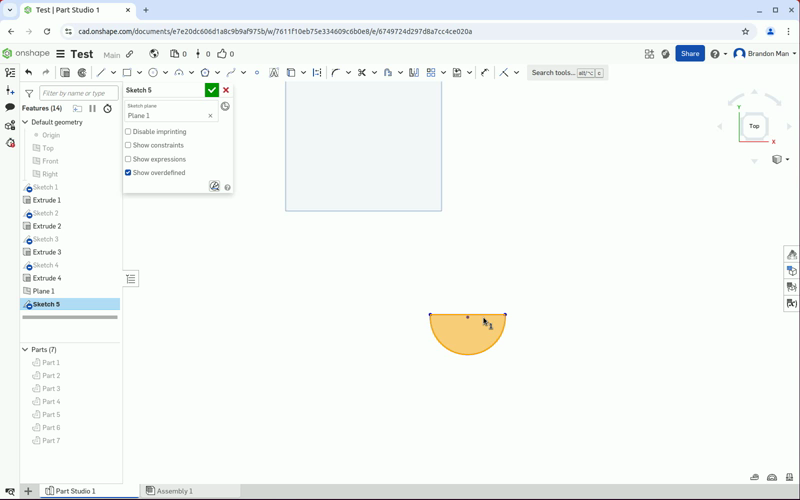
scroll(-6)
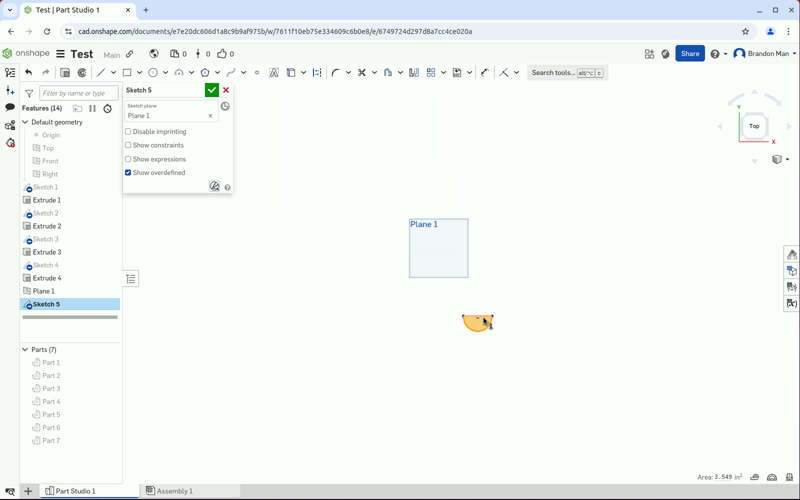
scroll(-6)
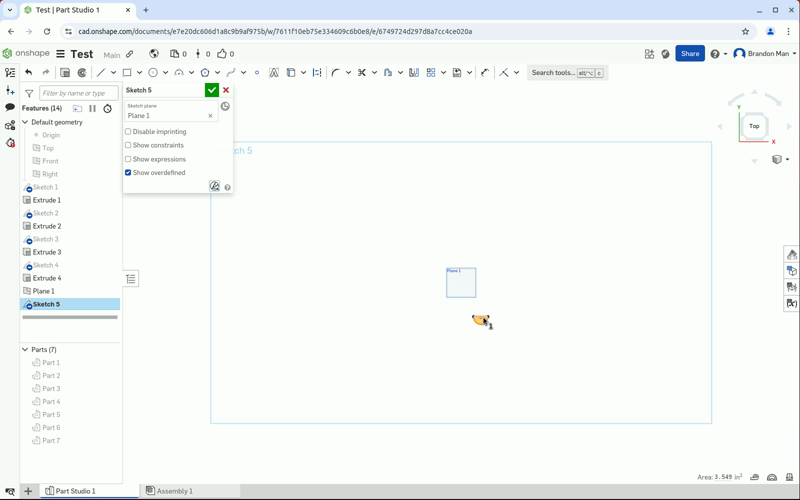
mouse_move(73, 352)
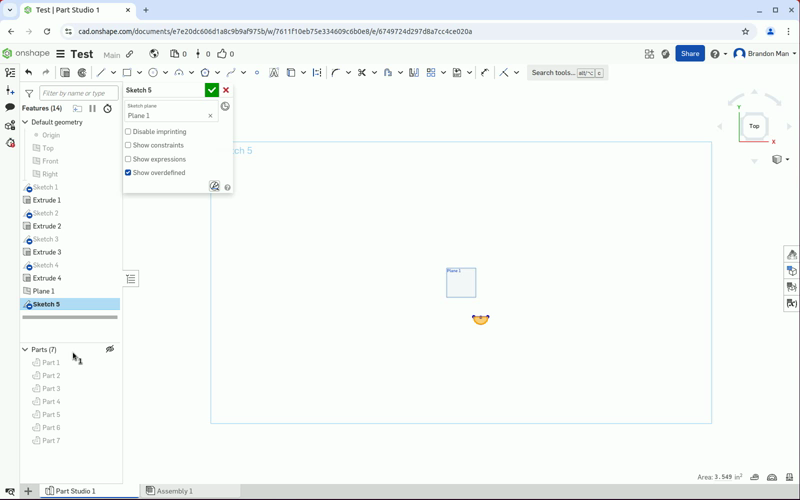
key(shift+y)
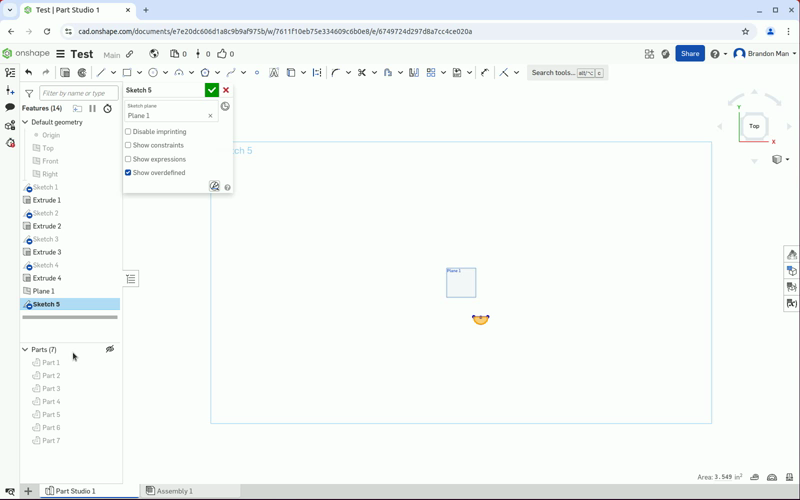
key(shift+e)
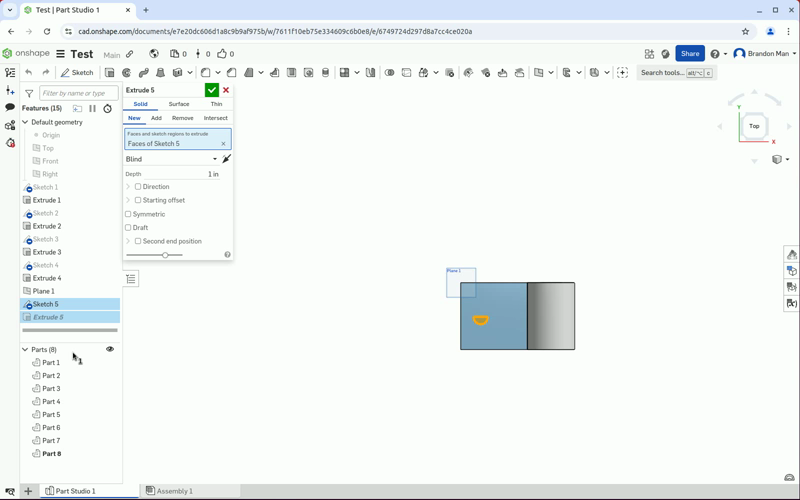
mouse_move(143, 106)
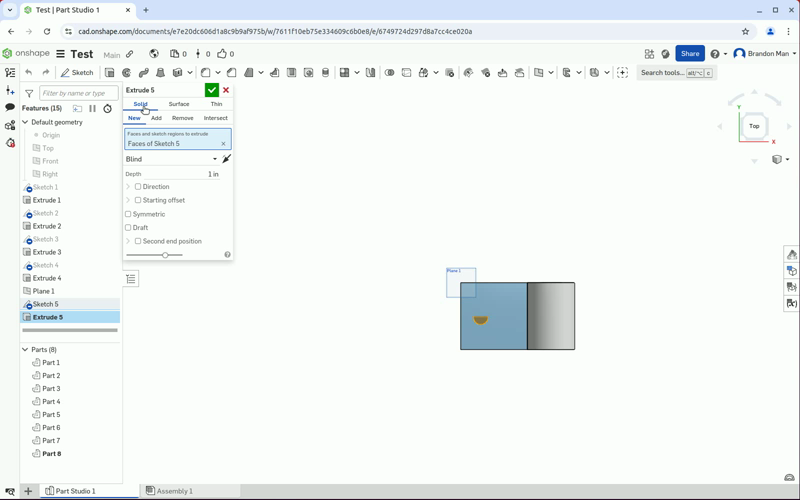
click(143, 106)
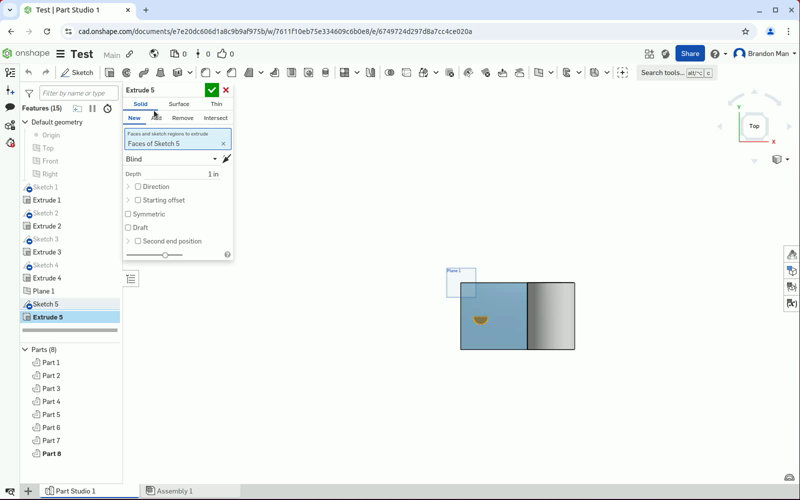
mouse_move(186, 120)
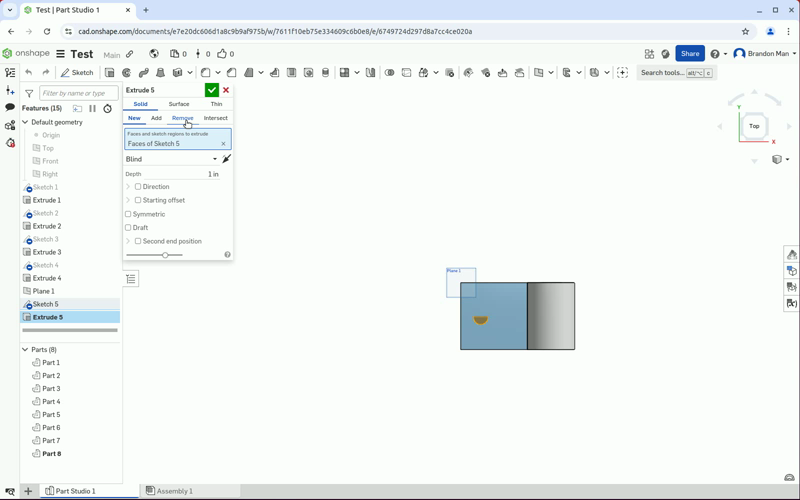
click(186, 120)
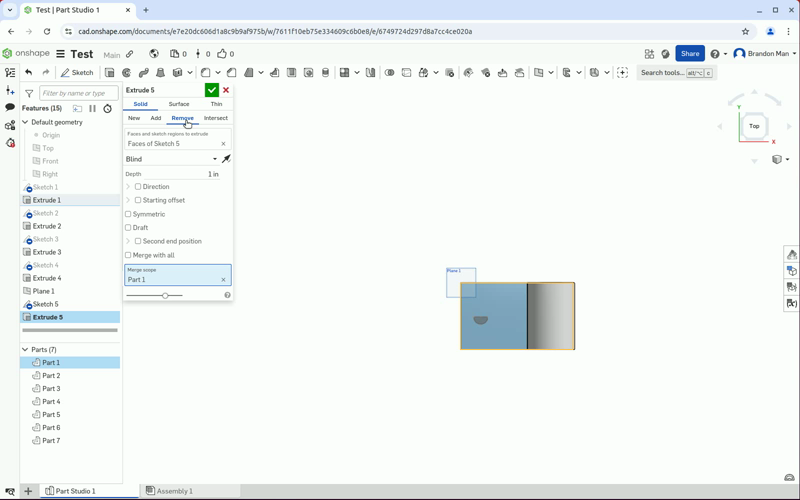
key(tab, 4)
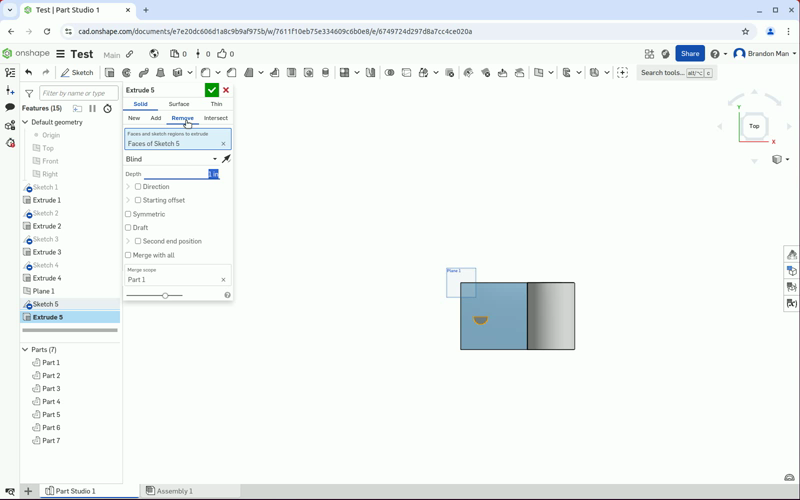
text(13.721)
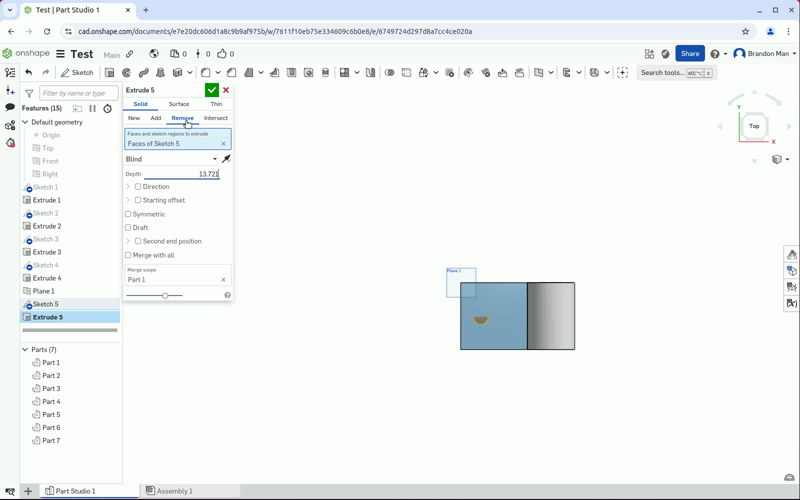
key(tab, 6)
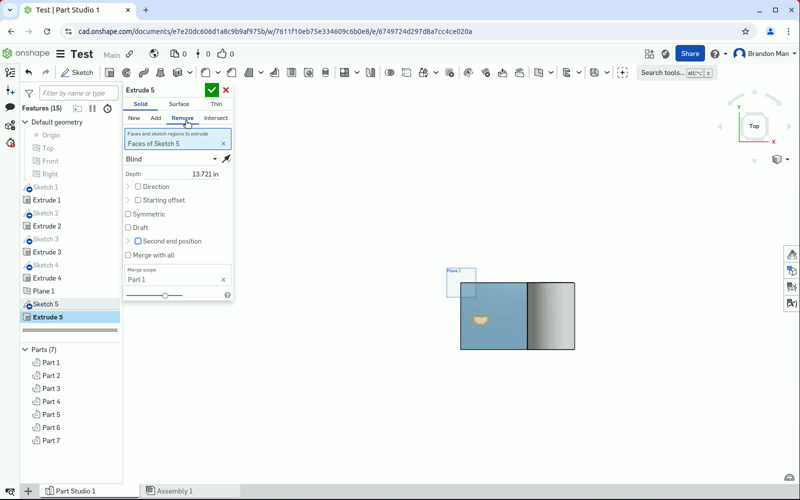
key(space)
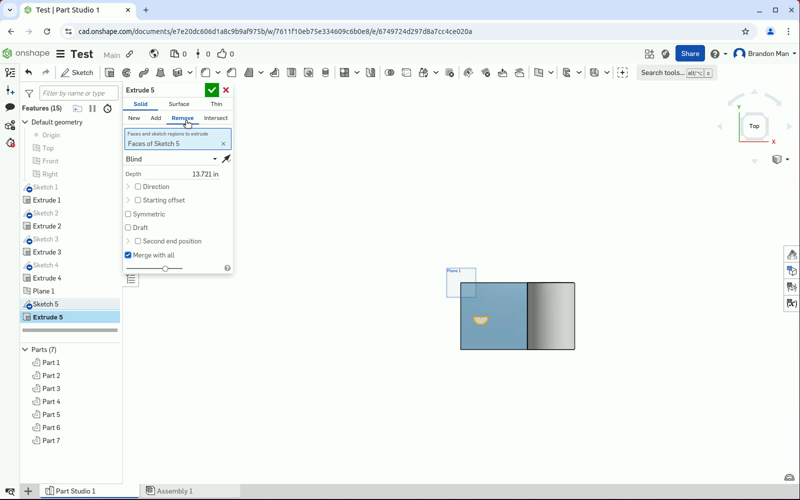
key(enter)
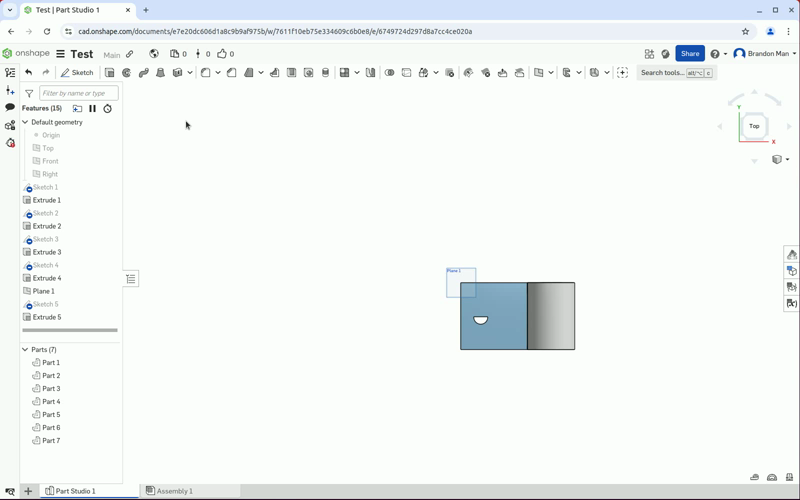
key(shift+h)
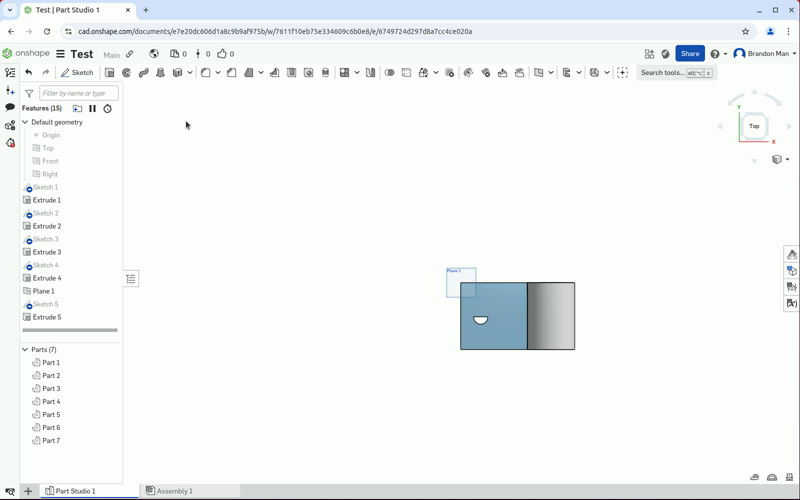
key(shift+h)
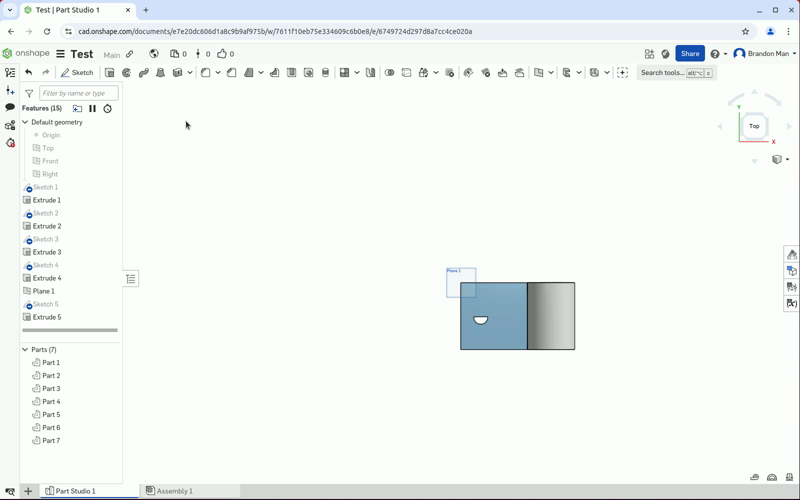
mouse_move(73, 189)
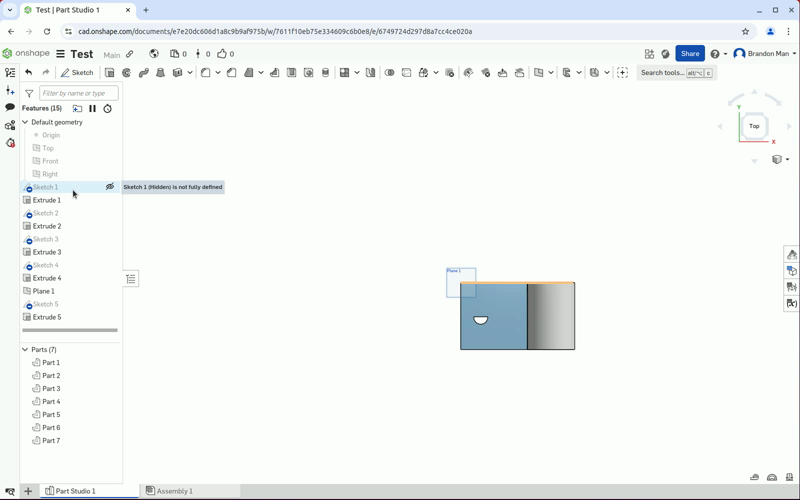
click(73, 189)
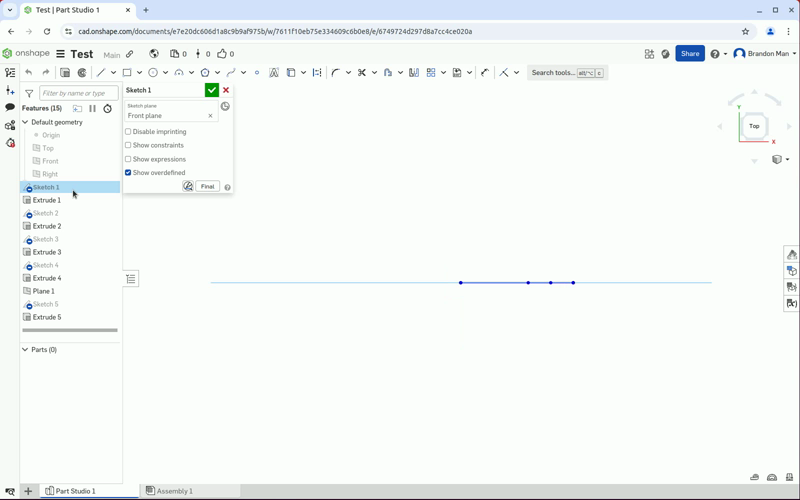
mouse_move(229, 92)
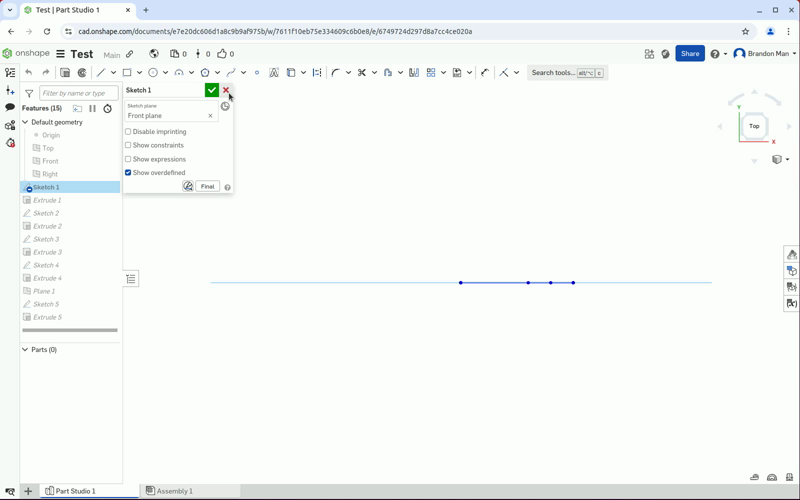
click(229, 92)
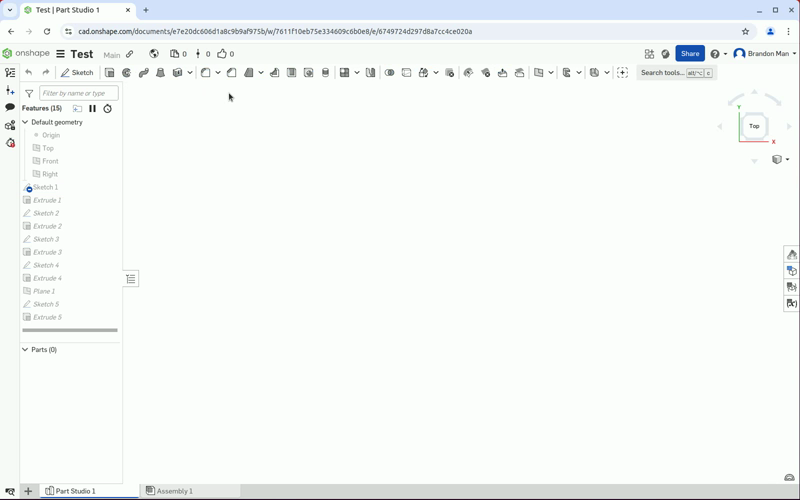
key(shift+s)
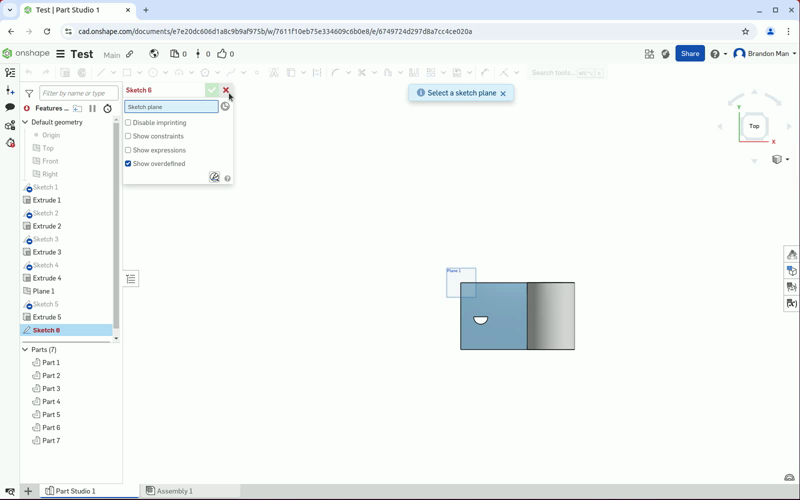
mouse_move(69, 293)
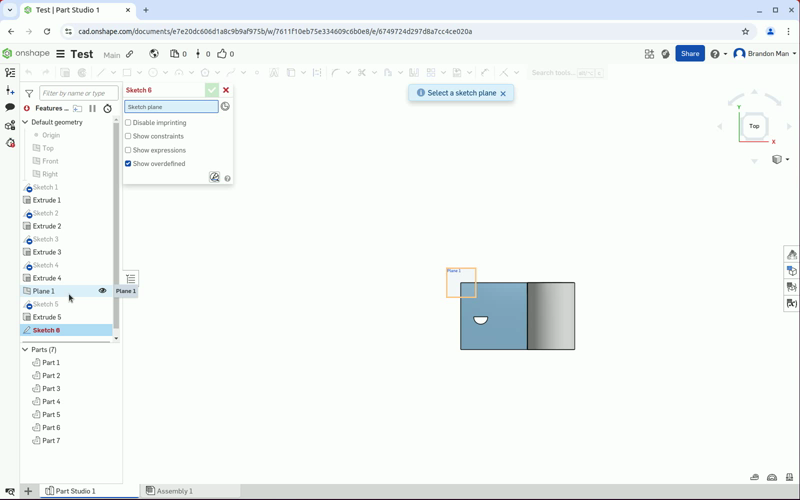
click(69, 293)
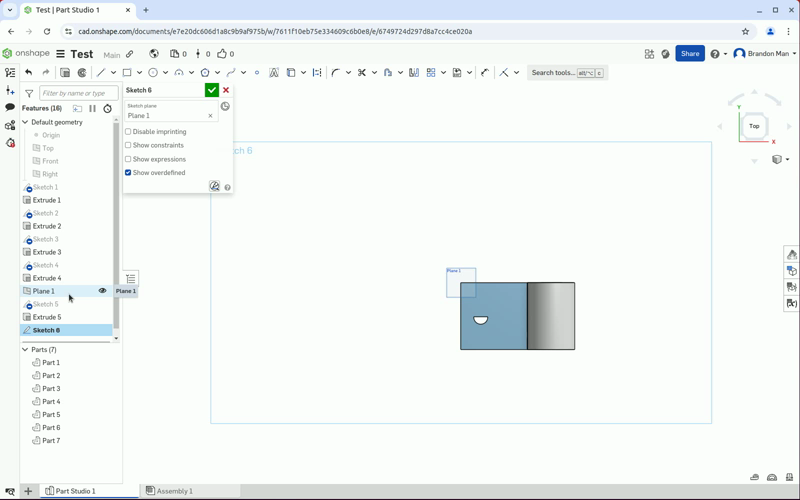
mouse_move(73, 352)
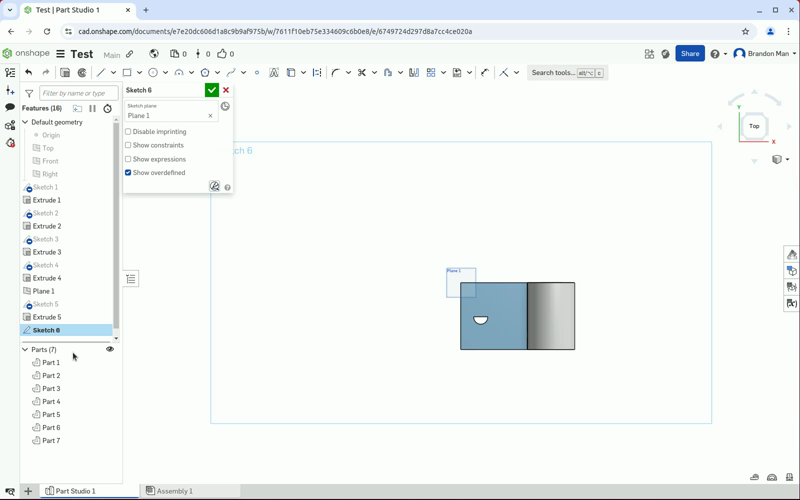
key(y)
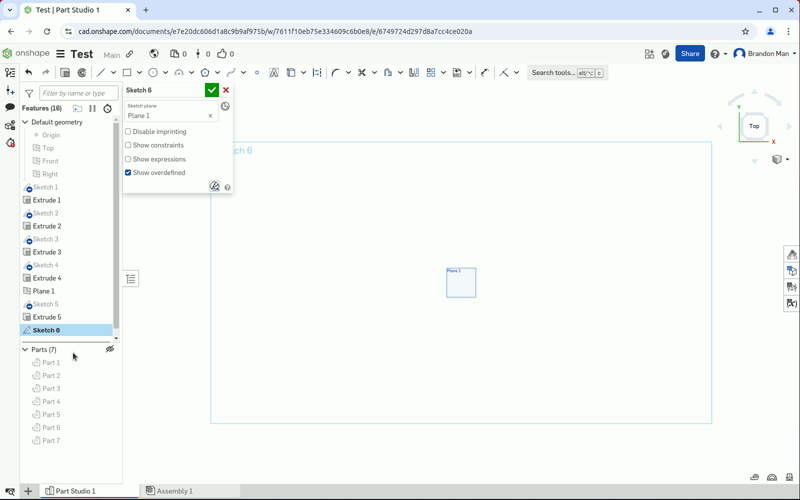
key(l)
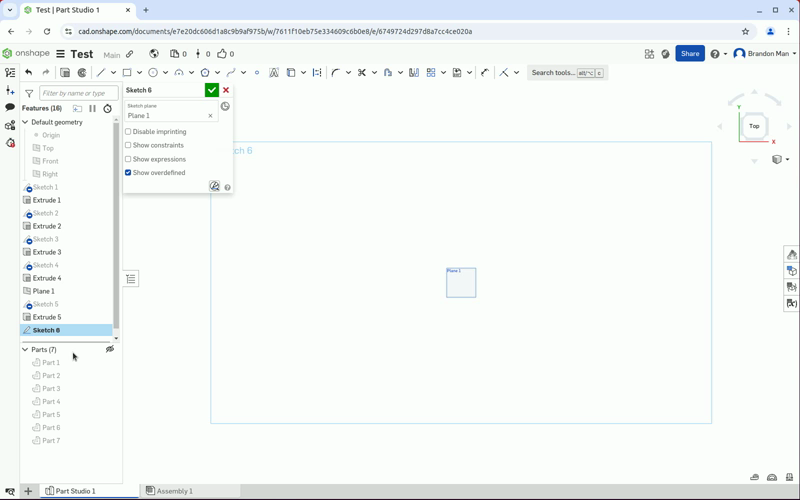
key_down(shift)
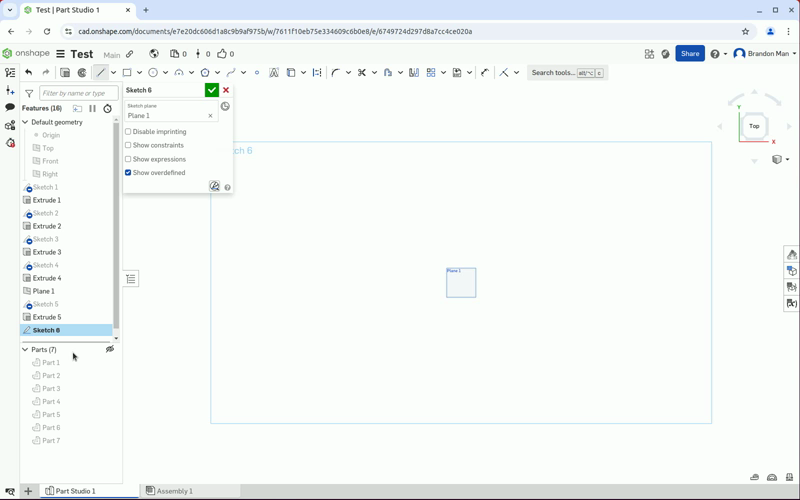
mouse_move(473, 316)
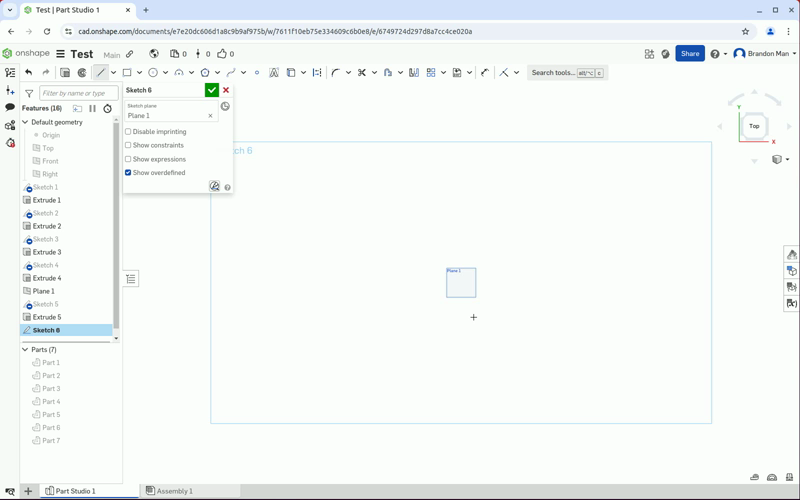
click(473, 316)
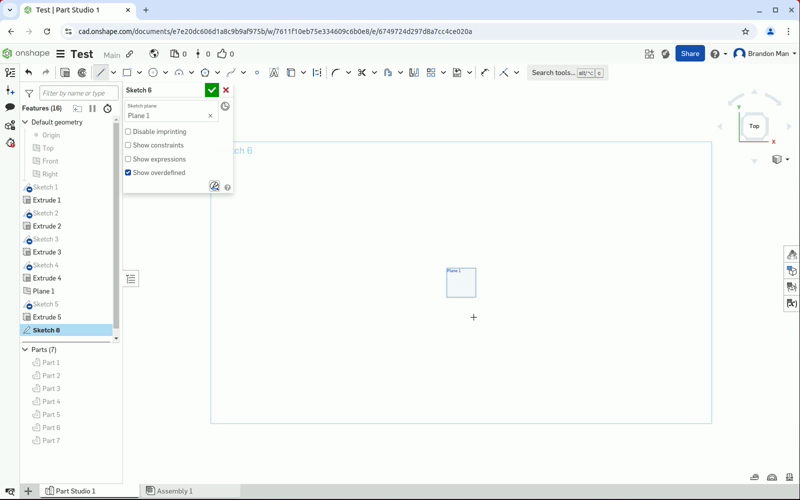
key_up(shift)
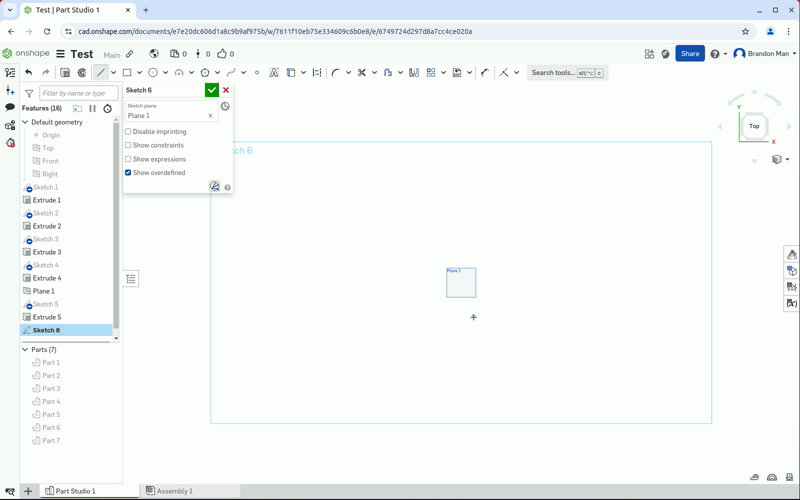
key_down(shift)
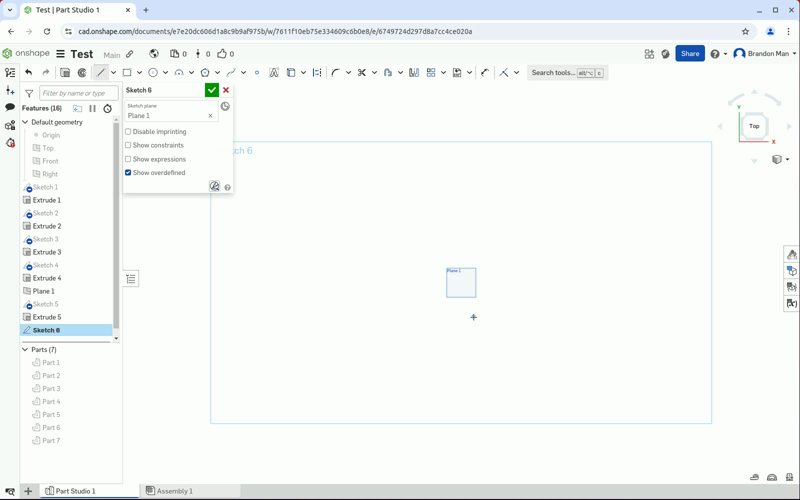
mouse_move(503, 316)
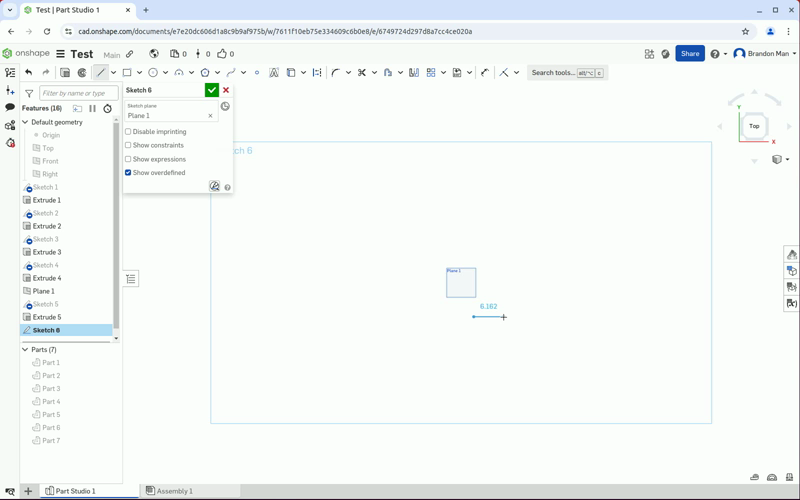
mouse_move(487, 316)
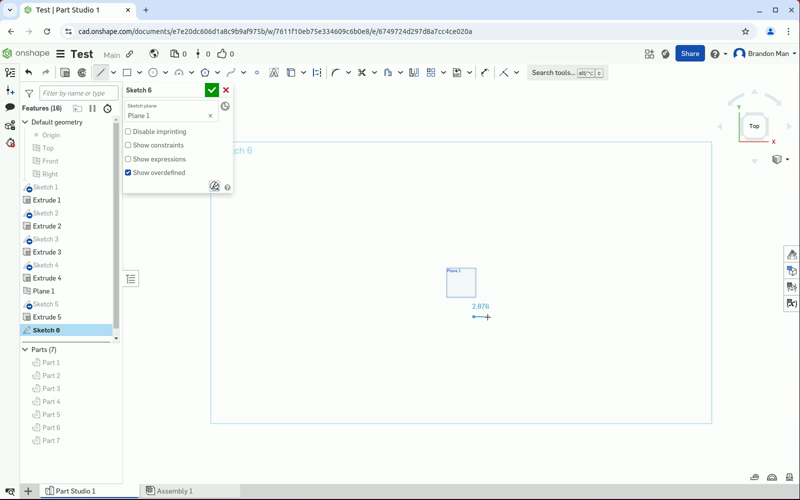
click(487, 316)
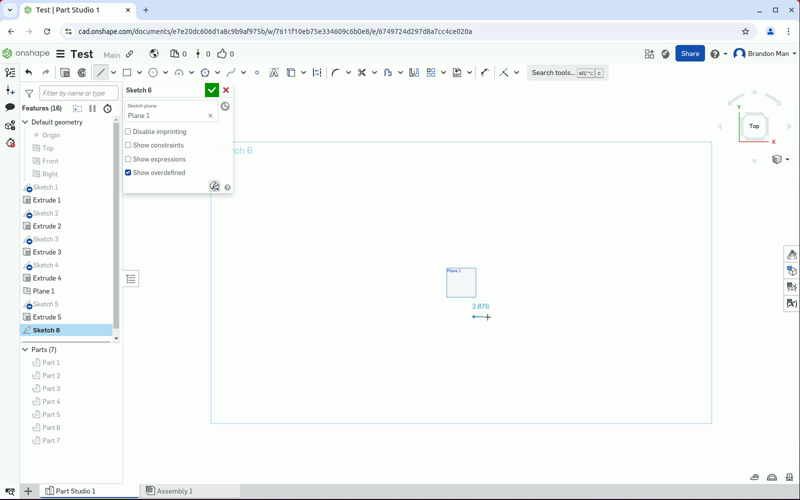
key_up(shift)
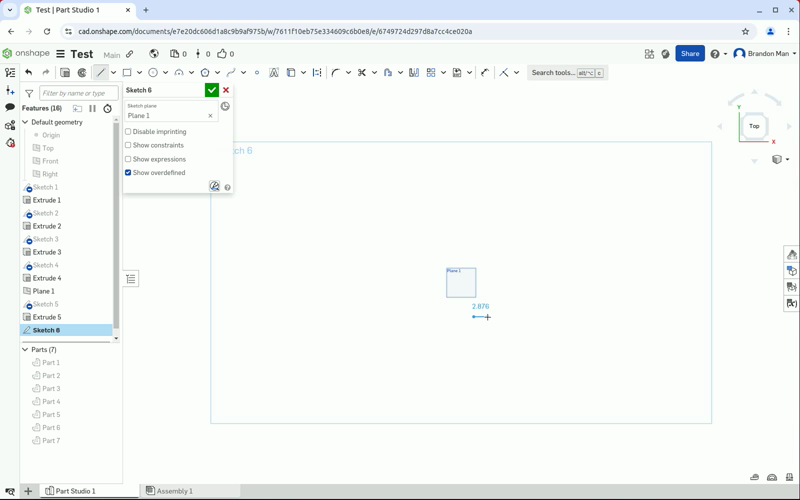
key(esc)
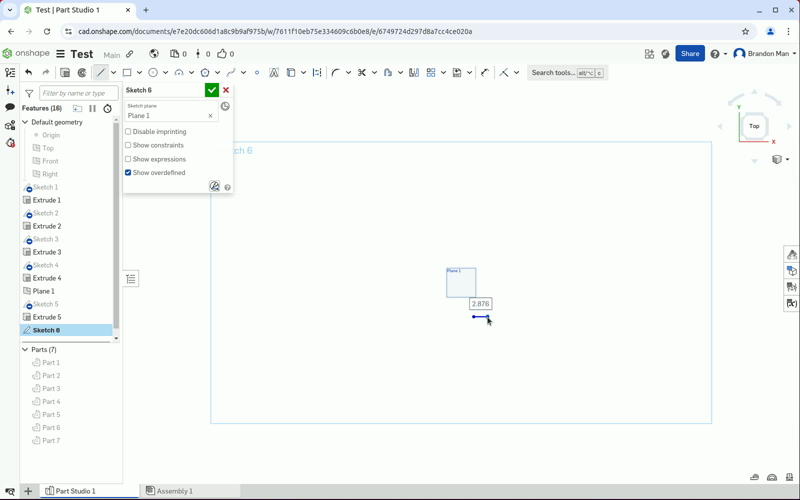
key(a)
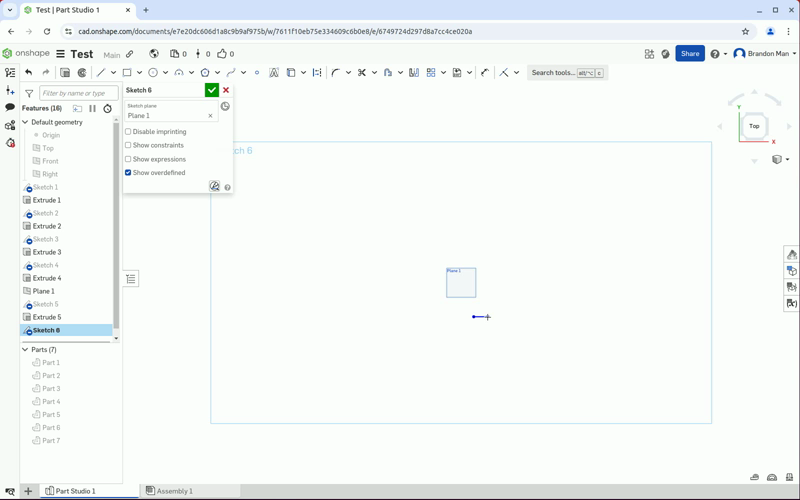
mouse_move(487, 316)
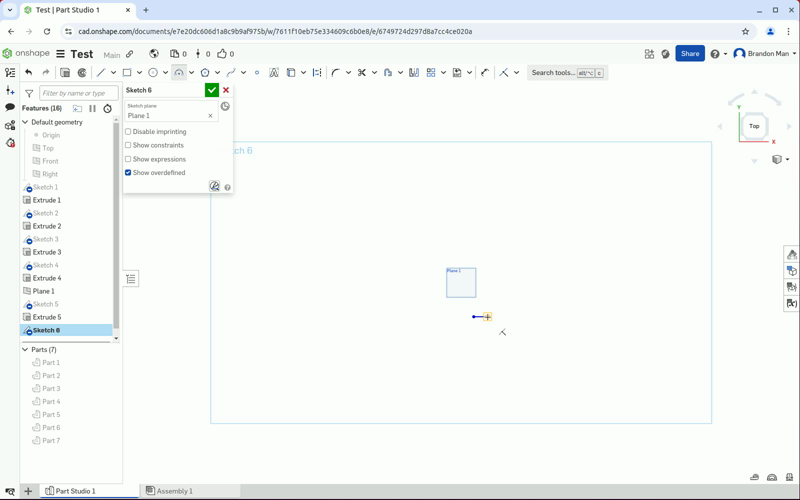
click(487, 316)
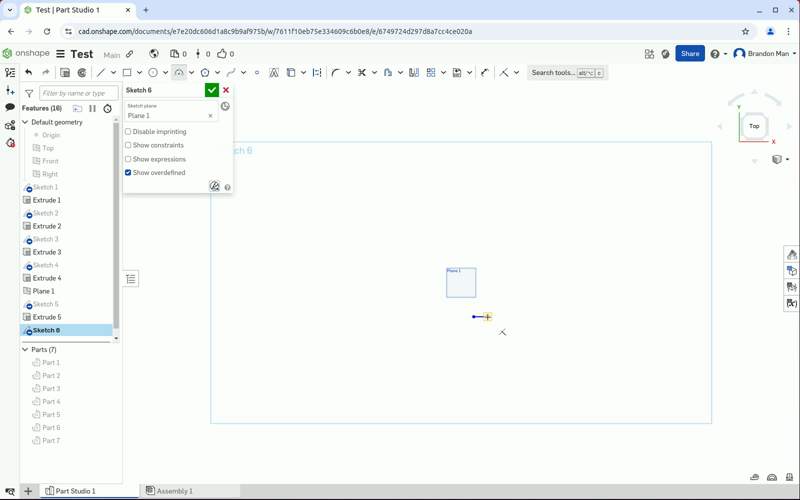
mouse_move(473, 316)
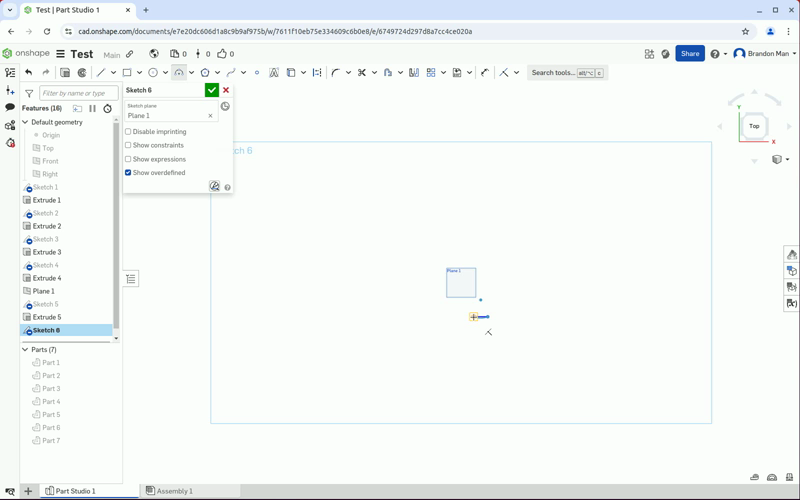
click(473, 316)
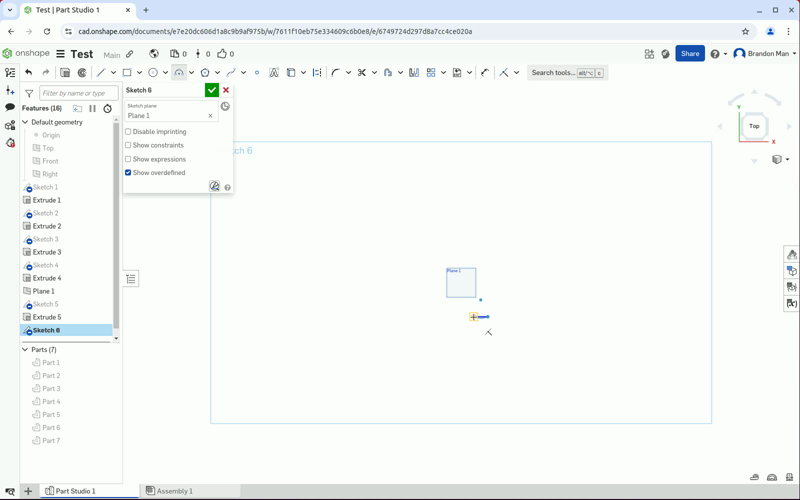
key_down(shift)
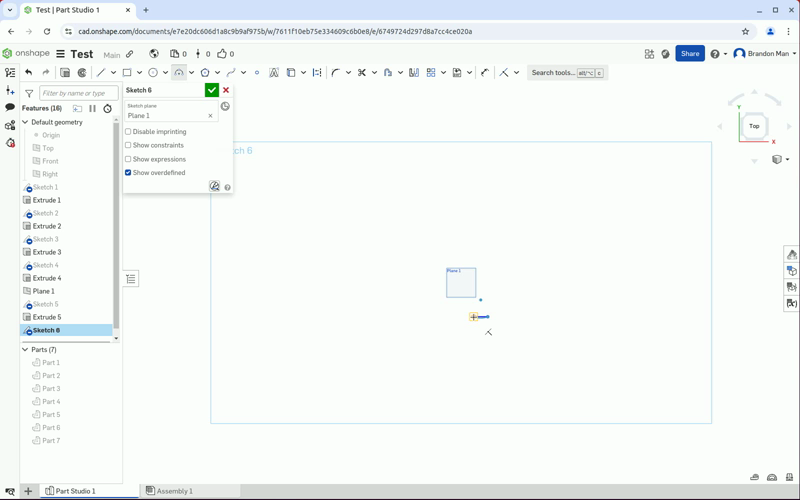
mouse_move(480, 309)
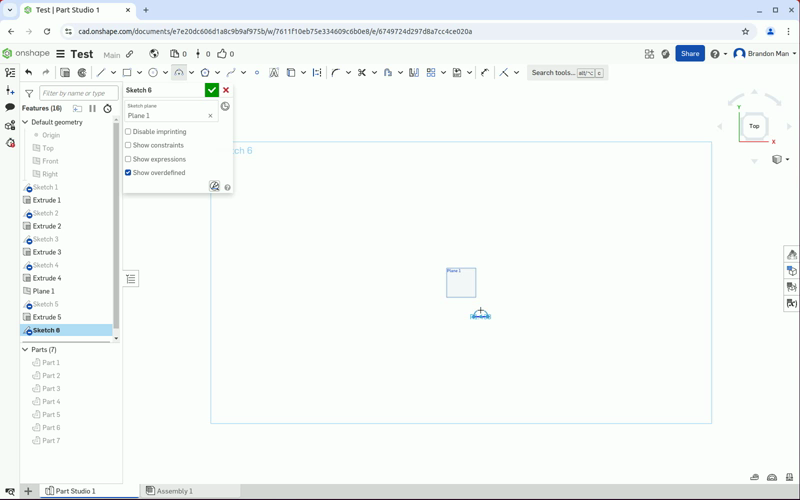
click(480, 309)
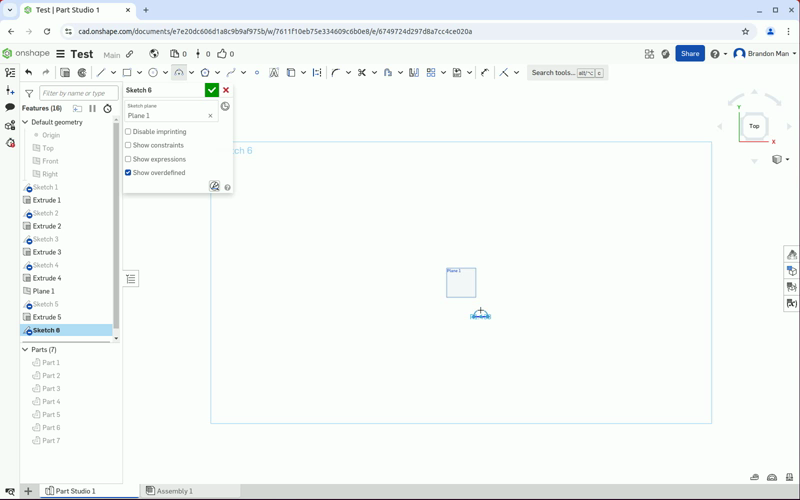
key_up(shift)
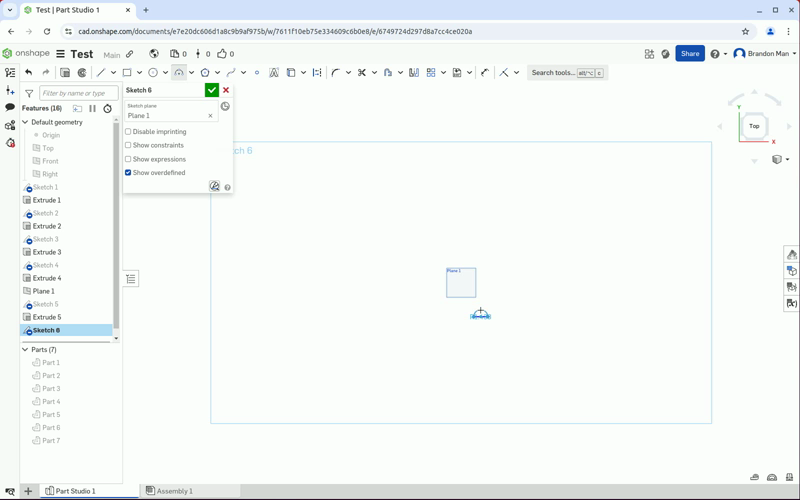
key(esc)
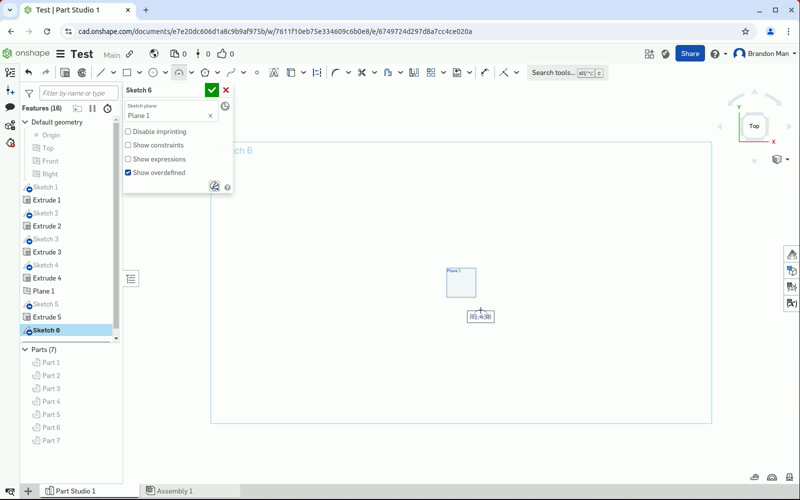
mouse_move(484, 314)
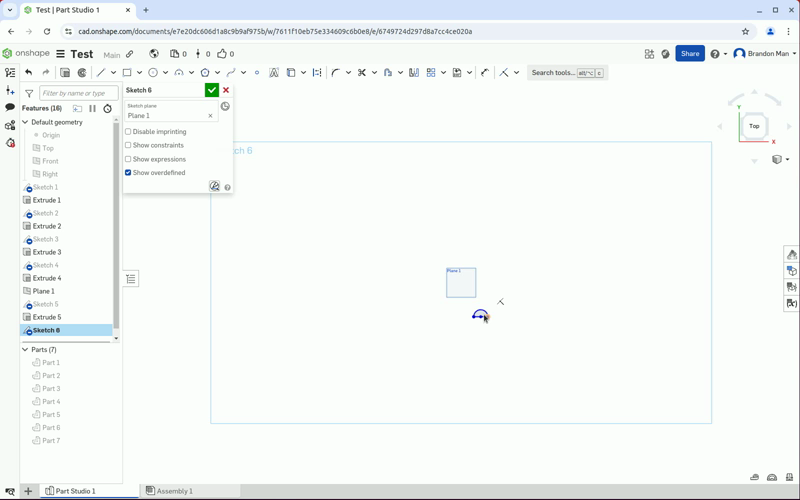
scroll(6)
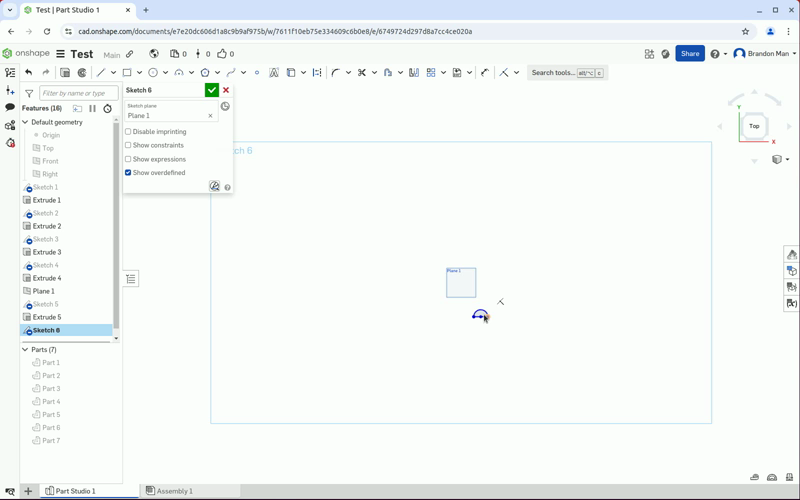
scroll(6)
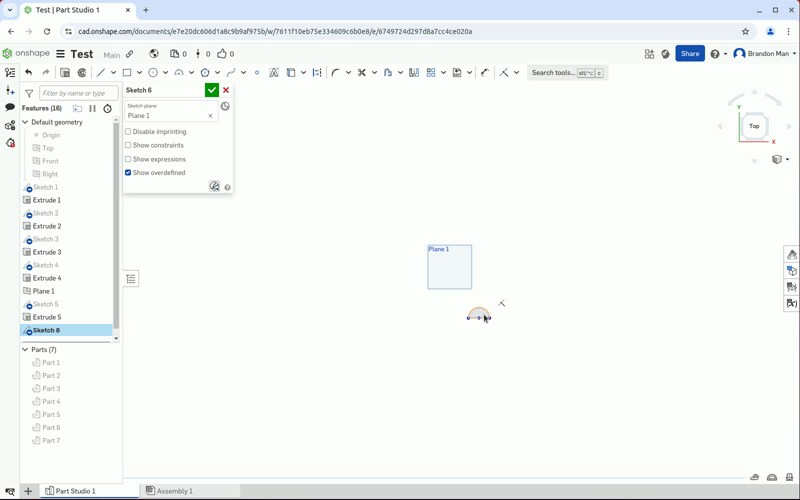
scroll(6)
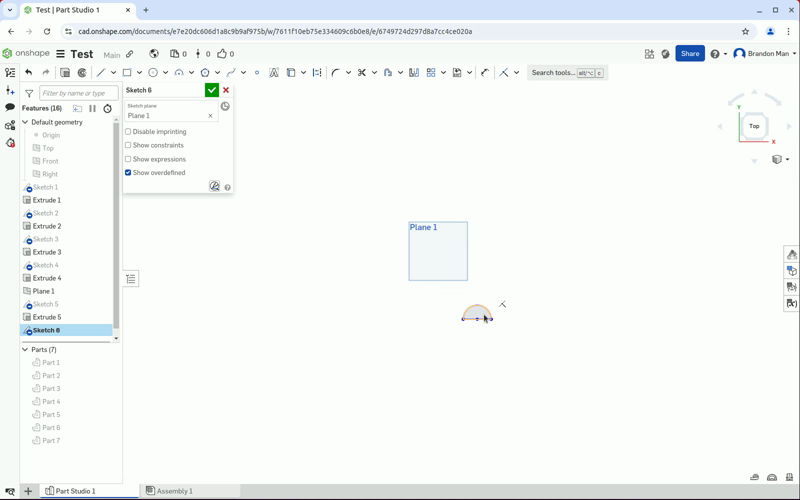
scroll(6)
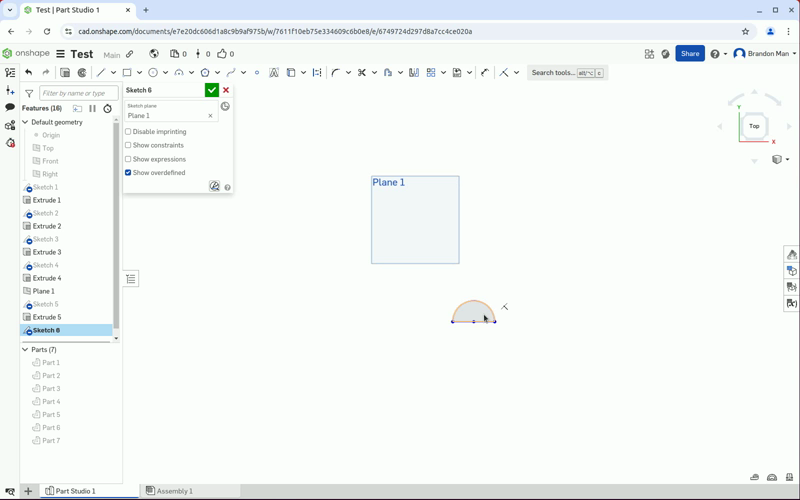
scroll(6)
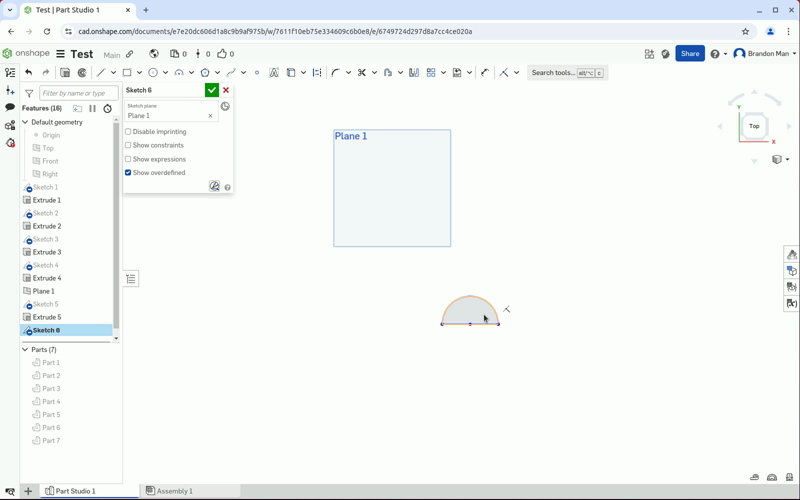
scroll(6)
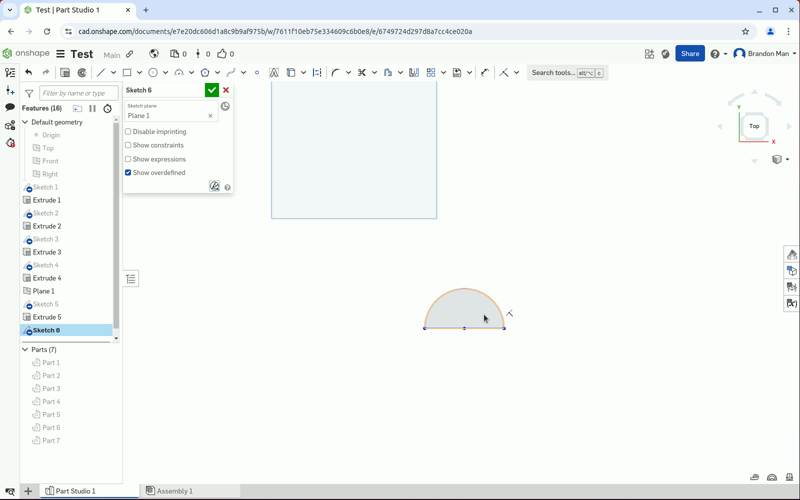
scroll(6)
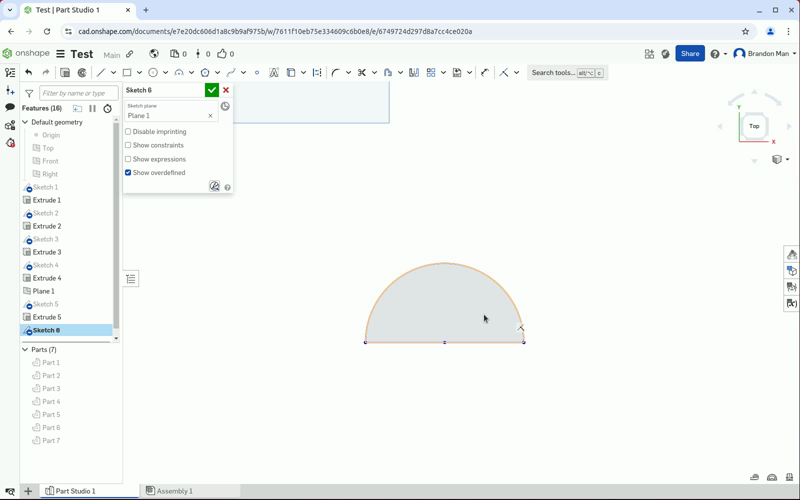
click(484, 314)
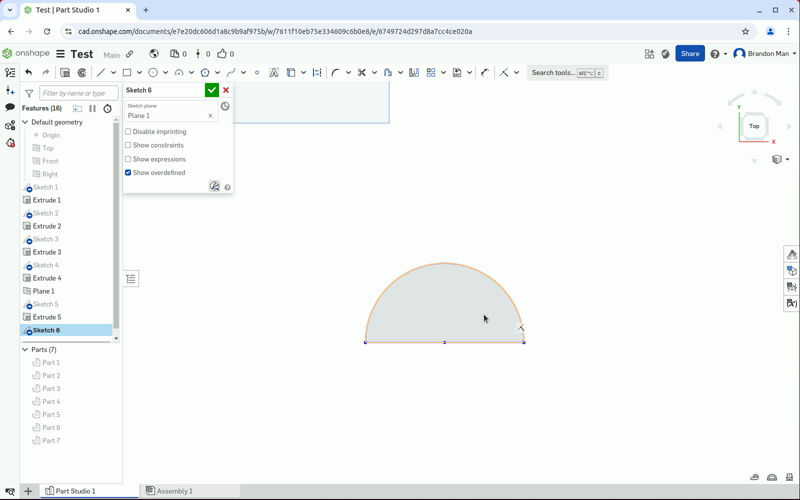
scroll(-6)
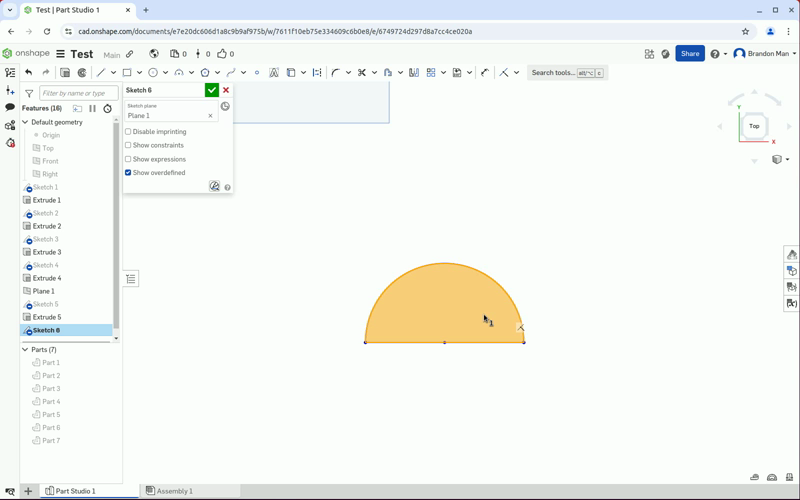
scroll(-6)
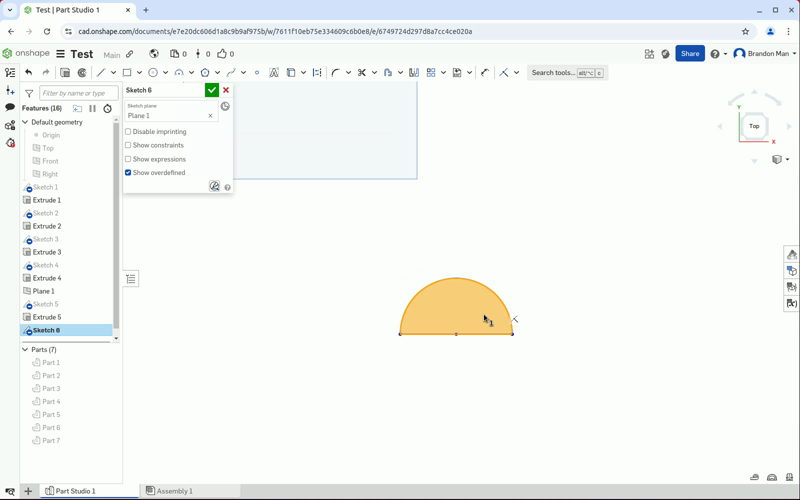
scroll(-6)
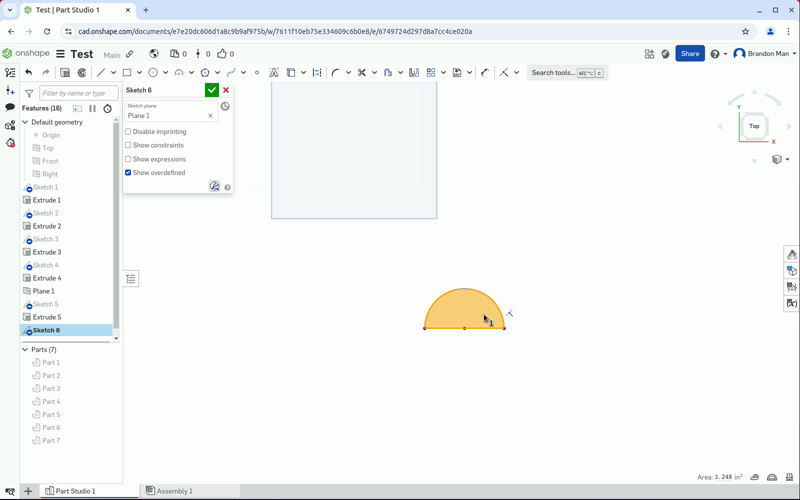
scroll(-6)
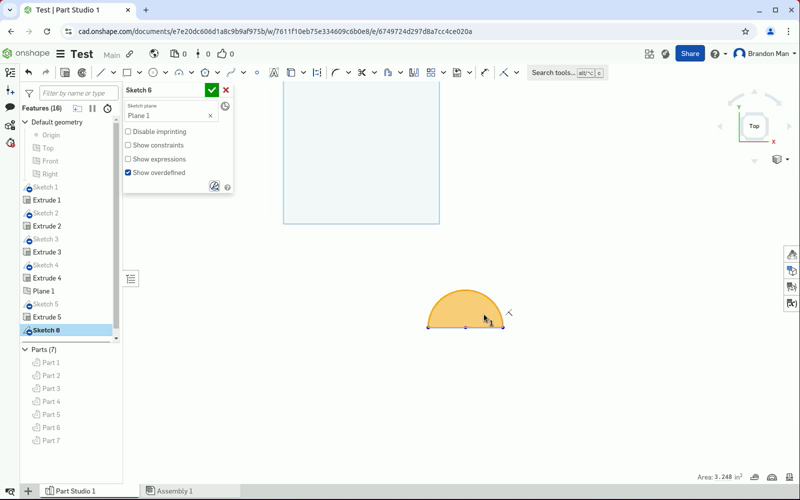
scroll(-6)
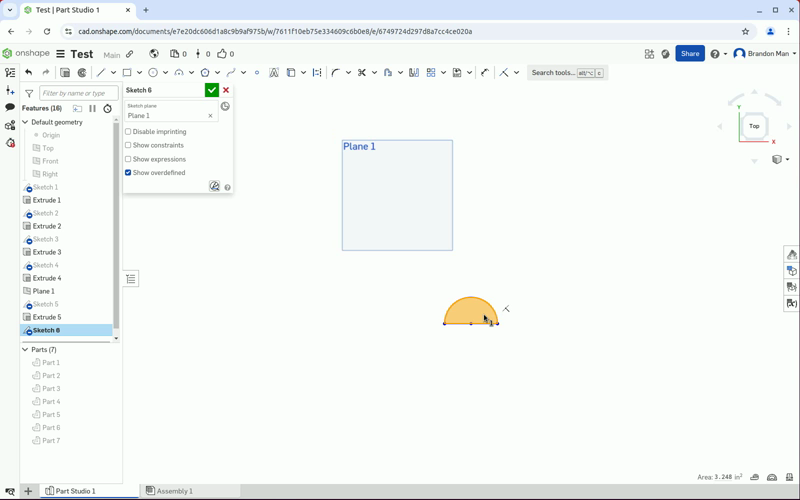
scroll(-6)
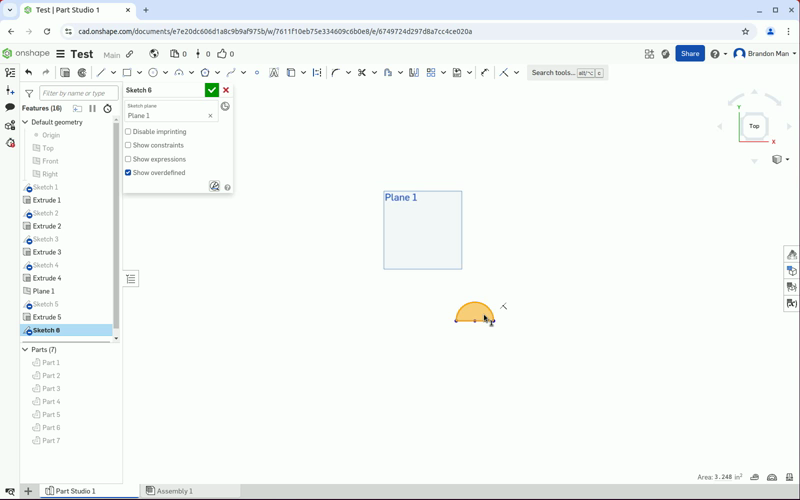
scroll(-6)
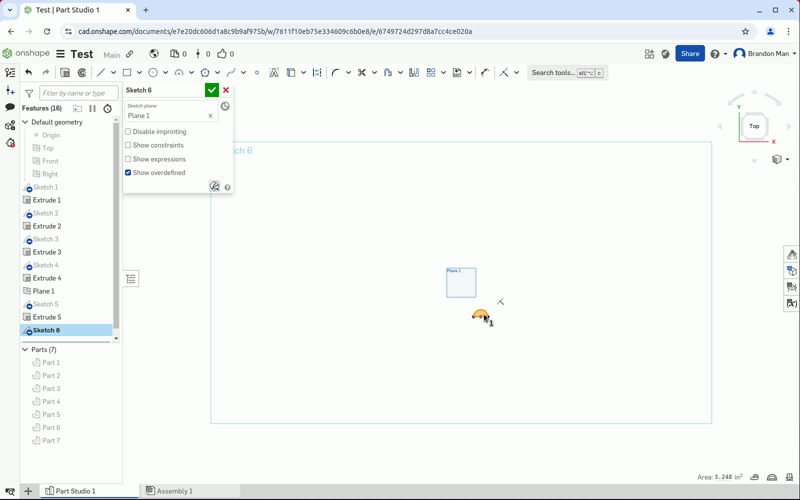
mouse_move(73, 352)
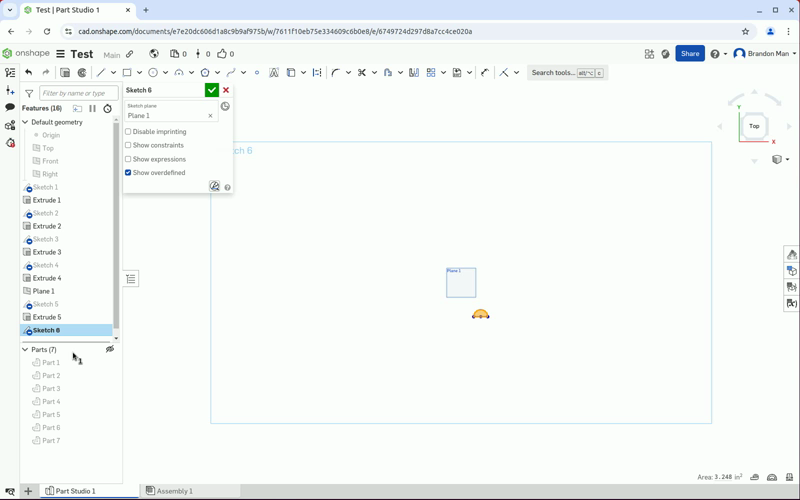
key(shift+y)
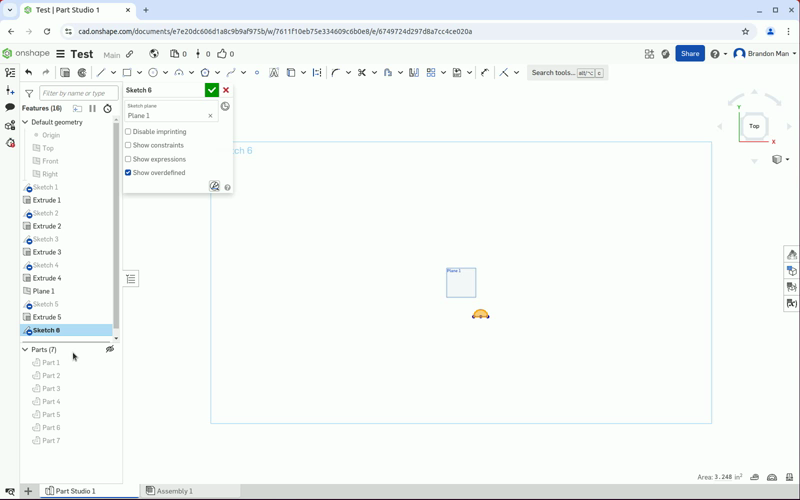
key(shift+e)
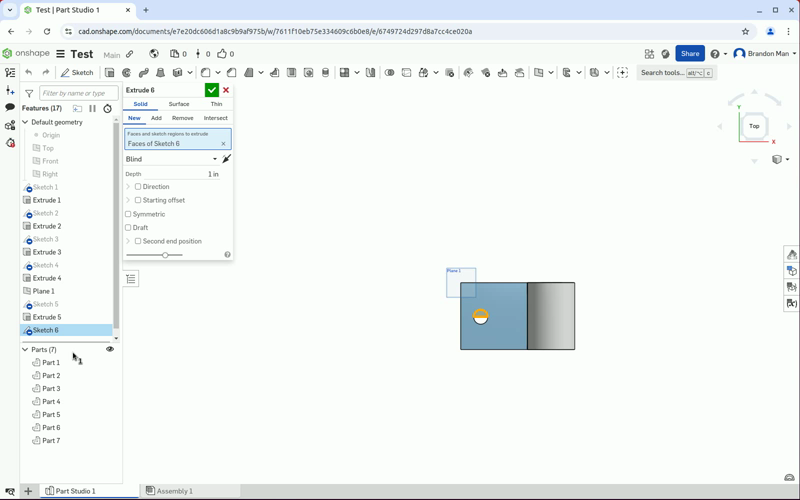
mouse_move(143, 106)
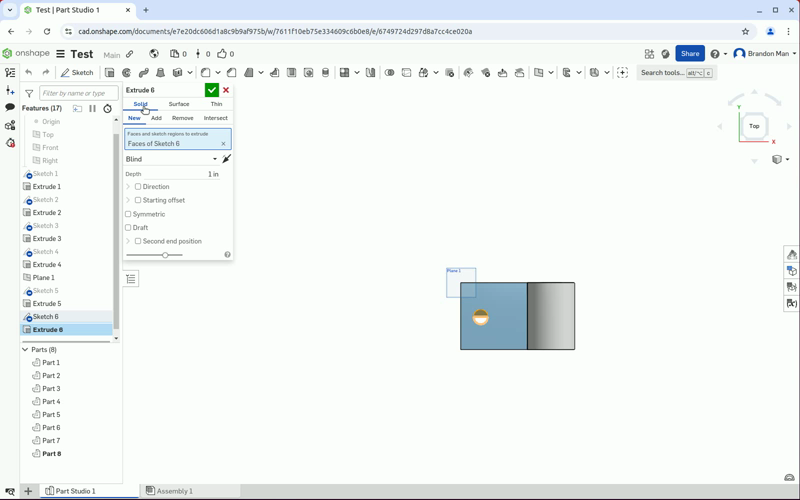
click(143, 106)
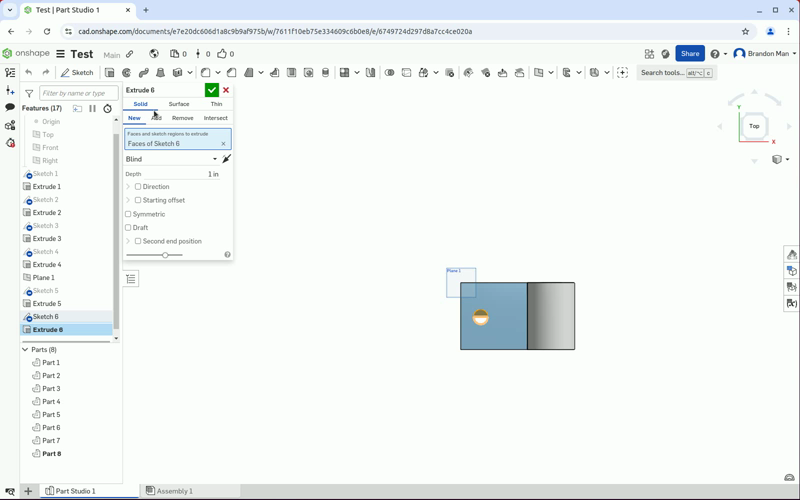
mouse_move(186, 120)
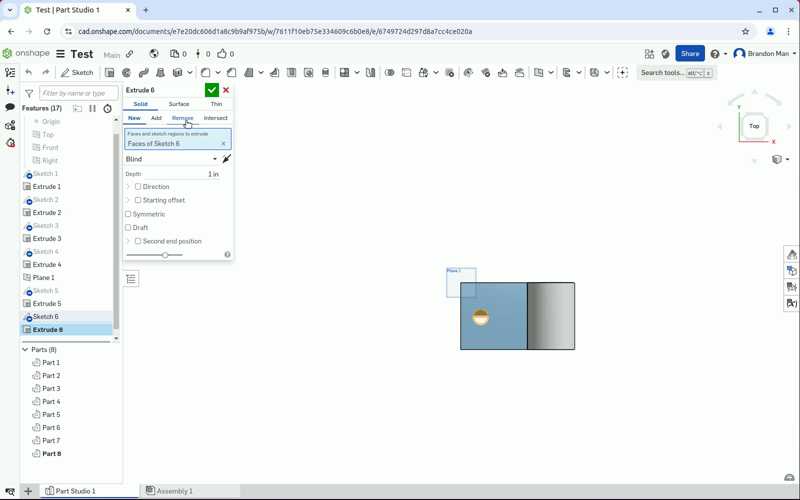
click(186, 120)
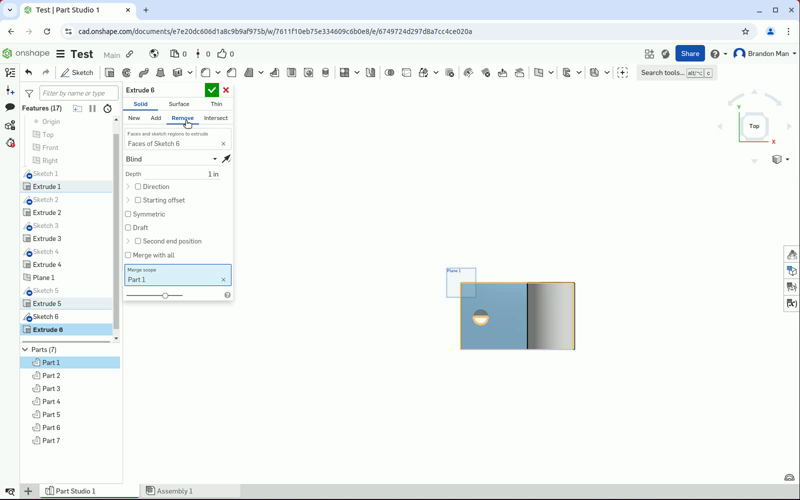
key(tab, 4)
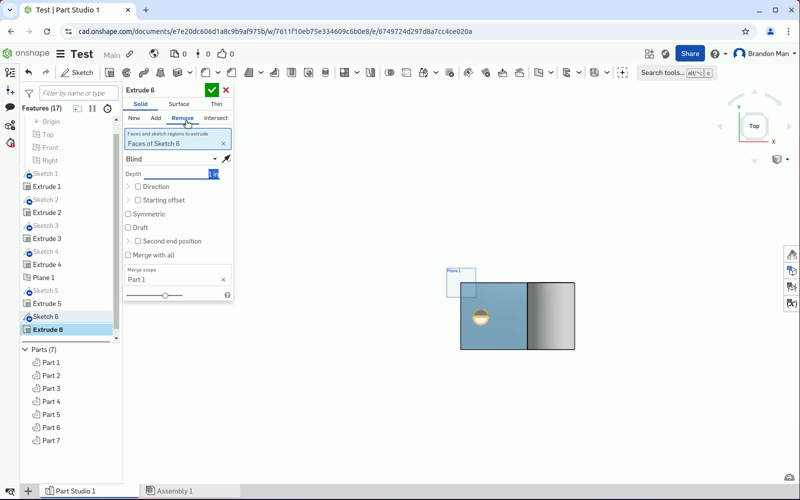
text(13.721)
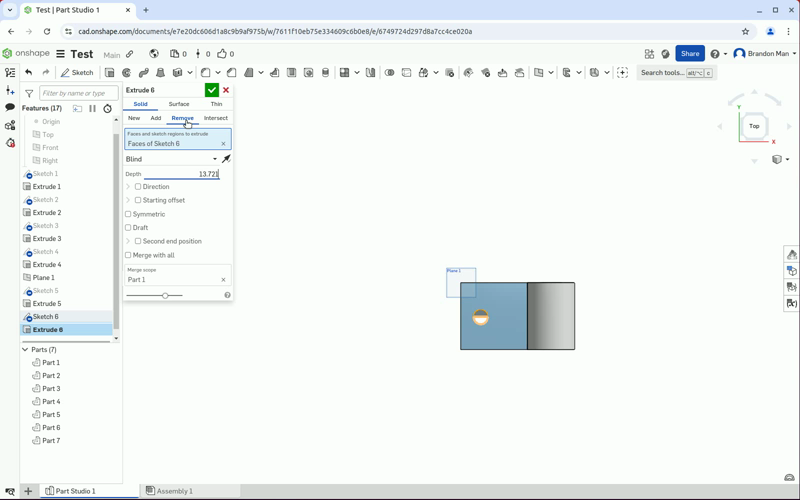
key(tab, 6)
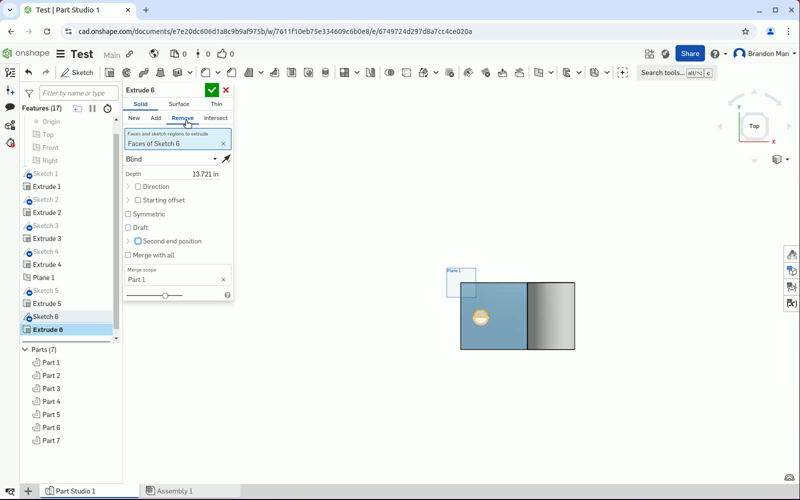
key(space)
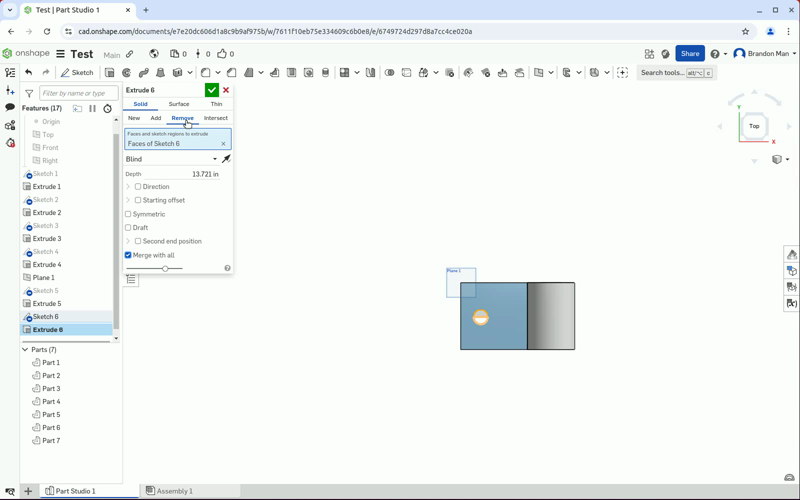
key(enter)
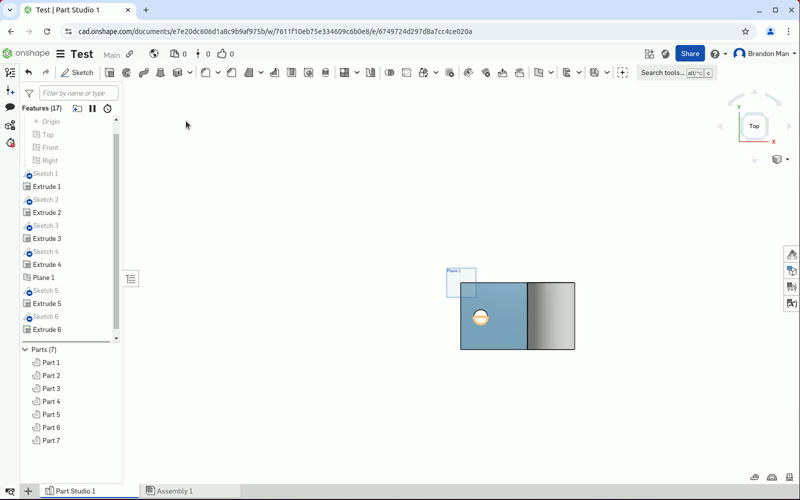
key(shift+h)
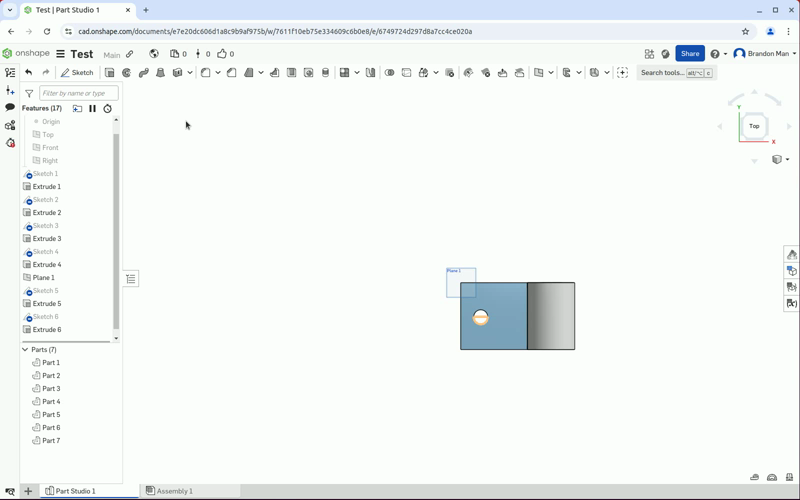
key(shift+h)
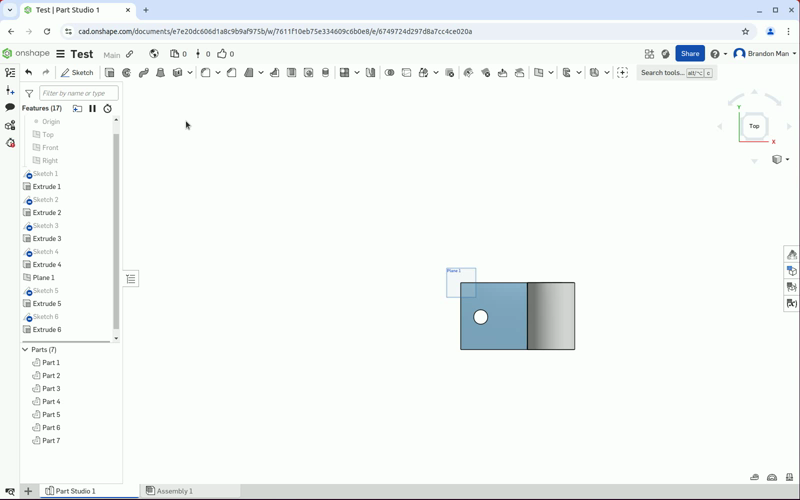
mouse_move(69, 176)
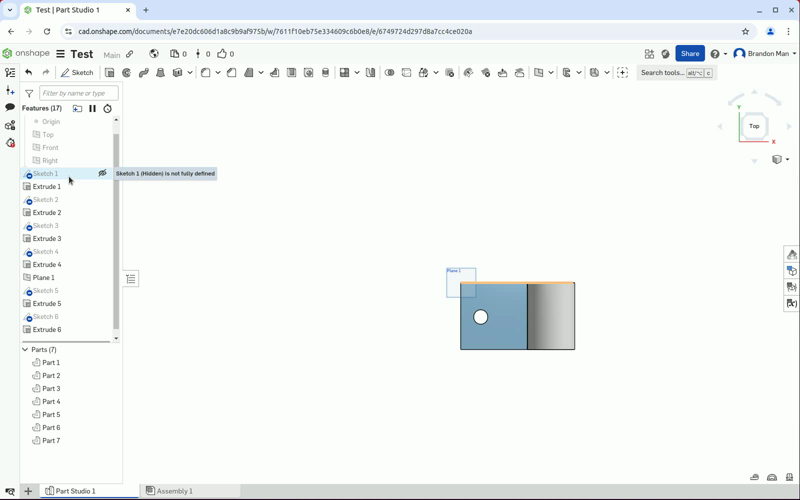
click(69, 176)
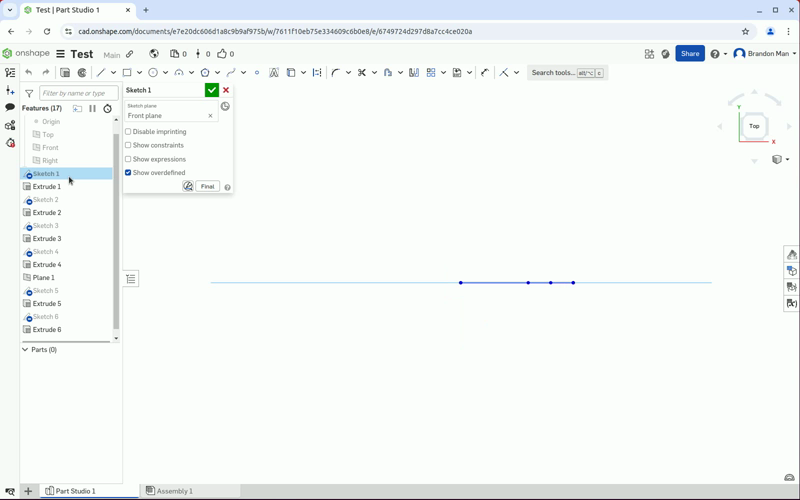
mouse_move(229, 92)
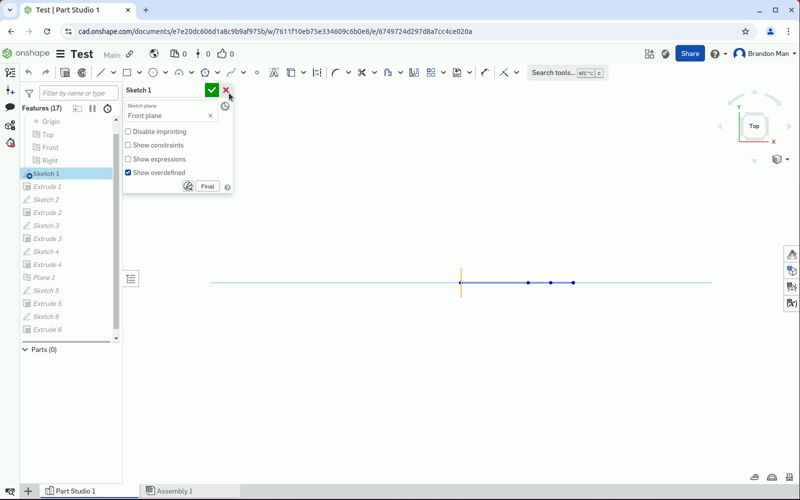
click(229, 92)
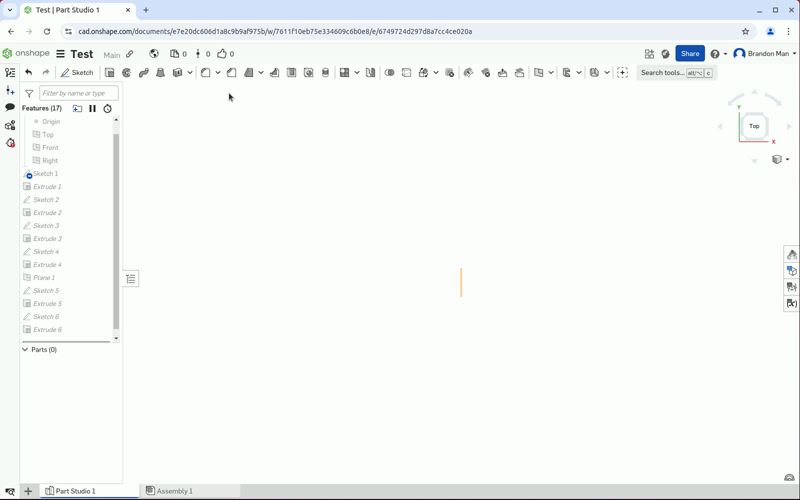
key(shift+s)
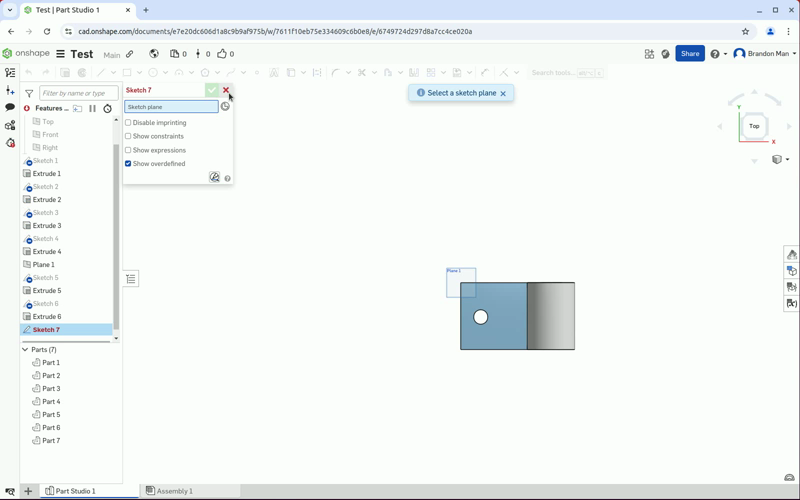
mouse_move(69, 267)
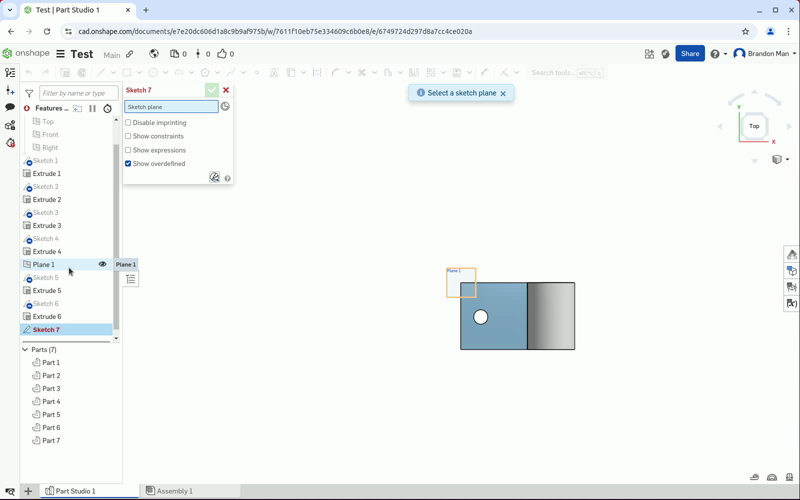
click(69, 267)
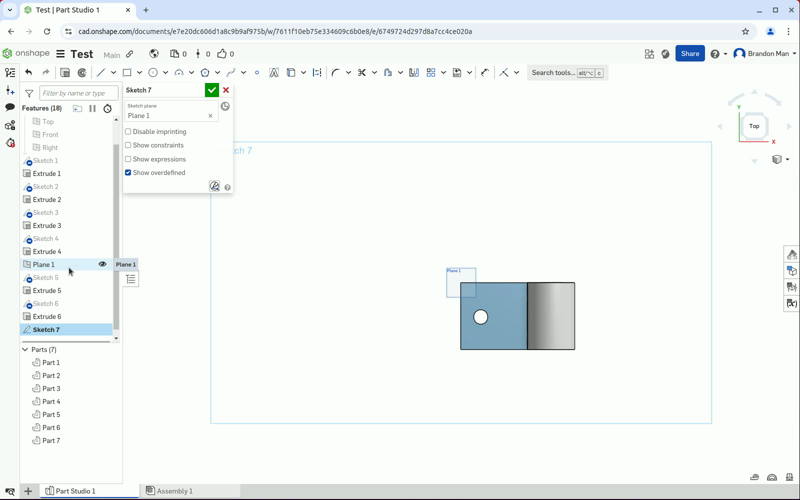
mouse_move(73, 352)
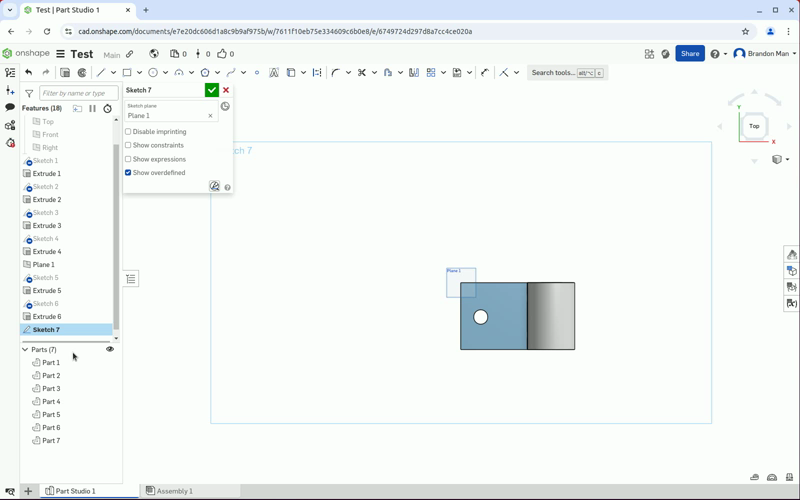
key(y)
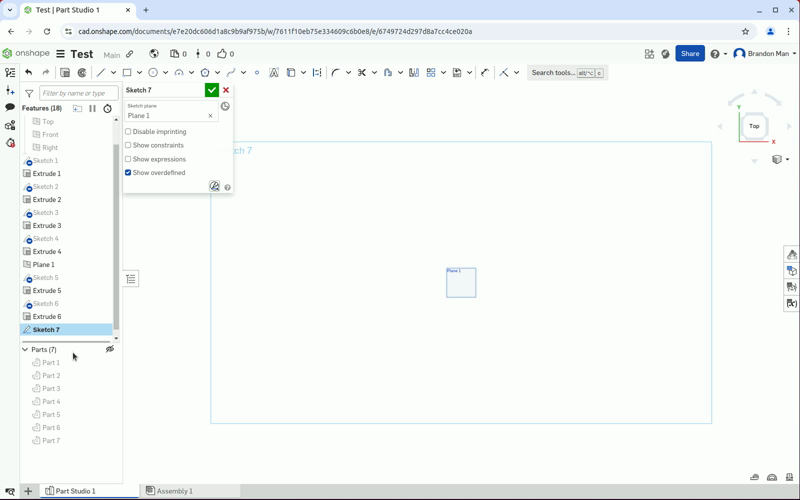
key(a)
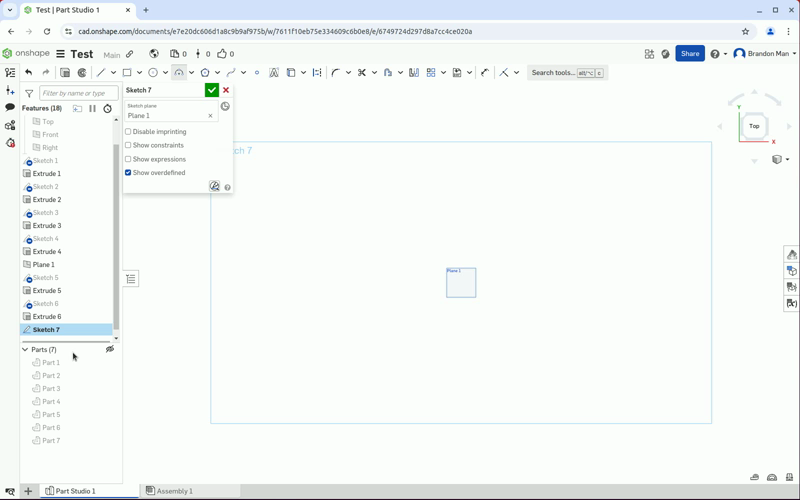
key_down(shift)
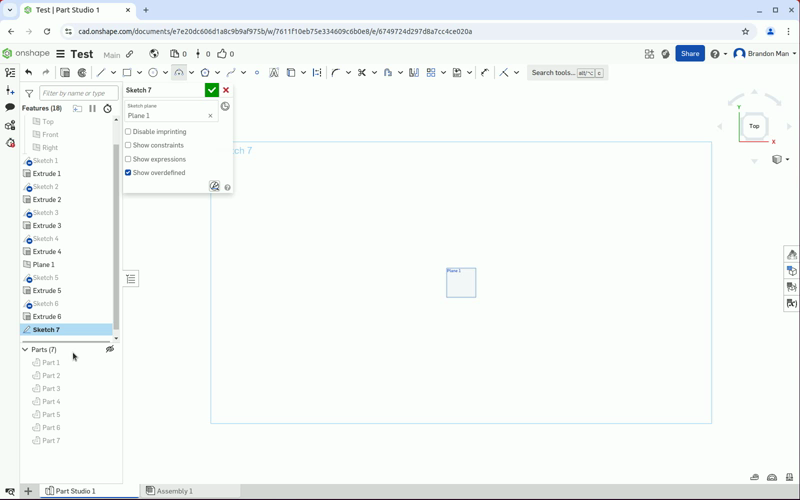
mouse_move(500, 316)
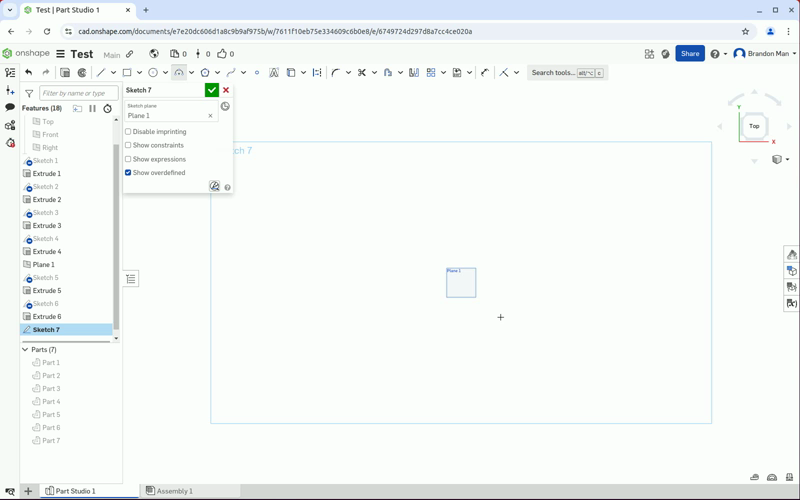
click(500, 316)
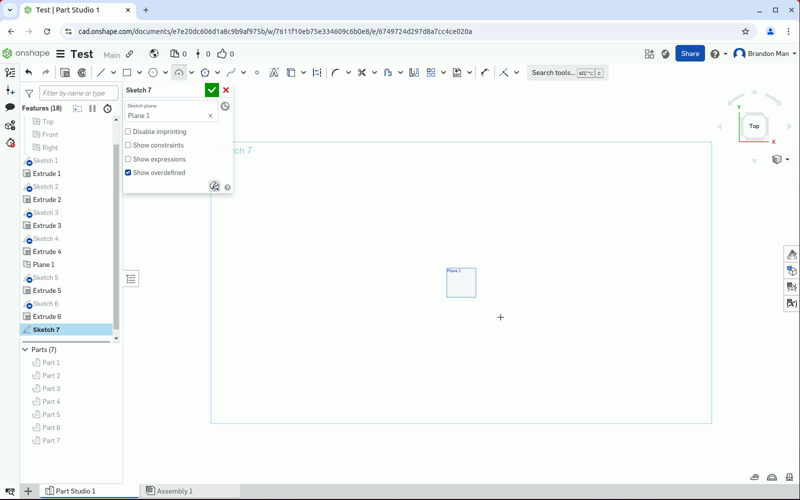
key_up(shift)
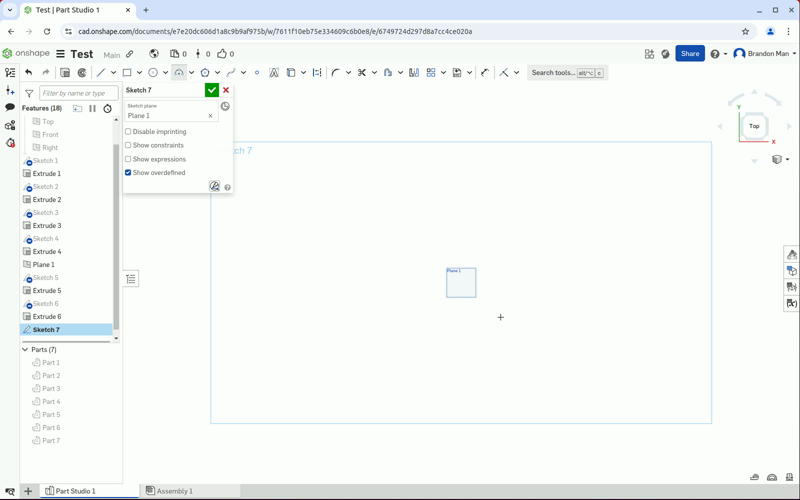
key_down(shift)
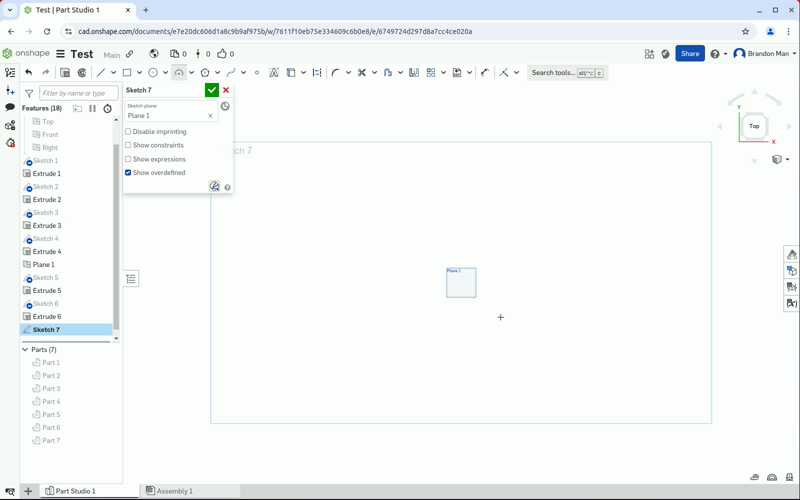
mouse_move(514, 316)
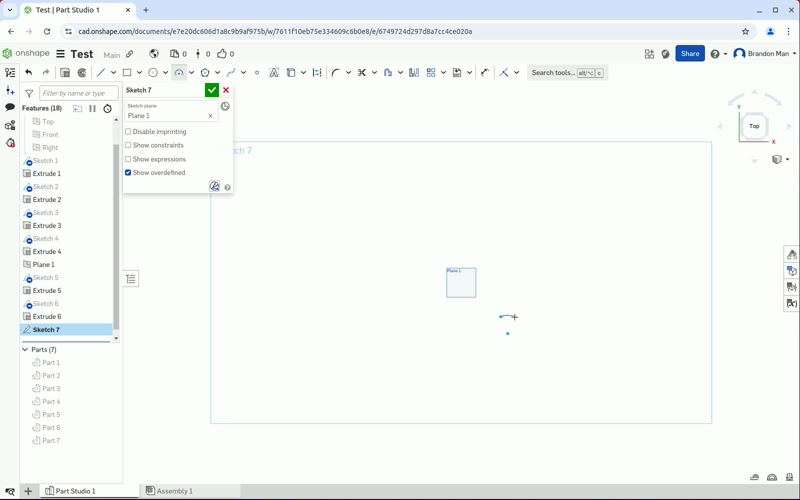
click(514, 316)
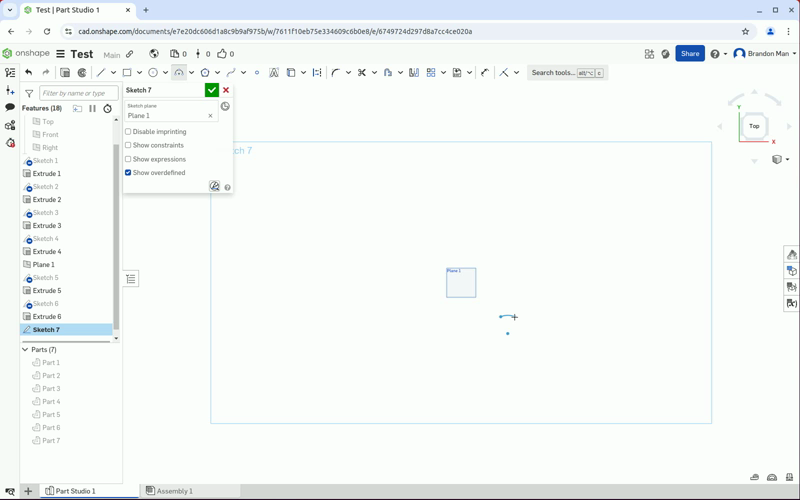
mouse_move(507, 324)
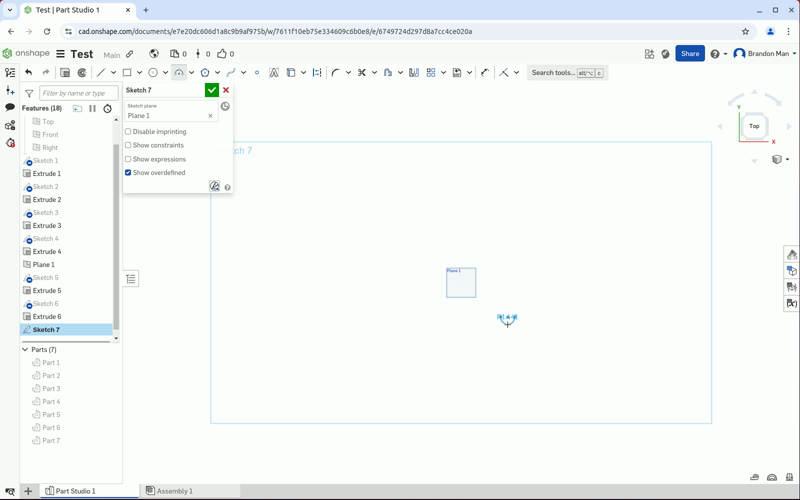
click(507, 324)
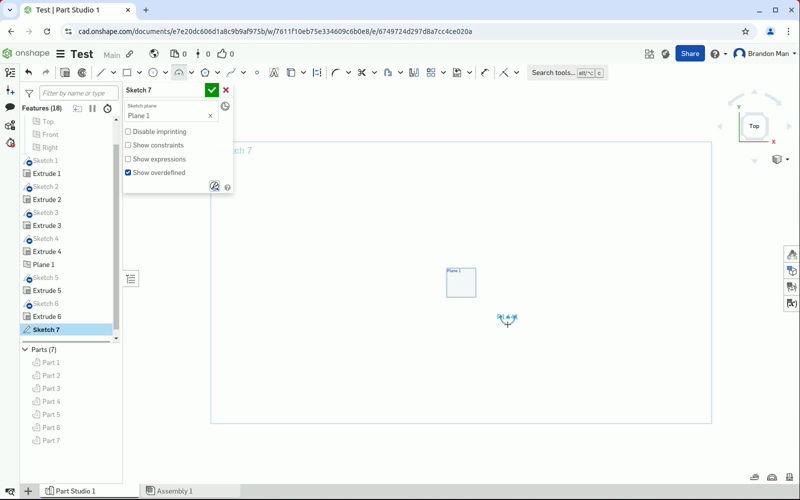
key_up(shift)
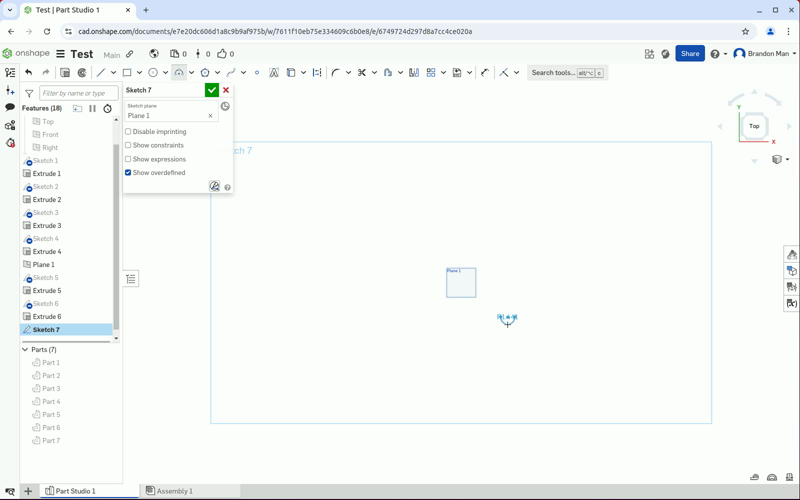
key(esc)
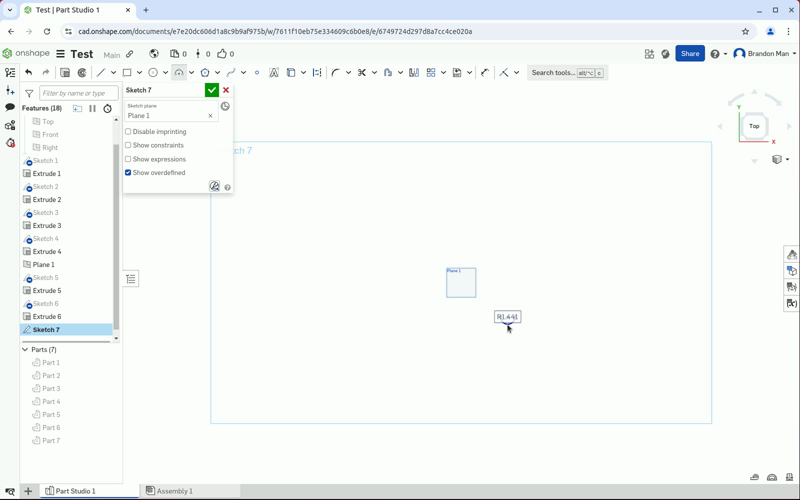
key(l)
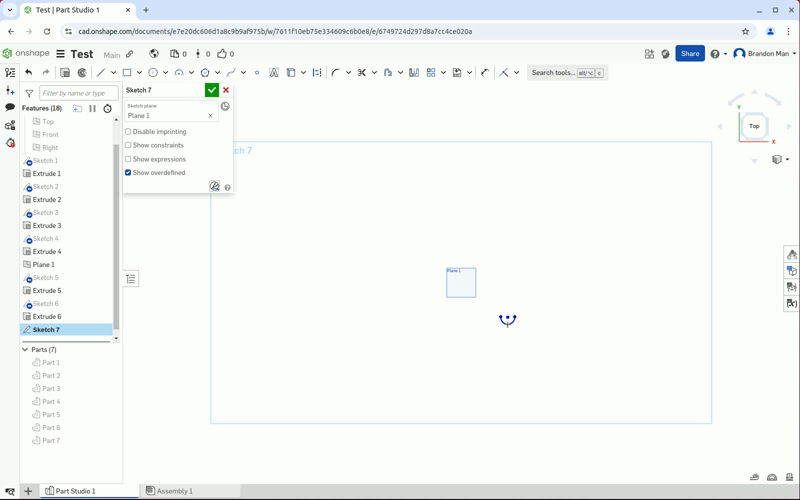
mouse_move(514, 316)
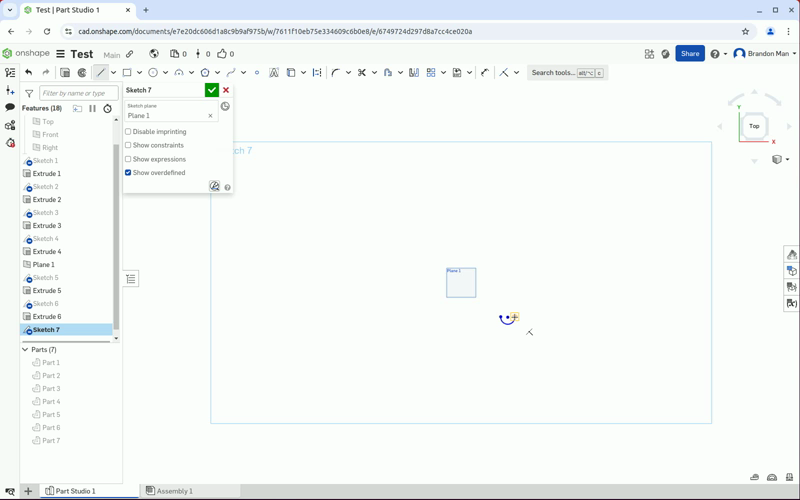
click(514, 316)
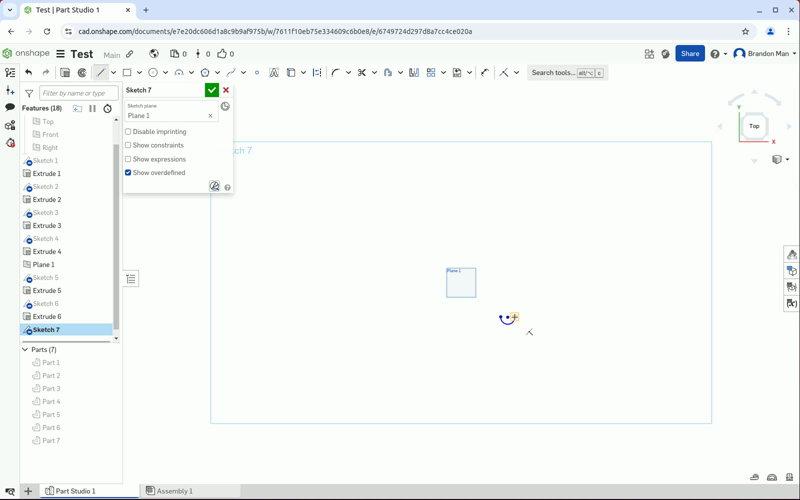
mouse_move(544, 316)
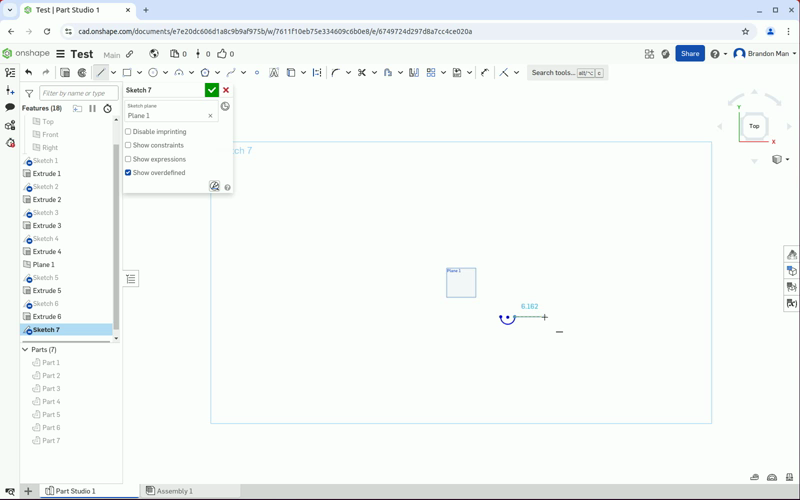
key_down(shift)
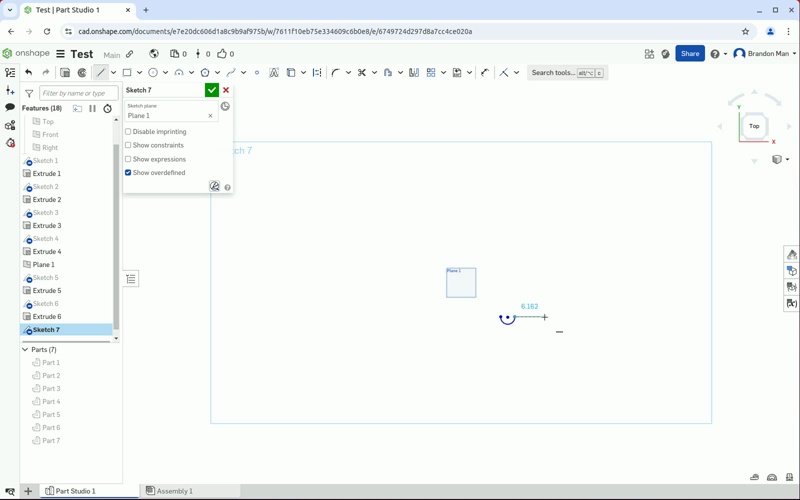
mouse_move(500, 316)
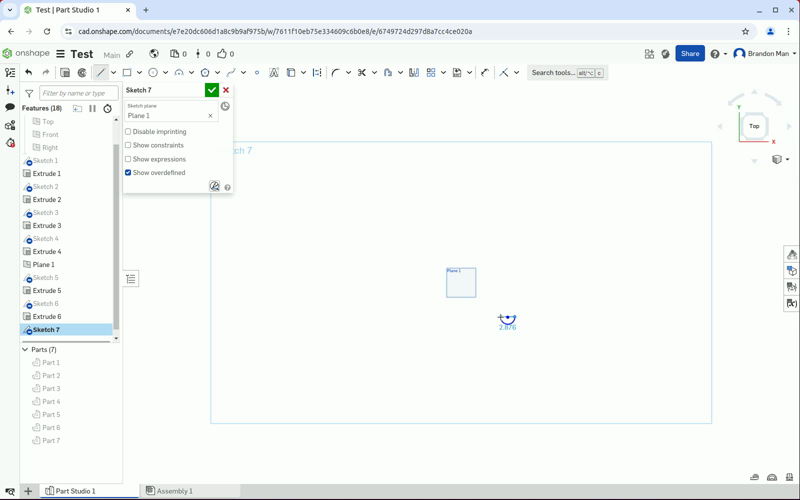
key_up(shift)
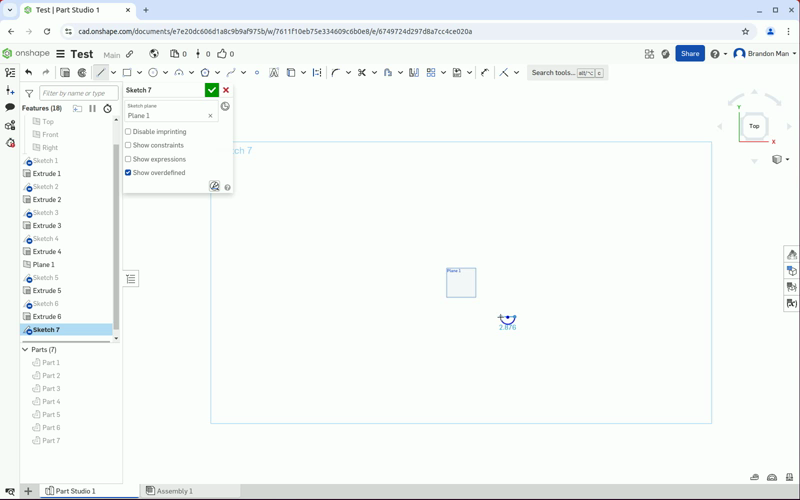
click(500, 316)
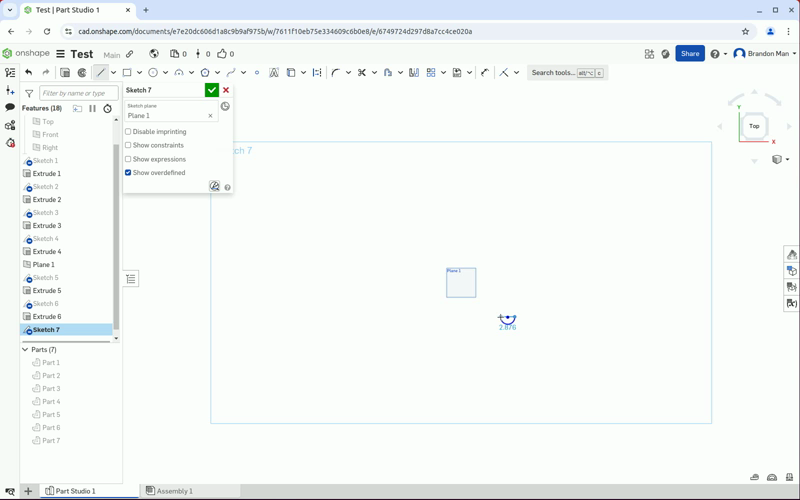
key(esc)
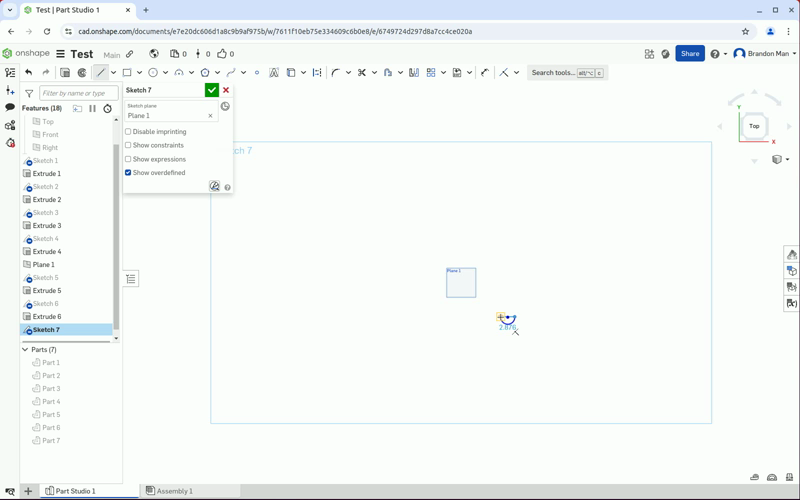
mouse_move(508, 321)
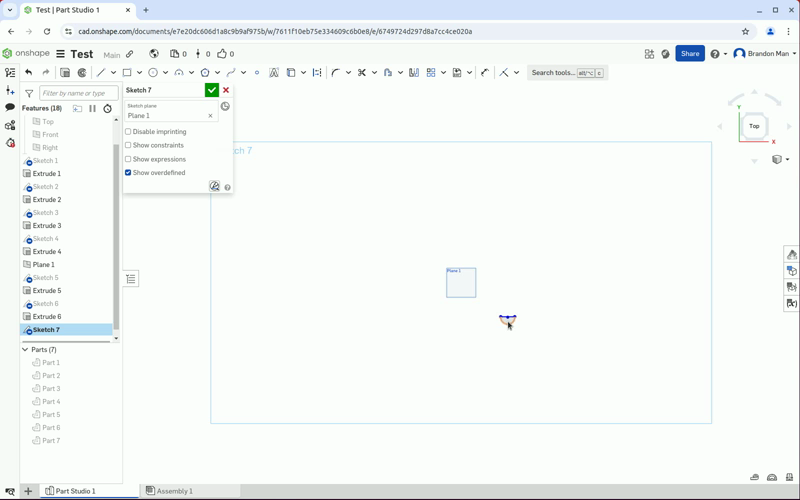
scroll(6)
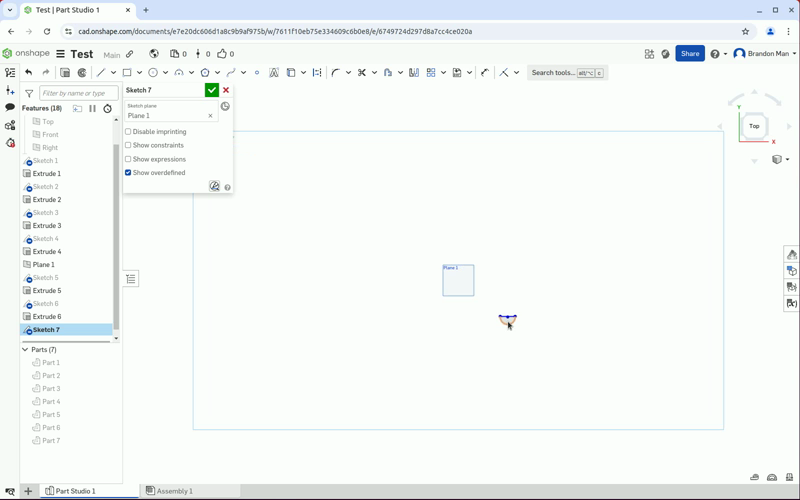
scroll(6)
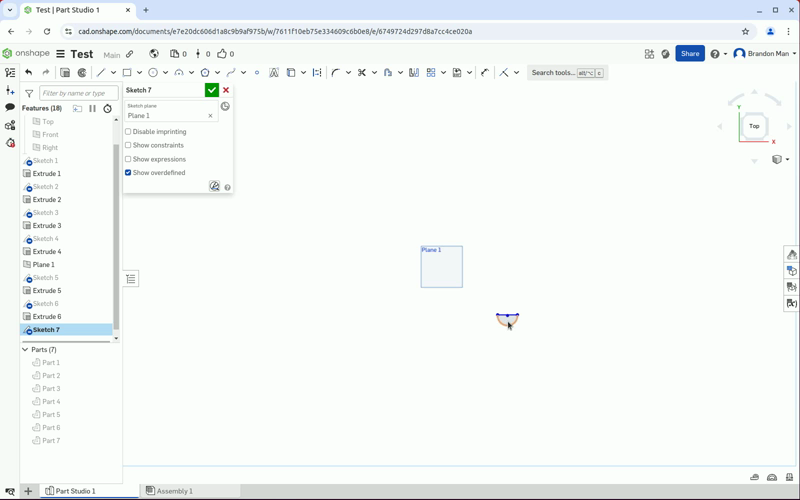
scroll(6)
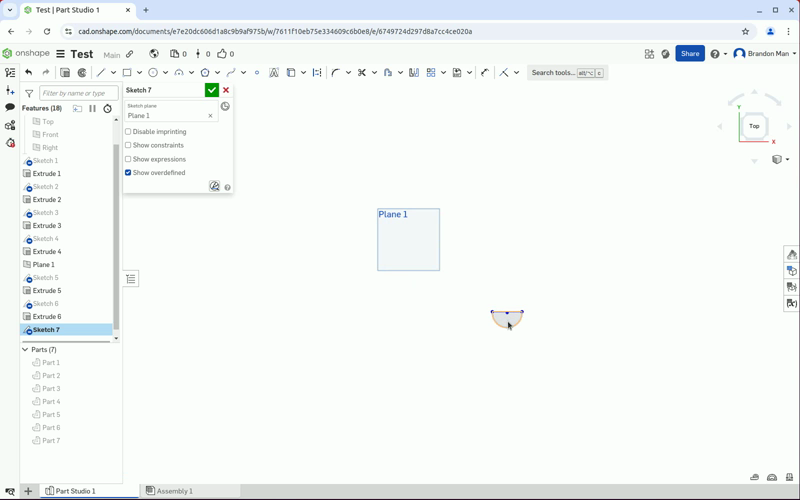
scroll(6)
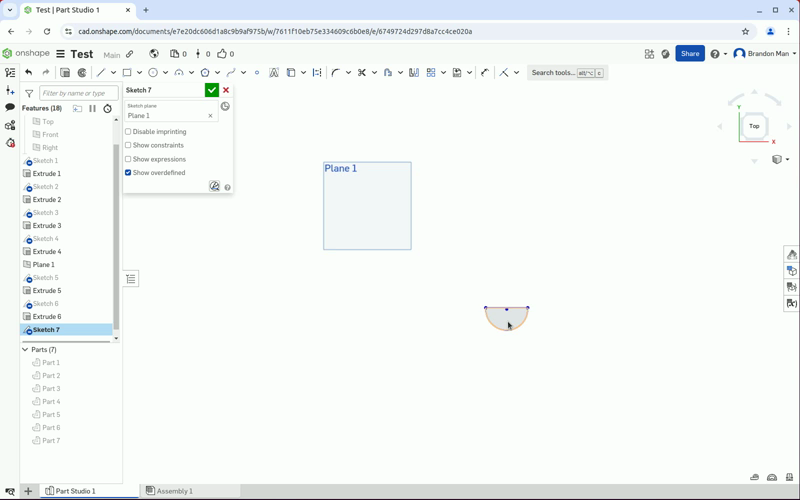
scroll(6)
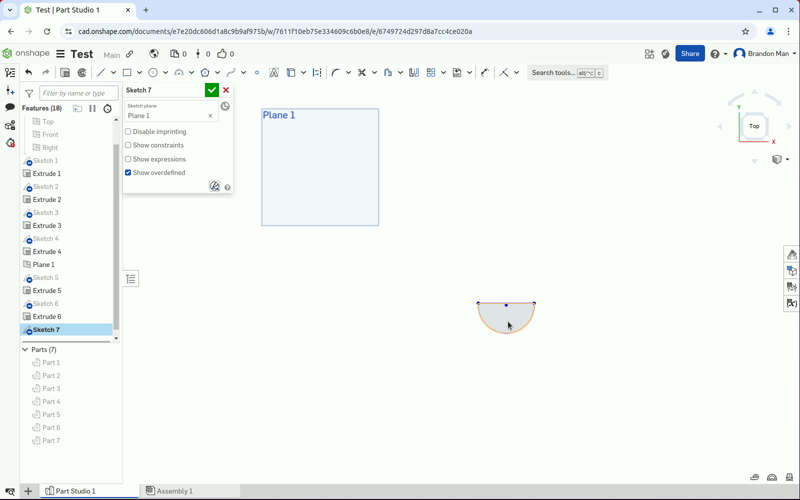
scroll(6)
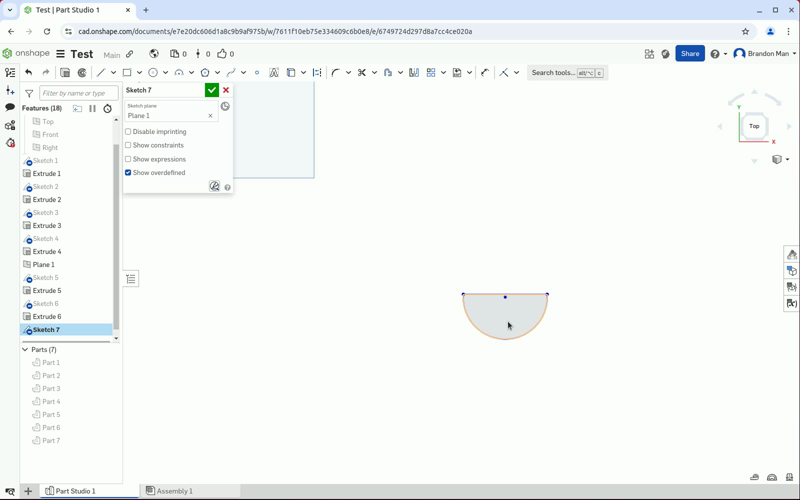
scroll(6)
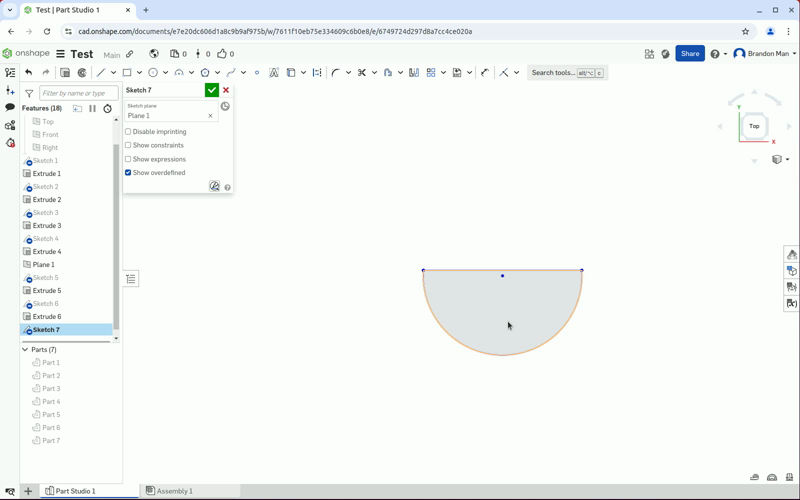
click(508, 321)
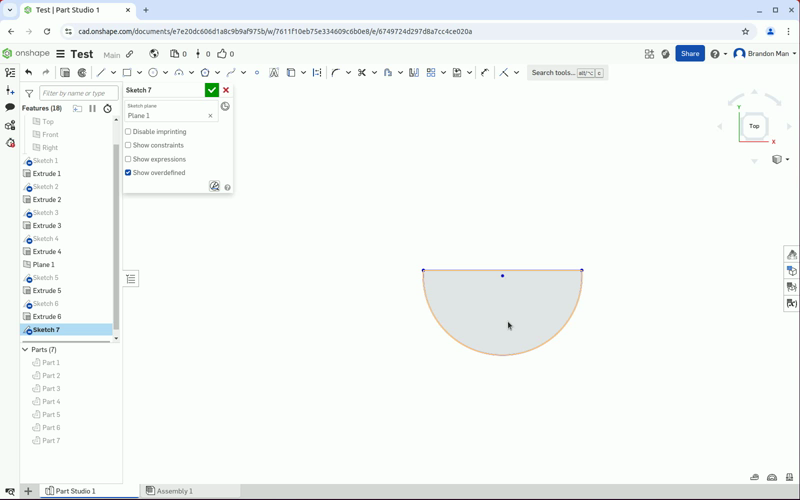
scroll(-6)
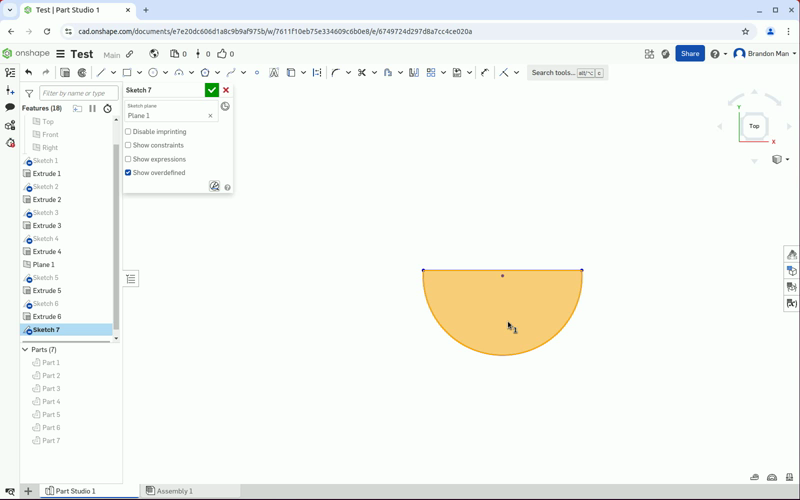
scroll(-6)
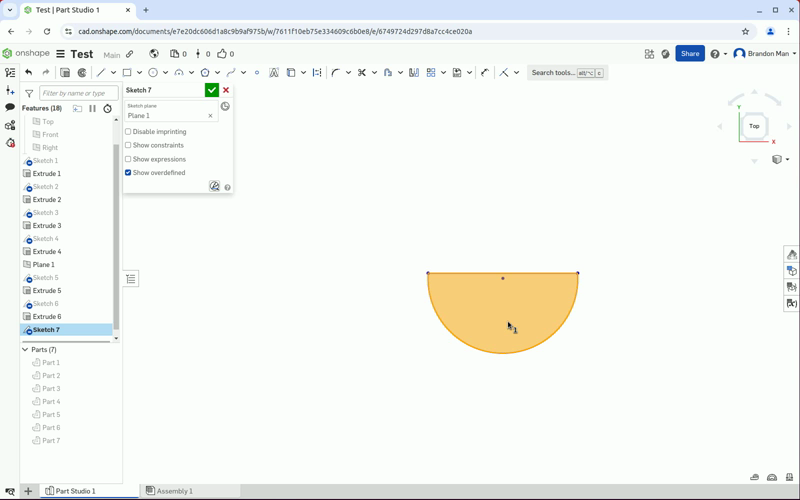
scroll(-6)
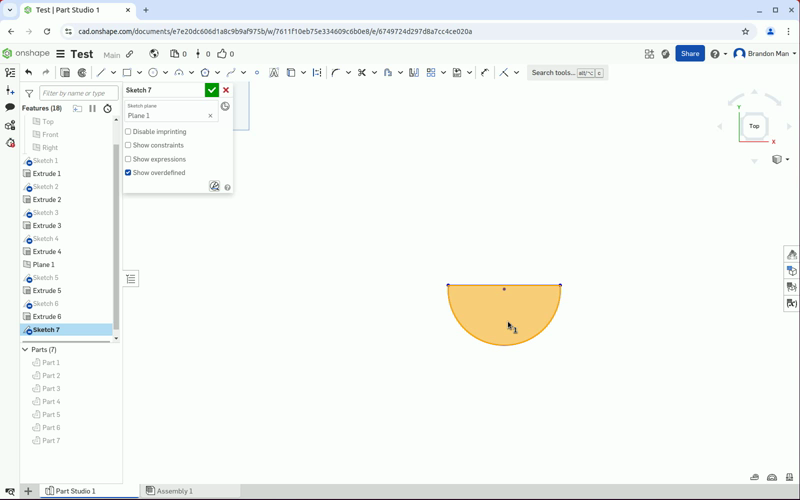
scroll(-6)
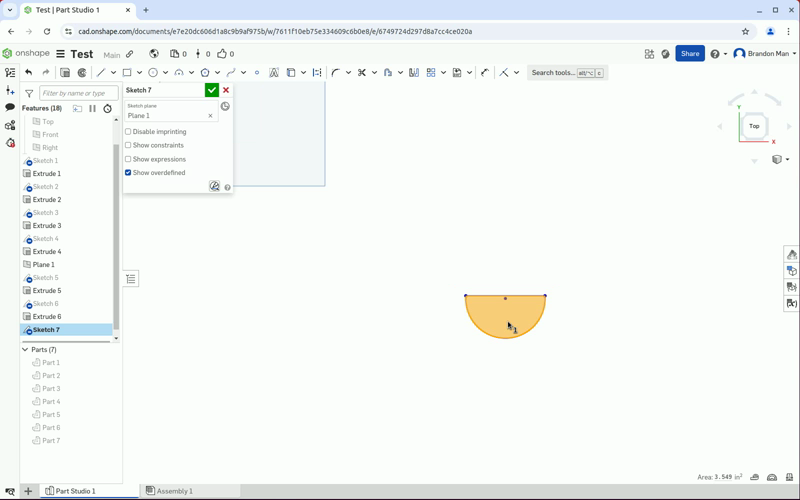
scroll(-6)
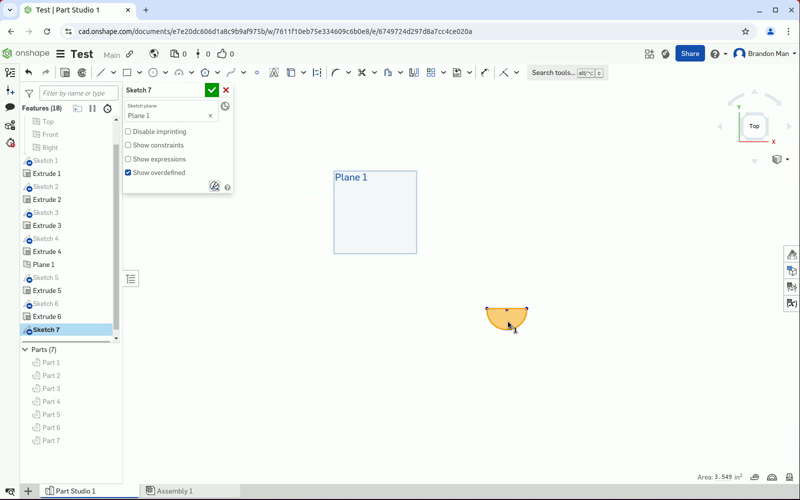
scroll(-6)
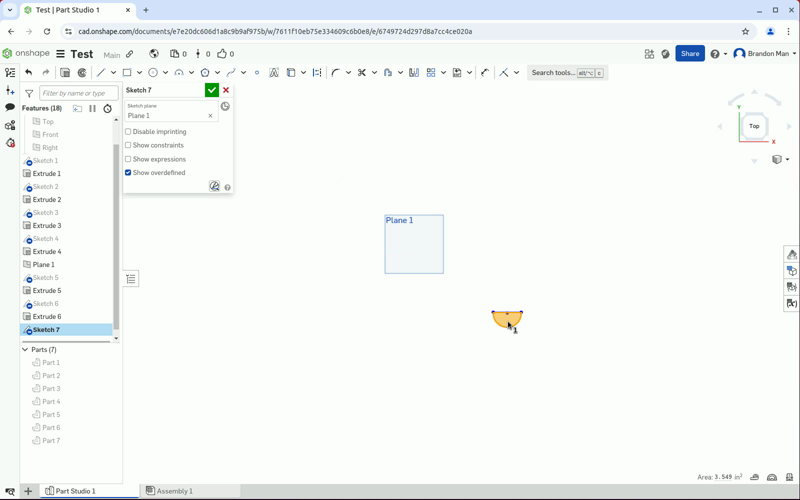
scroll(-6)
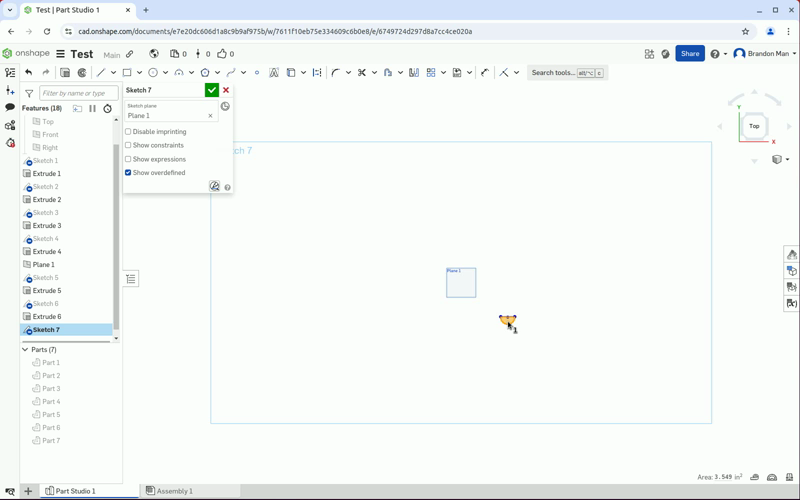
mouse_move(73, 352)
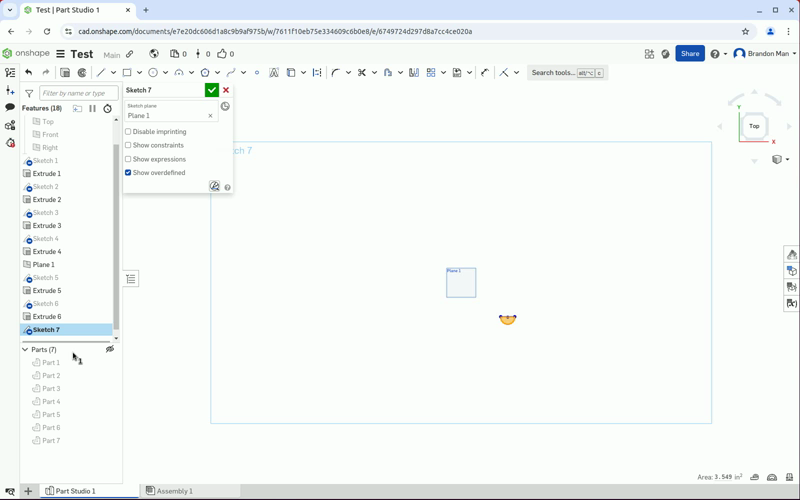
key(shift+y)
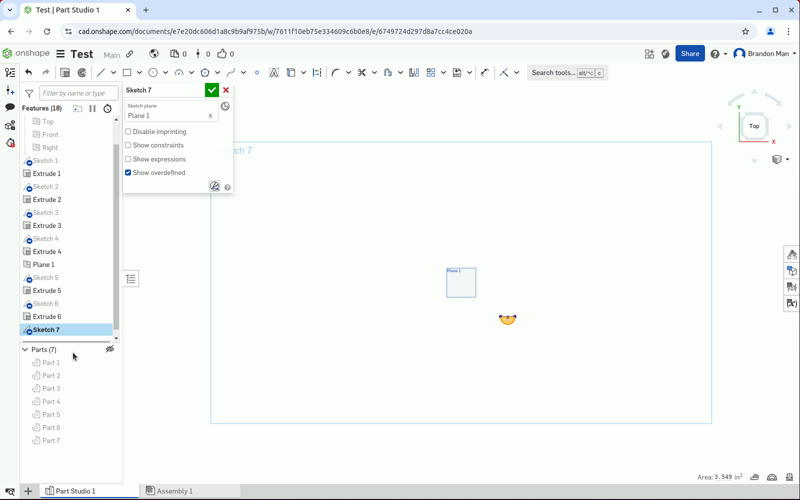
key(shift+e)
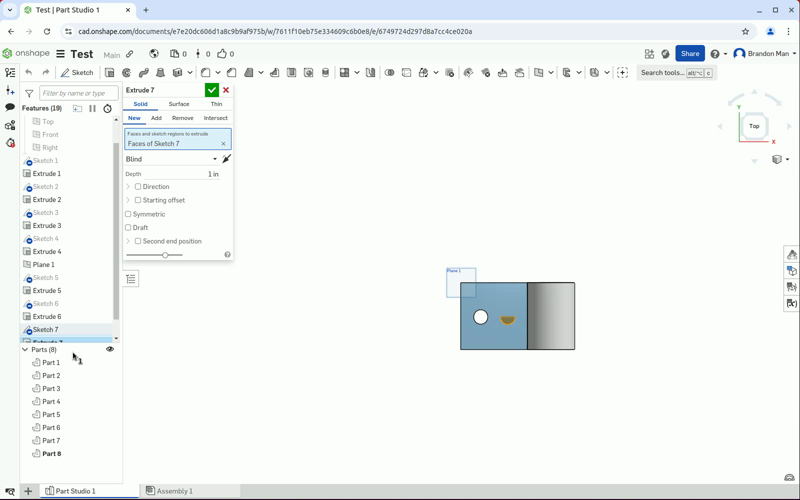
mouse_move(143, 106)
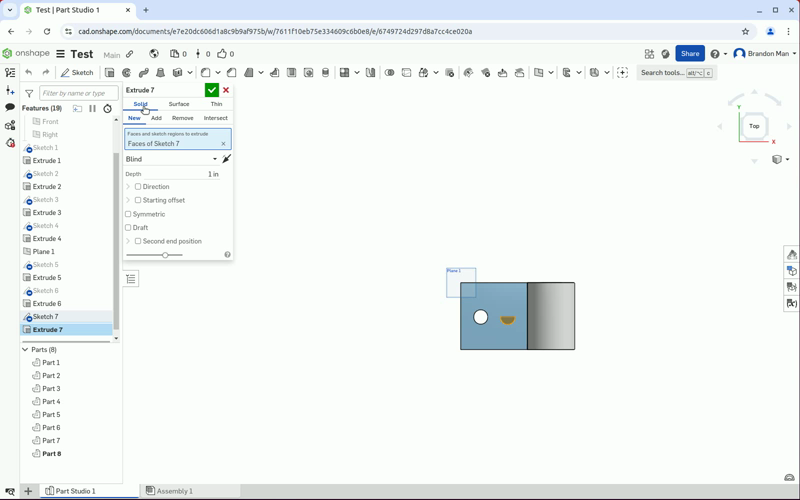
click(143, 106)
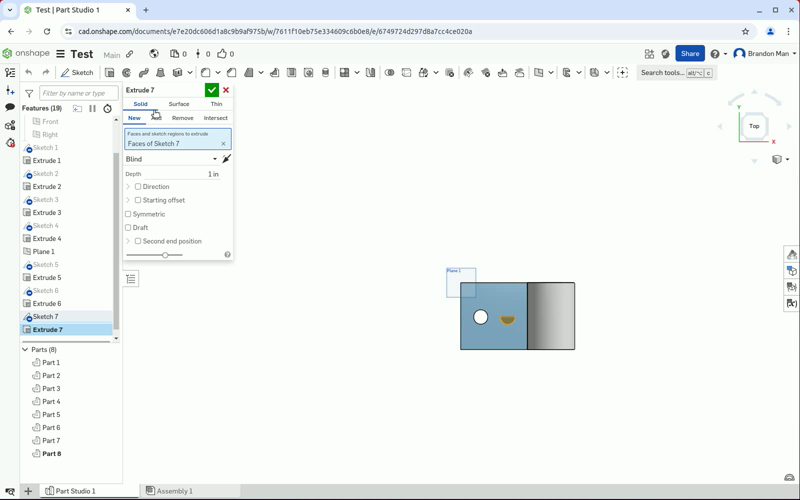
mouse_move(186, 120)
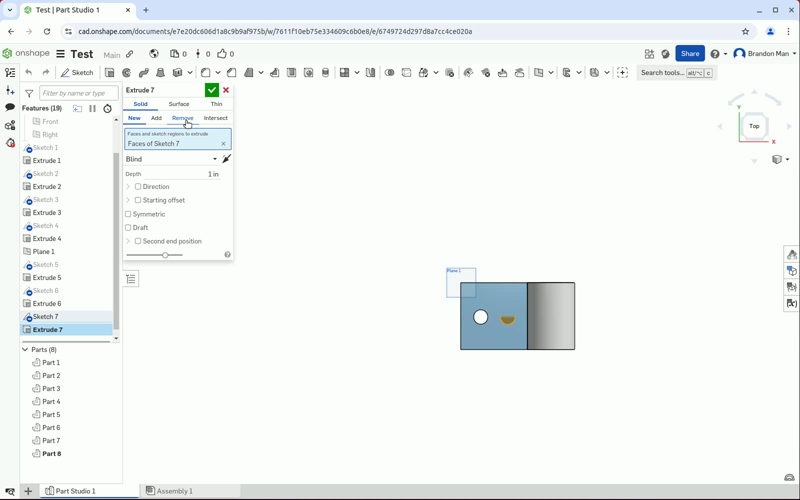
click(186, 120)
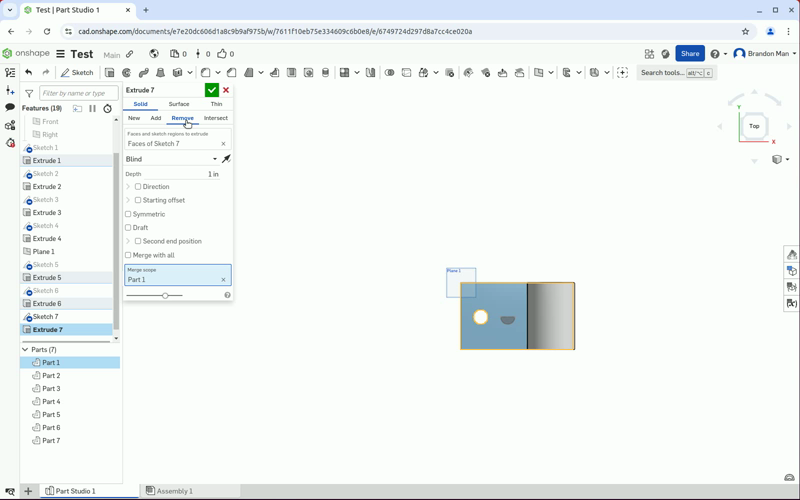
key(tab, 4)
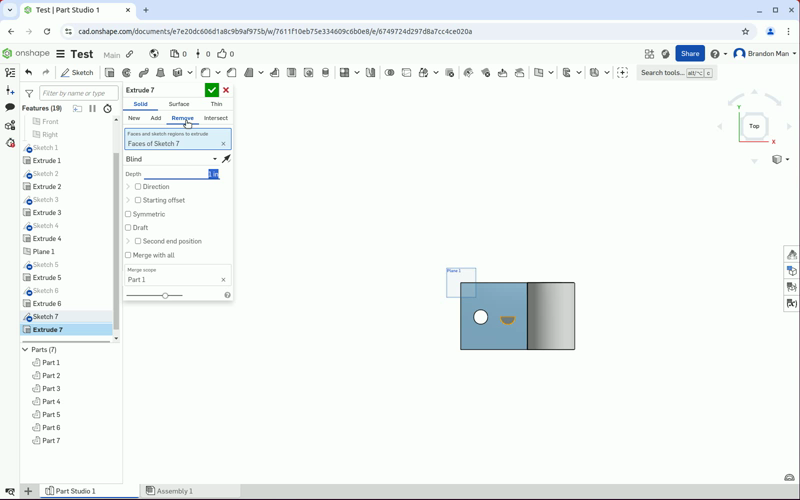
text(13.721)
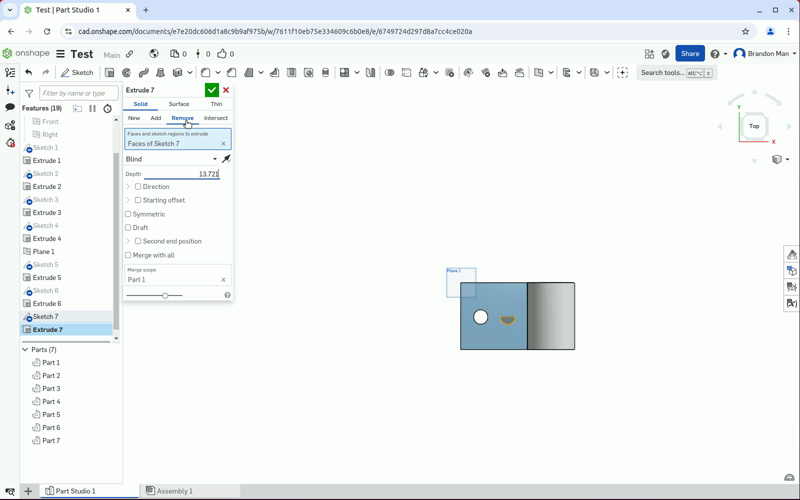
key(tab, 6)
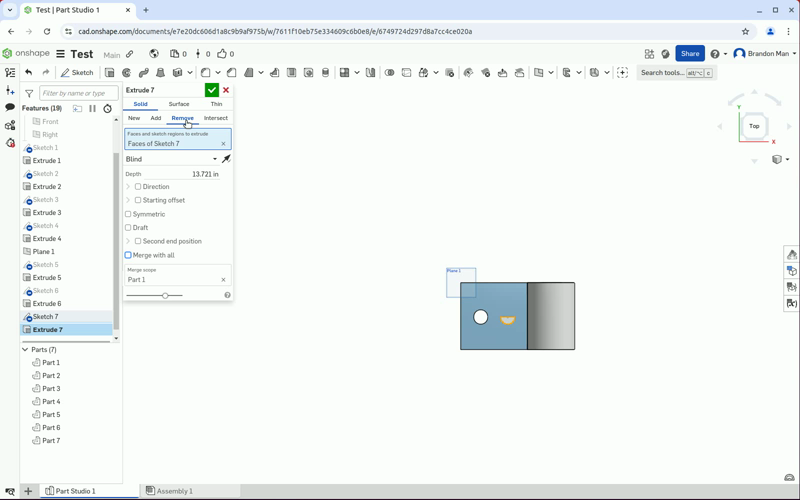
key(space)
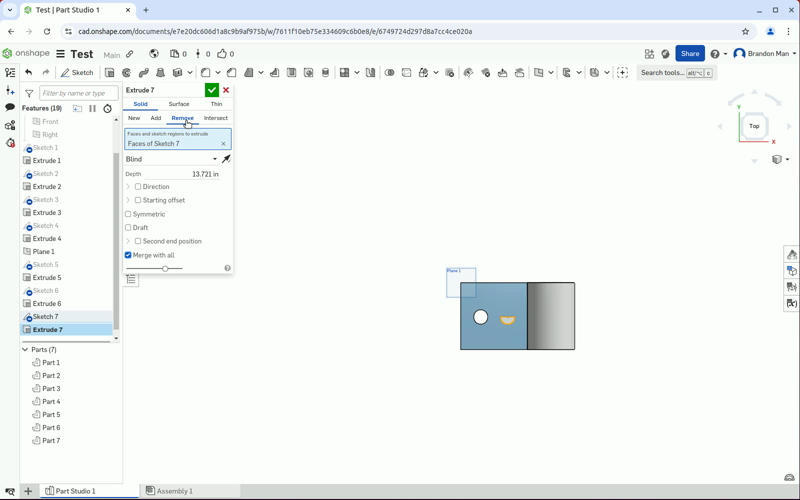
key(enter)
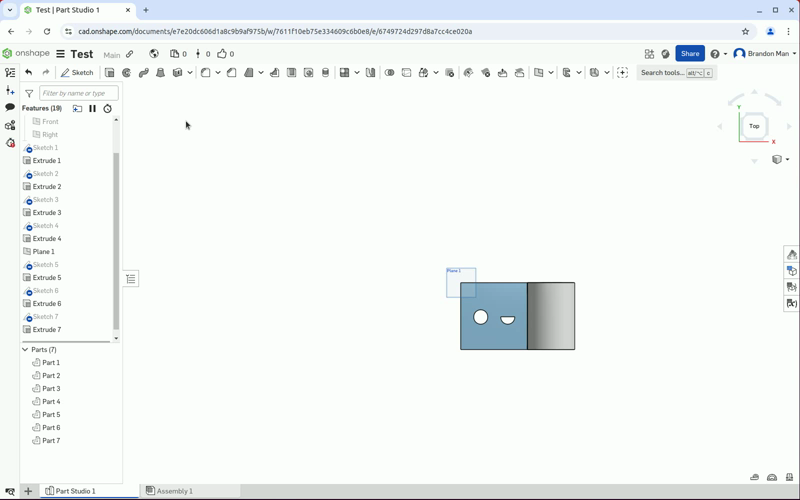
key(shift+h)
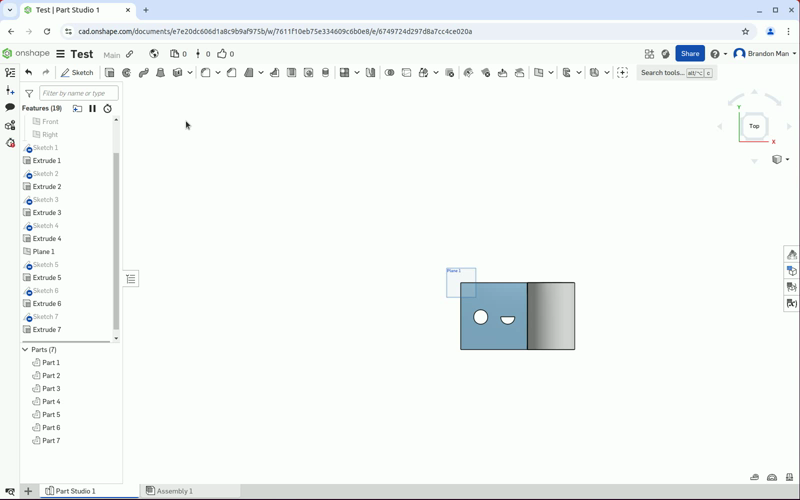
key(shift+h)
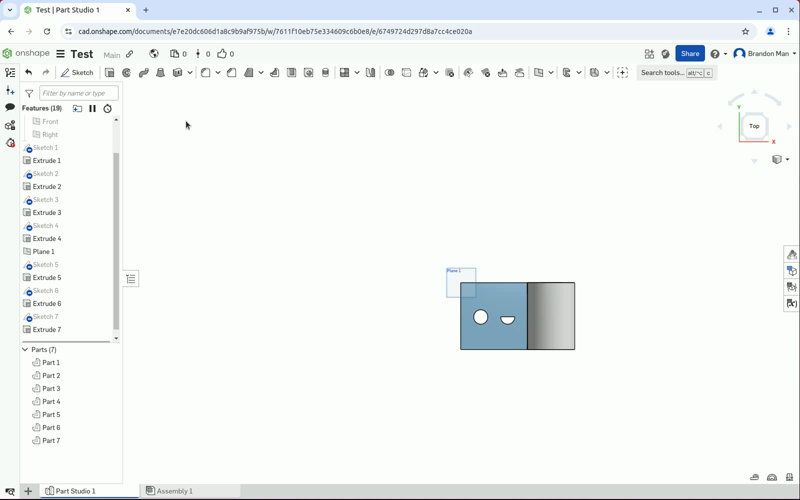
mouse_move(69, 150)
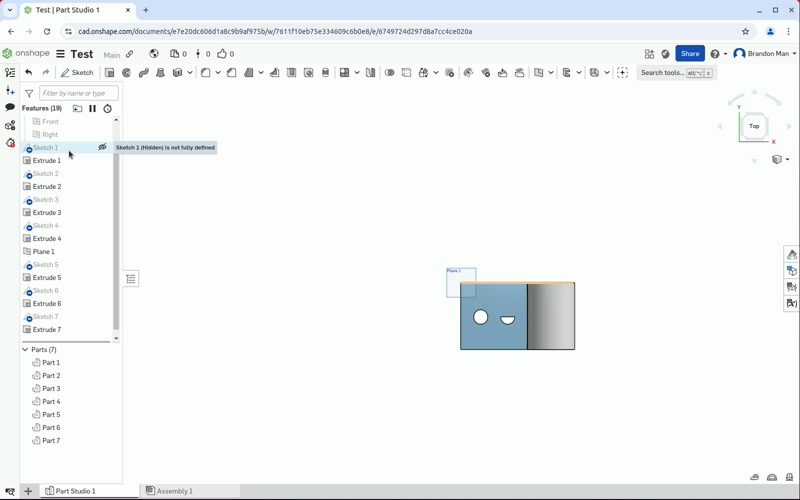
click(69, 150)
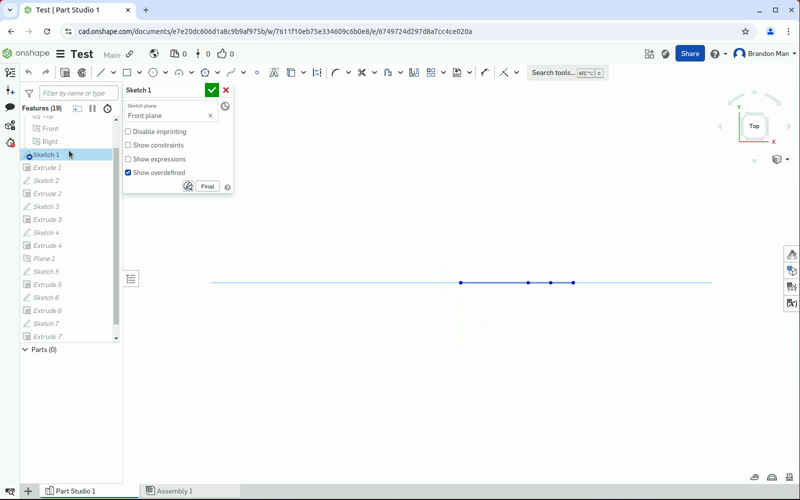
mouse_move(229, 92)
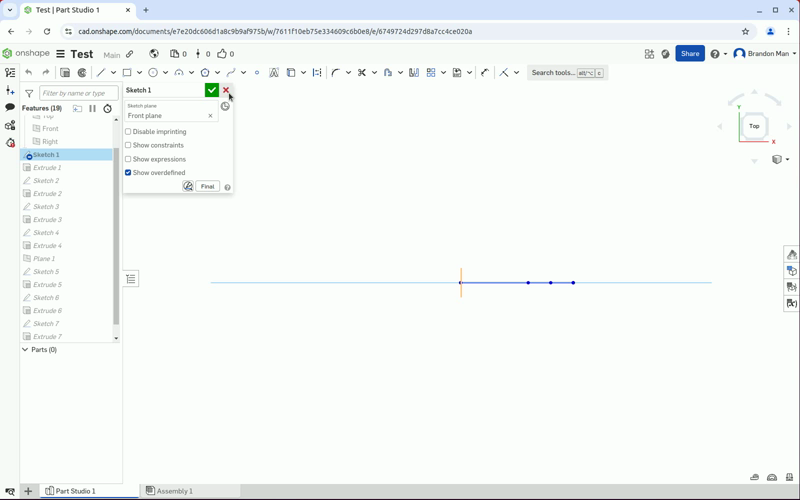
click(229, 92)
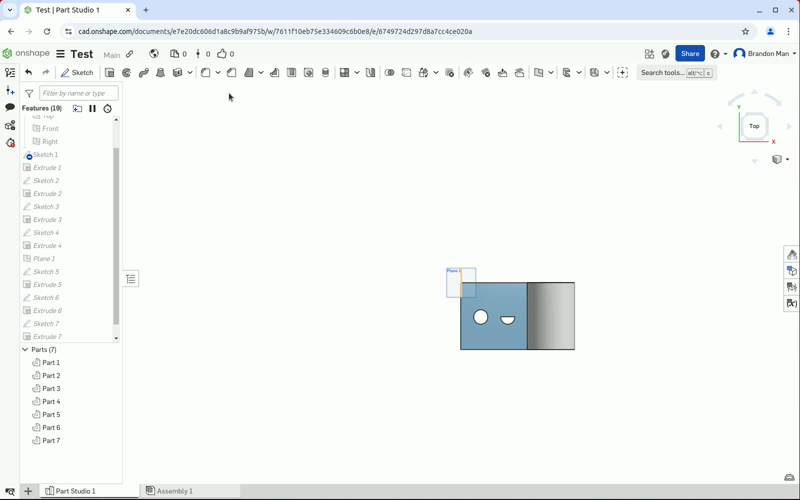
key(shift+s)
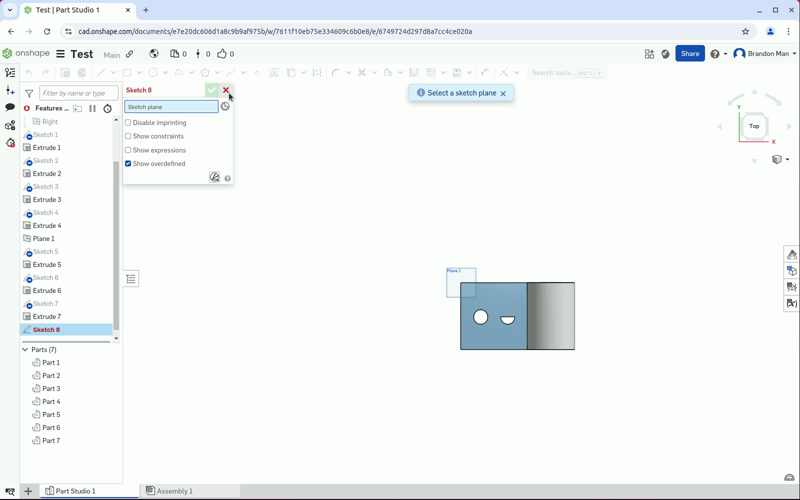
mouse_move(69, 241)
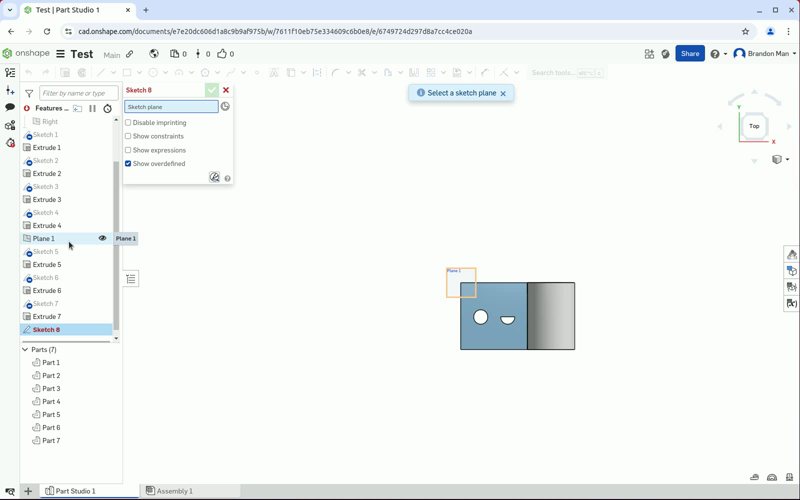
click(69, 241)
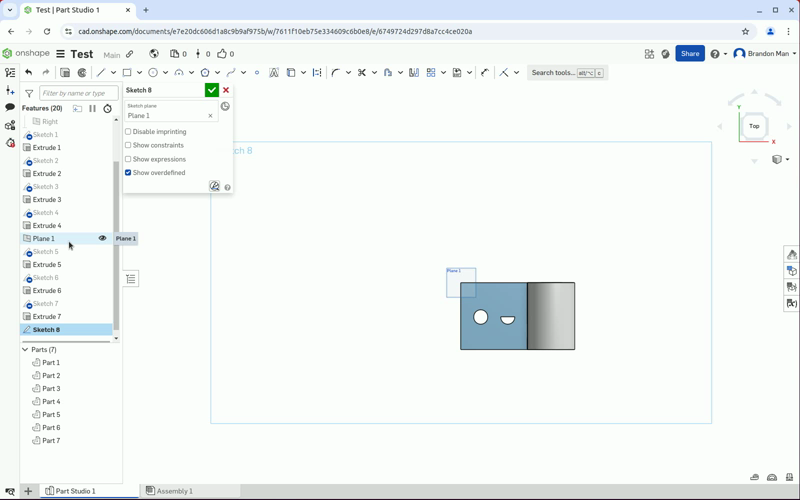
mouse_move(73, 352)
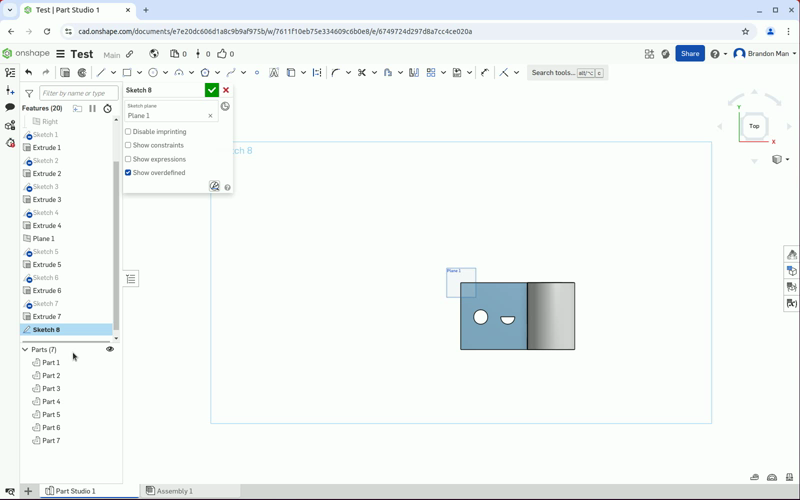
key(y)
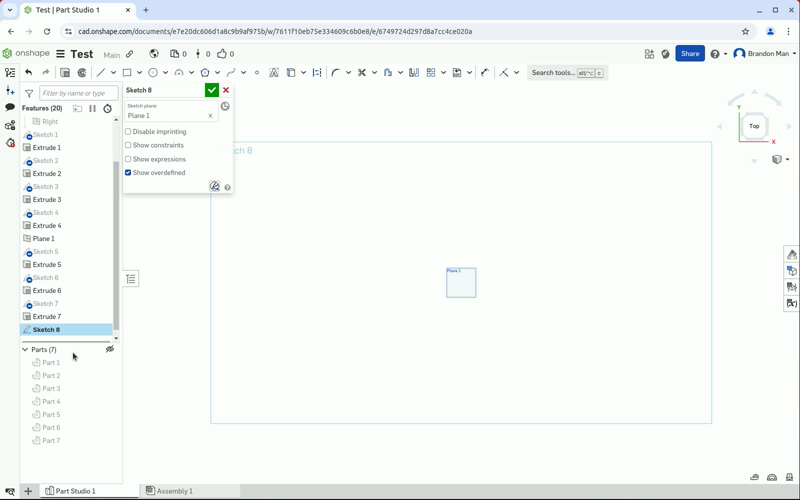
key(l)
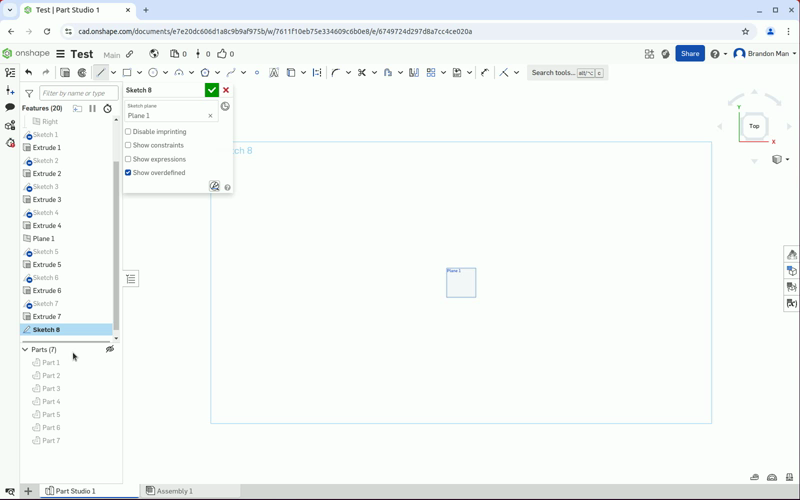
key_down(shift)
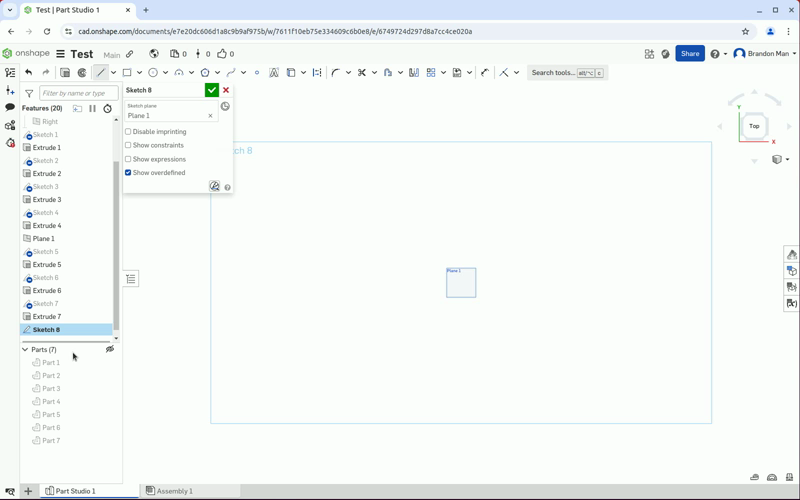
mouse_move(500, 316)
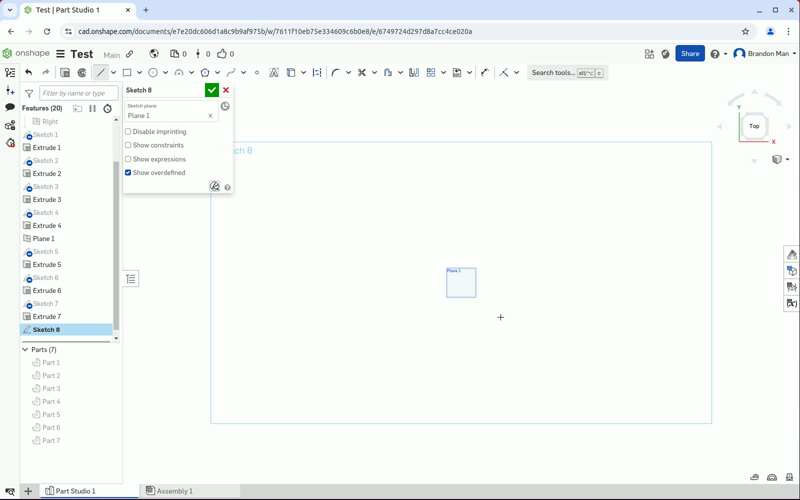
click(500, 316)
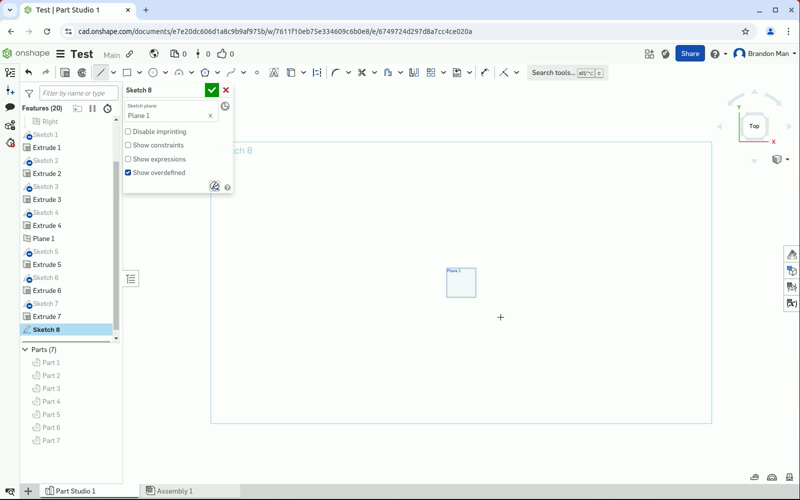
key_up(shift)
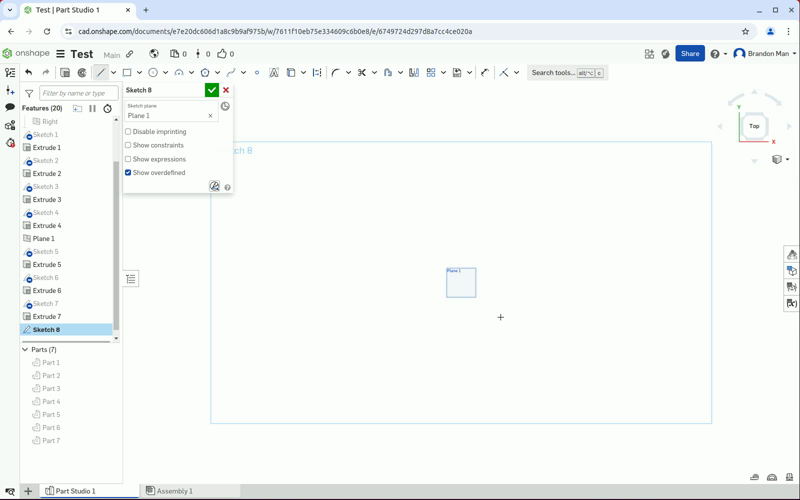
key_down(shift)
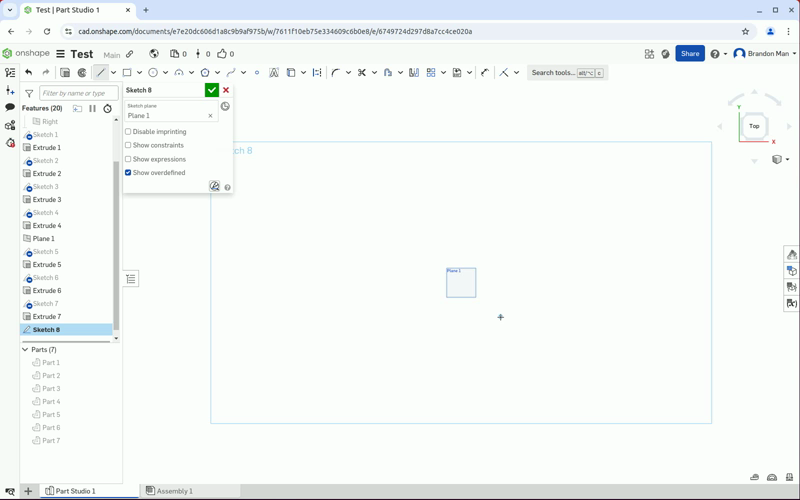
mouse_move(530, 316)
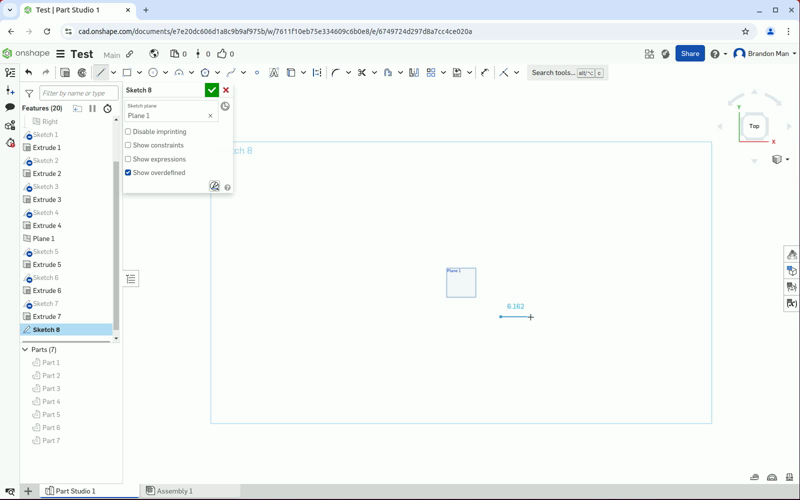
mouse_move(514, 316)
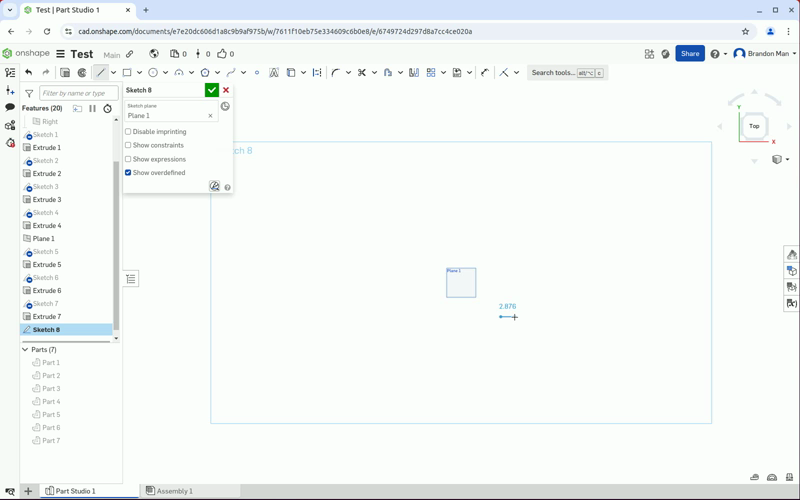
click(514, 316)
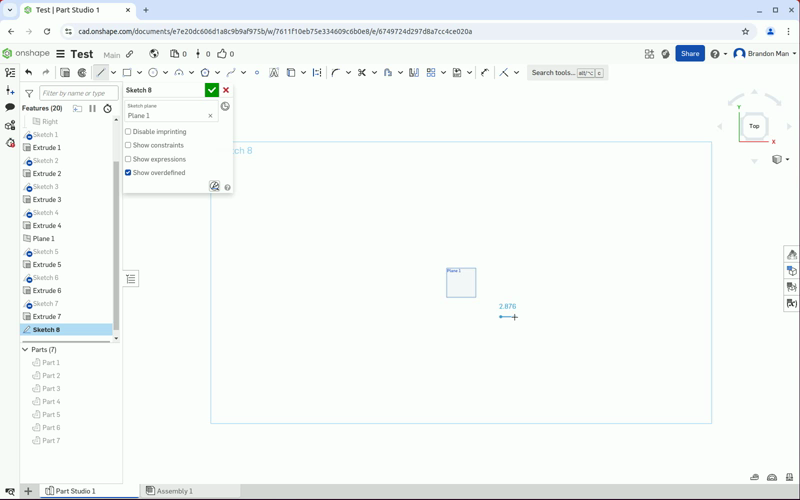
key_up(shift)
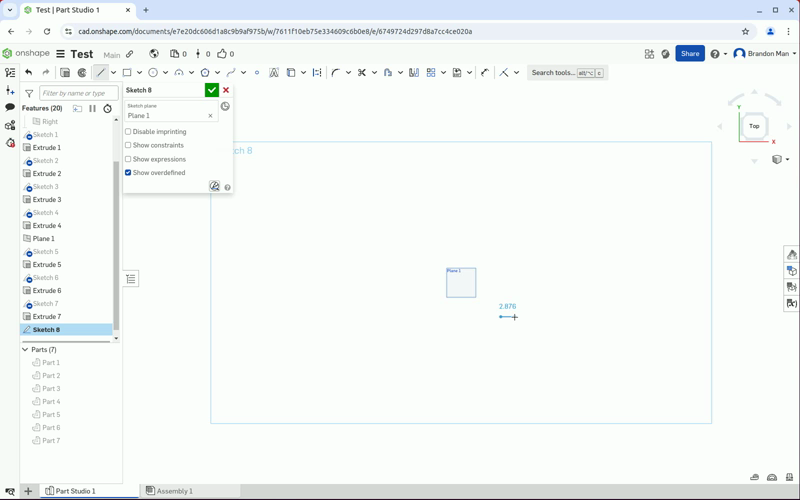
key(esc)
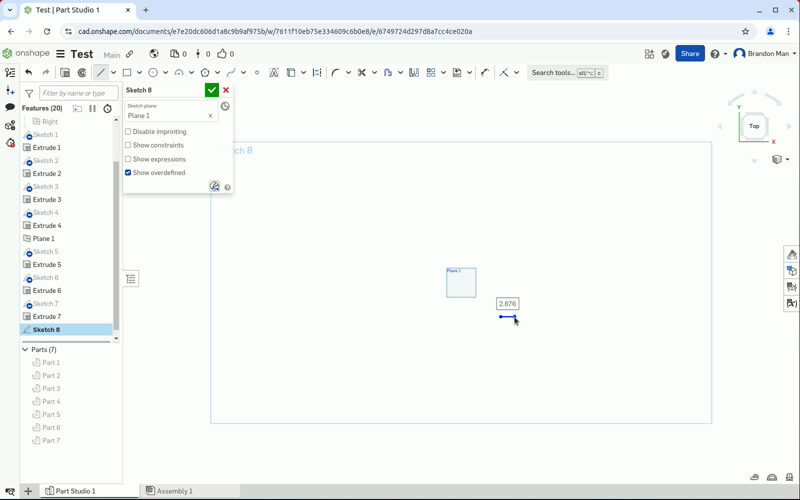
key(a)
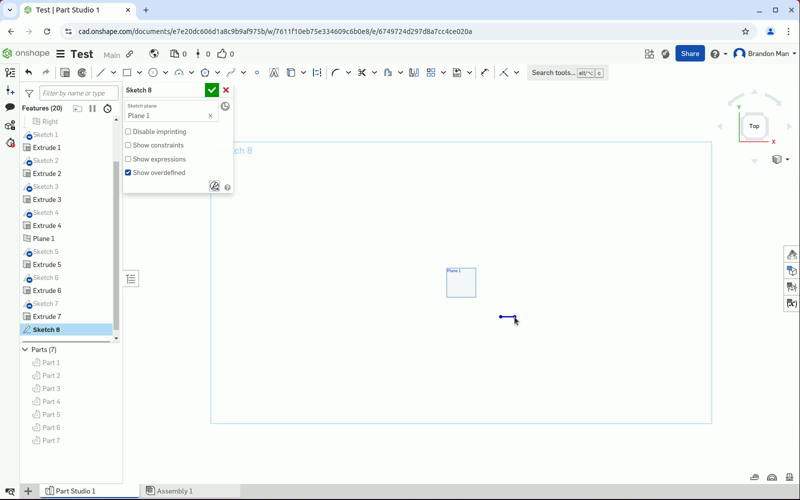
mouse_move(514, 316)
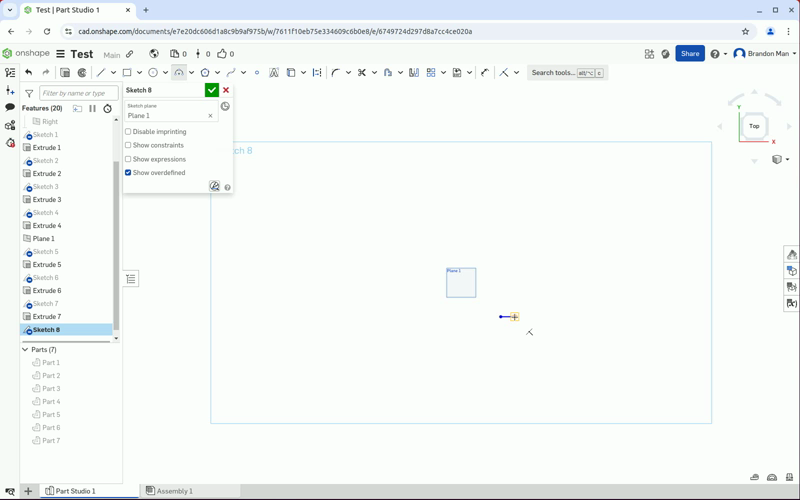
click(514, 316)
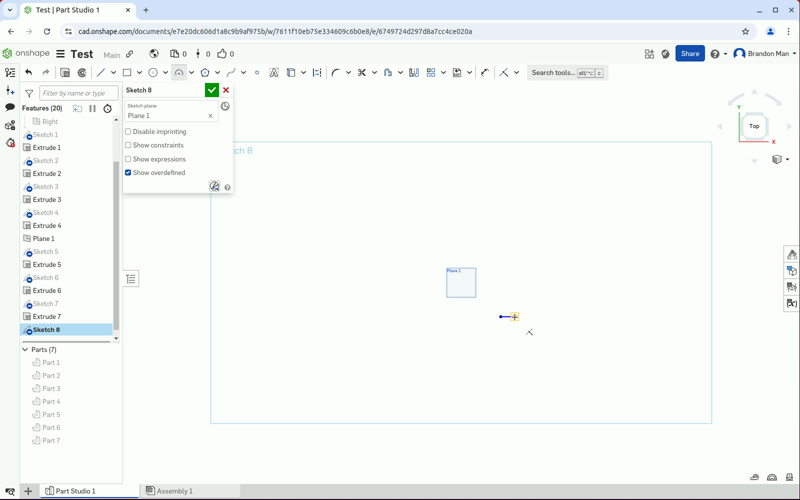
mouse_move(500, 316)
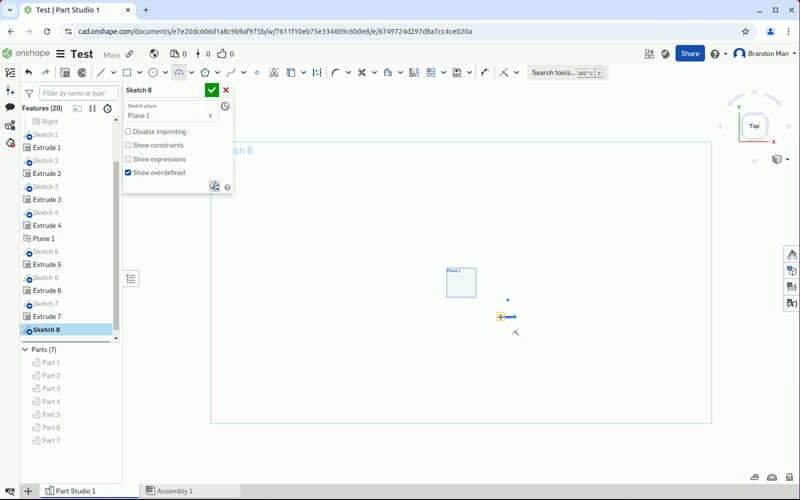
click(500, 316)
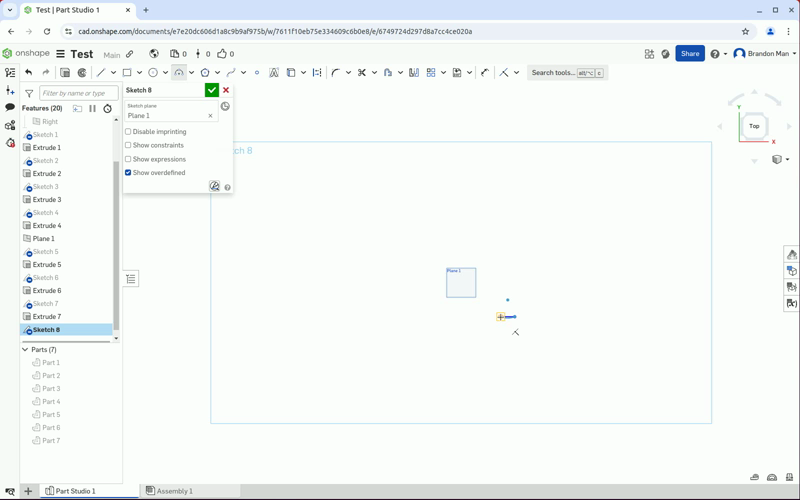
key_down(shift)
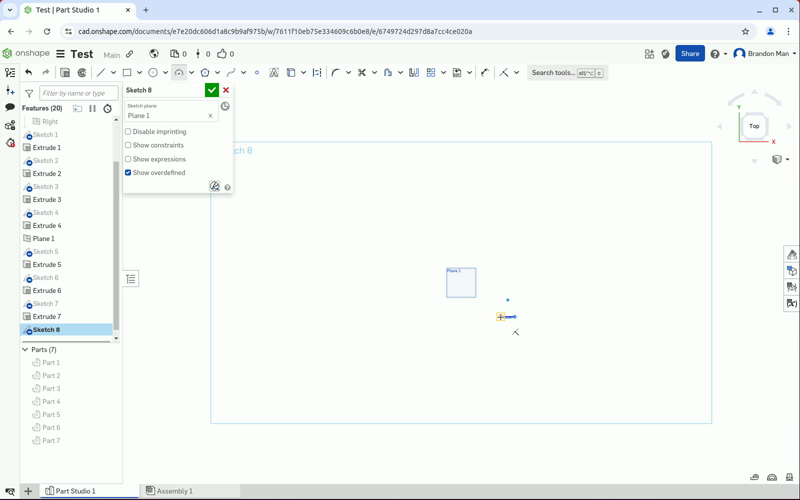
mouse_move(507, 309)
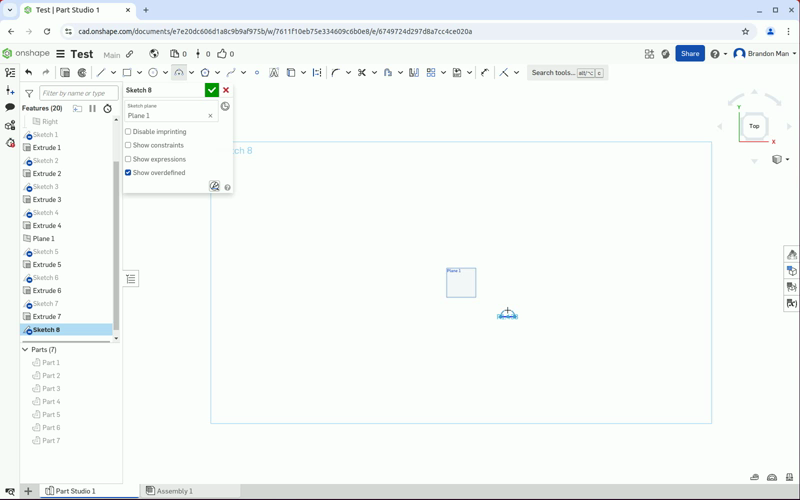
click(507, 309)
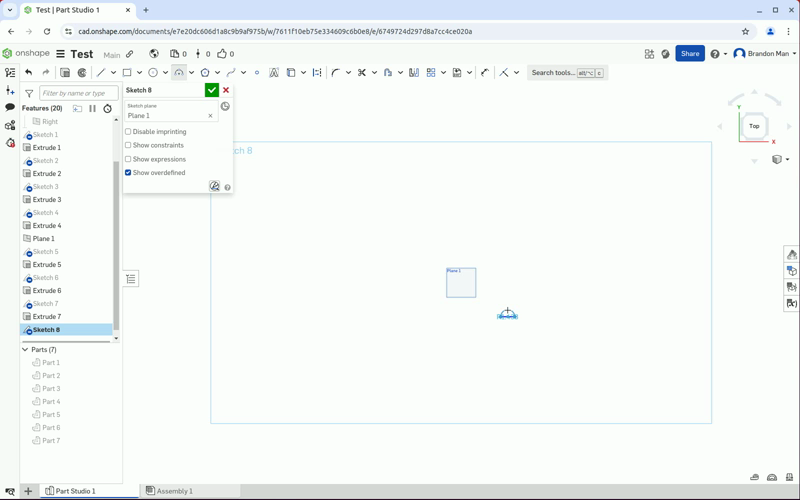
key_up(shift)
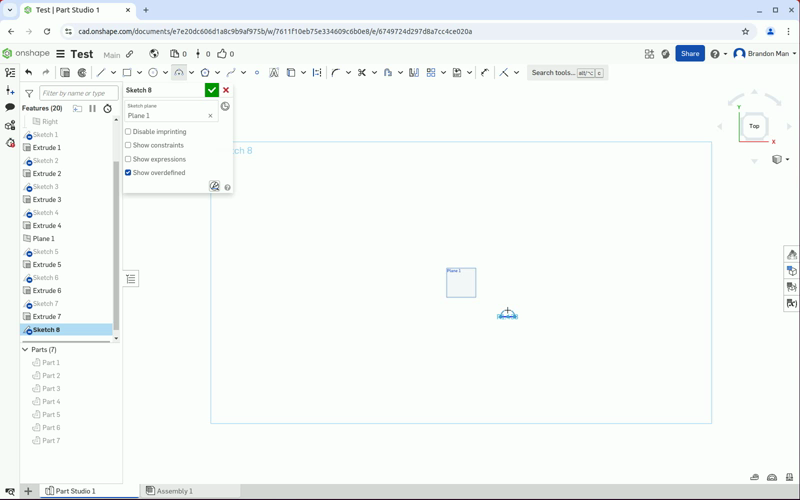
key(esc)
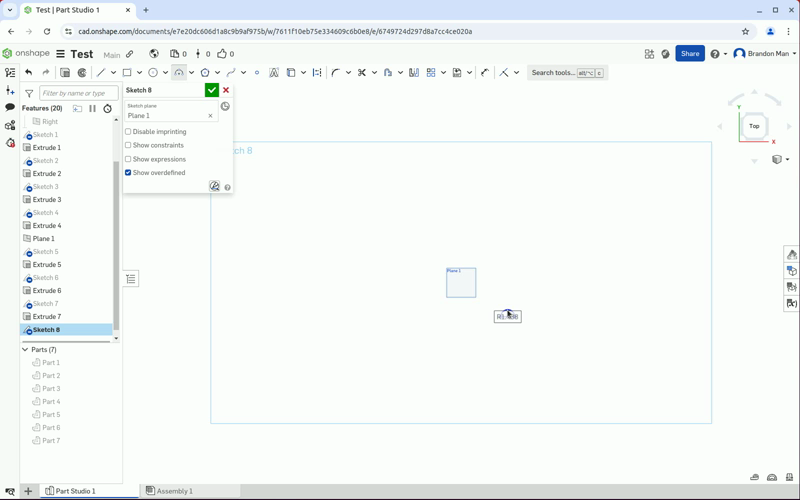
mouse_move(504, 315)
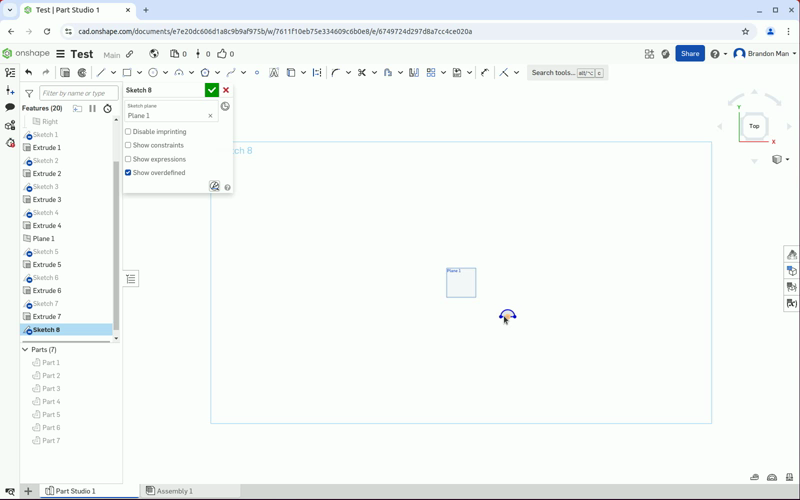
scroll(6)
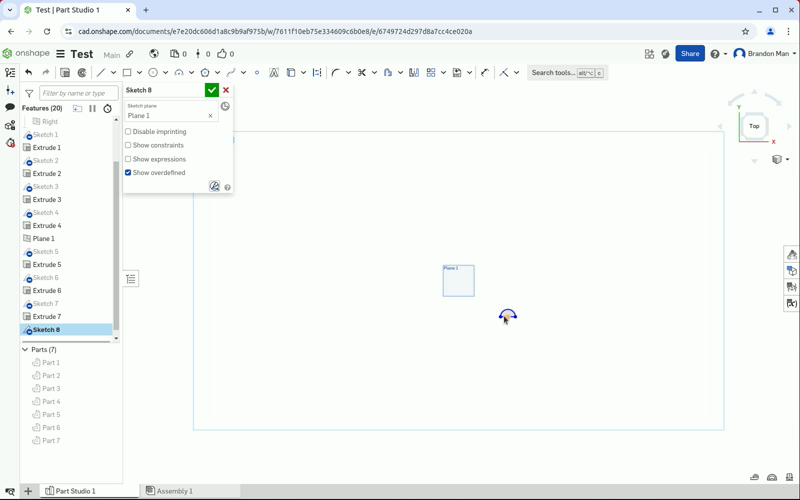
scroll(6)
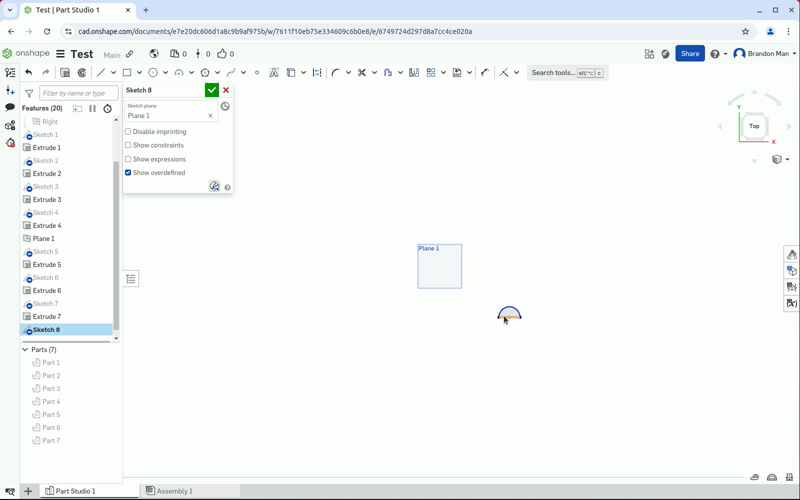
scroll(6)
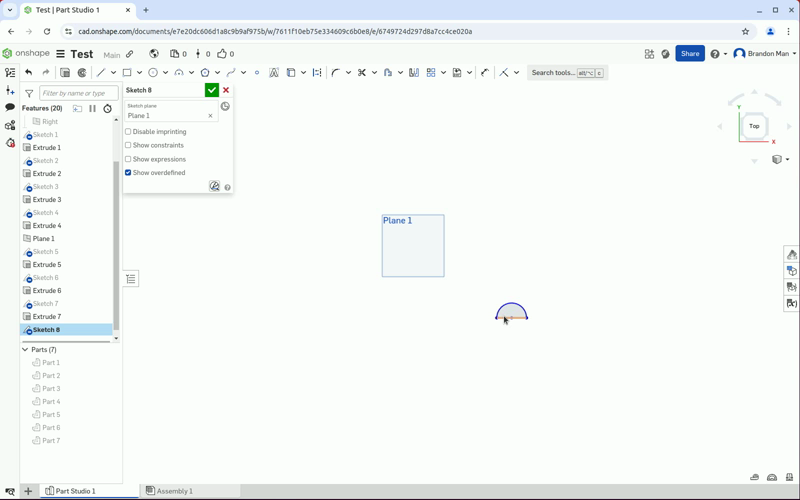
scroll(6)
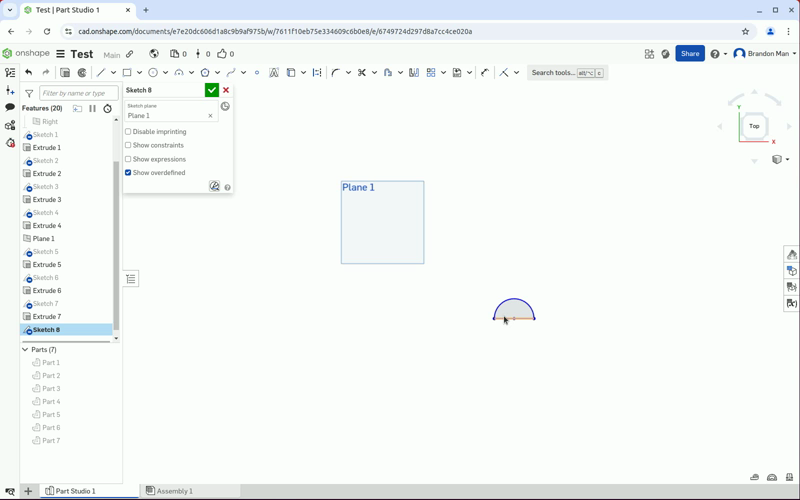
scroll(6)
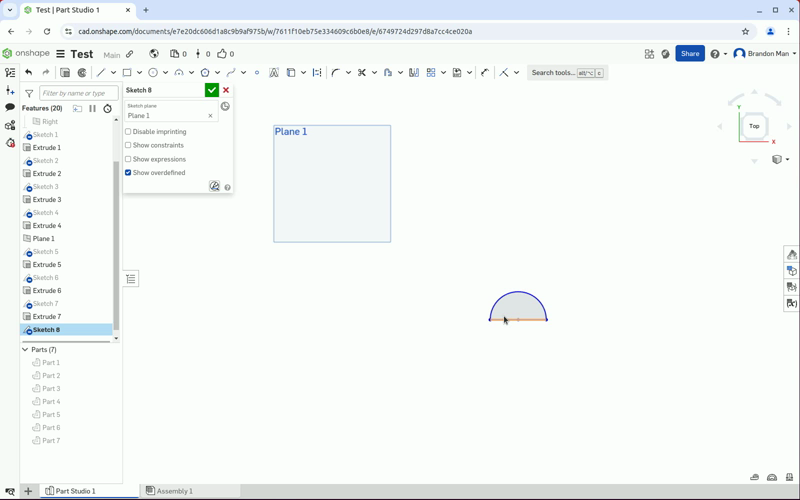
scroll(6)
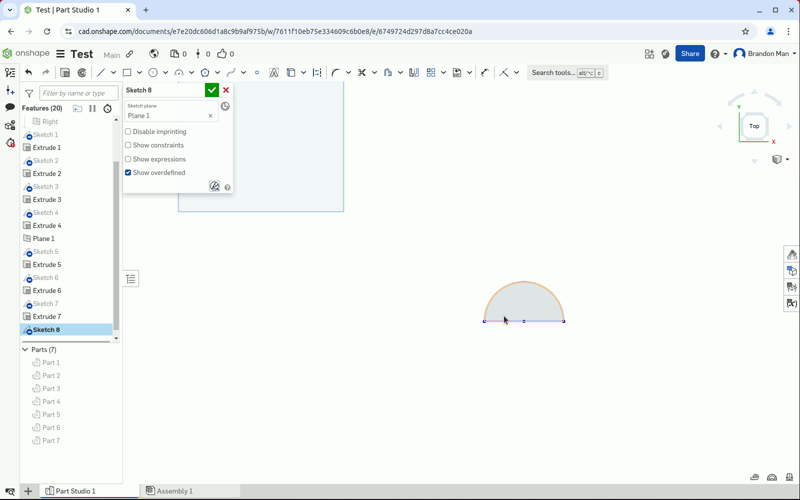
scroll(6)
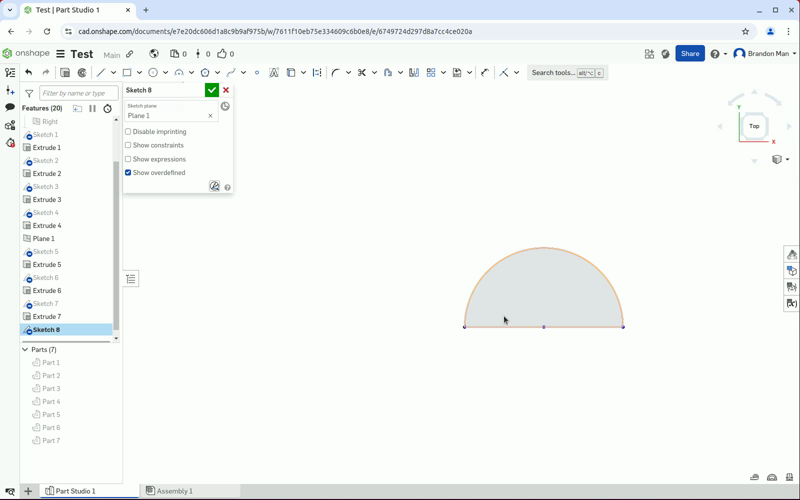
click(504, 315)
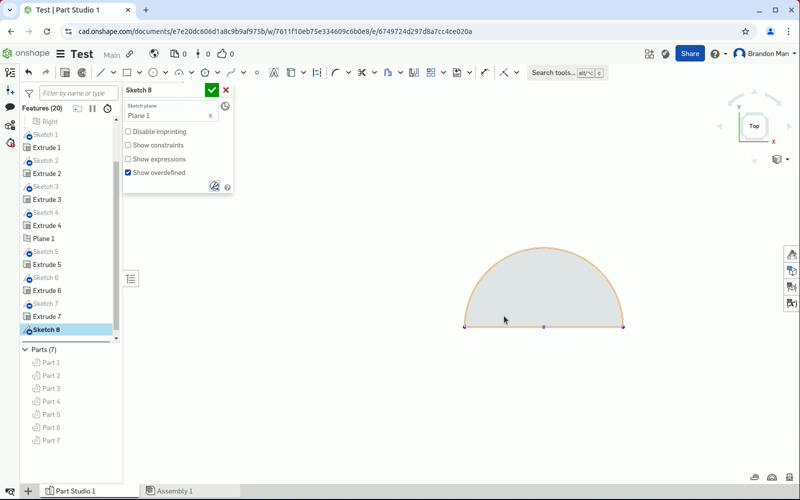
scroll(-6)
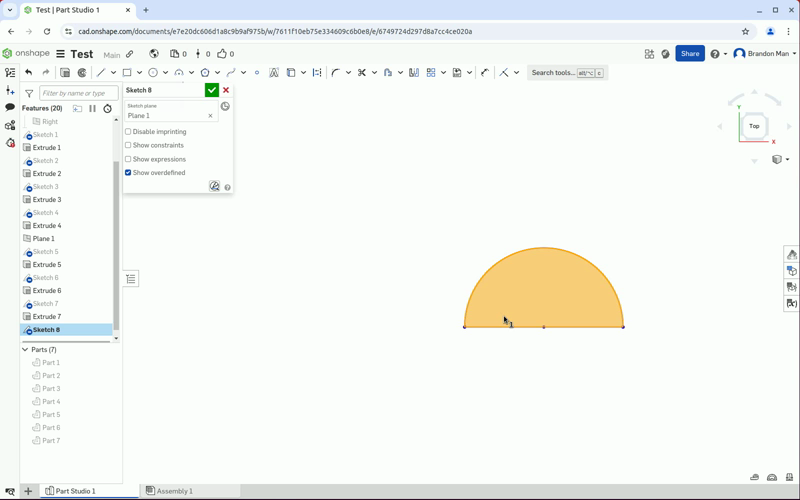
scroll(-6)
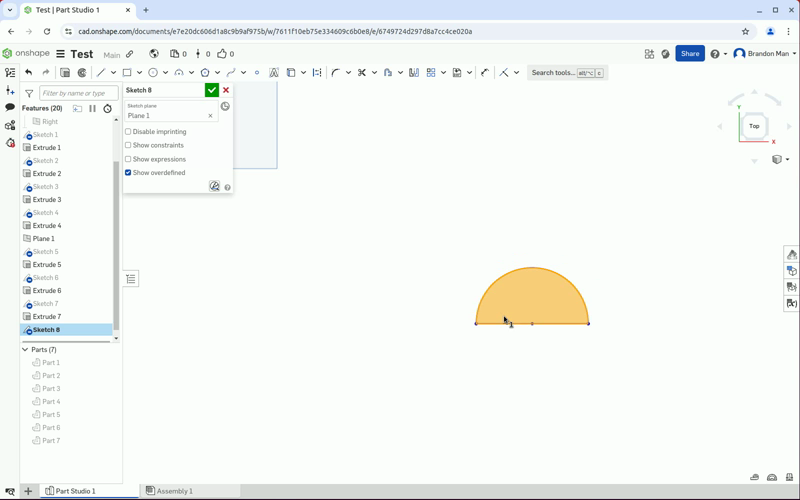
scroll(-6)
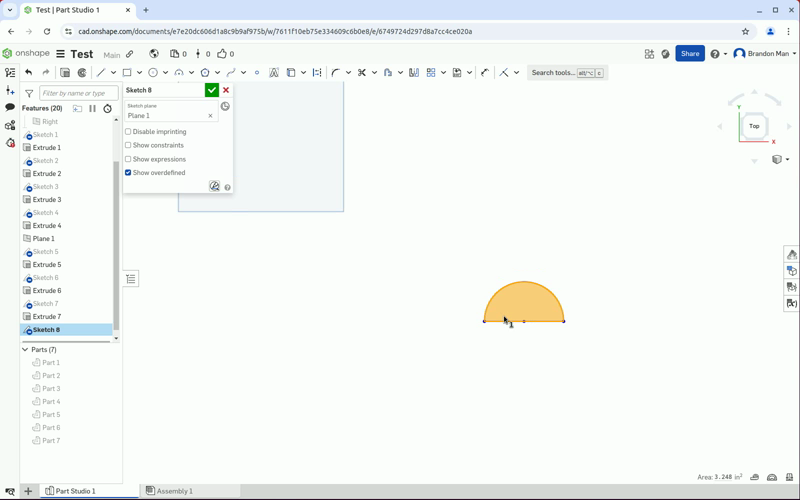
scroll(-6)
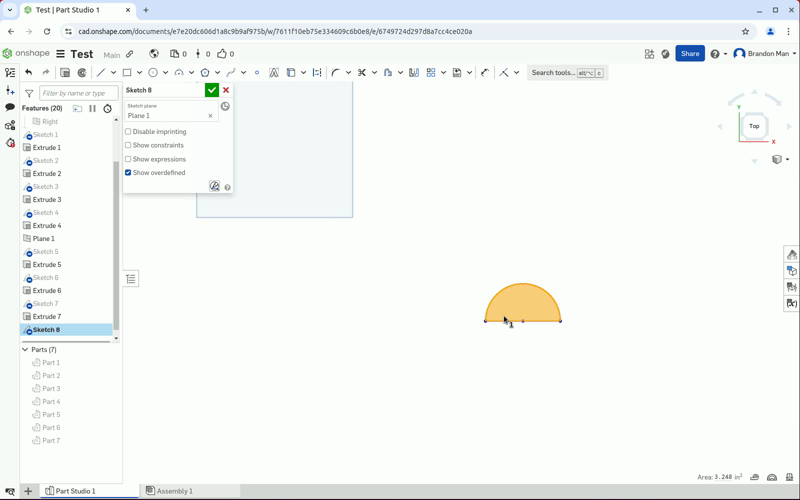
scroll(-6)
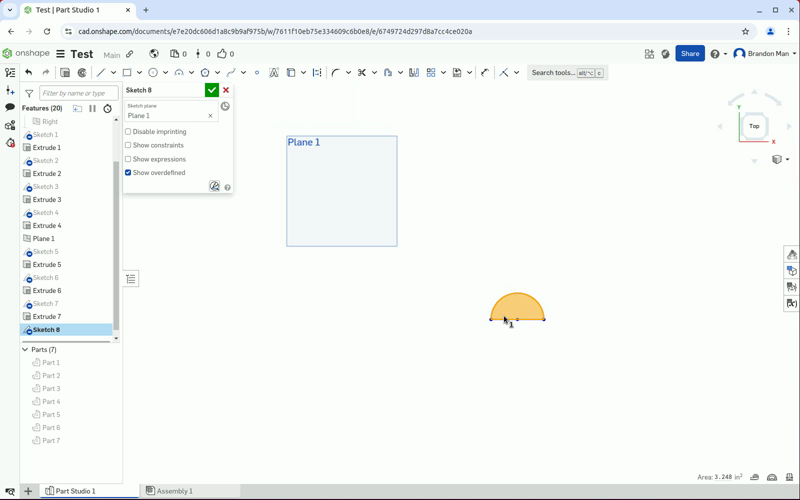
scroll(-6)
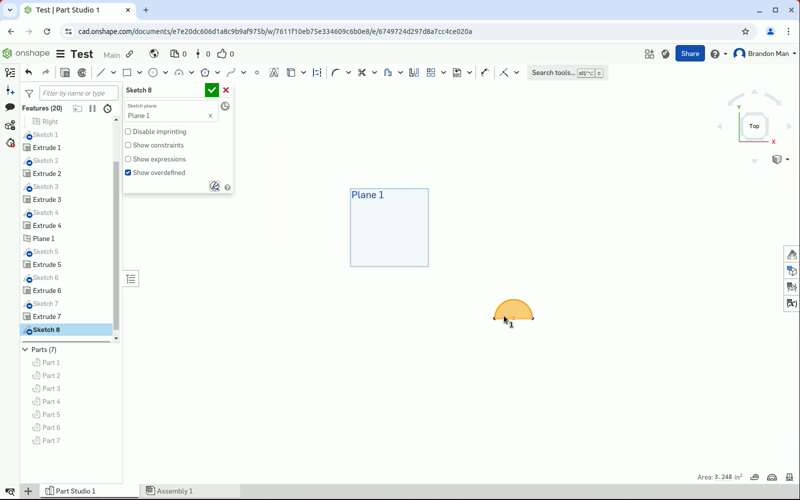
scroll(-6)
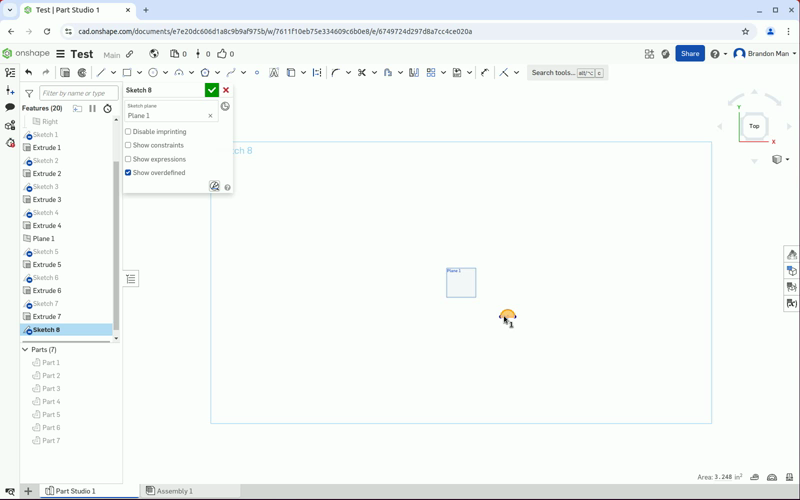
mouse_move(73, 352)
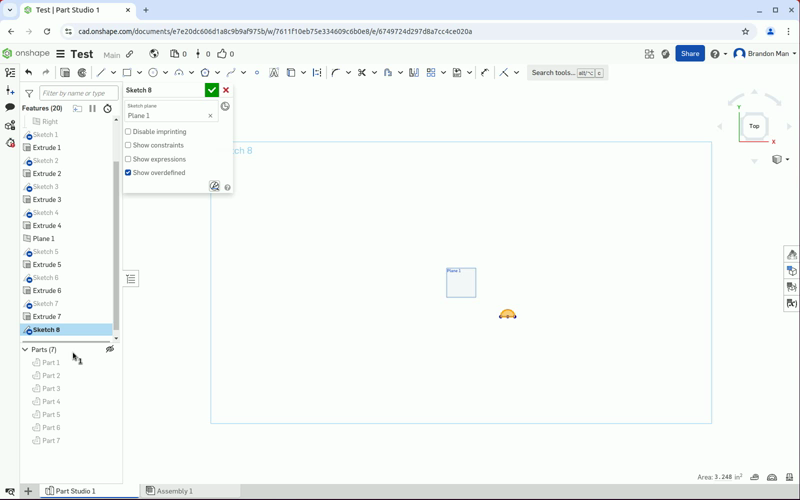
key(shift+y)
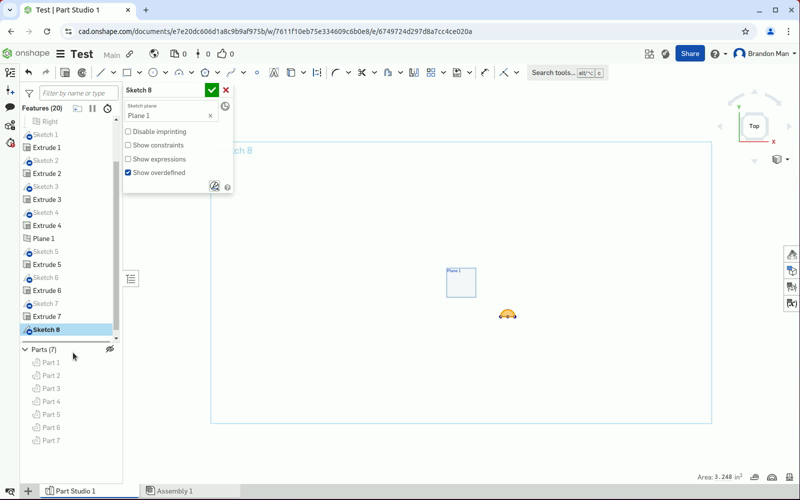
key(shift+e)
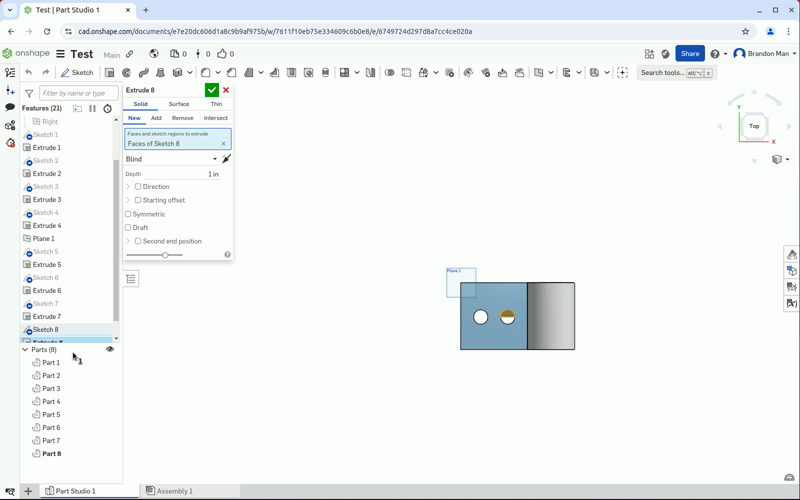
mouse_move(143, 106)
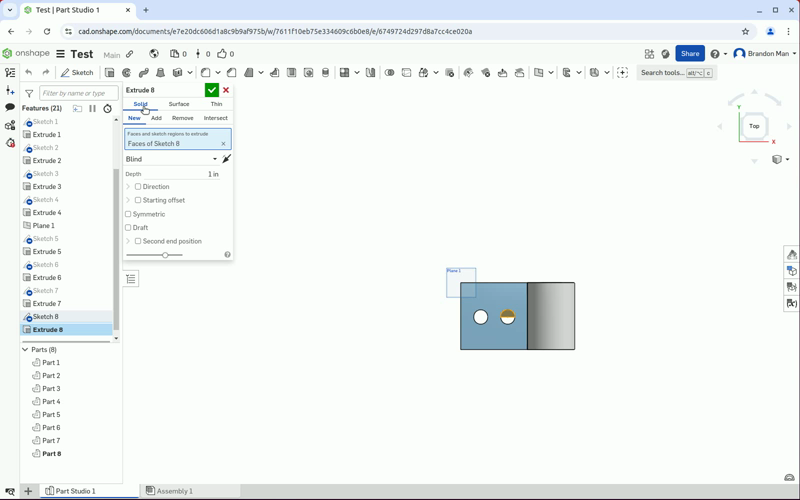
click(143, 106)
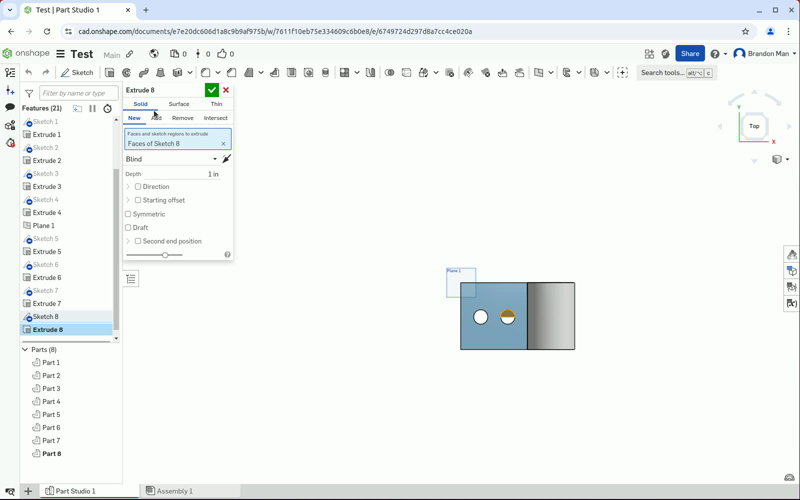
mouse_move(186, 120)
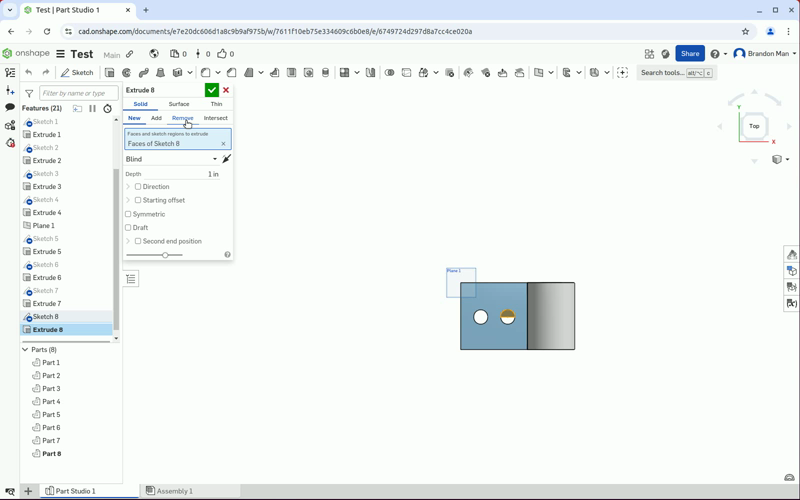
click(186, 120)
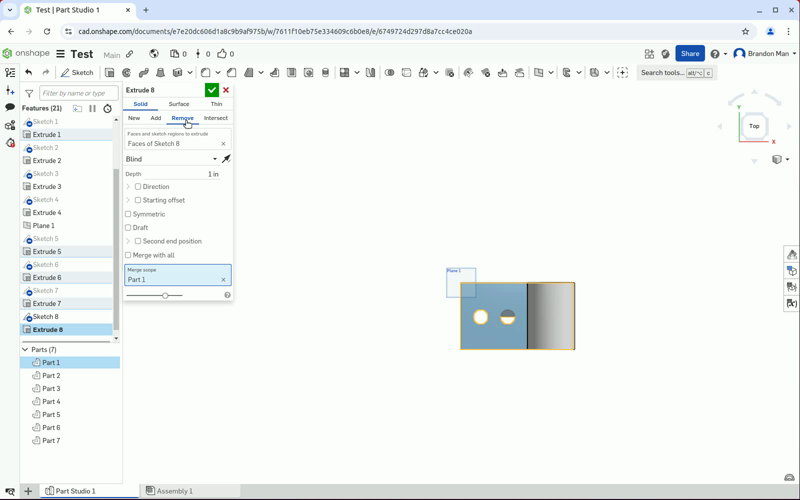
key(tab, 4)
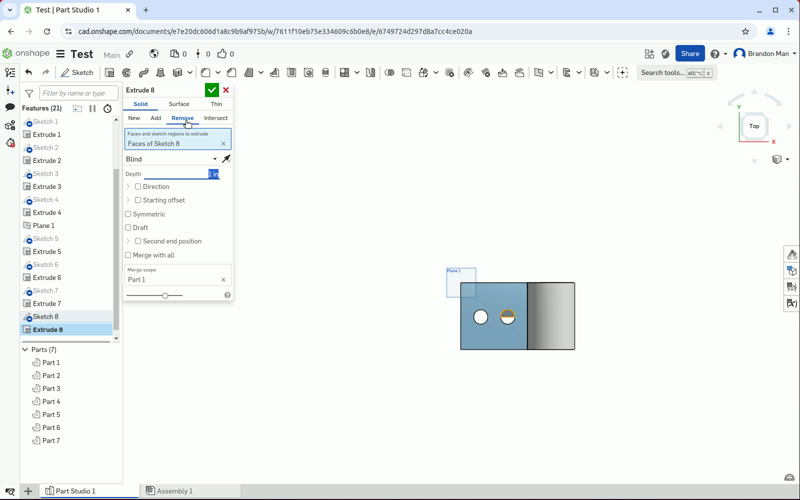
text(13.721)
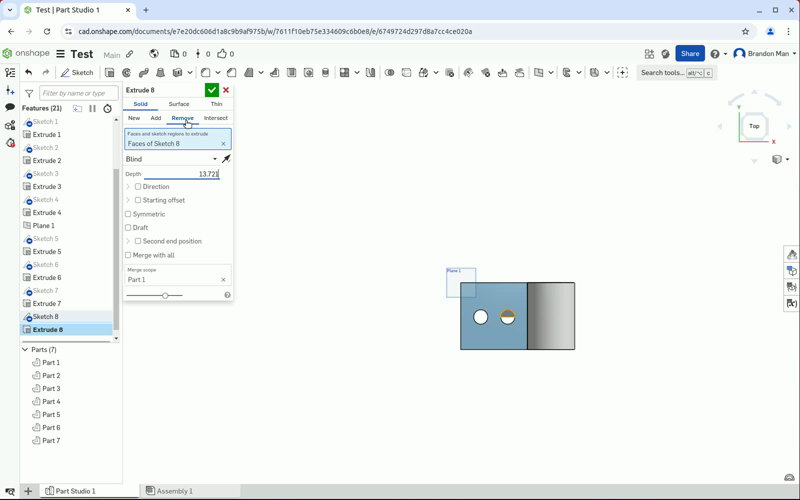
key(tab, 6)
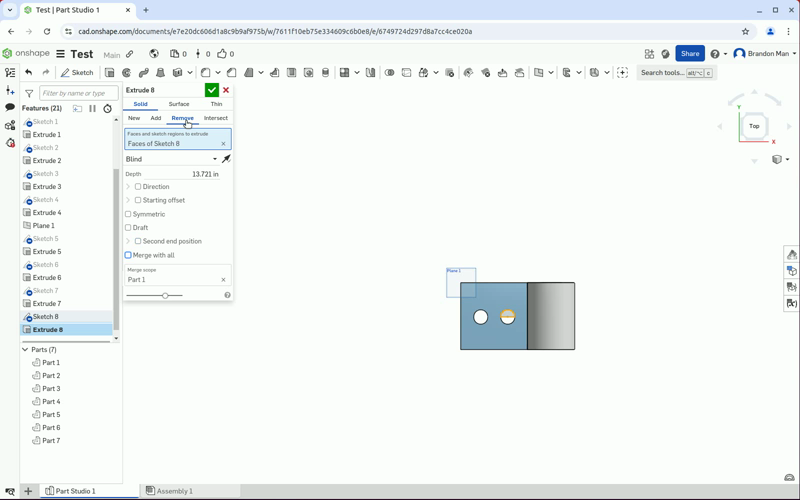
key(space)
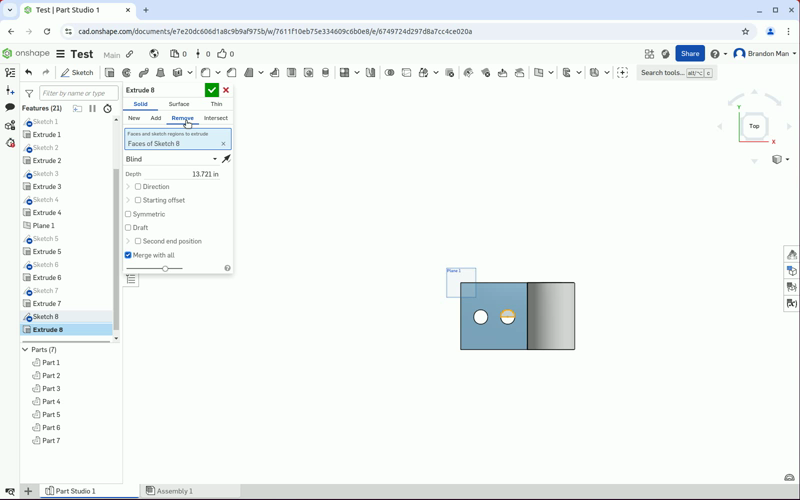
key(enter)
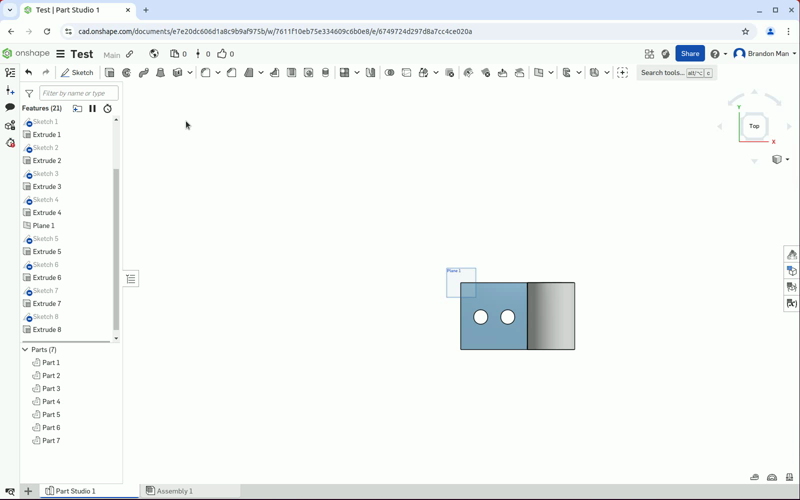
key(shift+h)
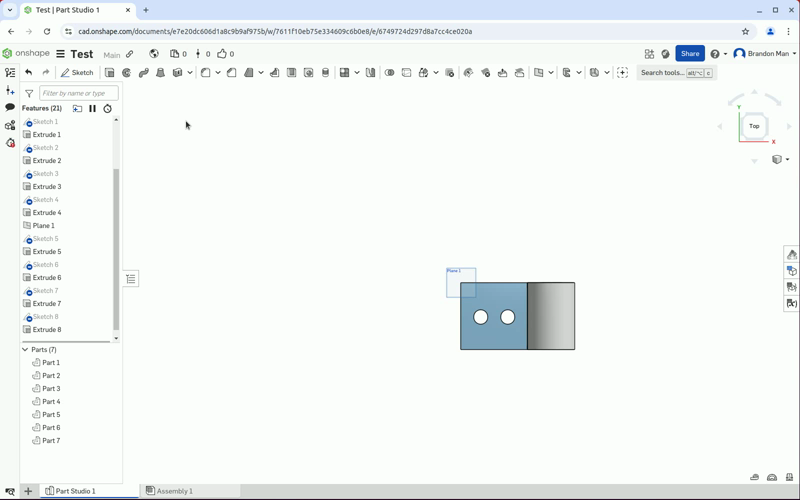
key(shift+h)
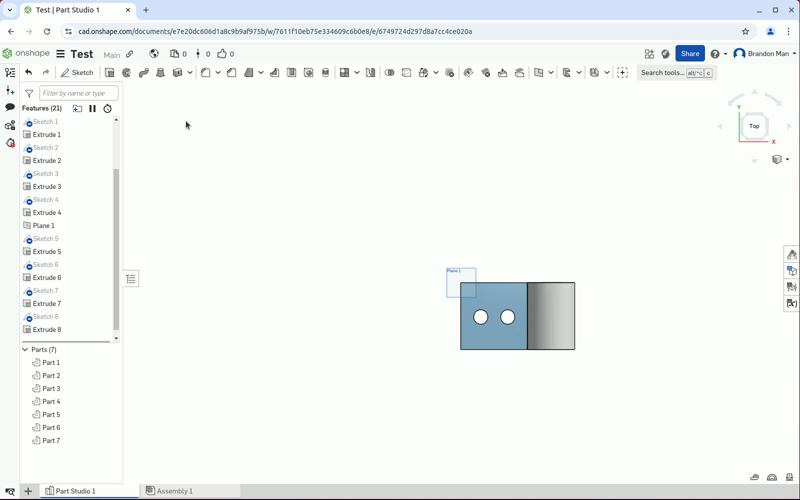
mouse_move(69, 124)
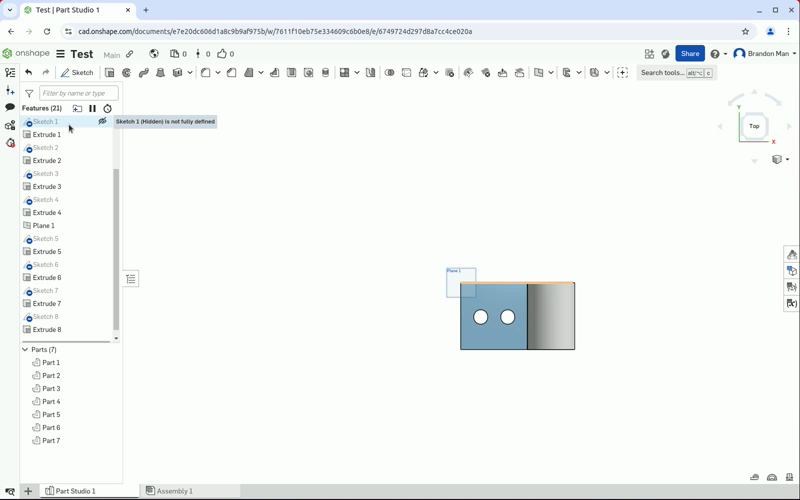
click(69, 124)
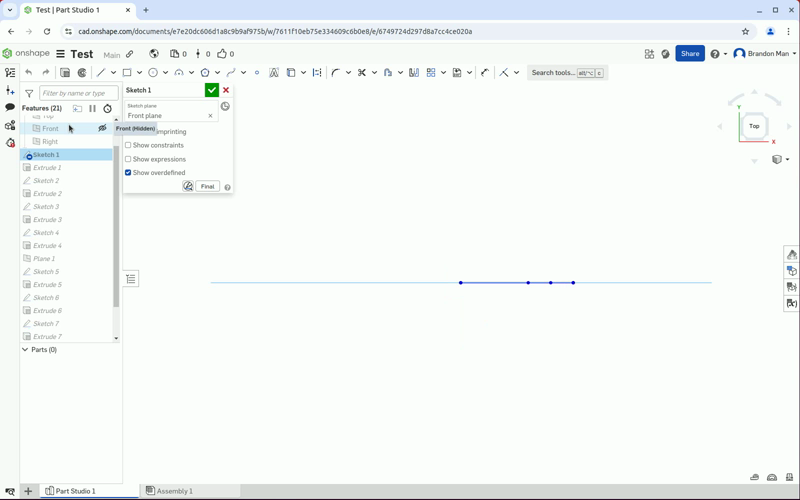
mouse_move(229, 92)
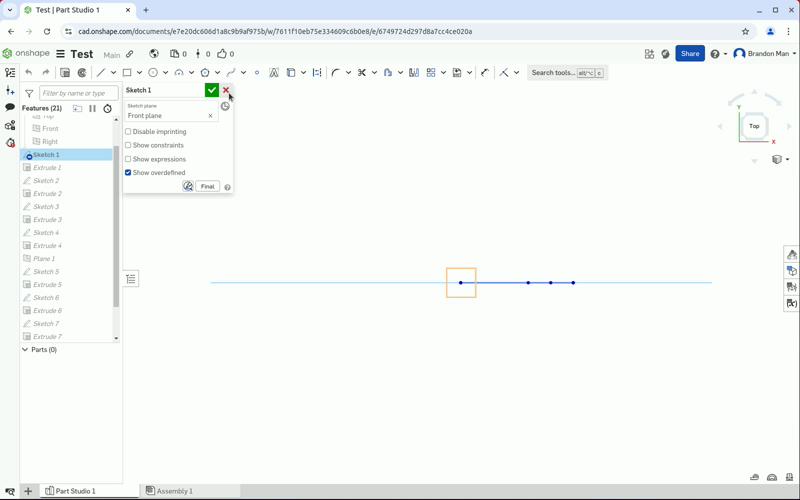
click(229, 92)
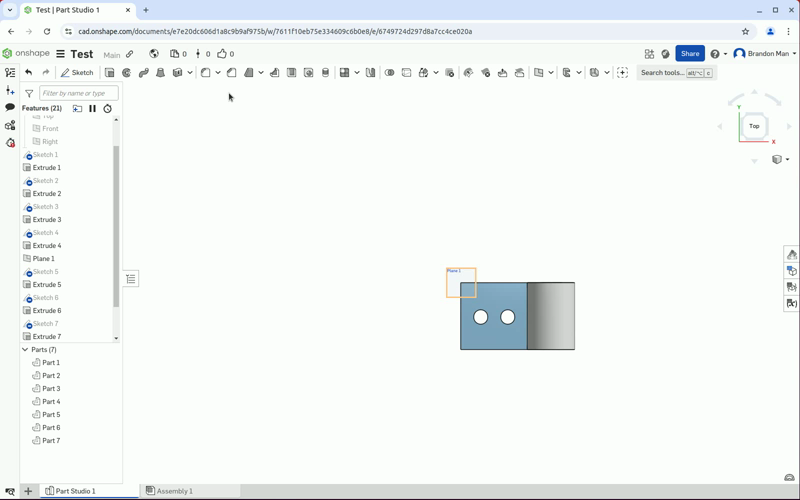
mouse_move(73, 352)
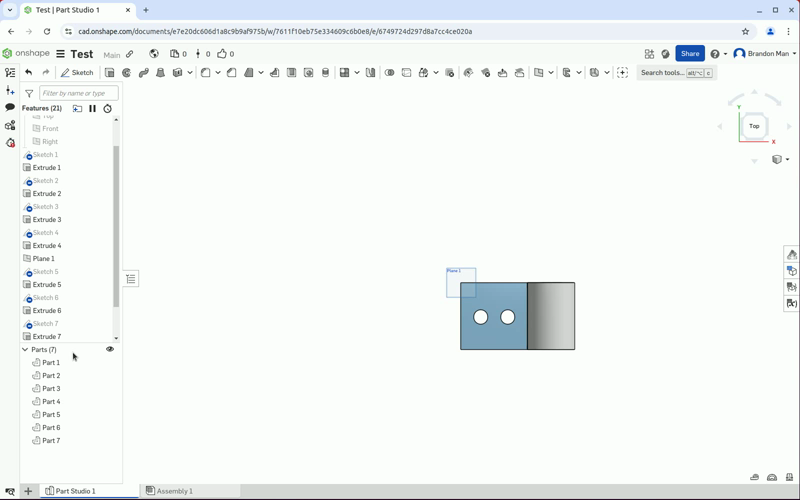
key(y)
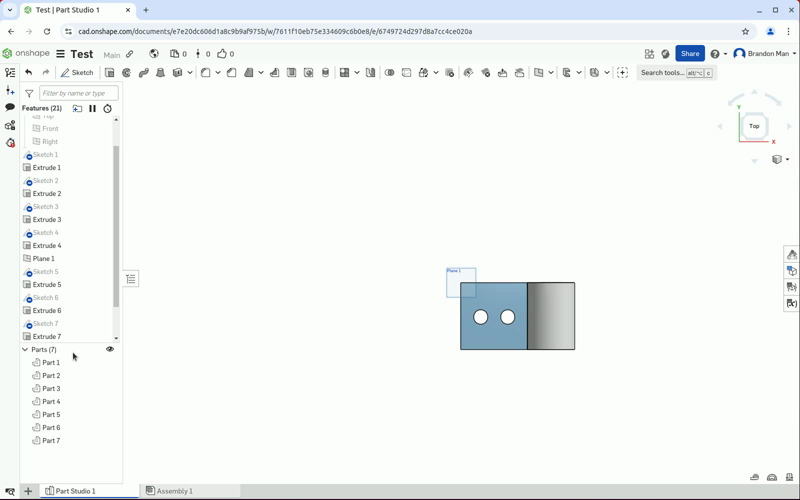
key(shift+p)
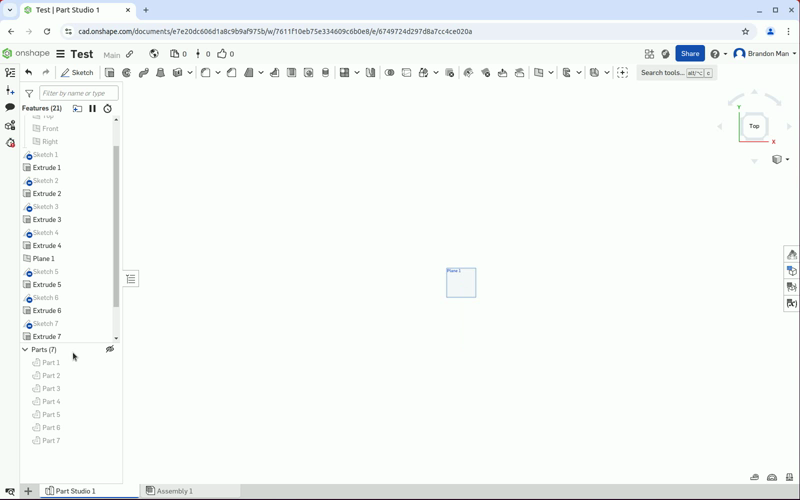
key(space)
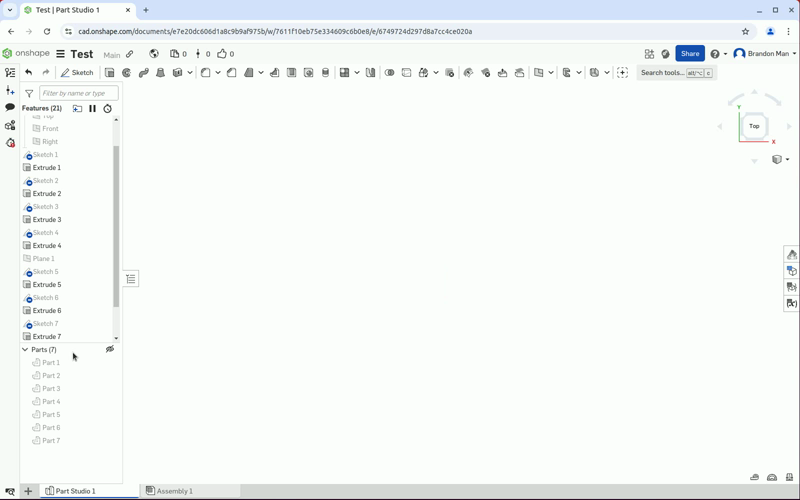
key_down(shift)
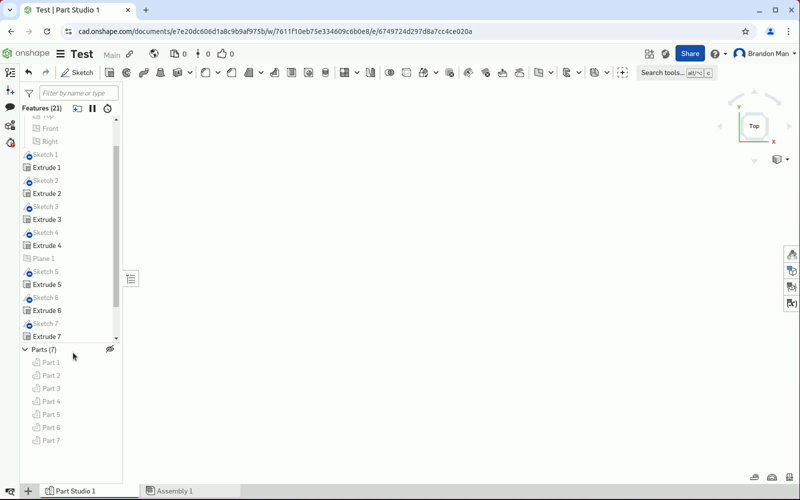
key(up)
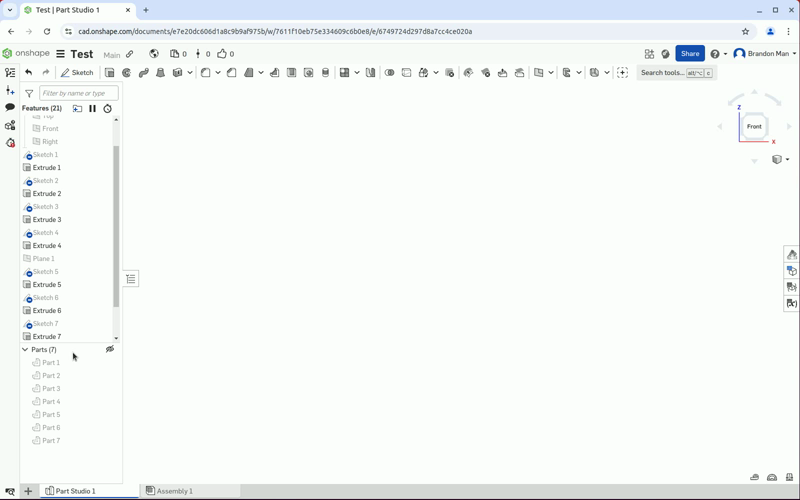
key_up(shift)
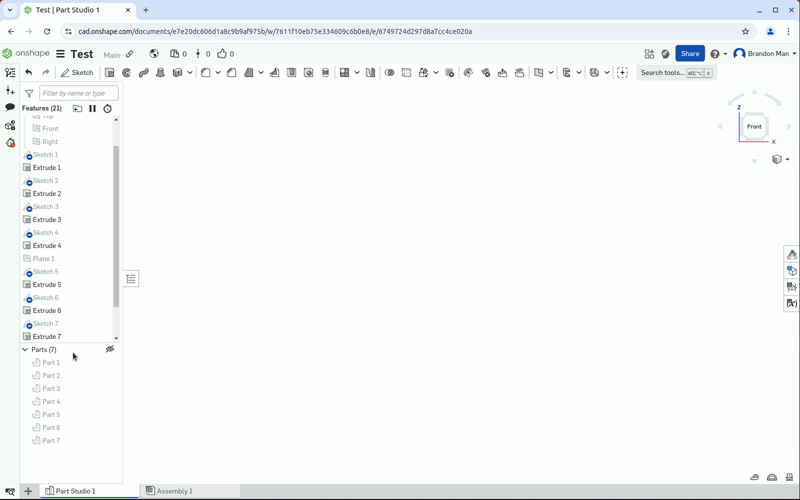
mouse_move(73, 352)
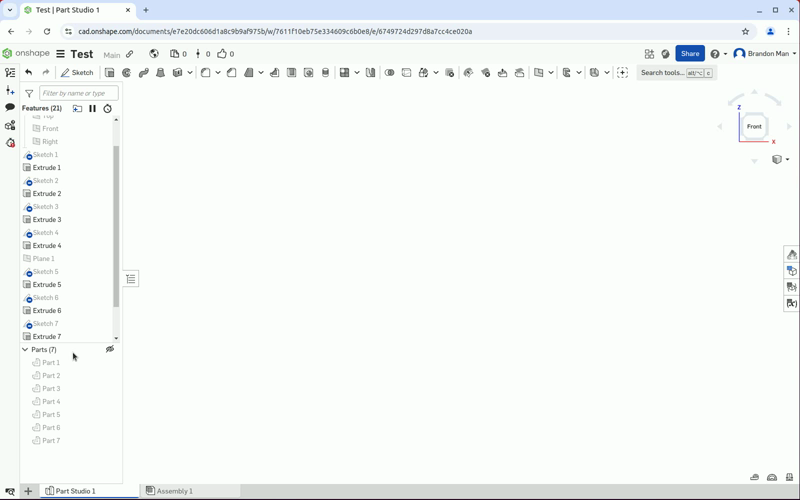
key(shift+y)
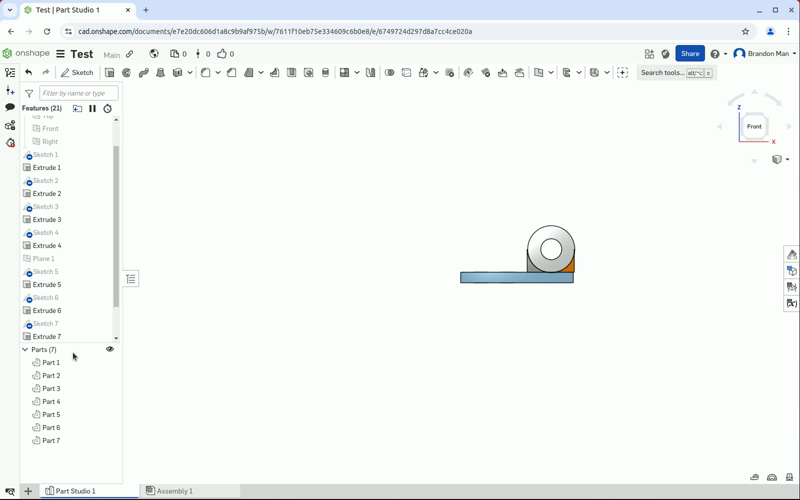
mouse_move(541, 75)
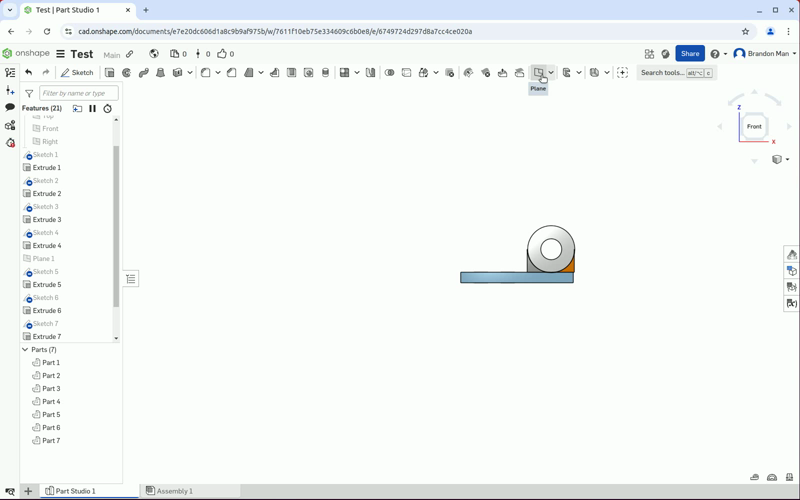
click(541, 75)
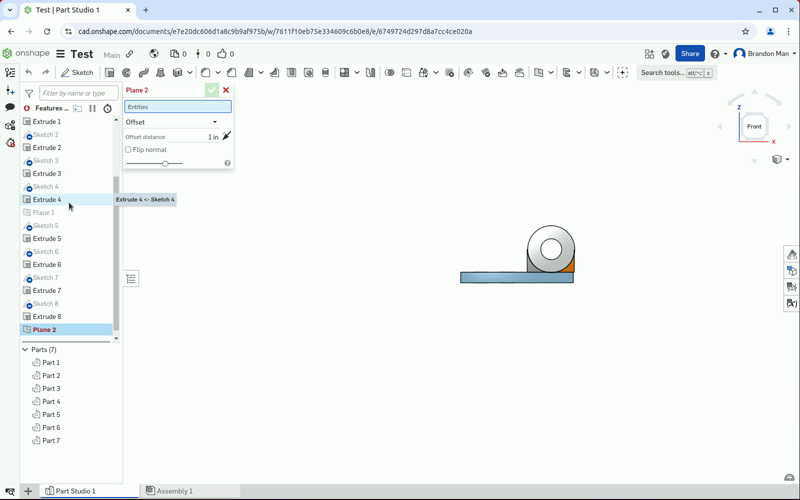
scroll(3)
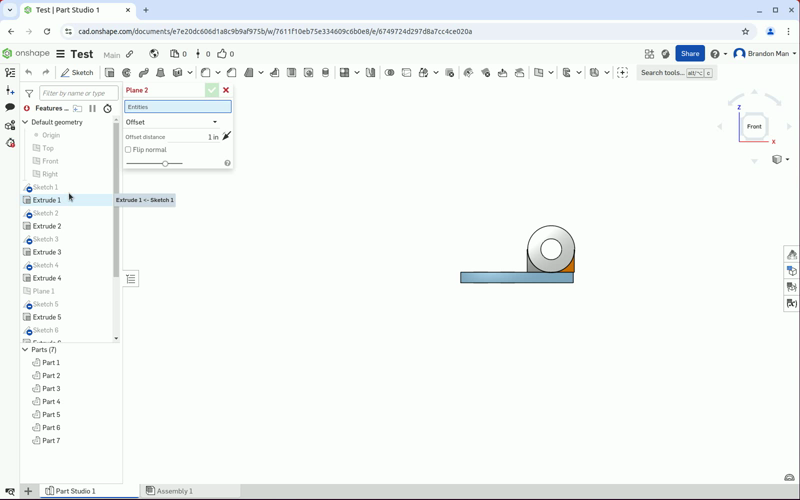
mouse_move(69, 163)
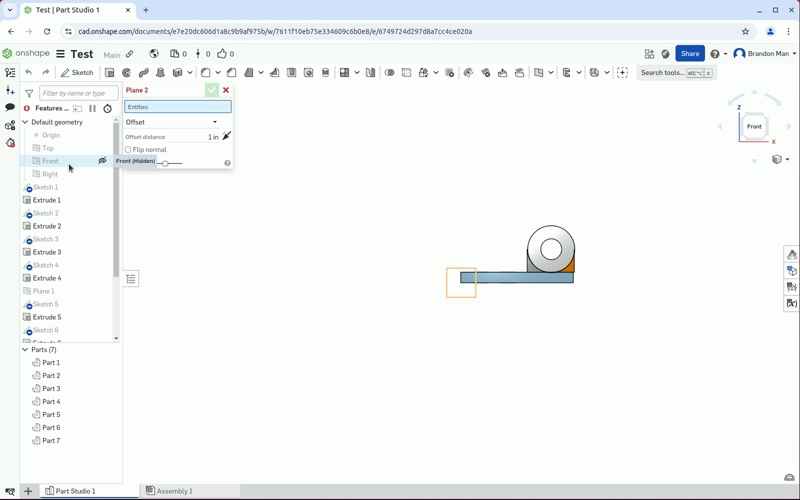
click(69, 163)
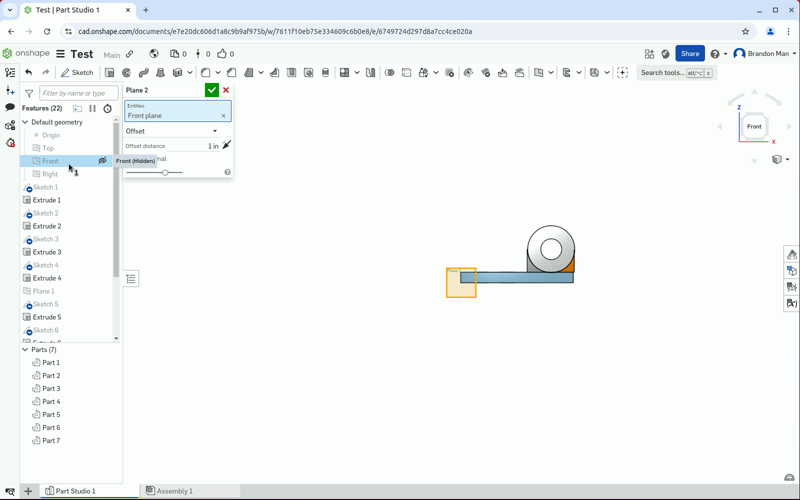
key(tab, 2)
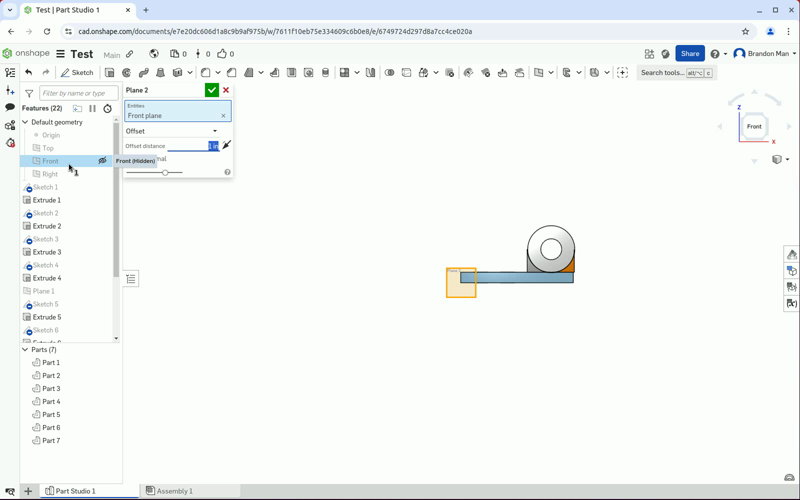
text(13.711)
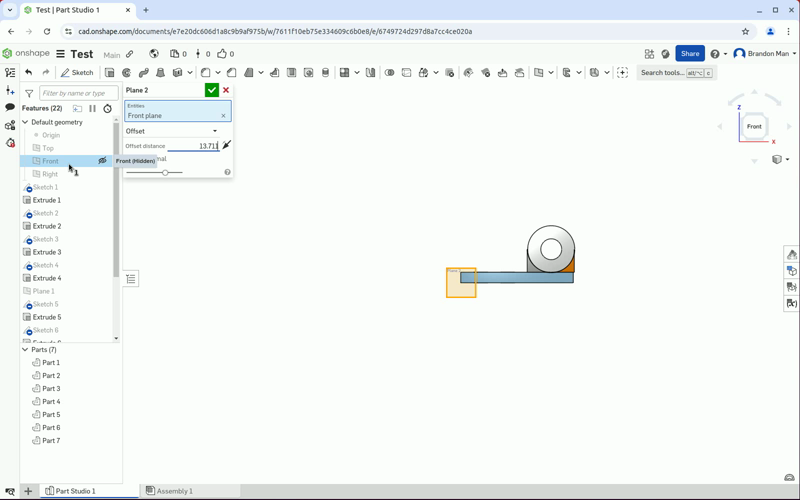
key(enter, 2)
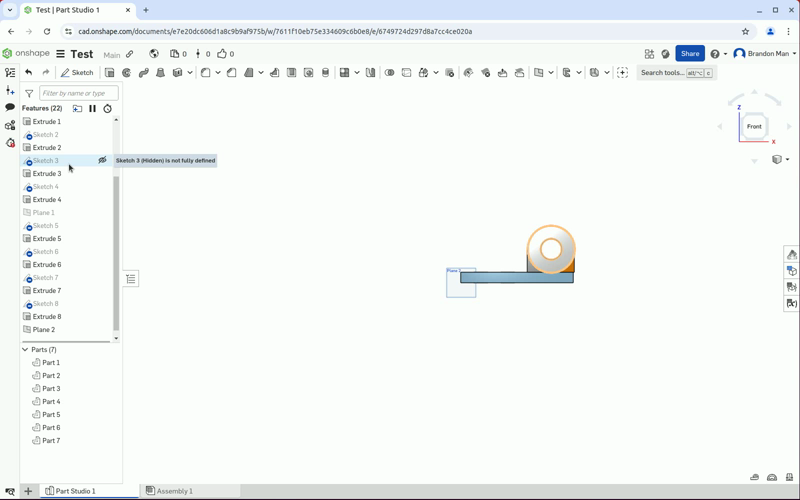
key(shift+s)
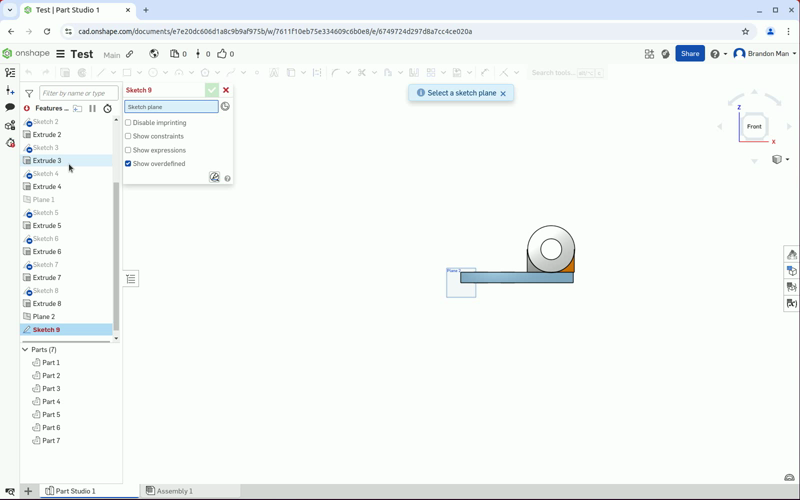
mouse_move(69, 319)
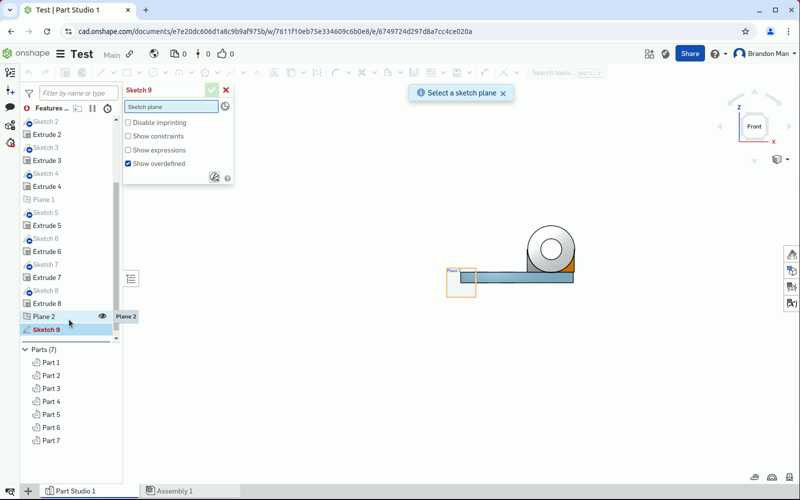
click(69, 319)
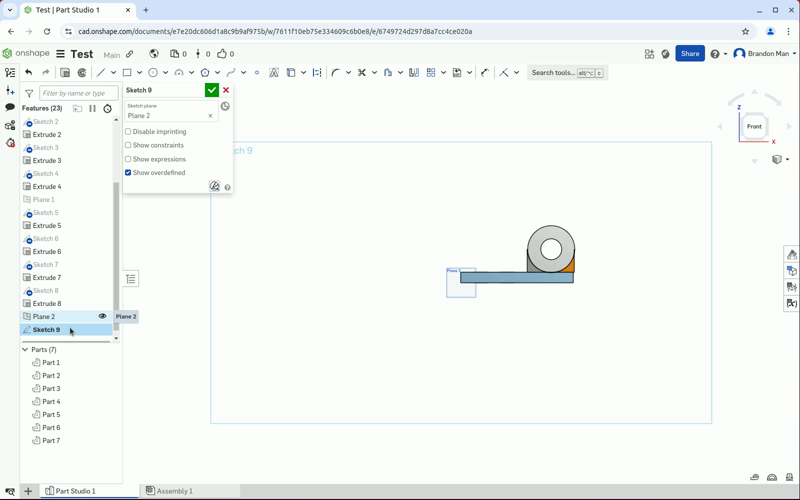
mouse_move(73, 352)
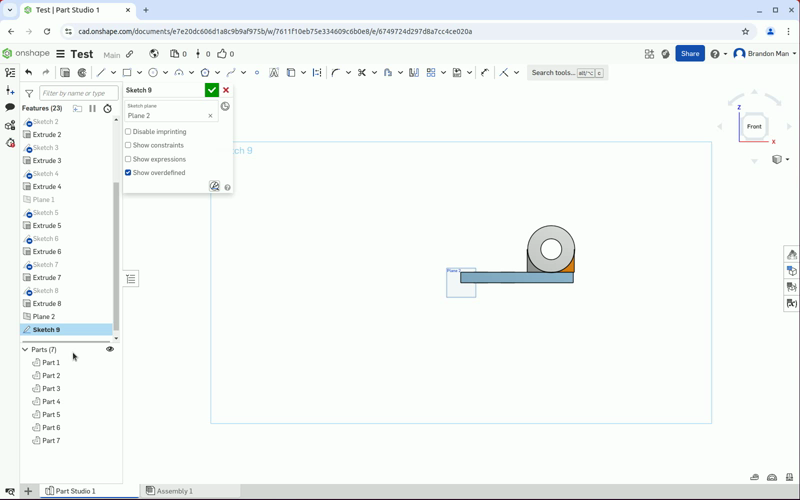
key(y)
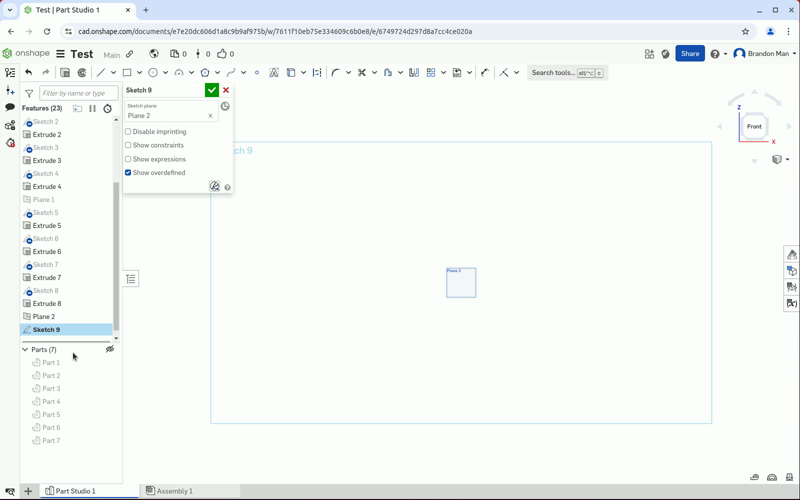
key(c)
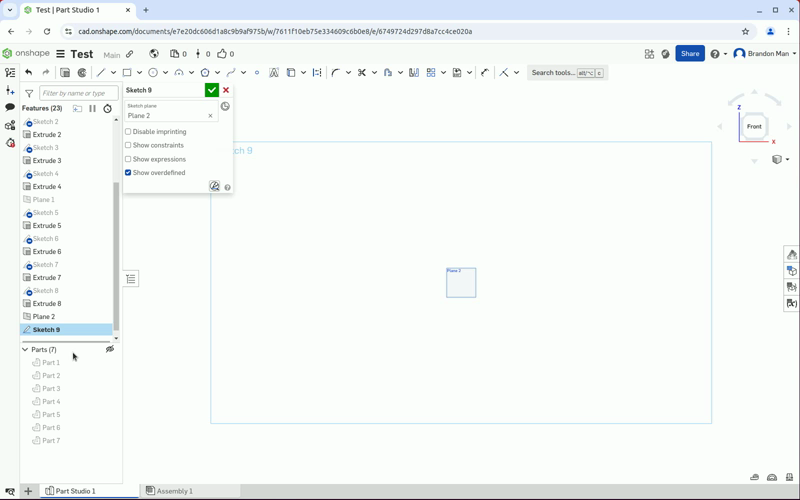
key_down(shift)
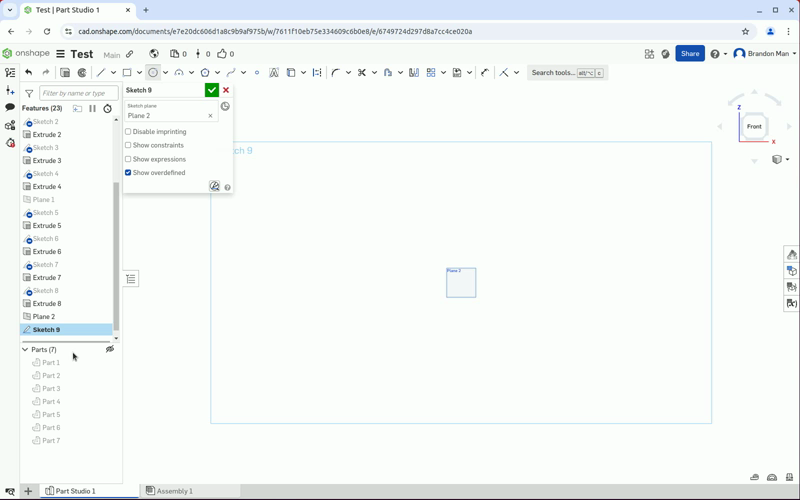
mouse_move(550, 249)
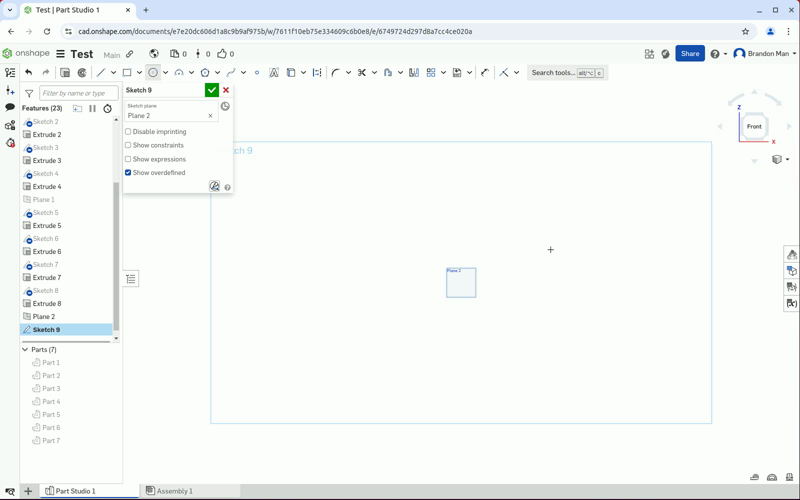
click(550, 249)
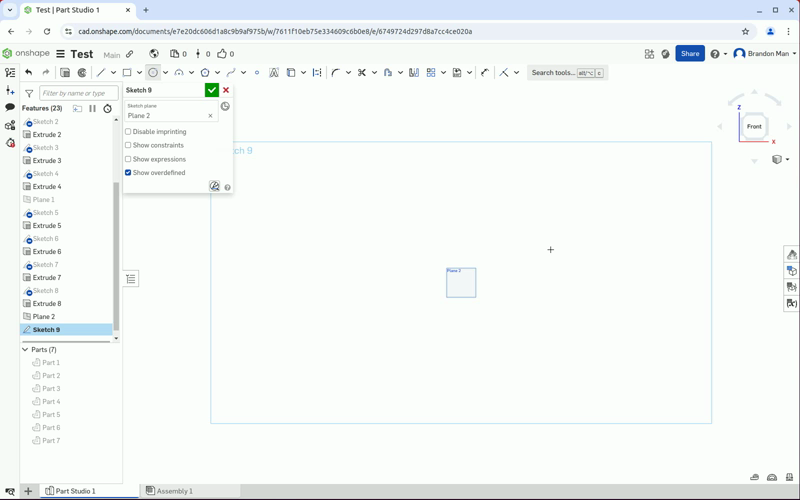
key_up(shift)
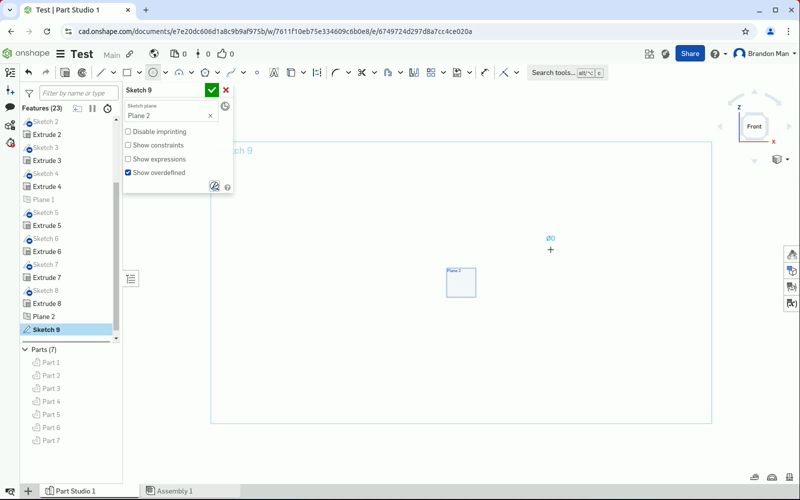
mouse_move(561, 249)
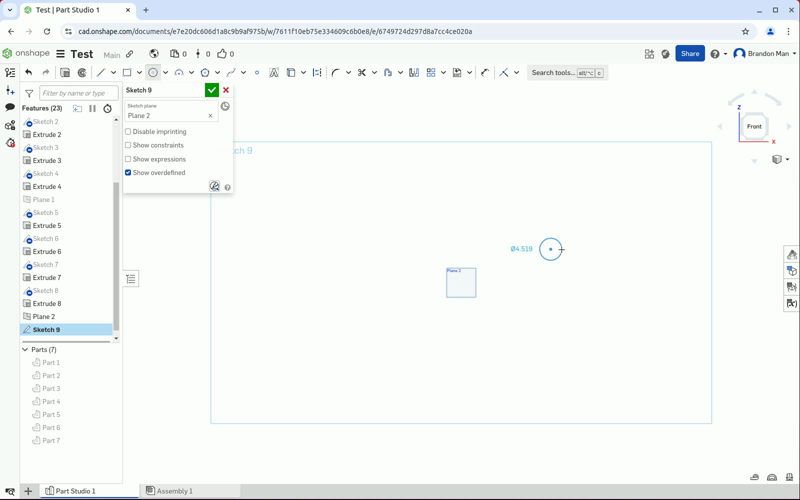
click(561, 249)
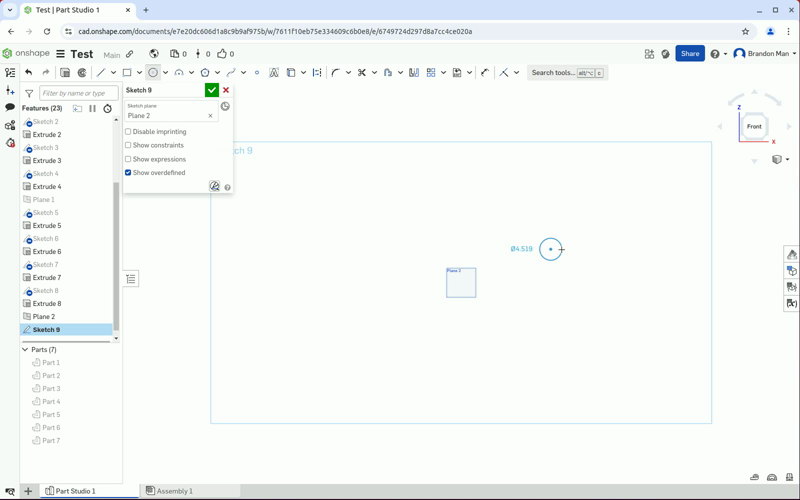
key(esc)
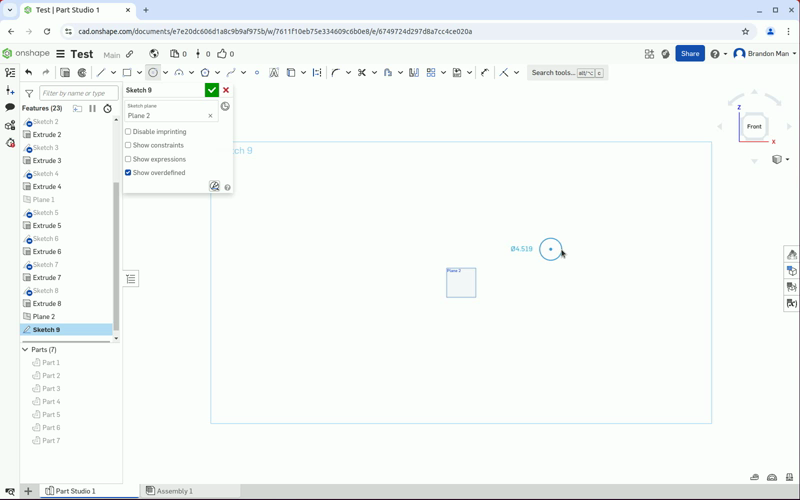
mouse_move(551, 258)
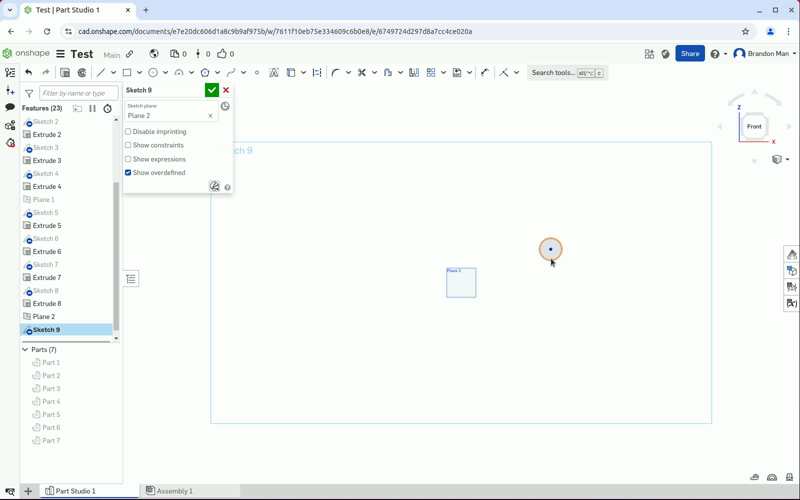
scroll(6)
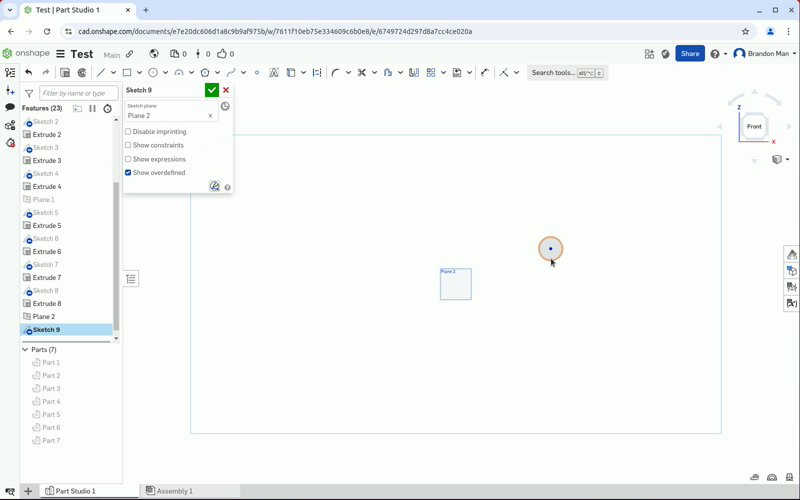
scroll(6)
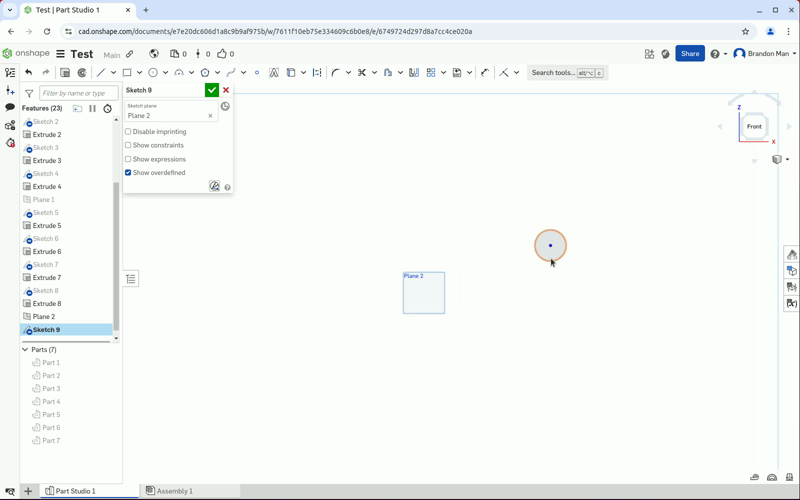
scroll(6)
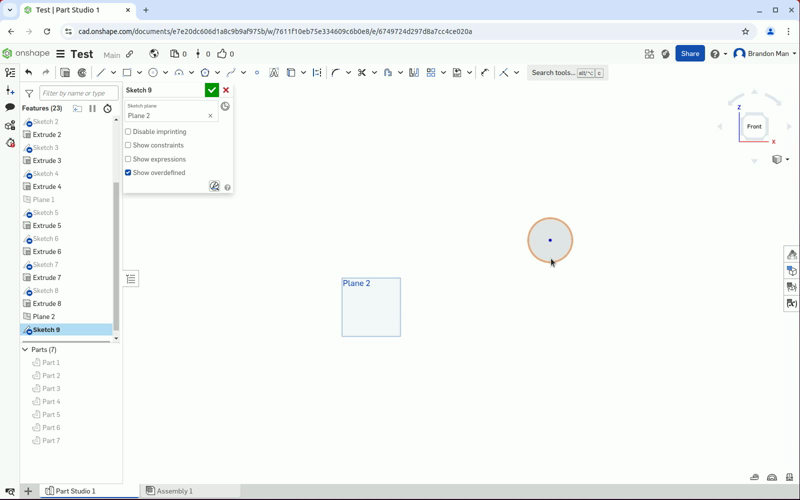
scroll(6)
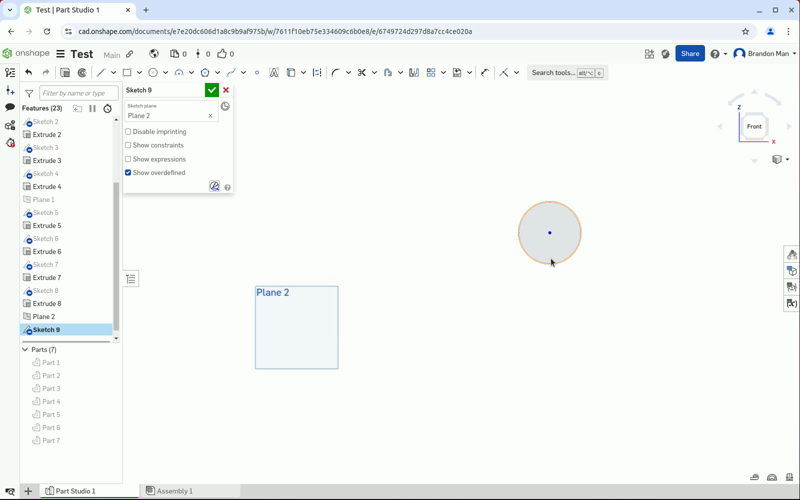
scroll(6)
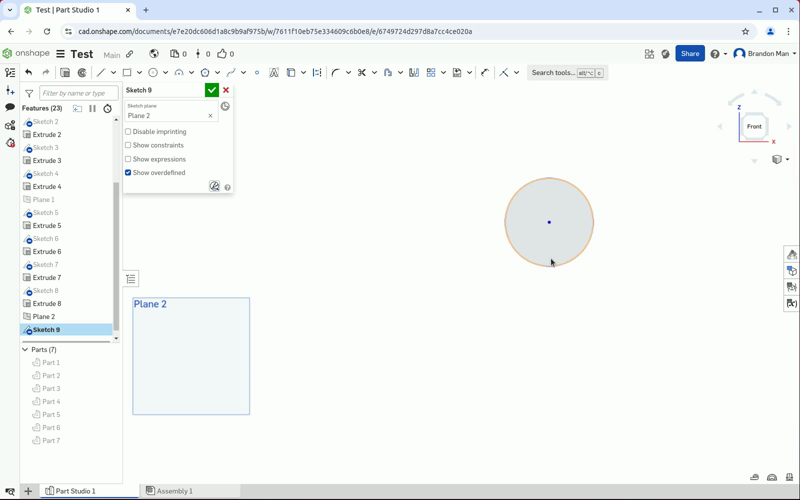
scroll(6)
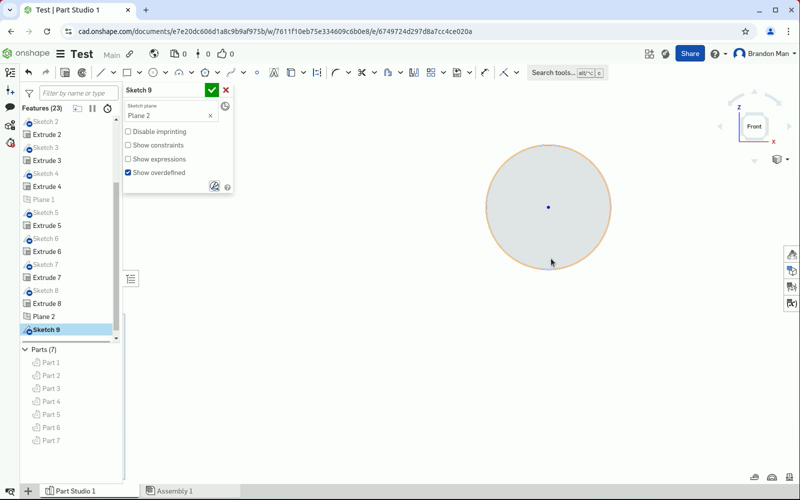
scroll(6)
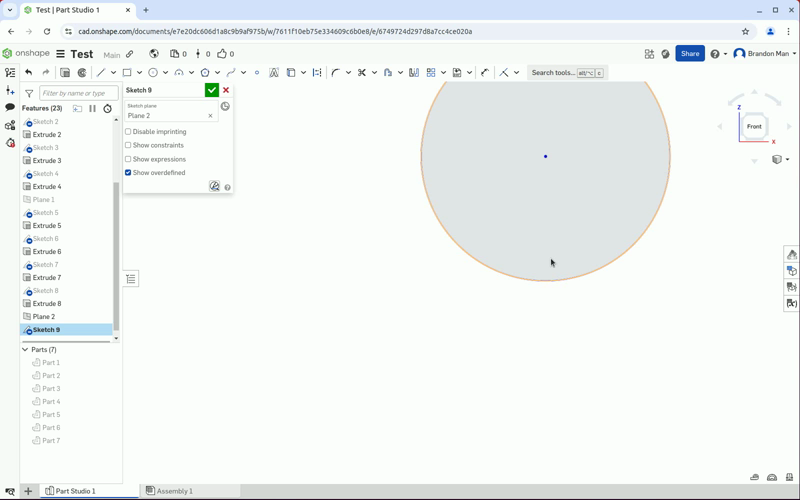
click(551, 258)
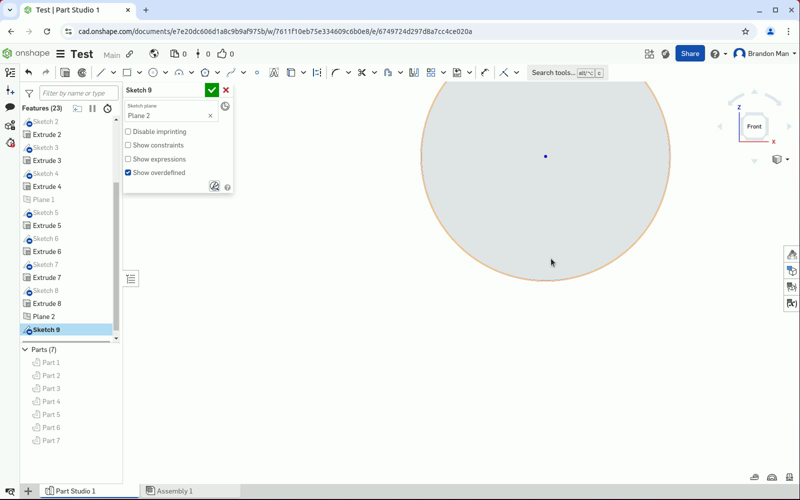
scroll(-6)
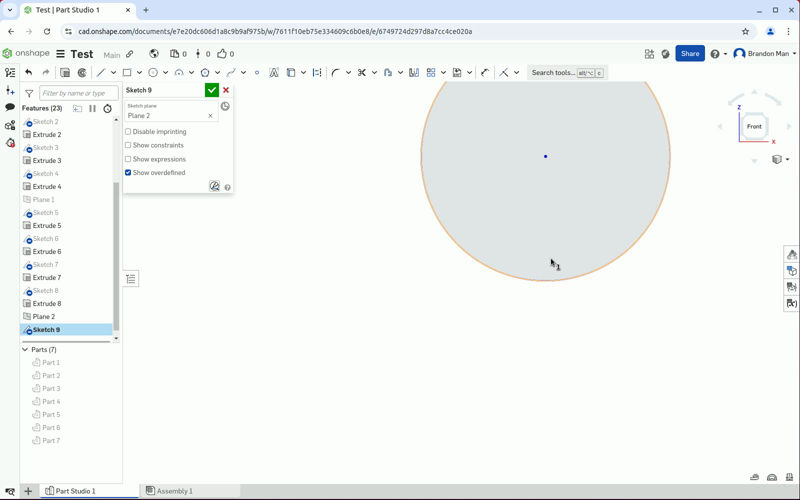
scroll(-6)
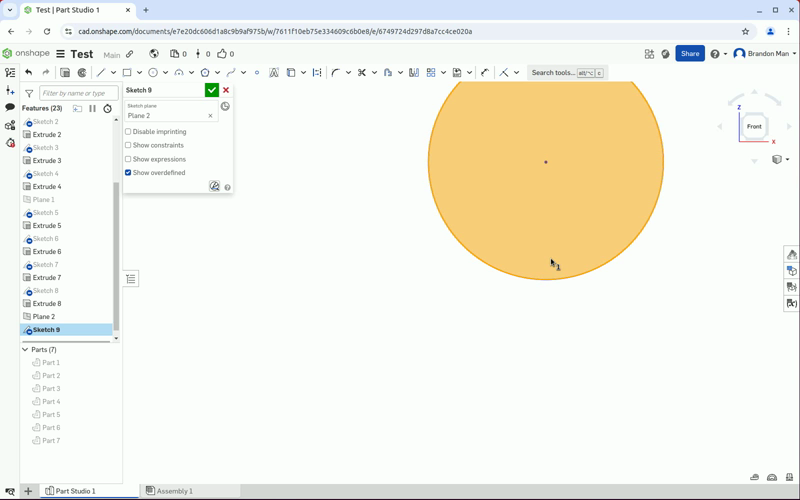
scroll(-6)
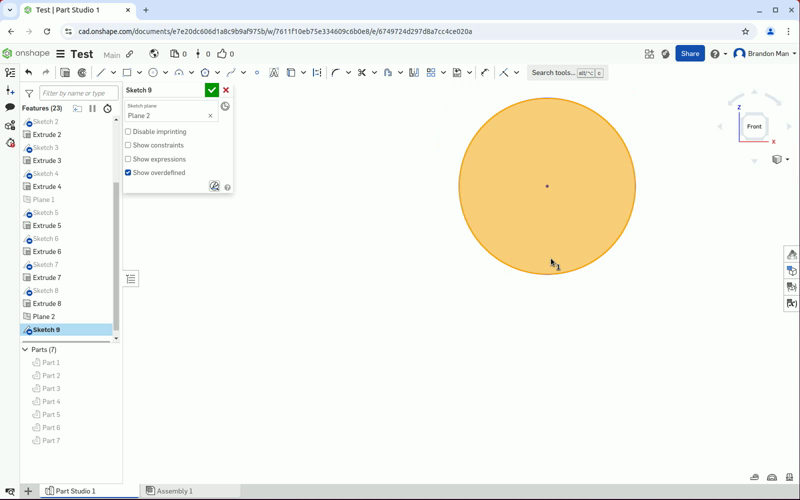
scroll(-6)
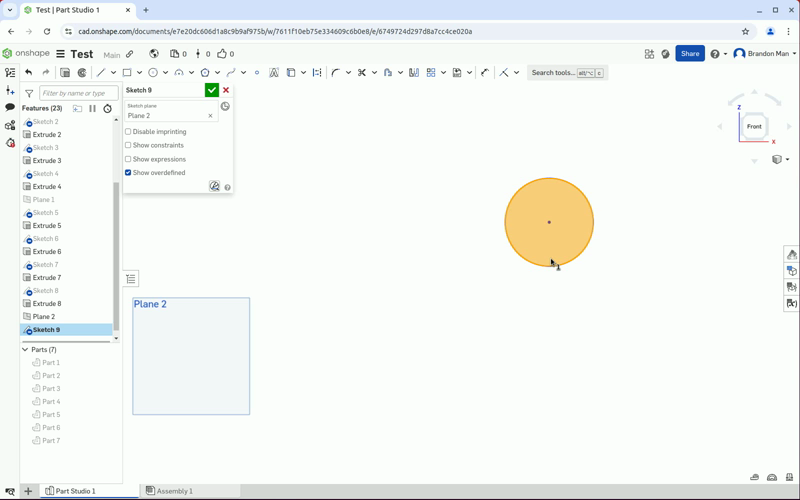
scroll(-6)
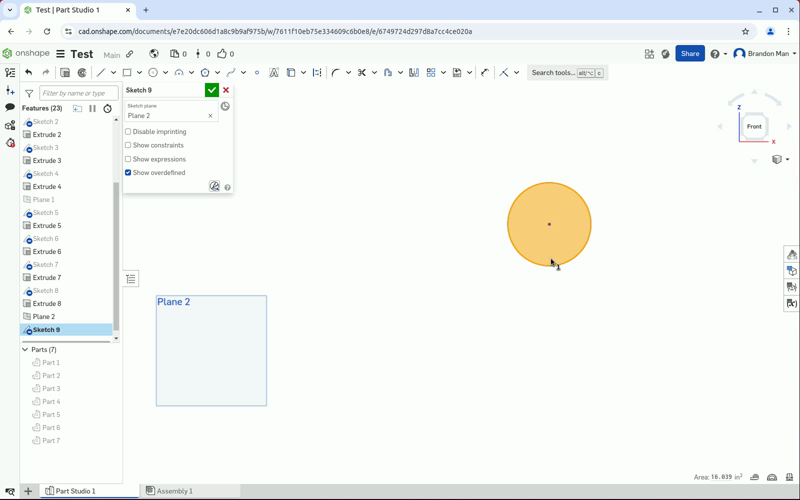
scroll(-6)
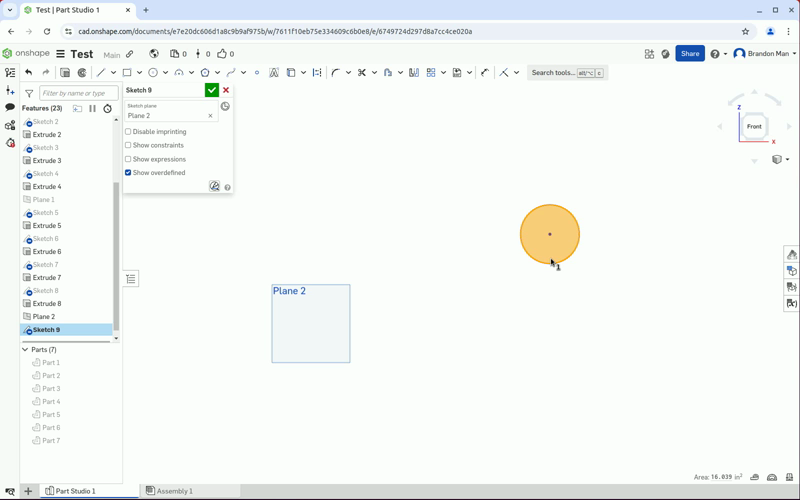
scroll(-6)
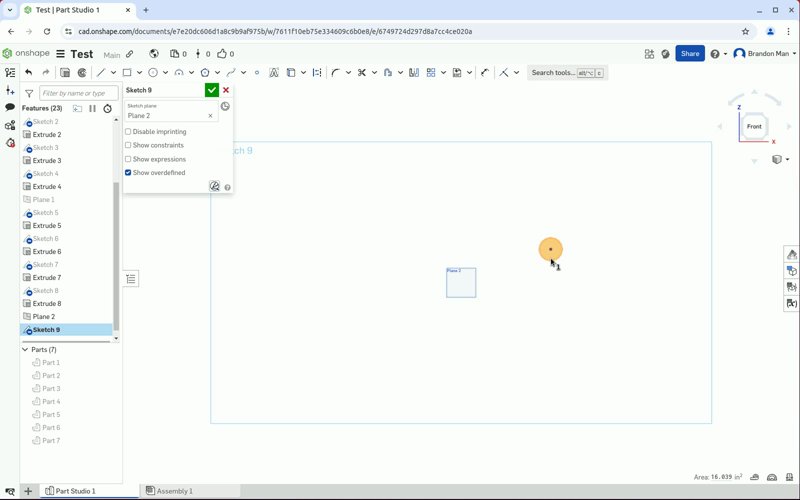
mouse_move(73, 352)
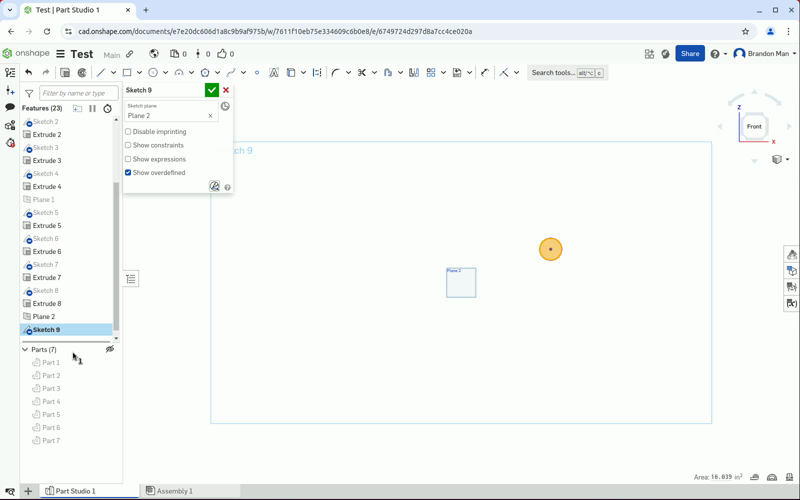
key(shift+y)
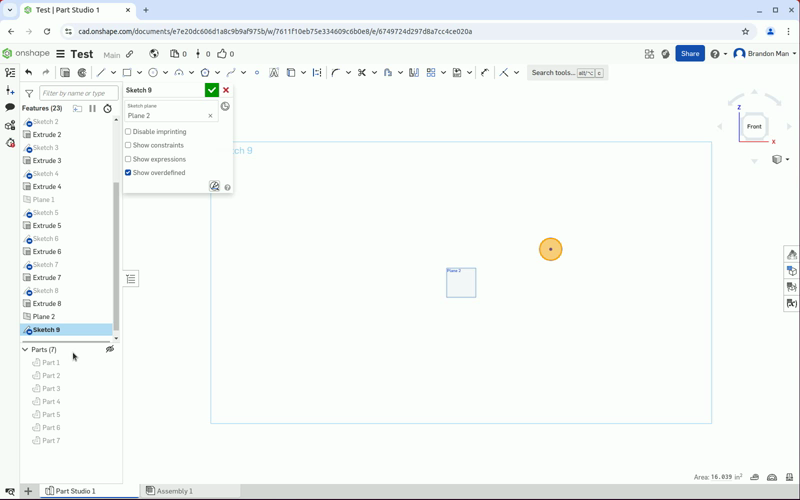
key(shift+e)
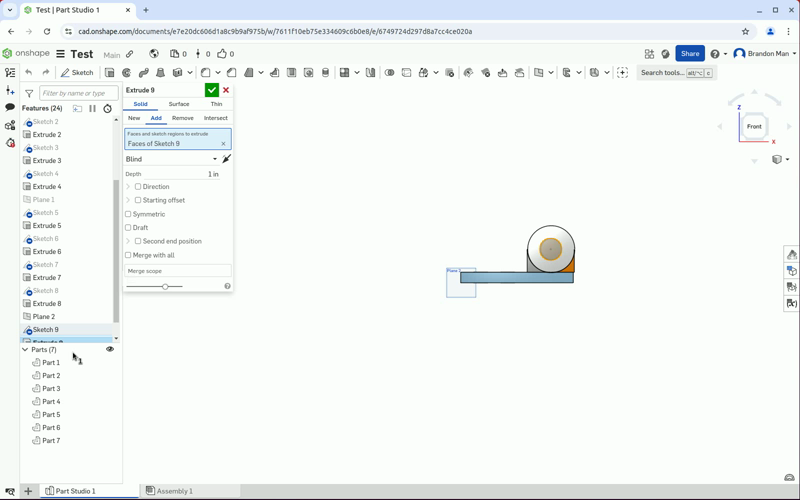
mouse_move(143, 106)
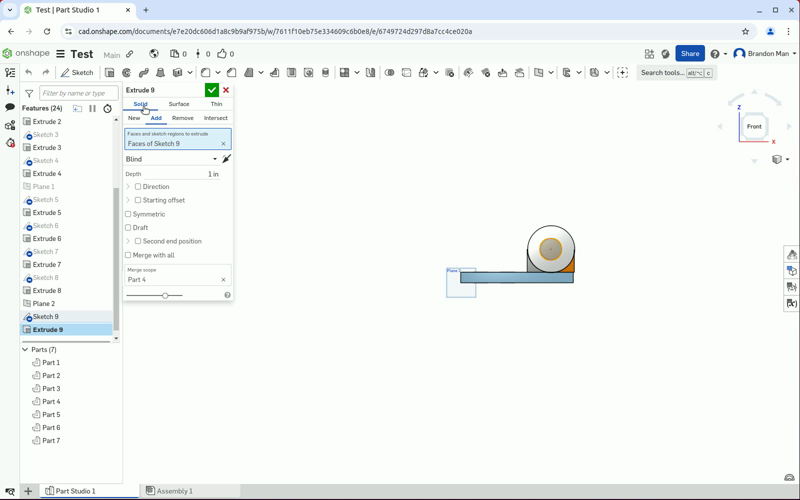
click(143, 106)
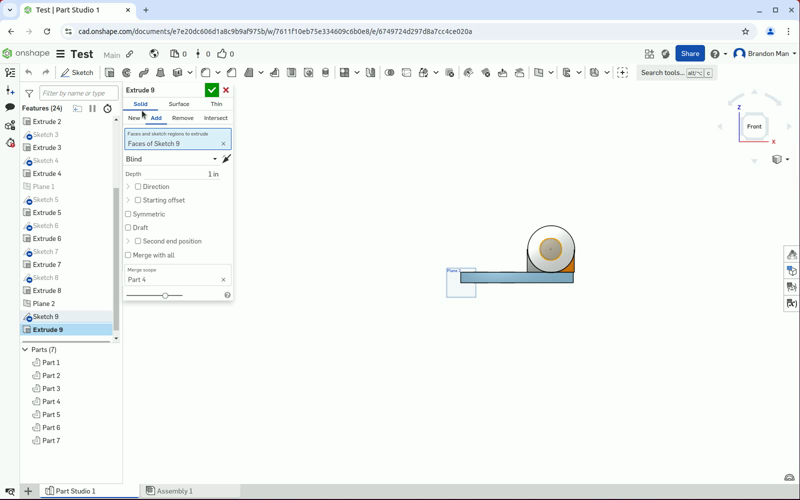
mouse_move(137, 120)
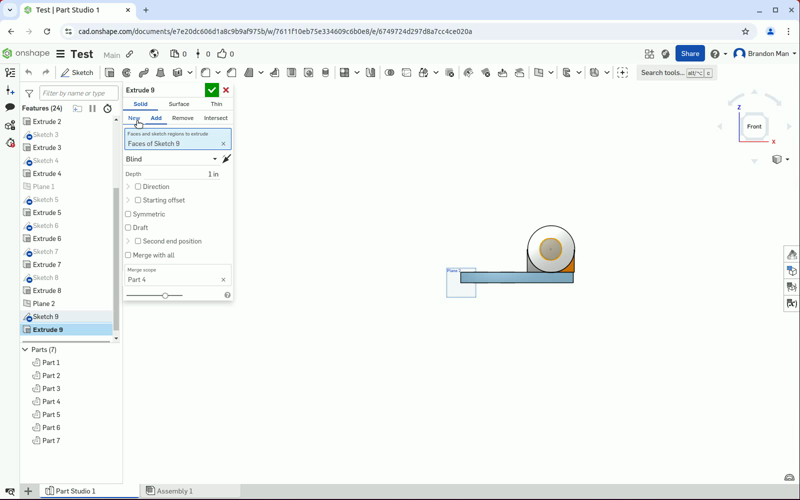
click(137, 120)
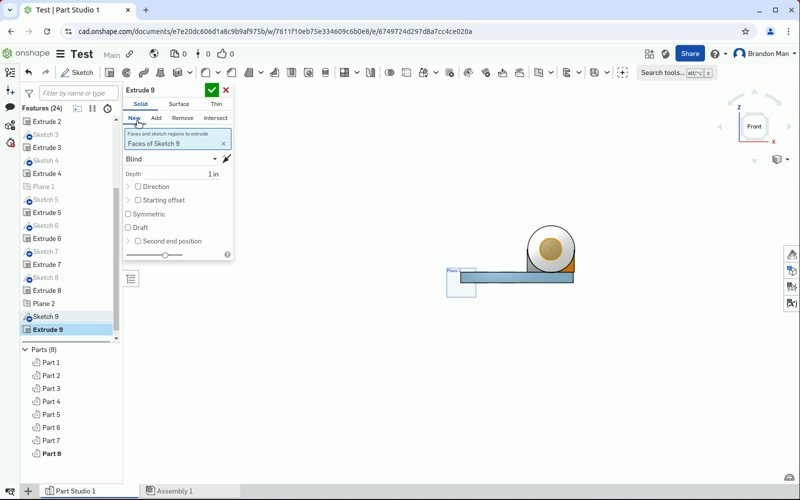
key(tab, 4)
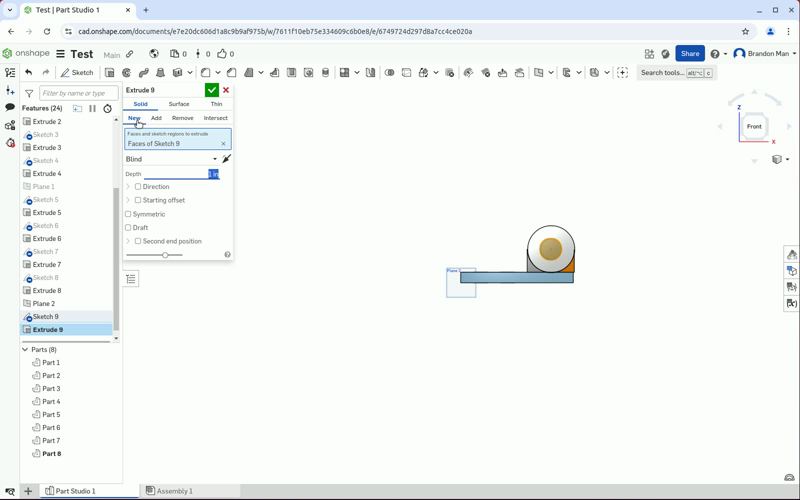
text(-2.648)
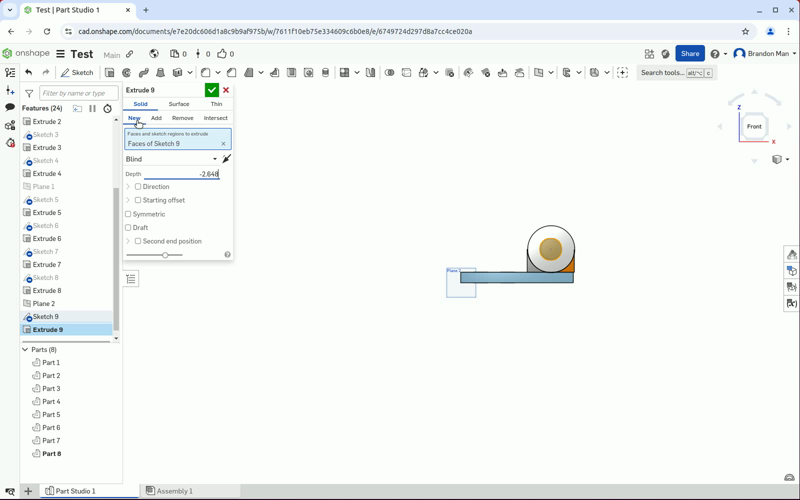
key(enter)
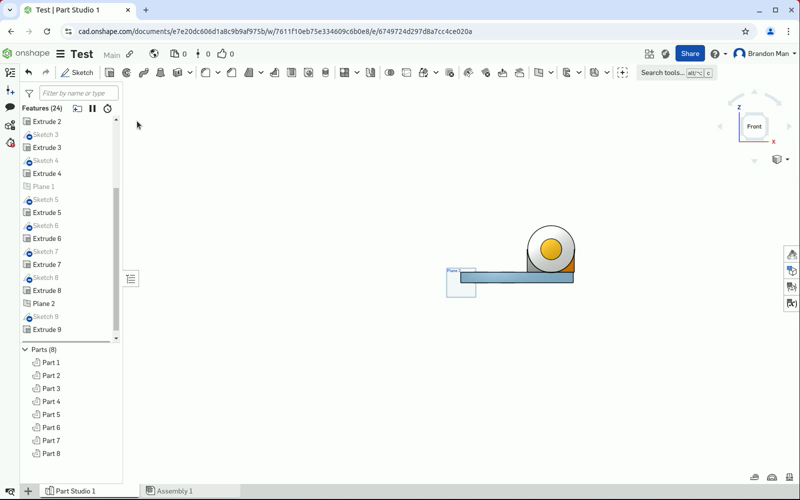
key(shift+h)
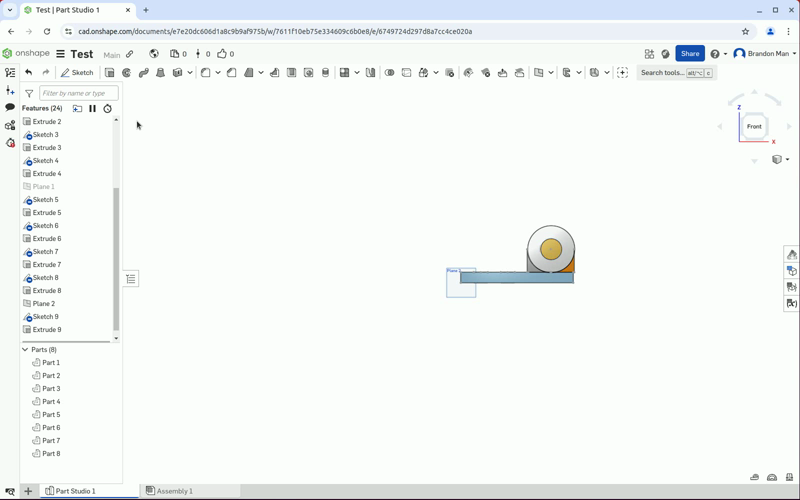
key(shift+h)
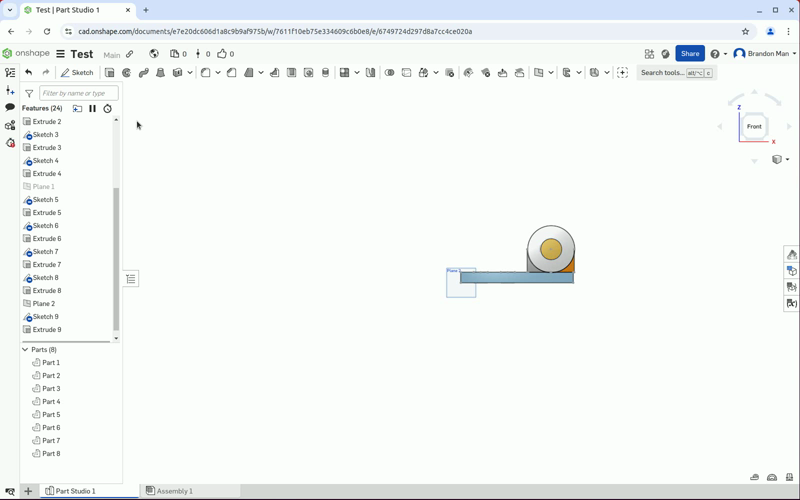
key(shift+7)
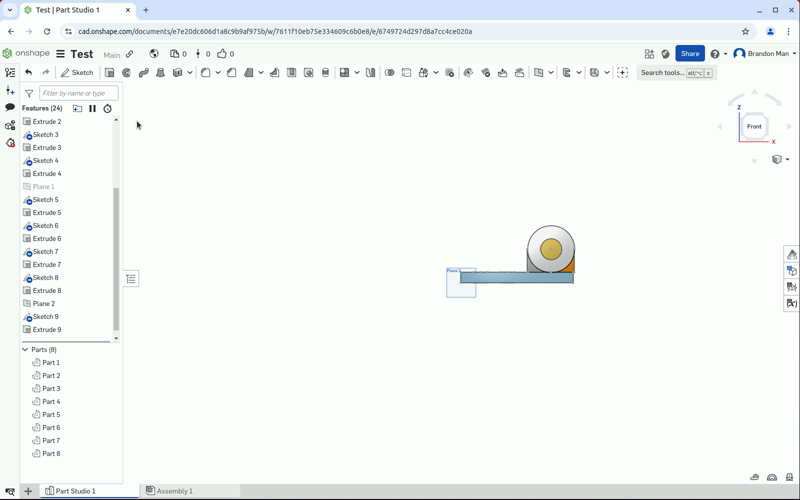
key(left, 2)
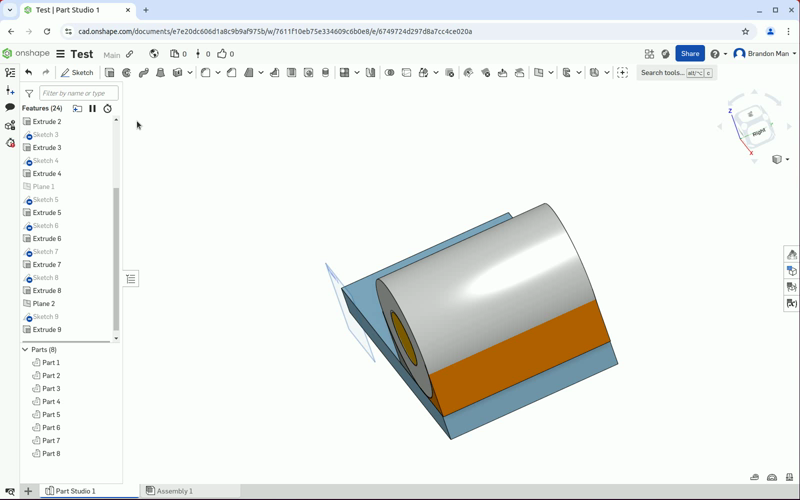
key(down, 2)
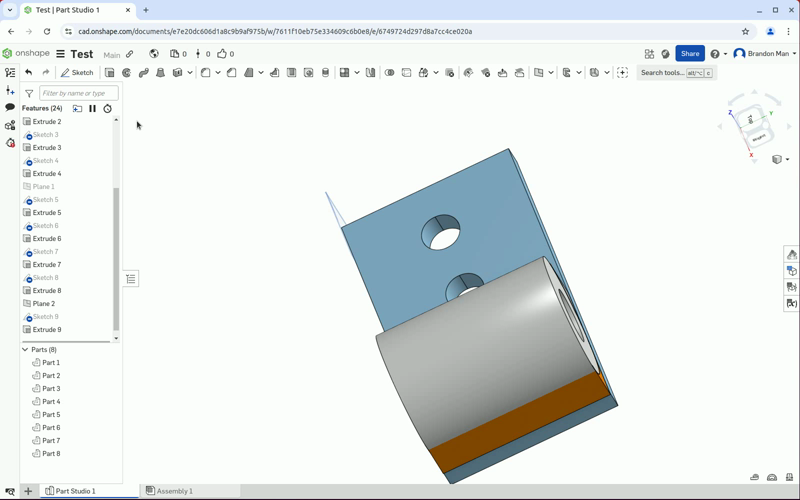
key(up, 2)
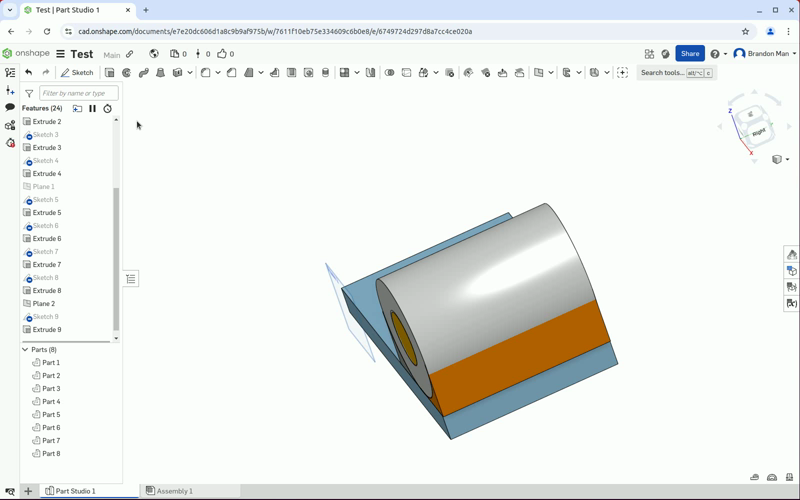
key(right, 2)
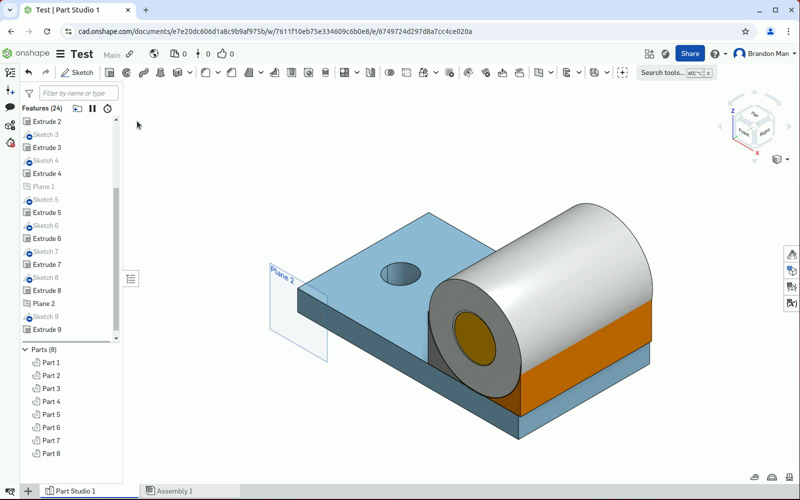
mouse_move(69, 85)
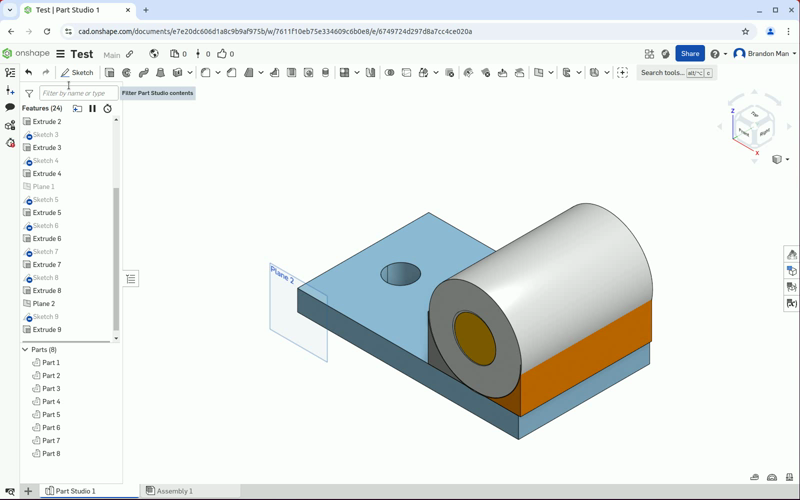
click(69, 85)